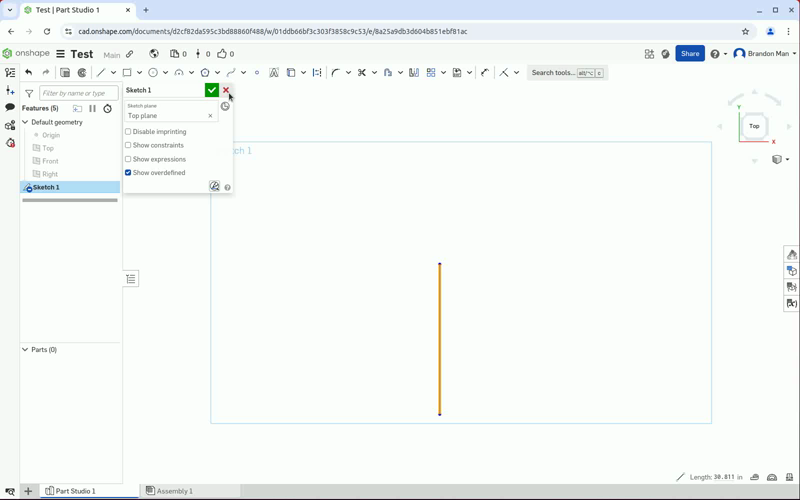
key(shift+h)
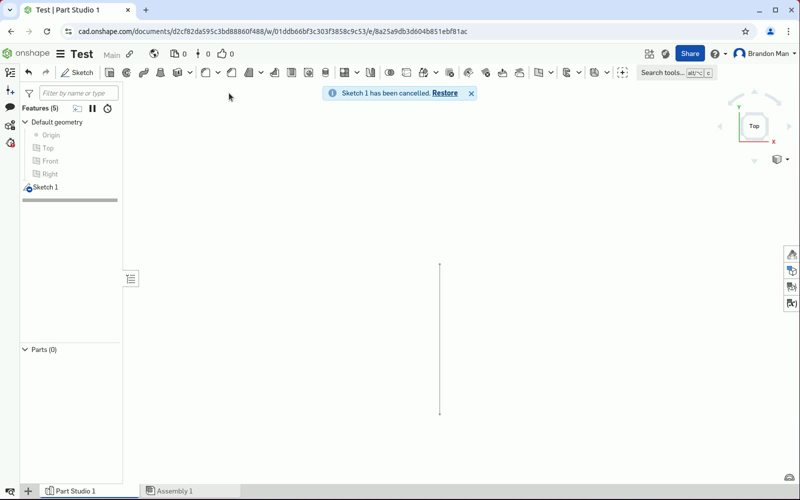
mouse_move(73, 352)
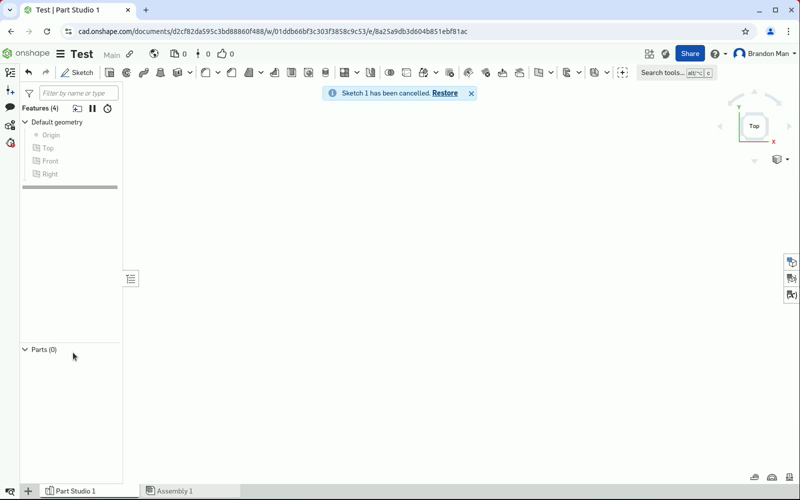
key(y)
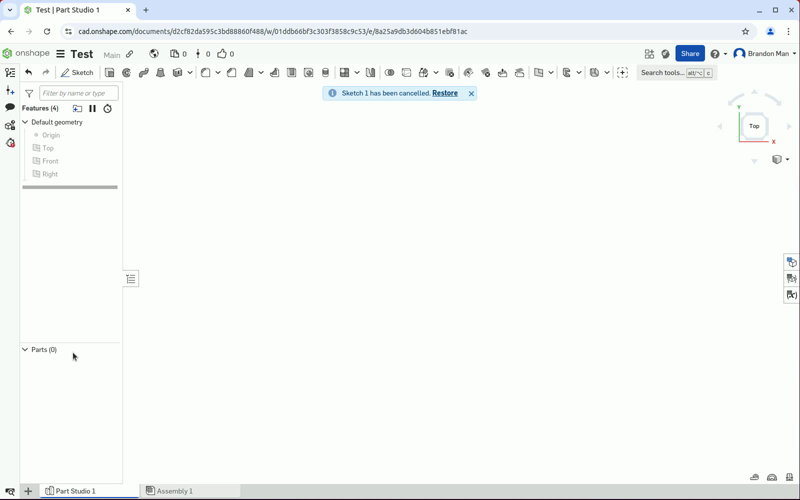
key(shift+p)
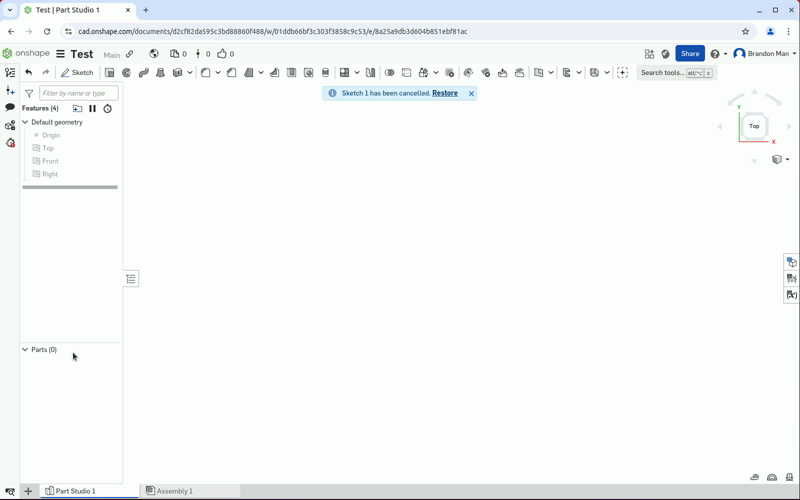
key(space)
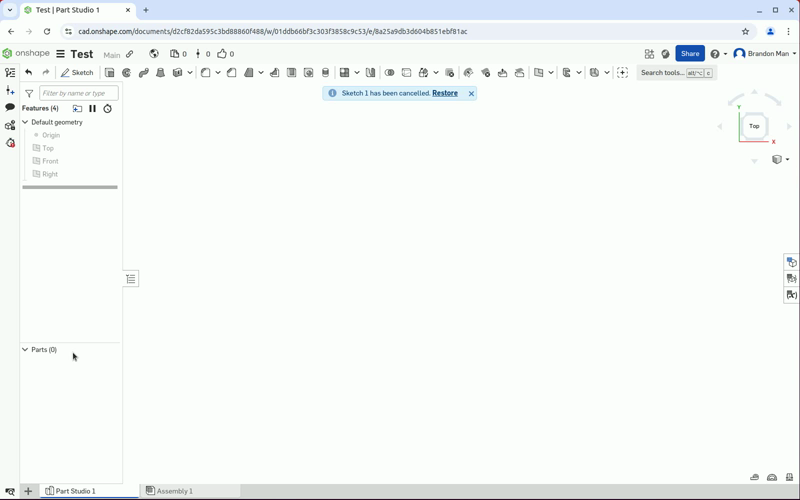
key_down(shift)
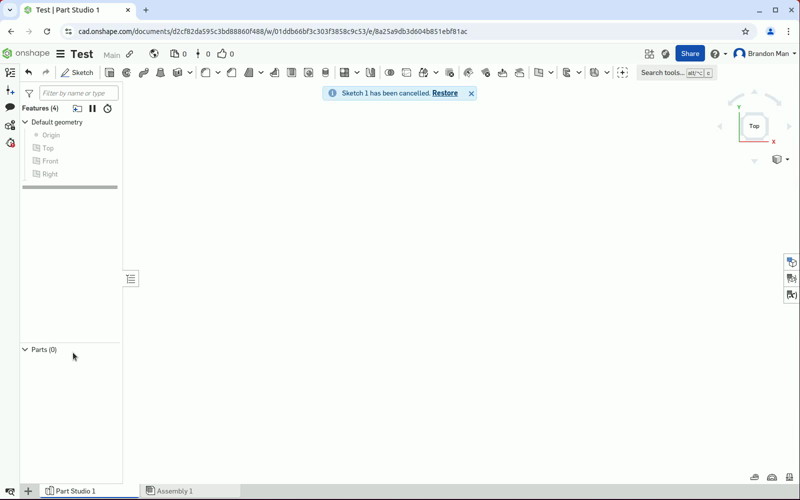
key(up)
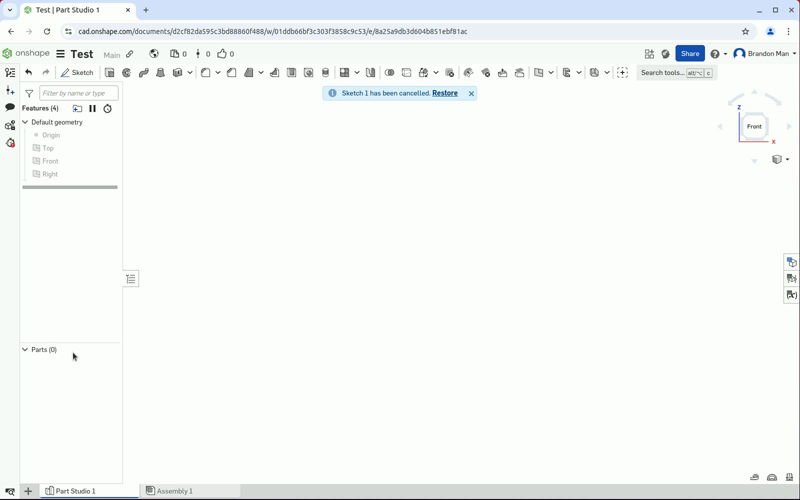
key_up(shift)
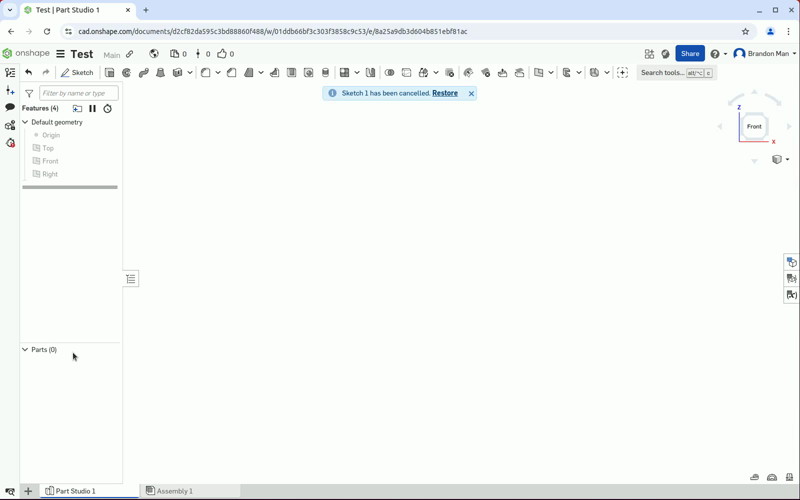
mouse_move(73, 352)
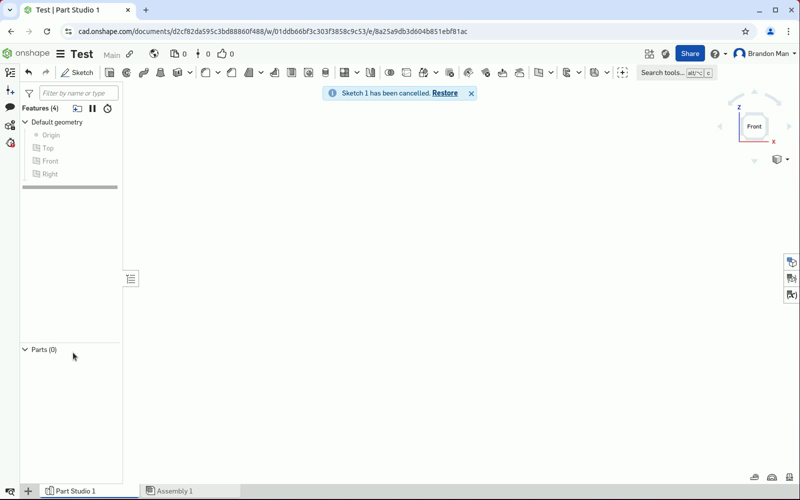
key(shift+y)
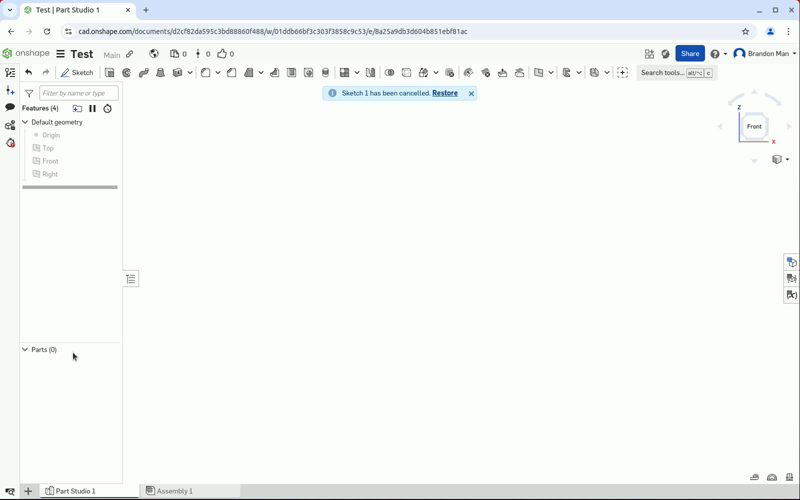
key(shift+s)
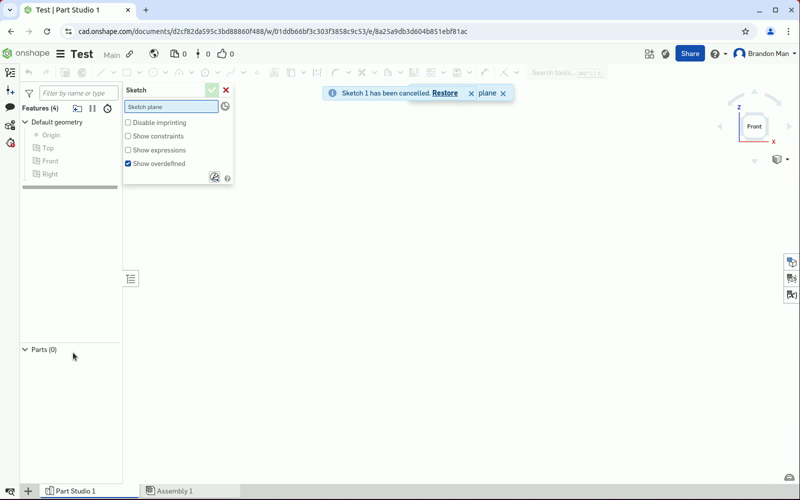
mouse_move(73, 163)
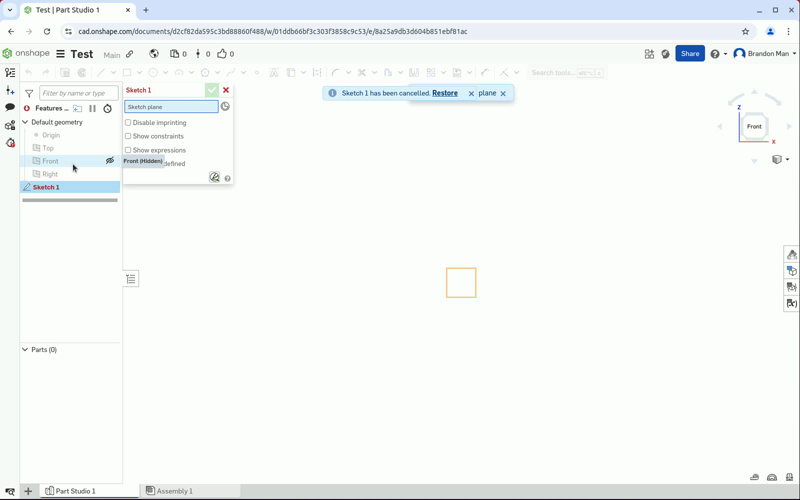
click(73, 163)
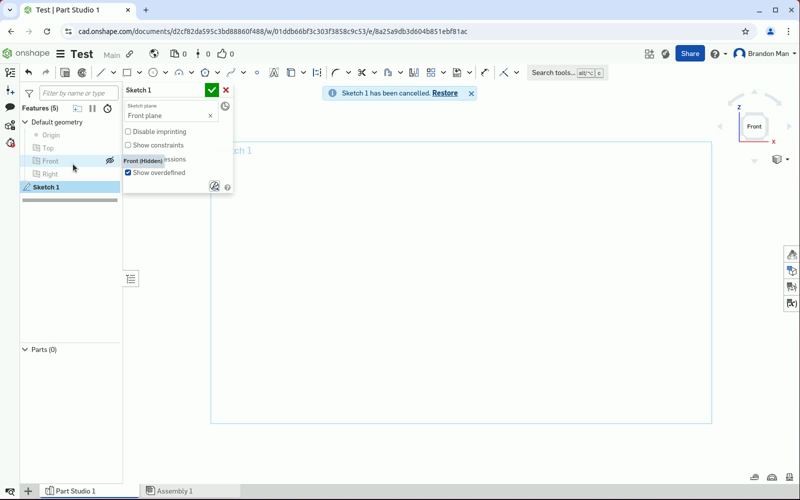
mouse_move(73, 352)
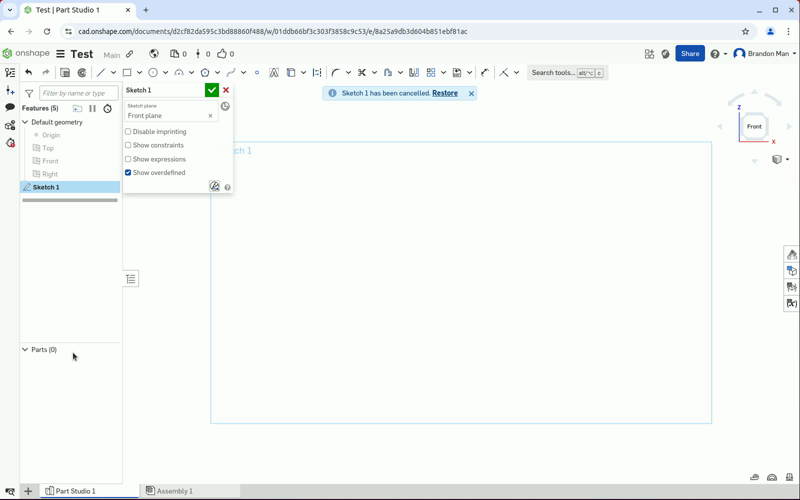
key(y)
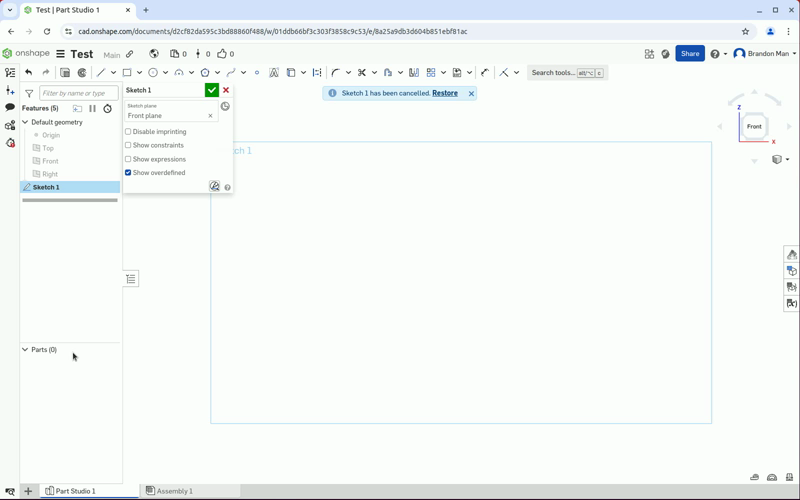
key(l)
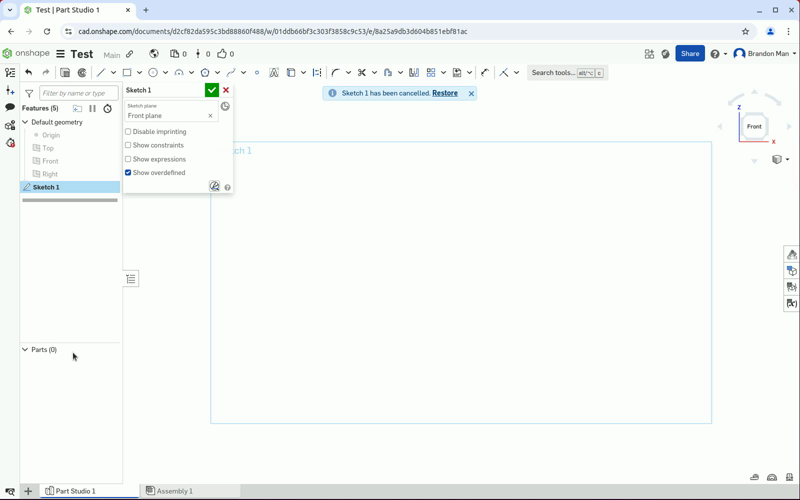
key_down(shift)
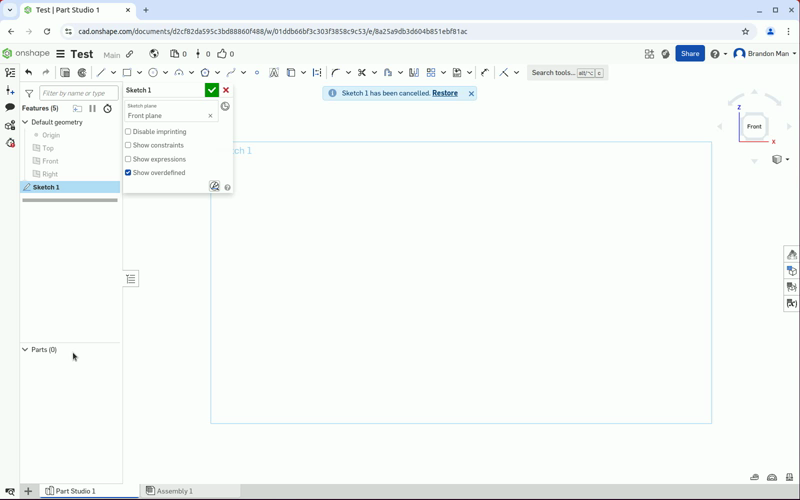
mouse_move(460, 282)
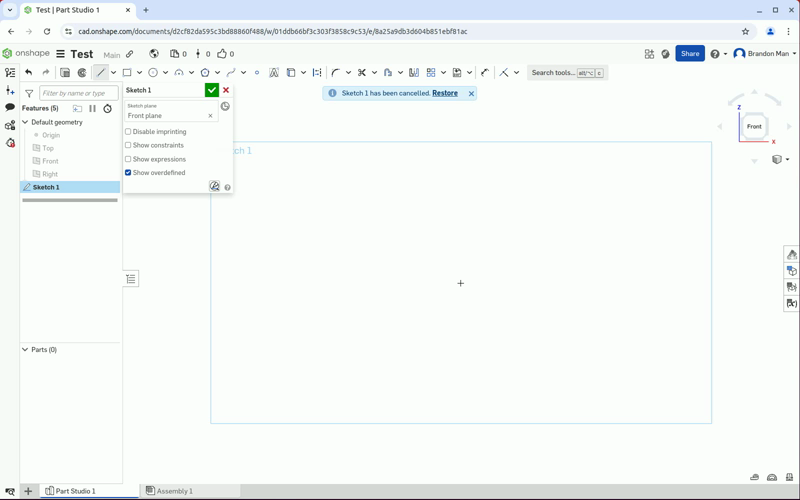
click(460, 282)
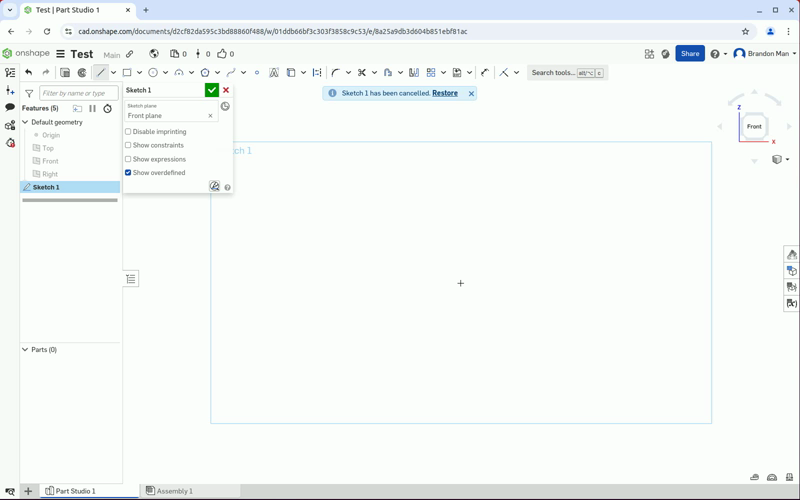
key_up(shift)
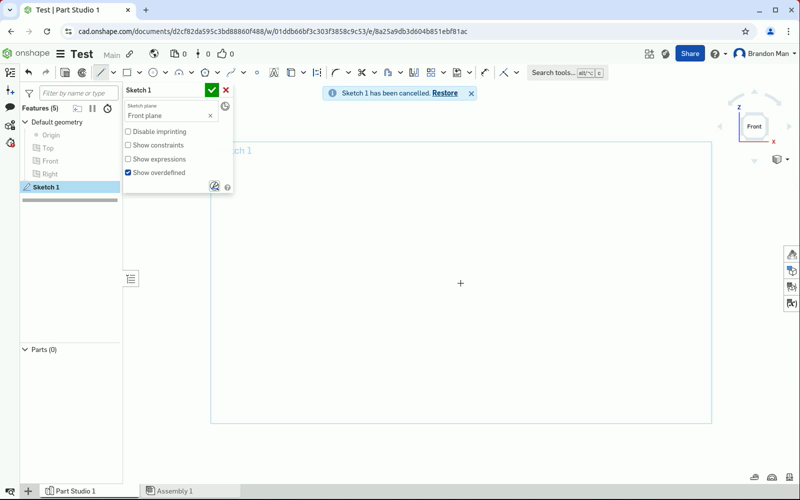
key_down(shift)
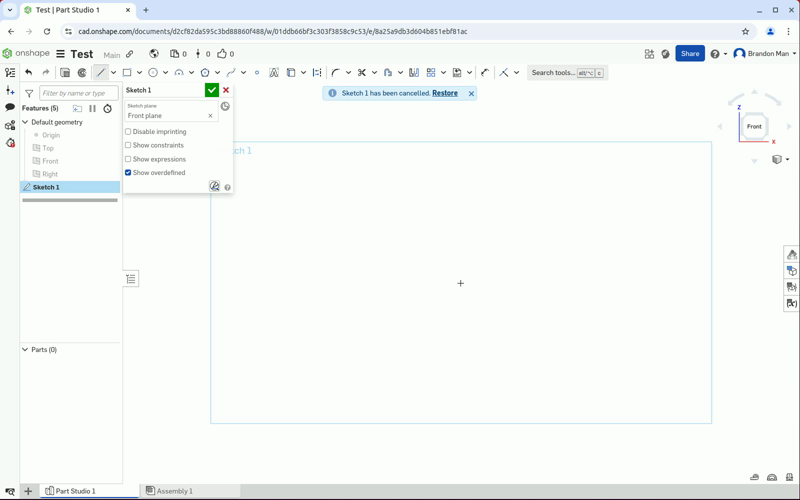
mouse_move(490, 282)
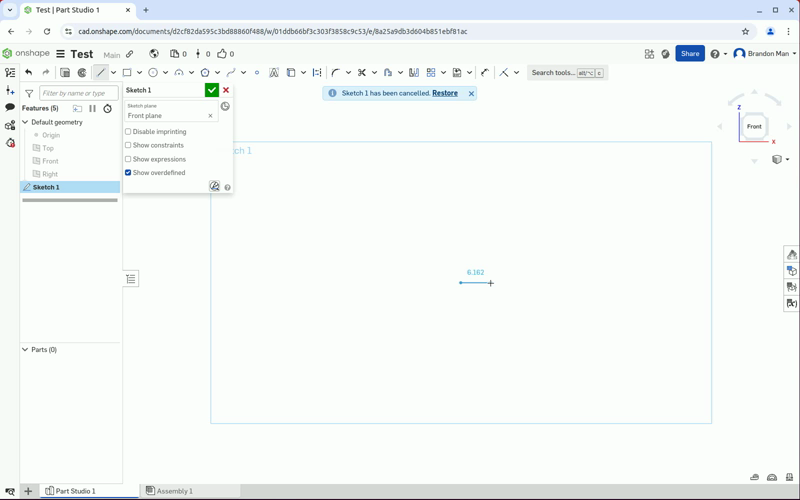
mouse_move(461, 293)
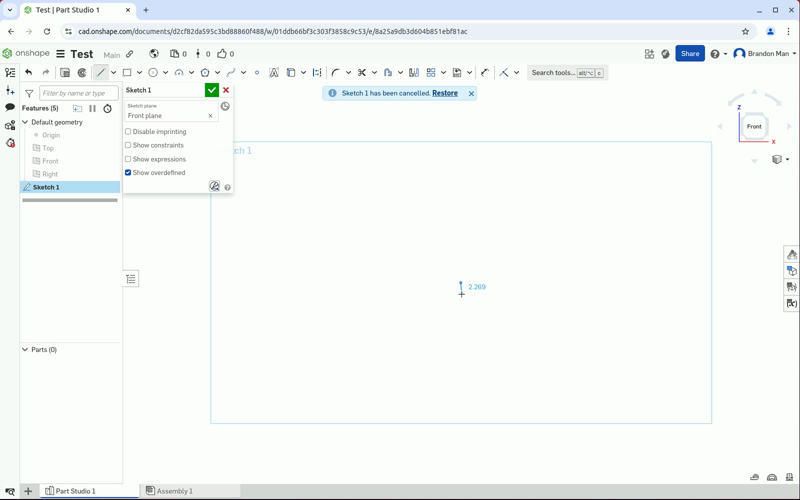
click(461, 293)
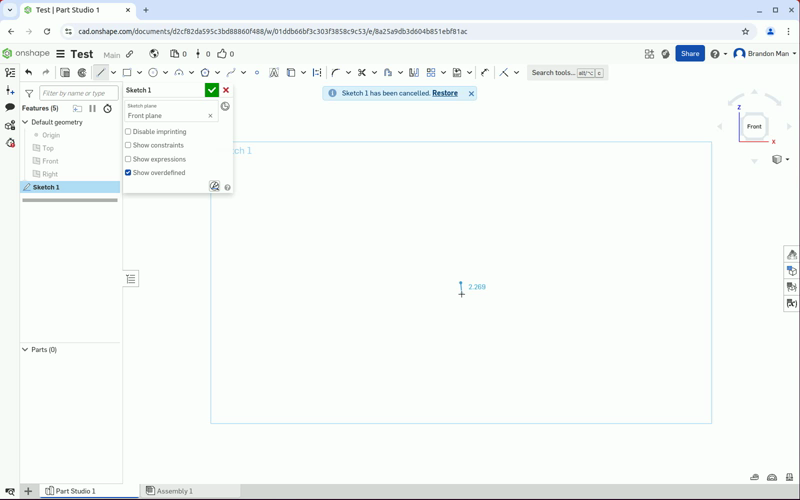
key_up(shift)
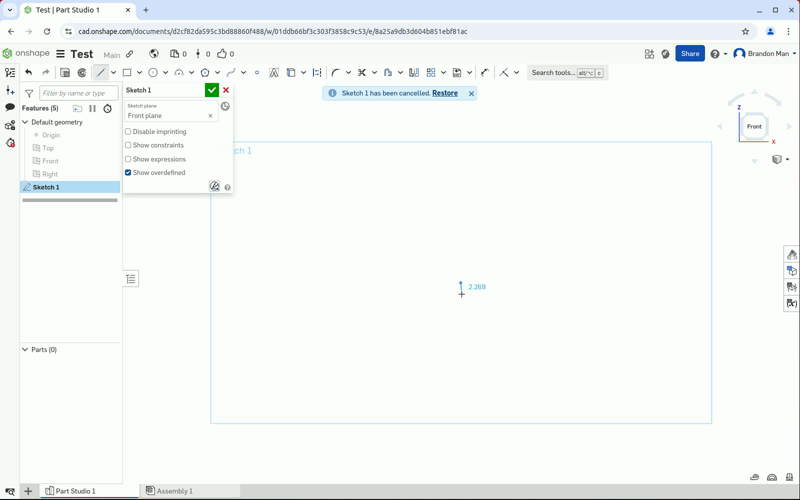
key_down(shift)
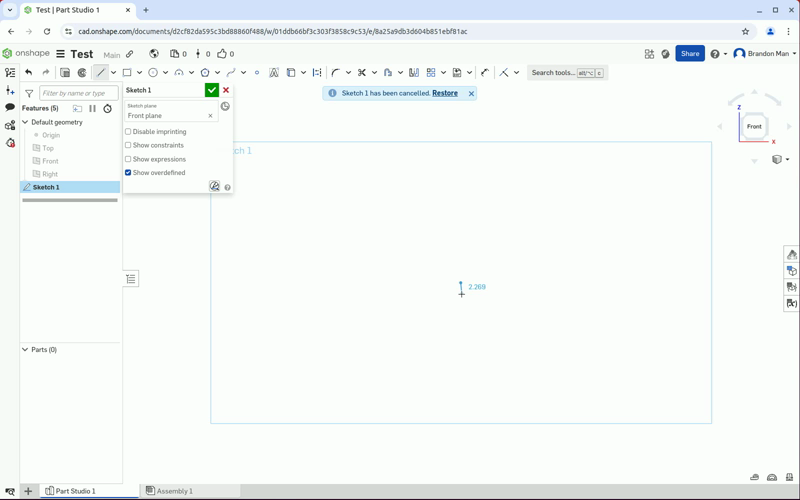
mouse_move(572, 293)
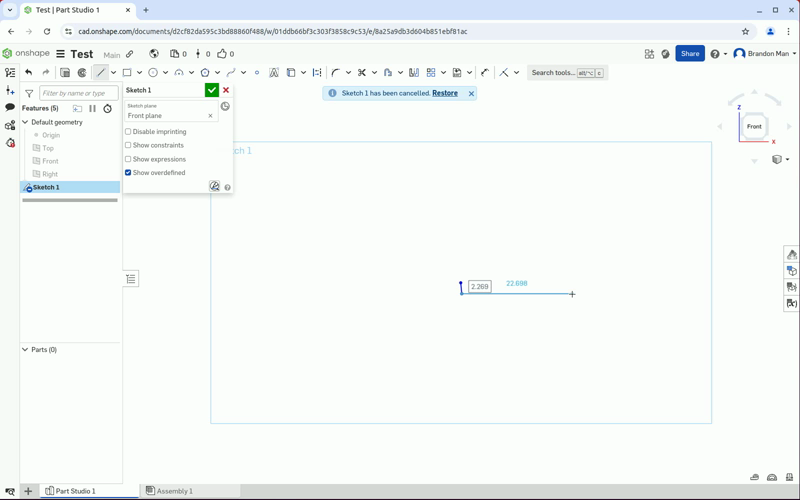
click(572, 293)
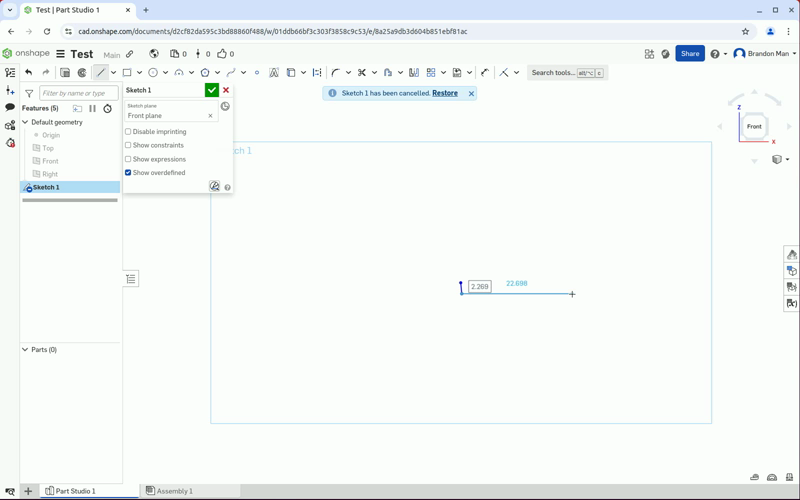
key_up(shift)
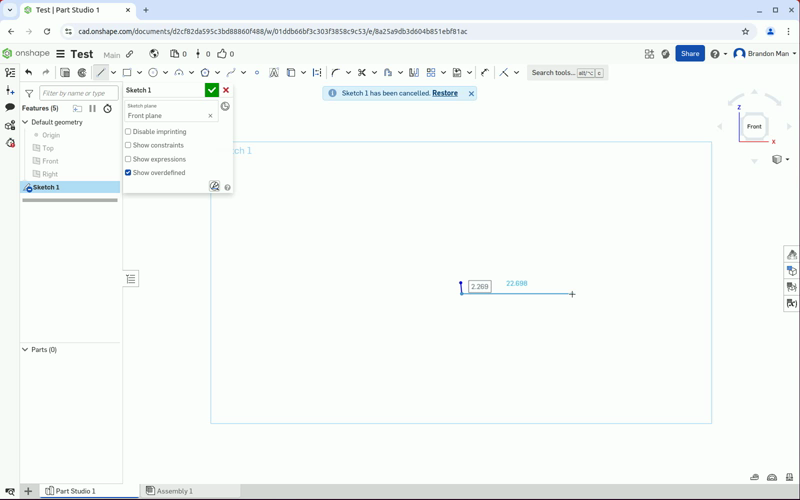
key_down(shift)
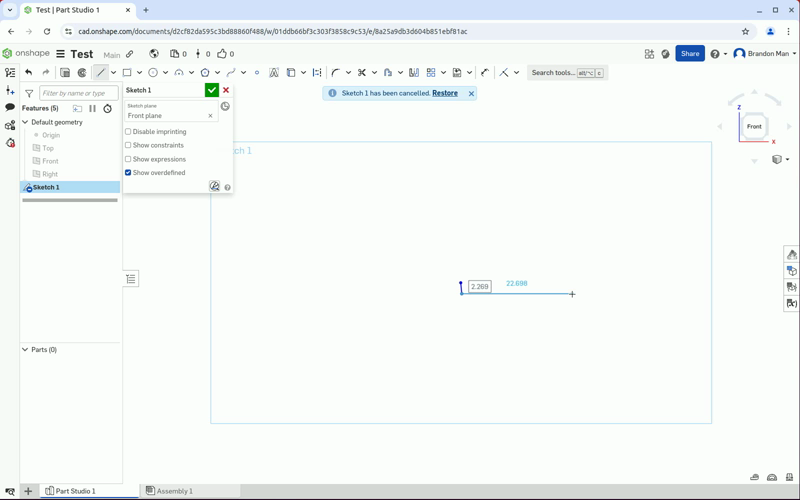
mouse_move(589, 293)
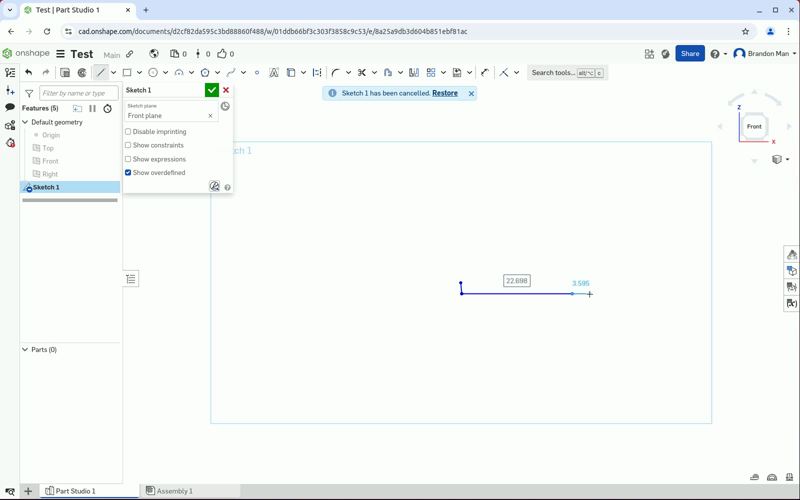
mouse_move(573, 282)
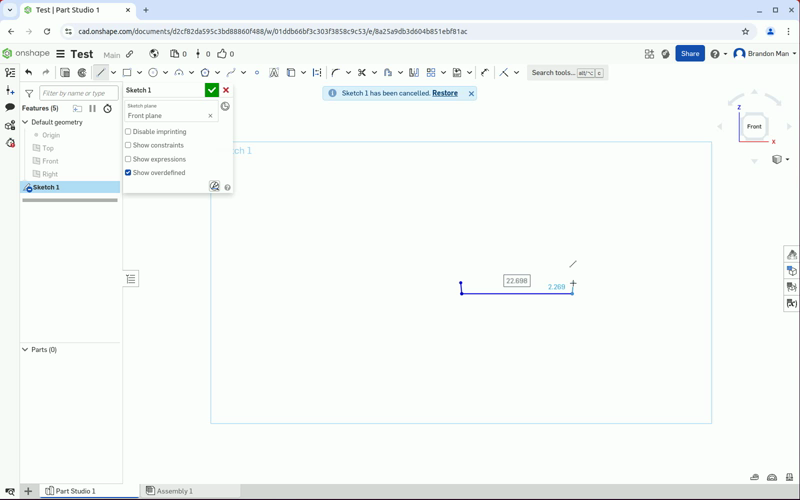
click(573, 282)
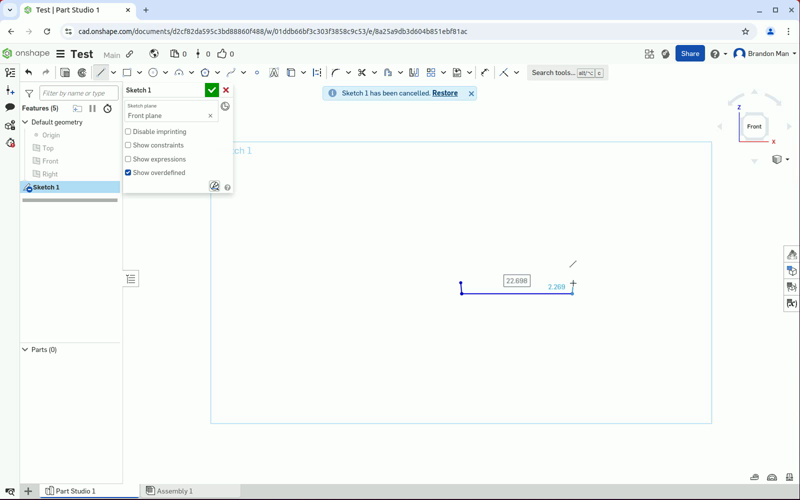
key_up(shift)
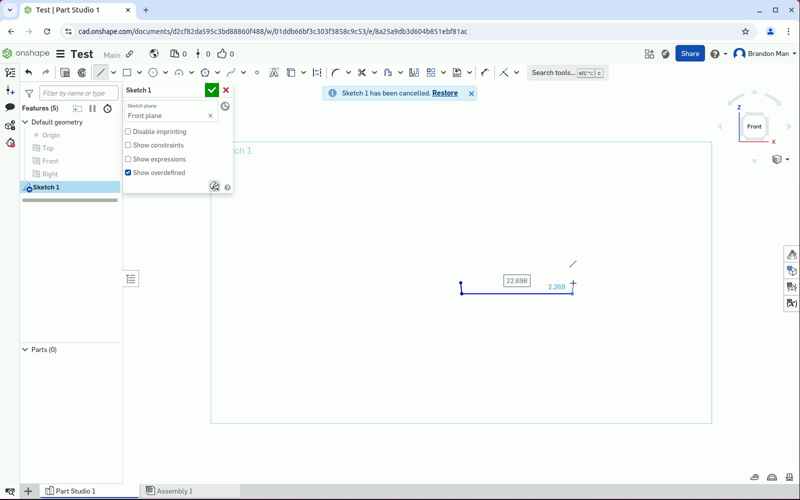
key_down(shift)
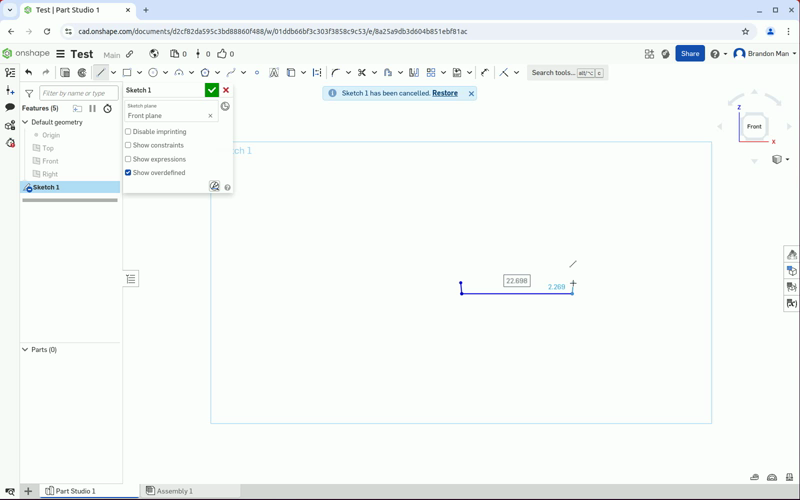
mouse_move(460, 282)
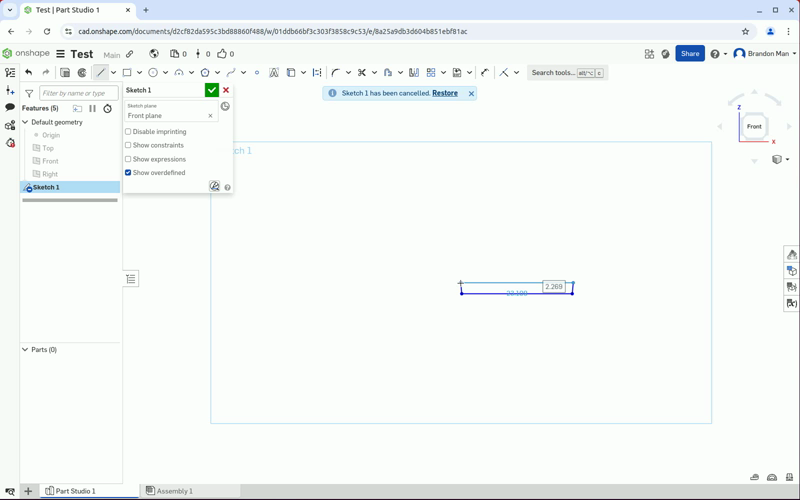
key_up(shift)
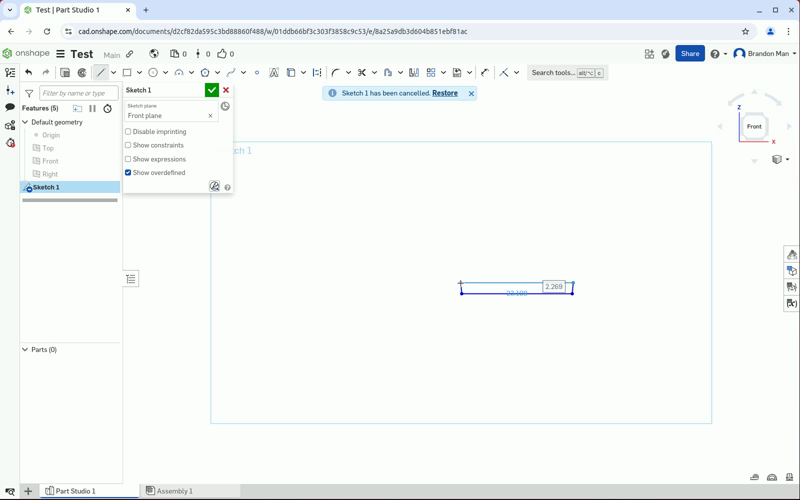
click(460, 282)
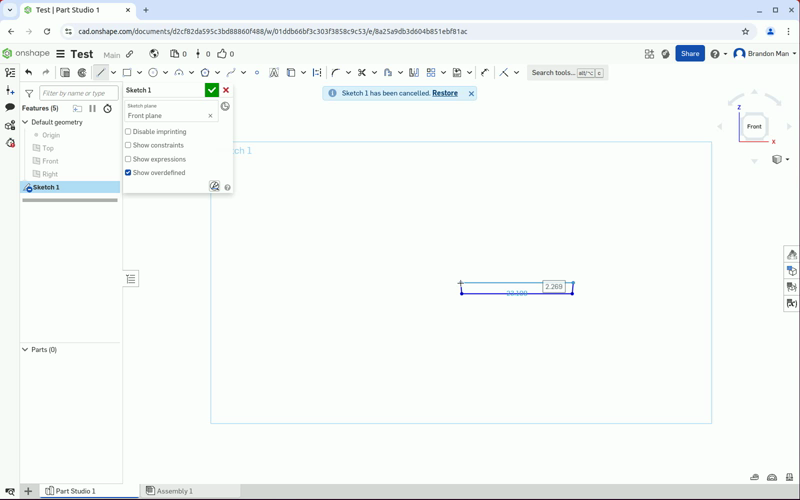
key(esc)
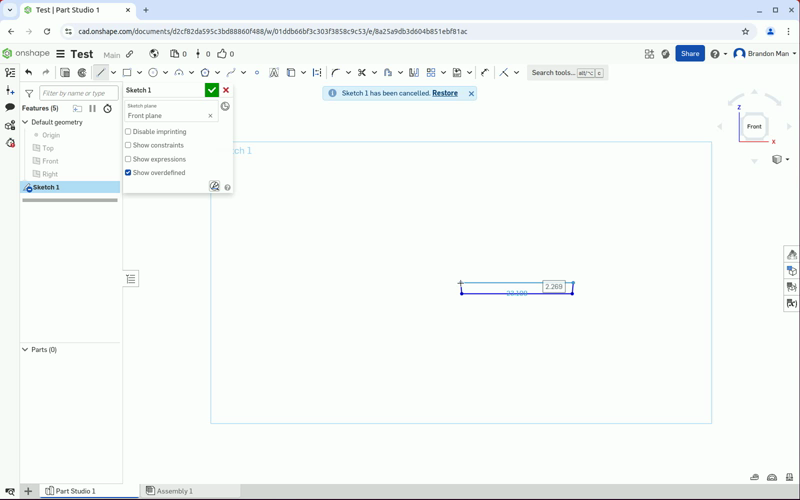
mouse_move(509, 284)
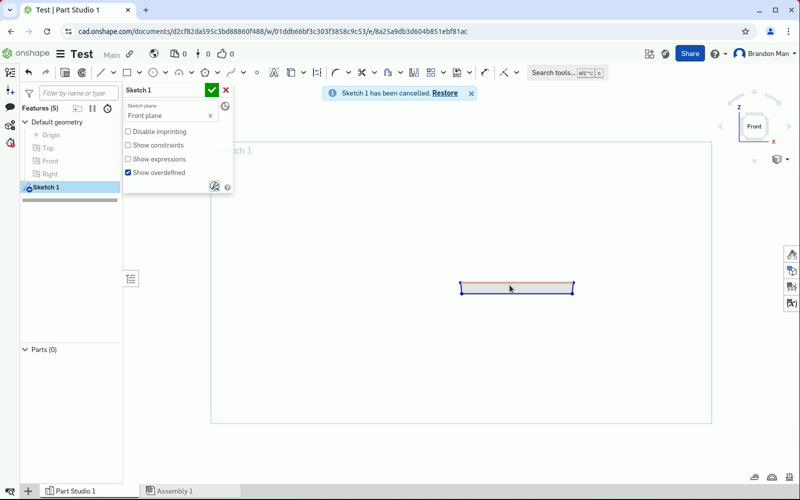
scroll(6)
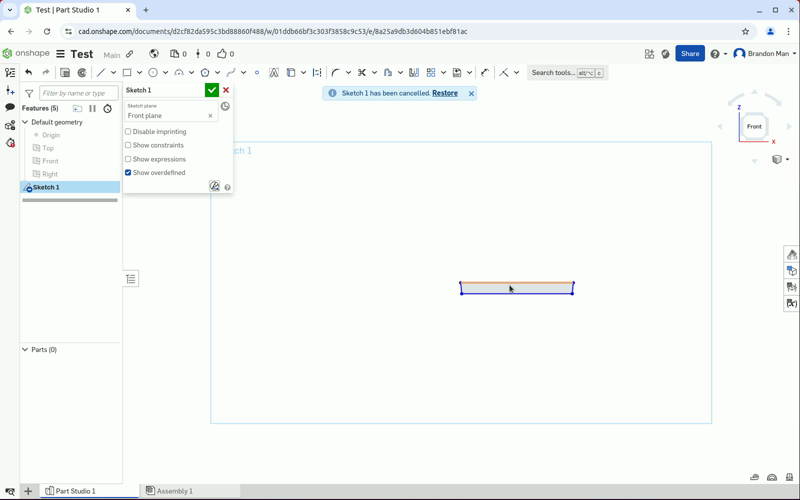
scroll(6)
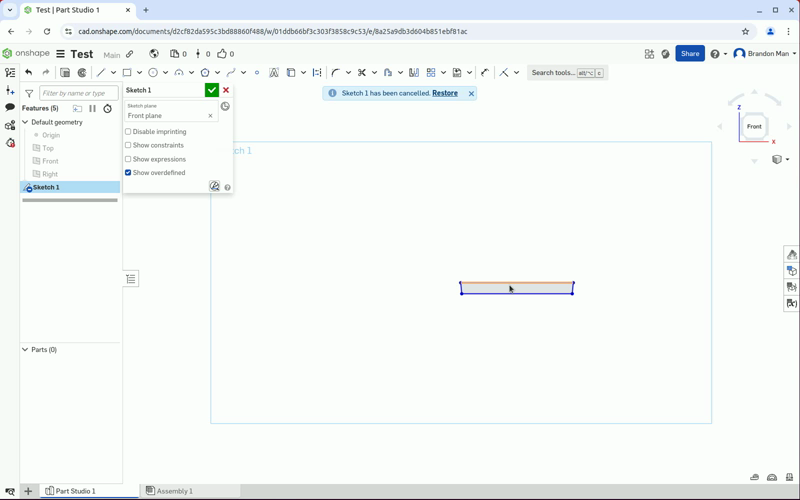
scroll(6)
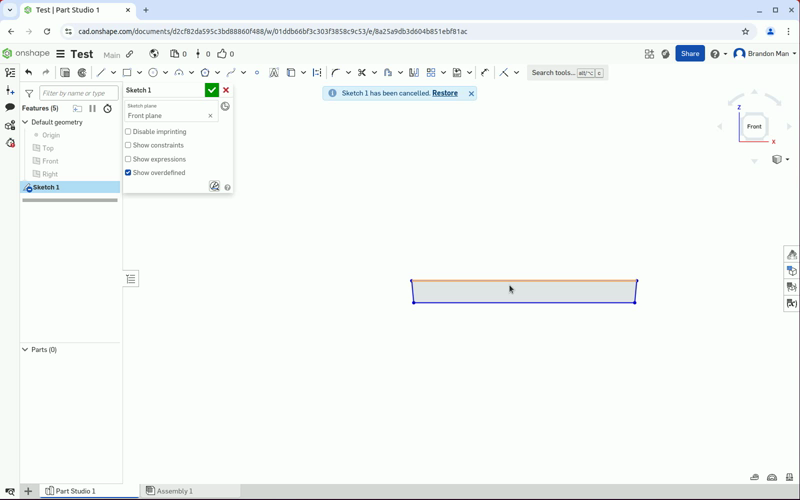
scroll(6)
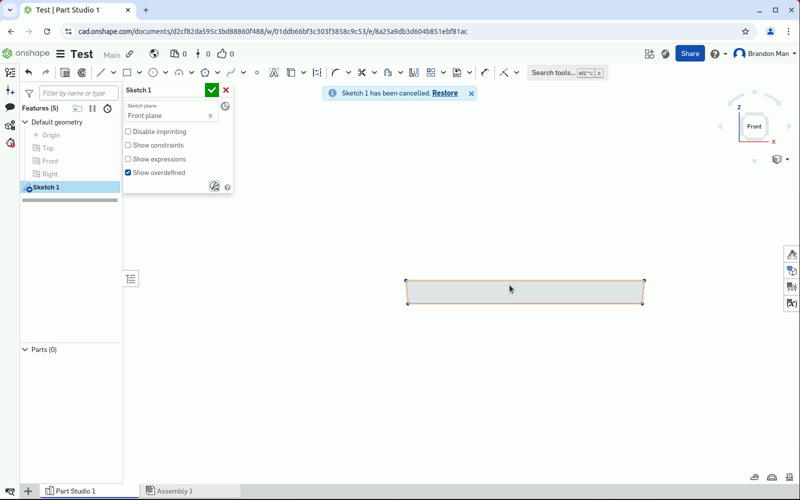
scroll(6)
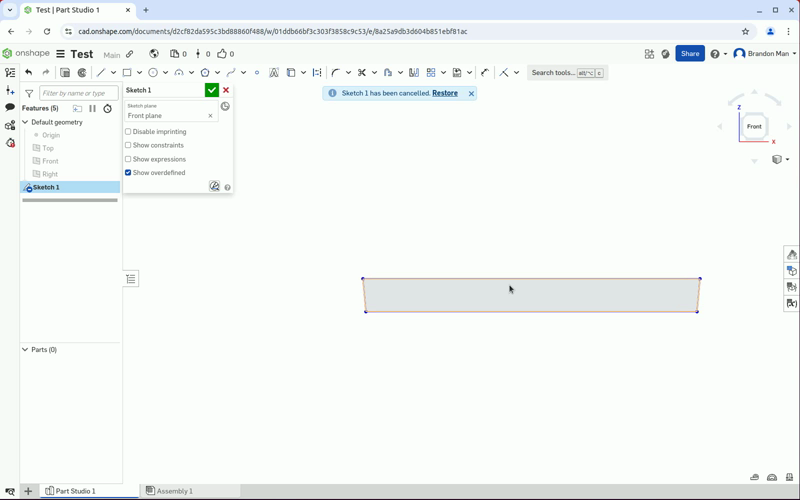
scroll(6)
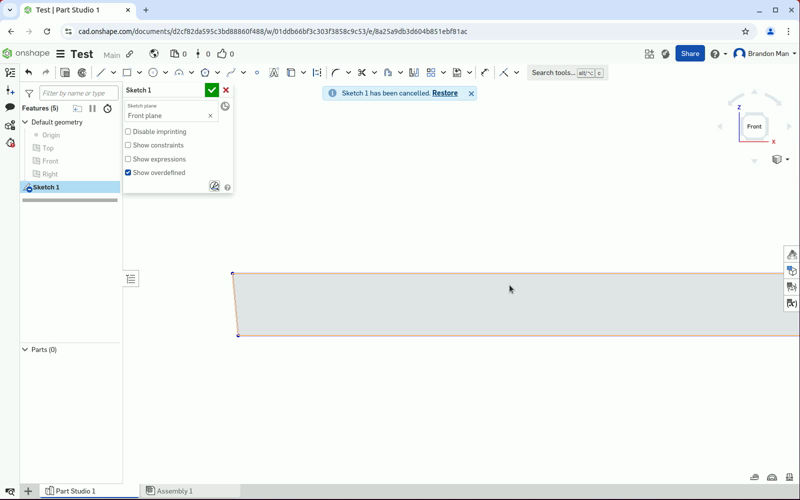
scroll(6)
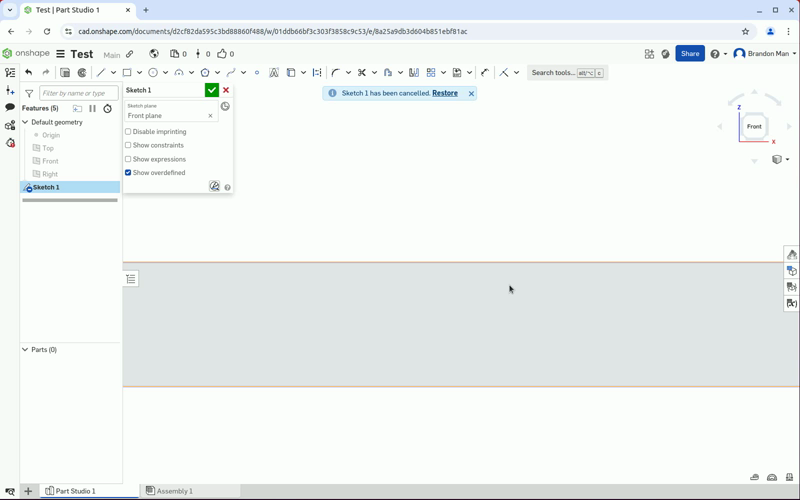
click(509, 284)
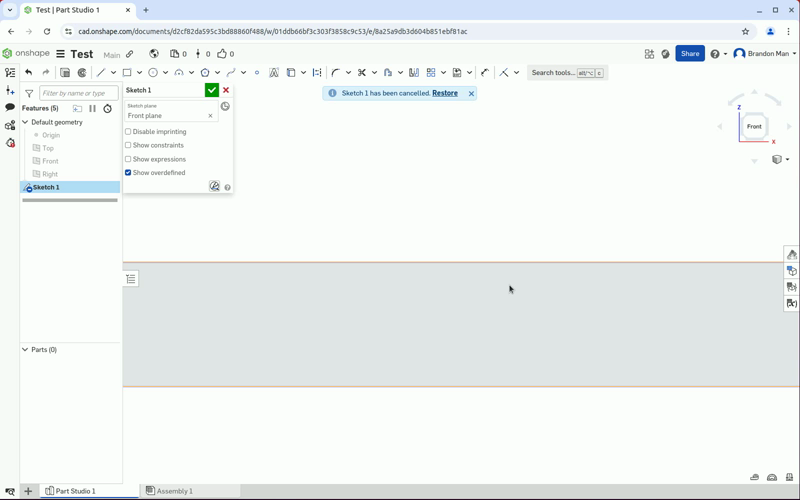
scroll(-6)
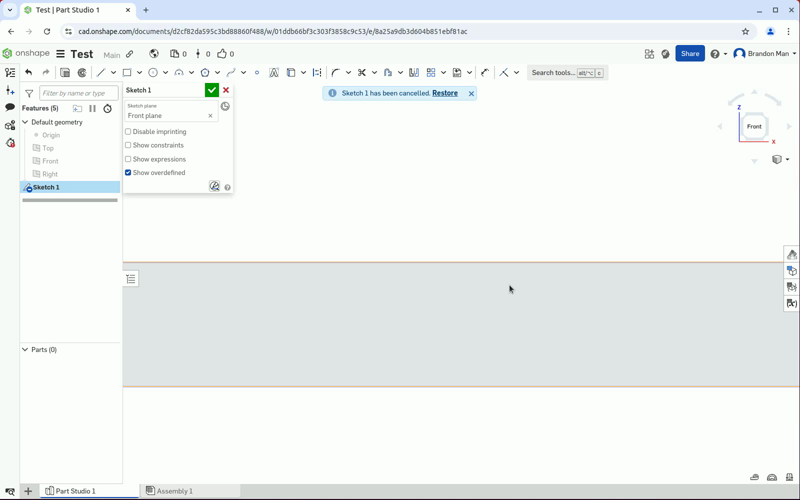
scroll(-6)
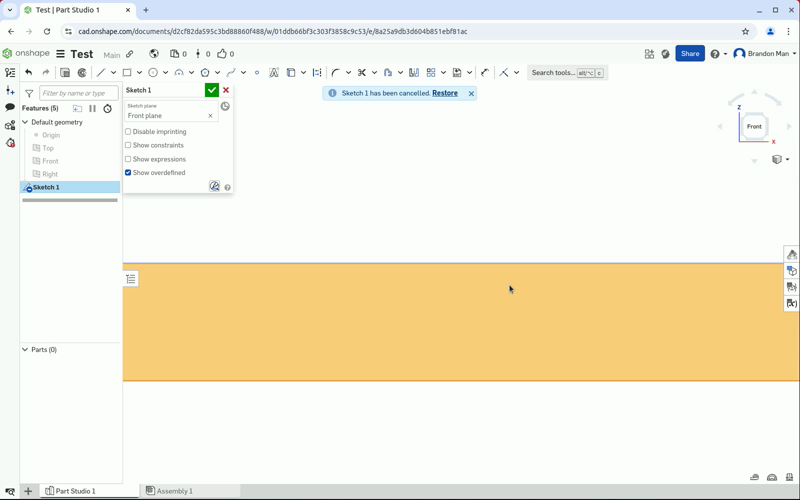
scroll(-6)
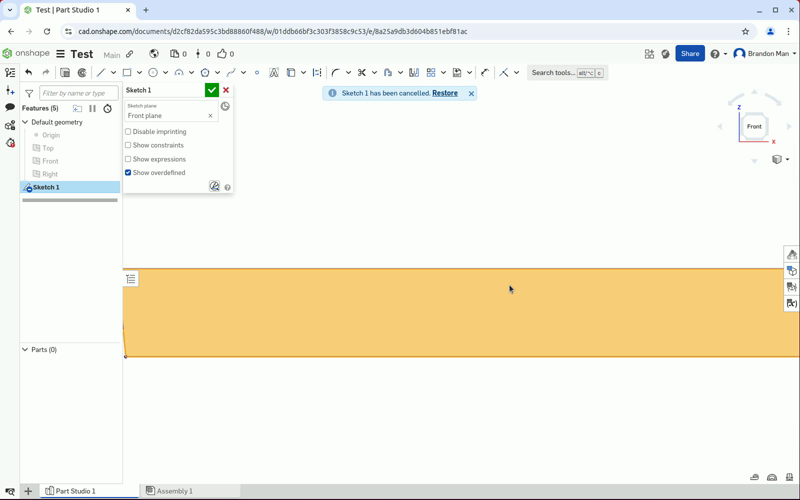
scroll(-6)
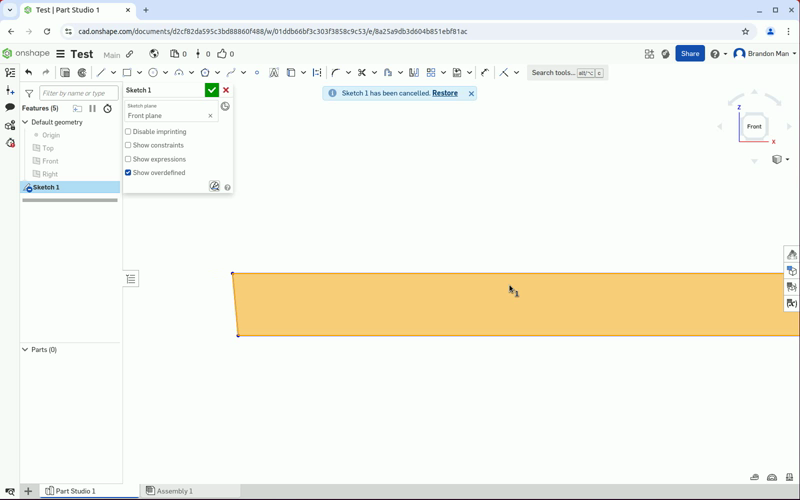
scroll(-6)
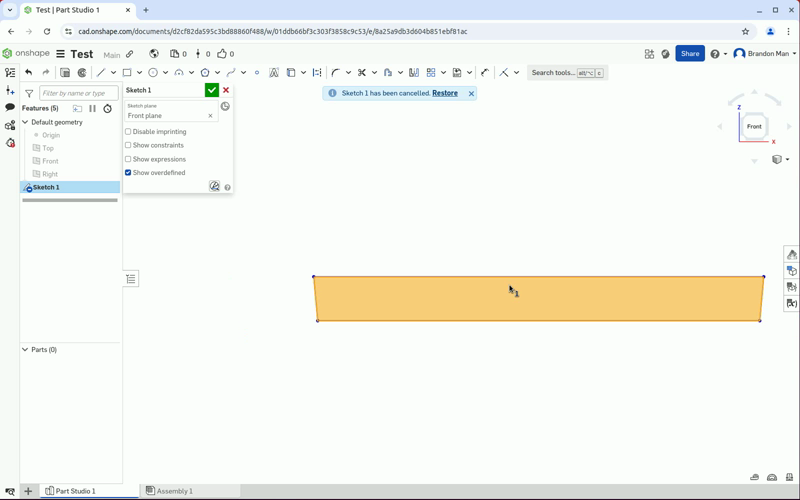
scroll(-6)
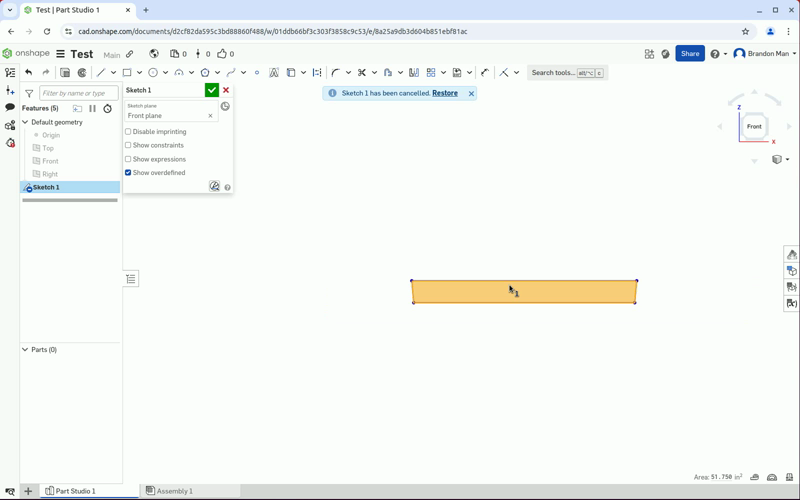
scroll(-6)
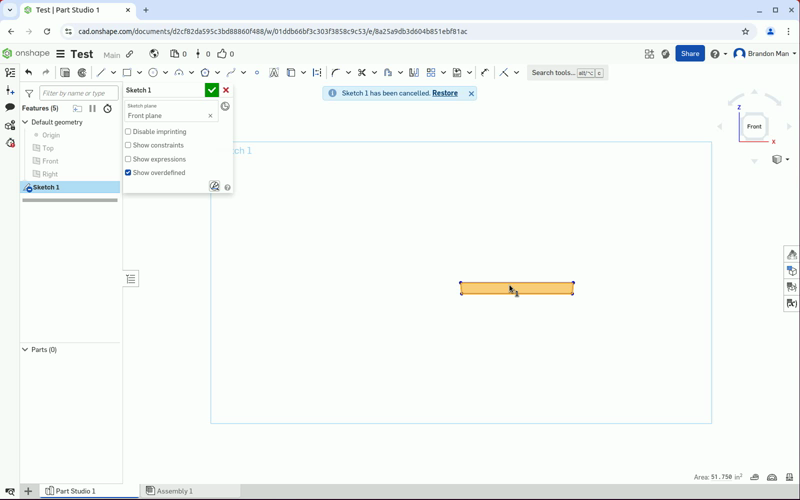
mouse_move(73, 352)
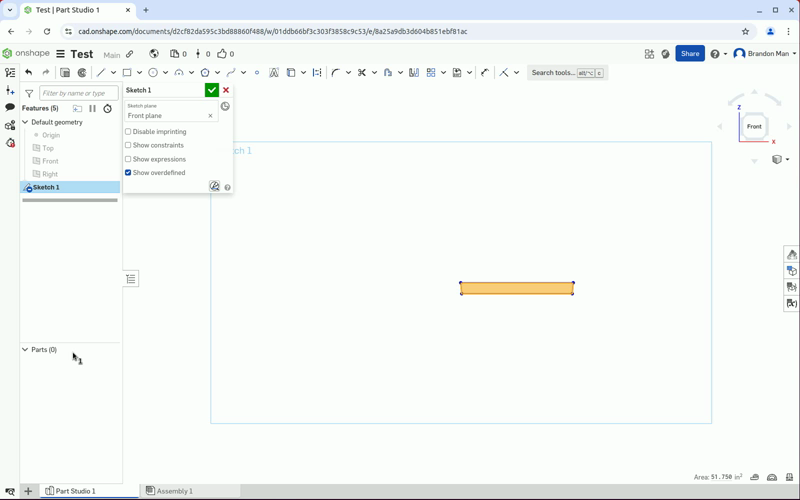
key(shift+y)
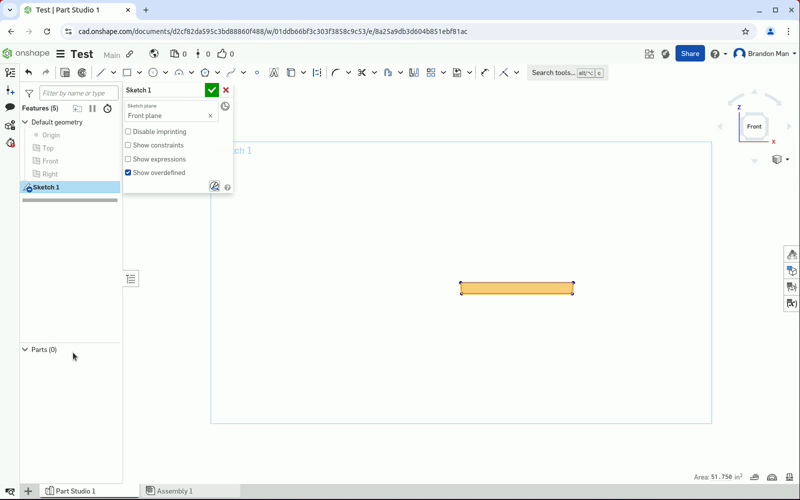
key(shift+e)
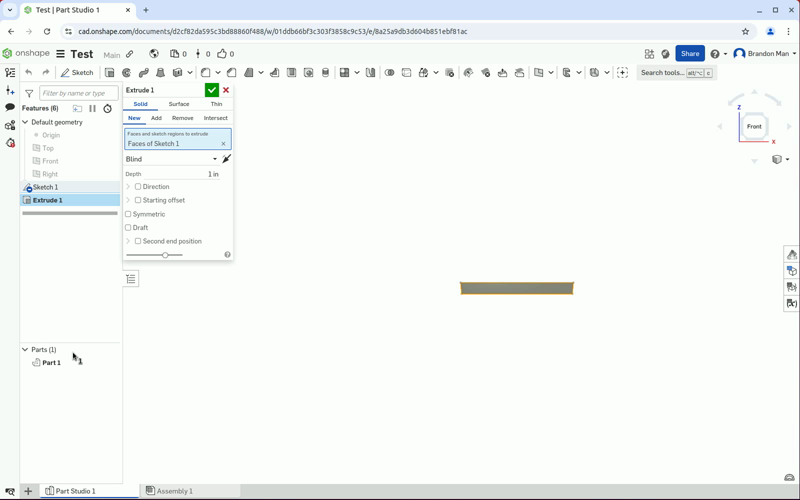
mouse_move(143, 106)
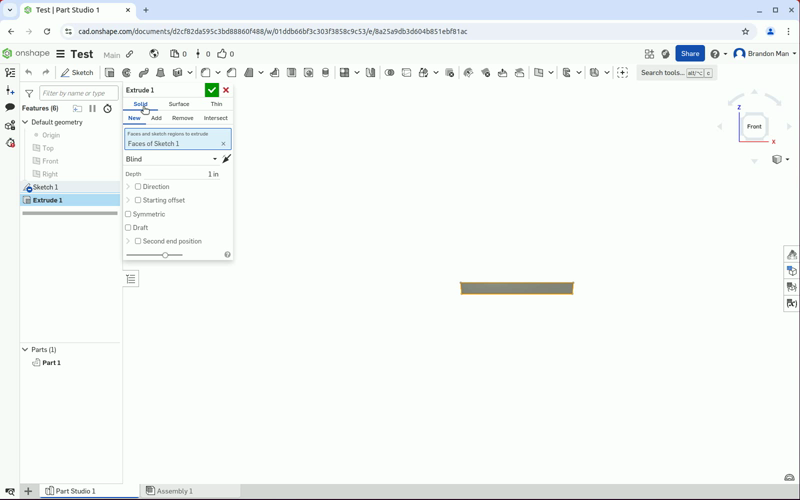
click(143, 106)
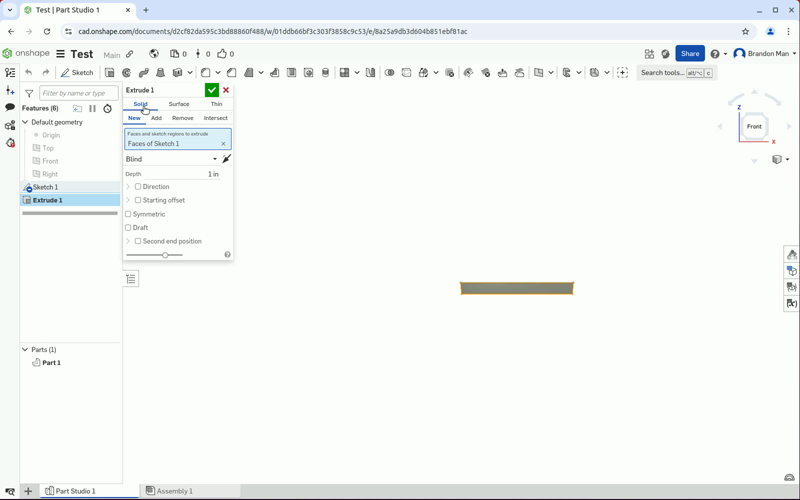
mouse_move(137, 120)
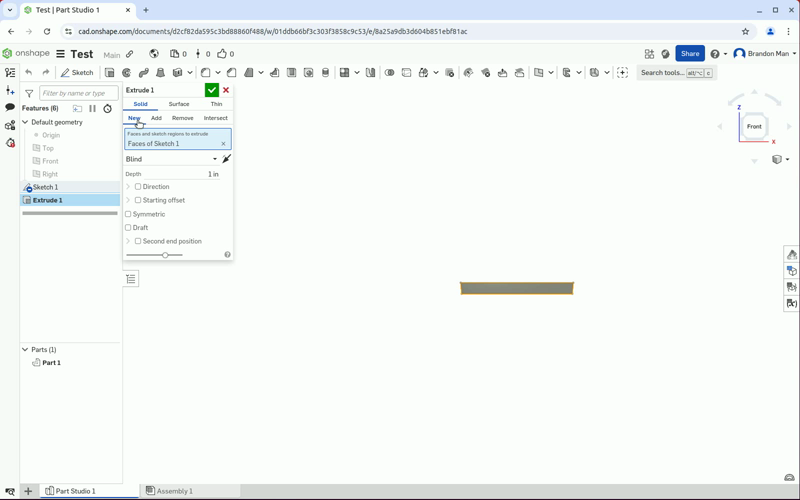
click(137, 120)
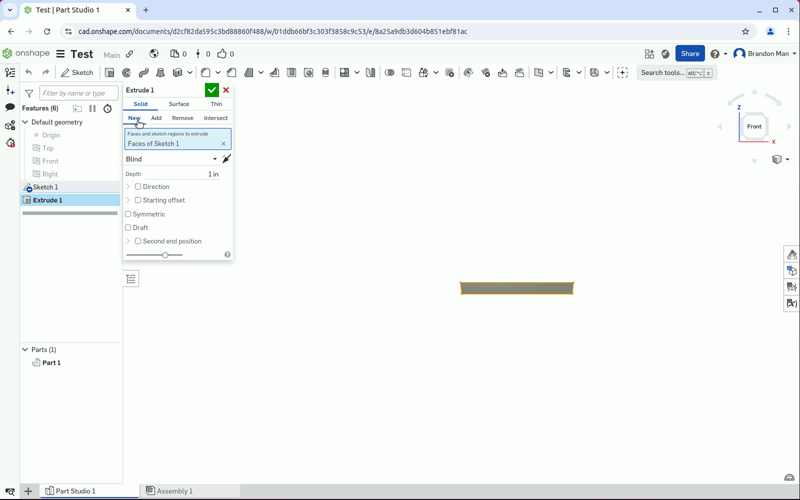
key(tab, 4)
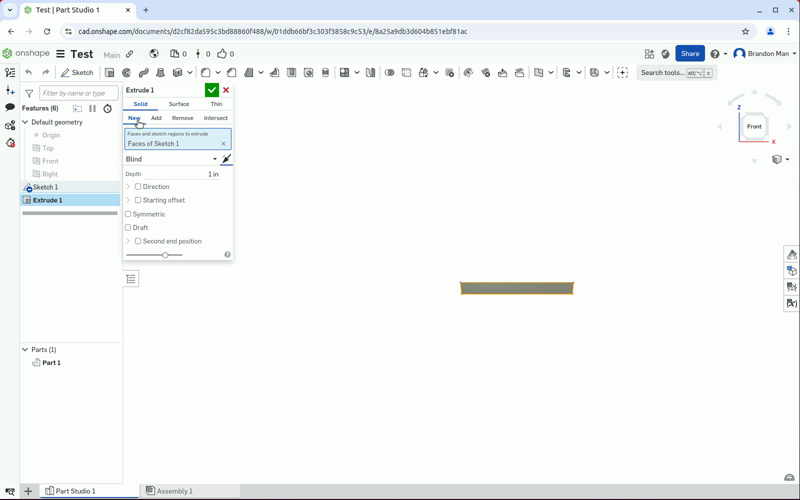
text(2.166)
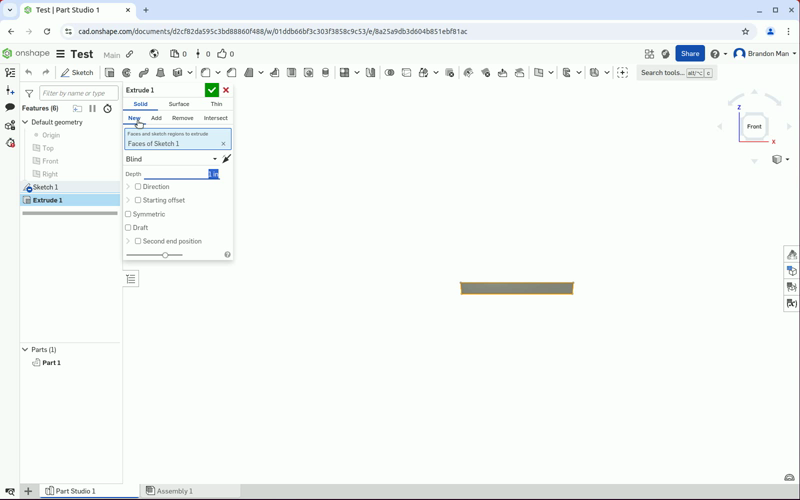
key(enter)
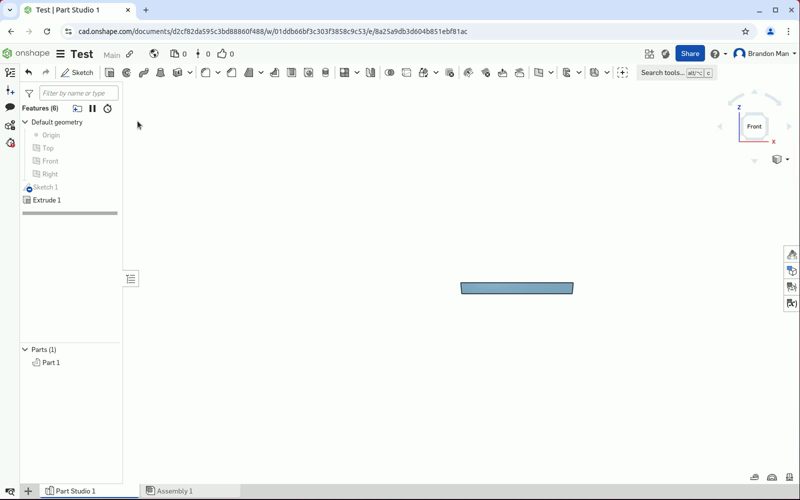
key(shift+h)
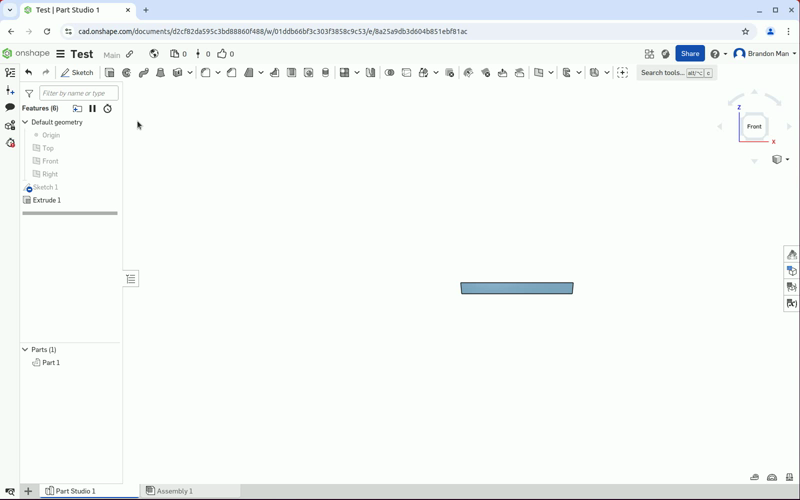
key(shift+h)
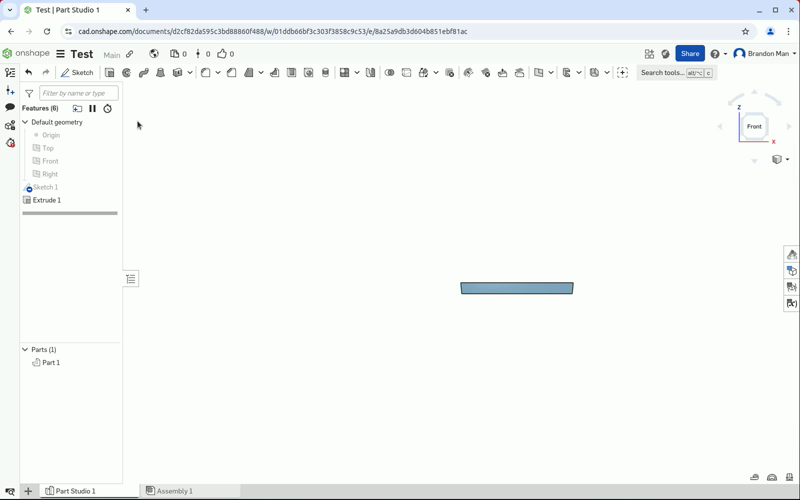
mouse_move(73, 189)
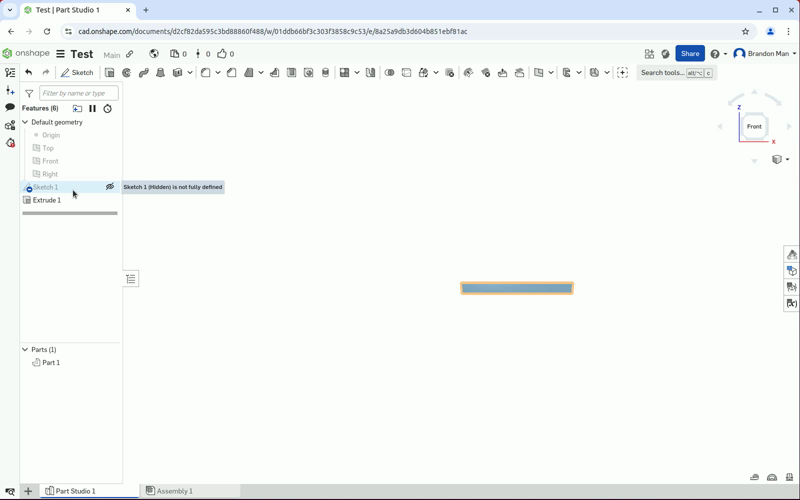
click(73, 189)
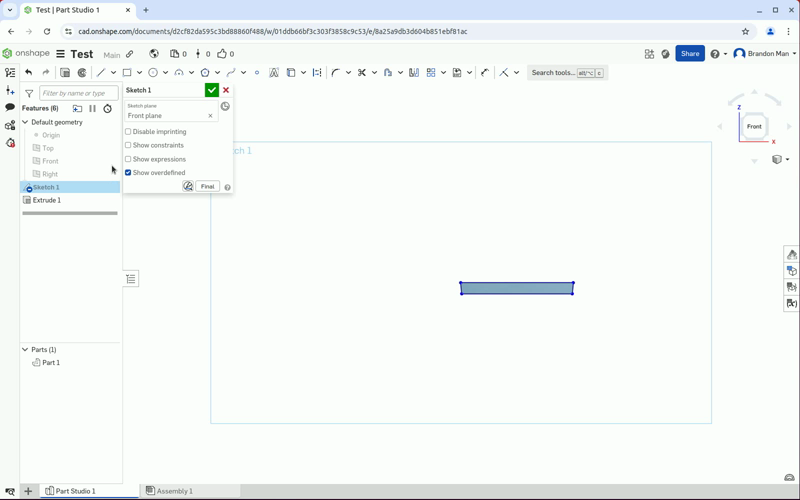
mouse_move(229, 92)
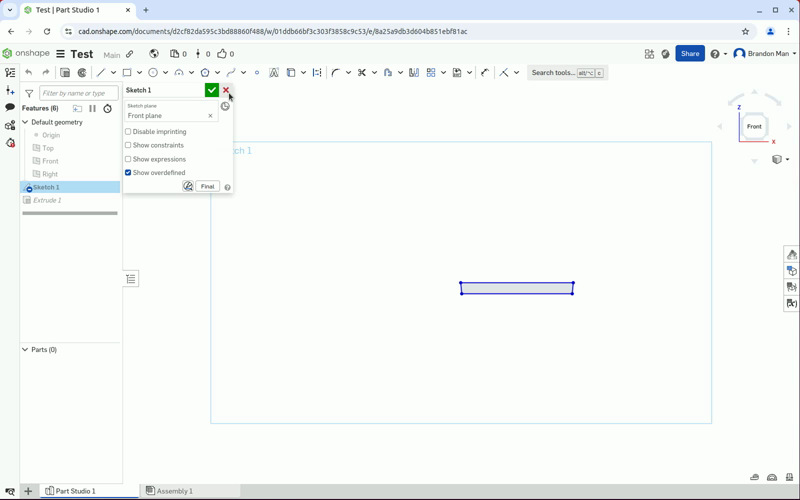
click(229, 92)
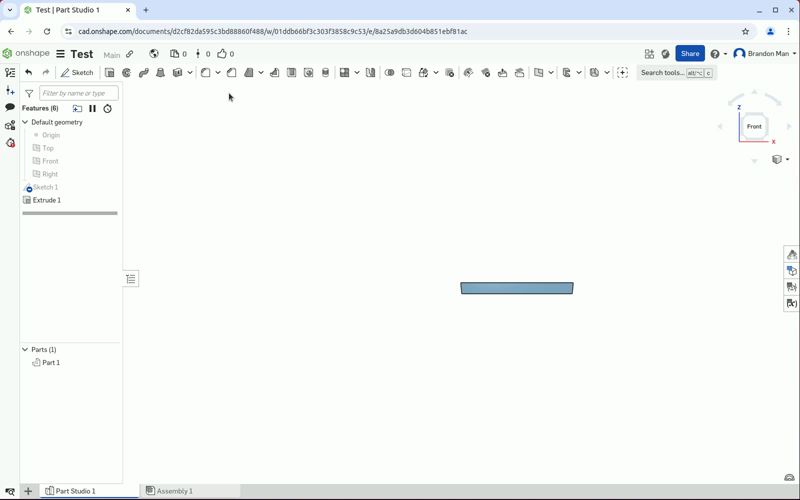
mouse_move(541, 75)
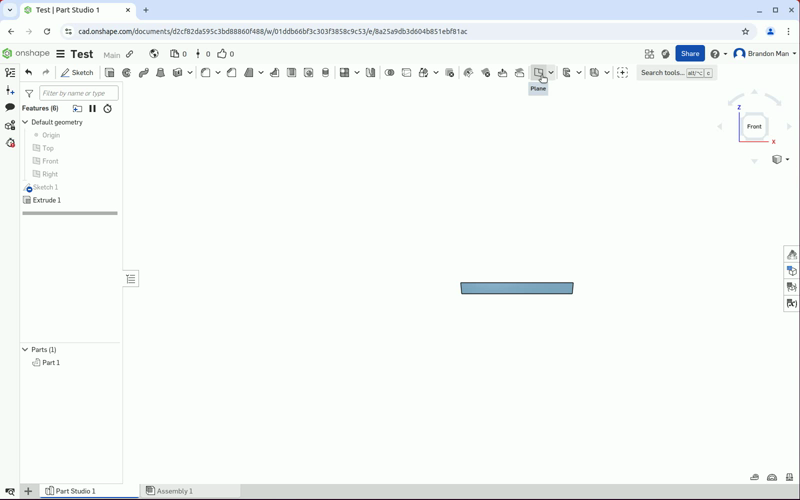
click(541, 75)
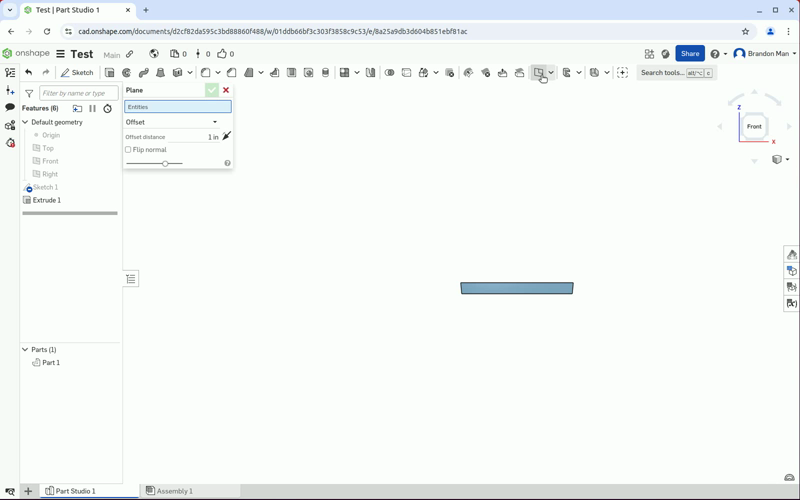
mouse_move(73, 163)
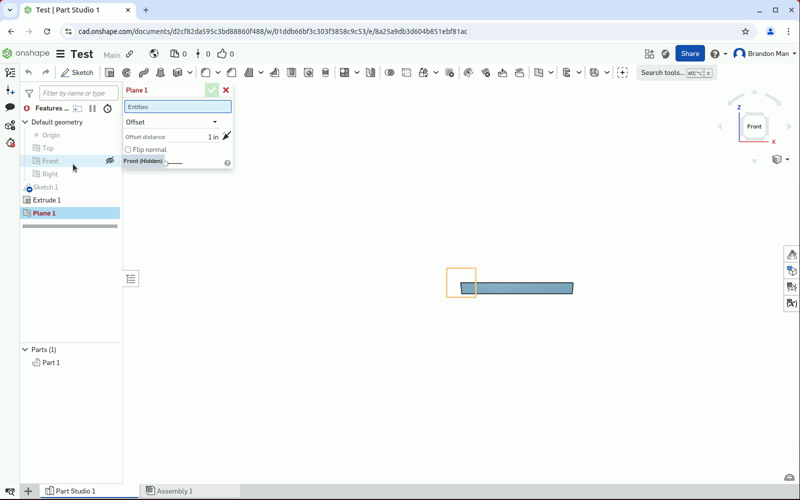
click(73, 163)
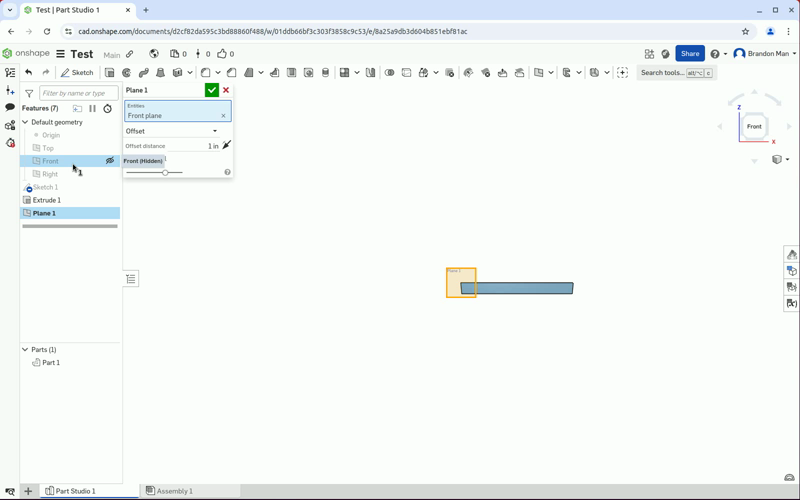
key(tab, 2)
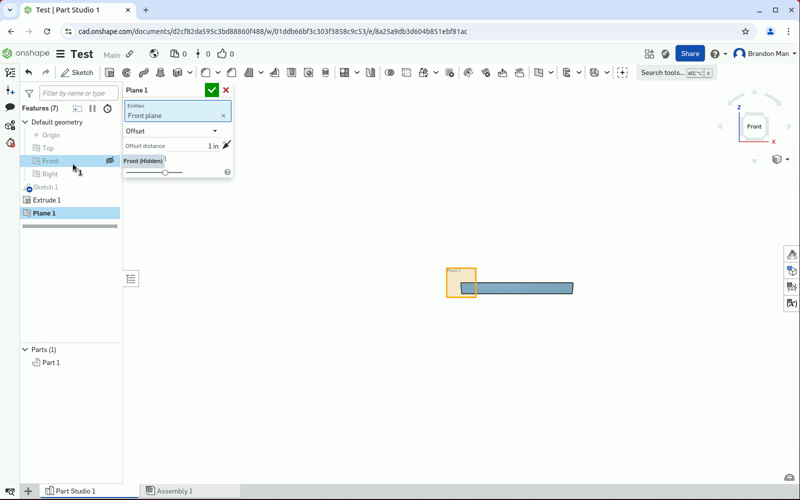
text(2.157)
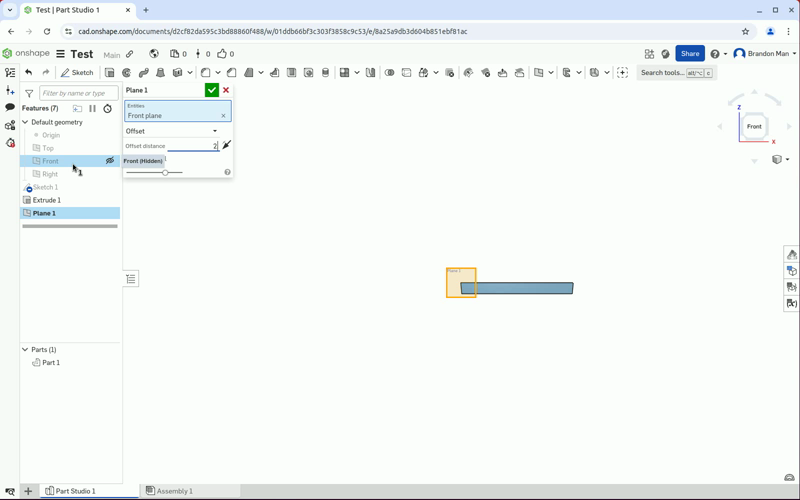
key(enter, 2)
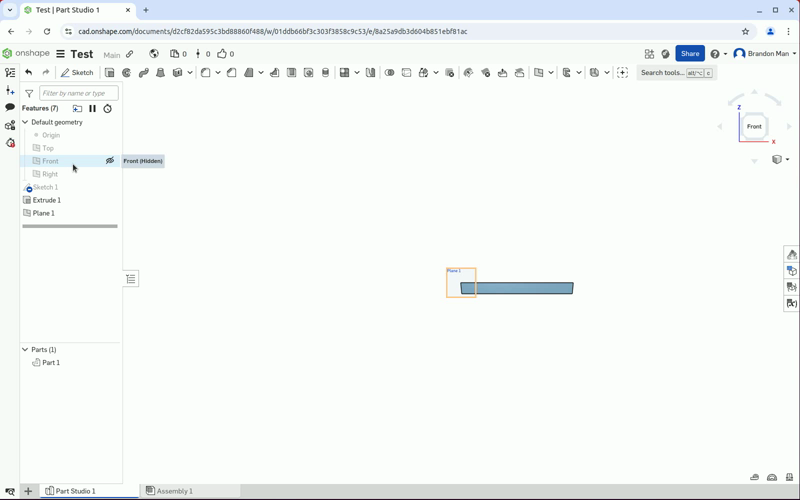
key(shift+s)
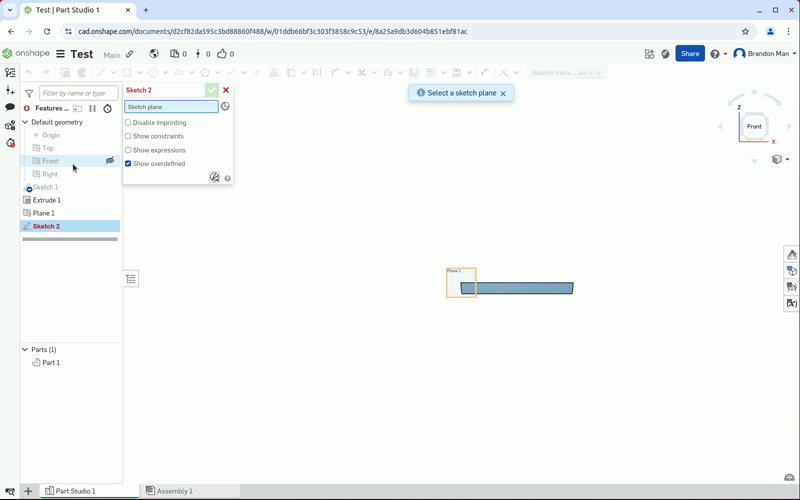
mouse_move(73, 215)
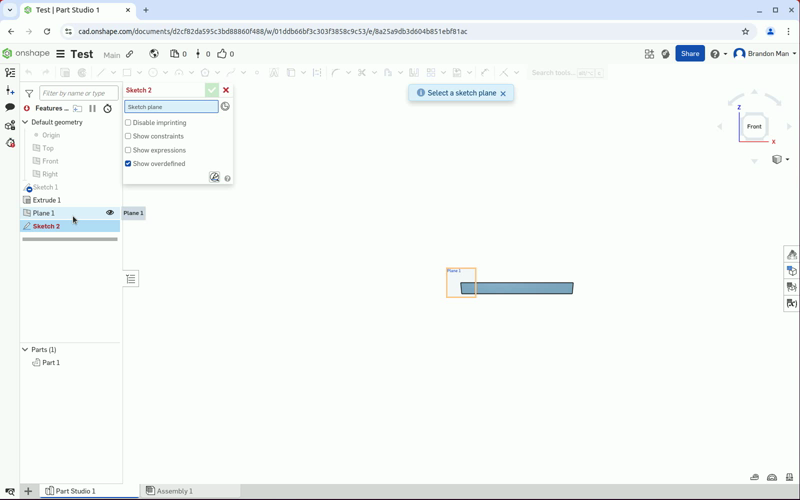
click(73, 215)
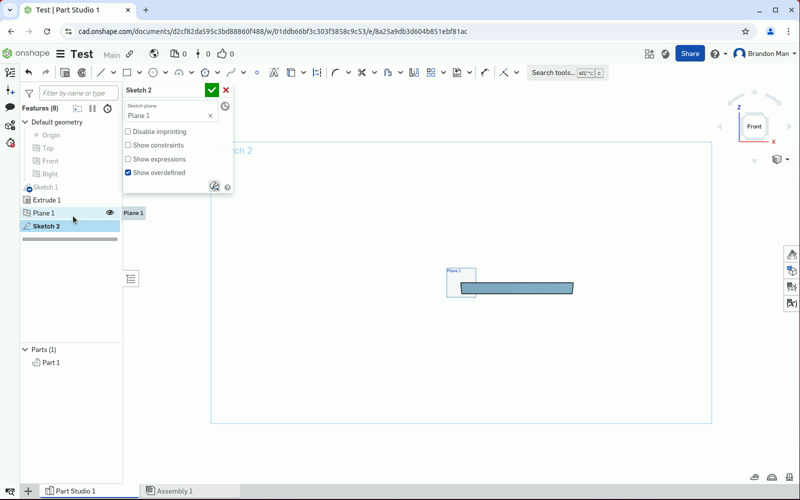
mouse_move(73, 352)
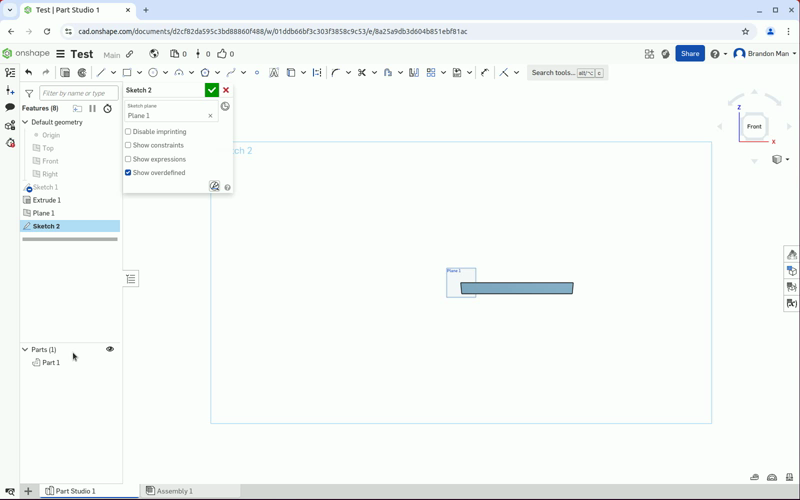
key(y)
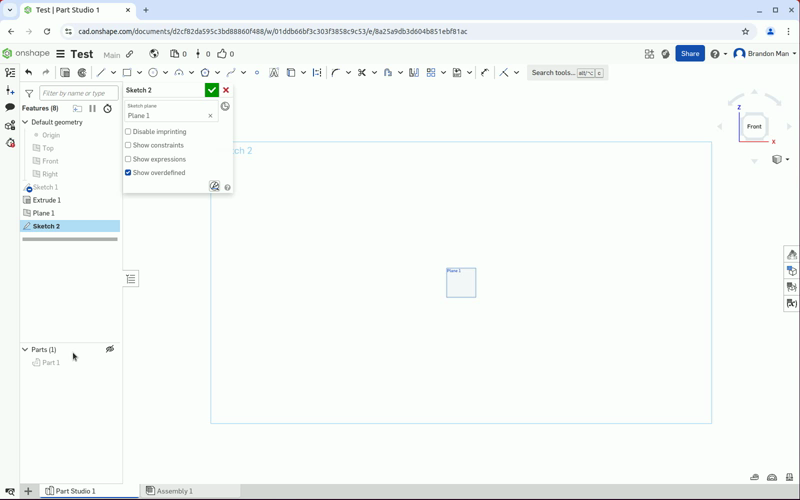
key(l)
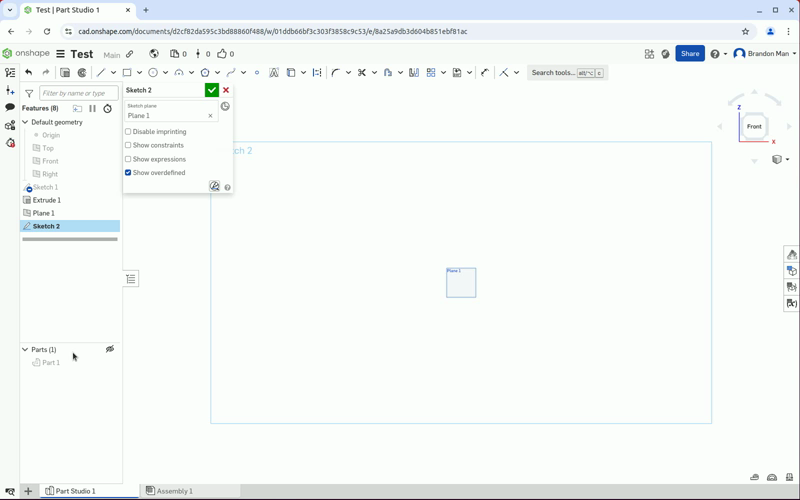
key_down(shift)
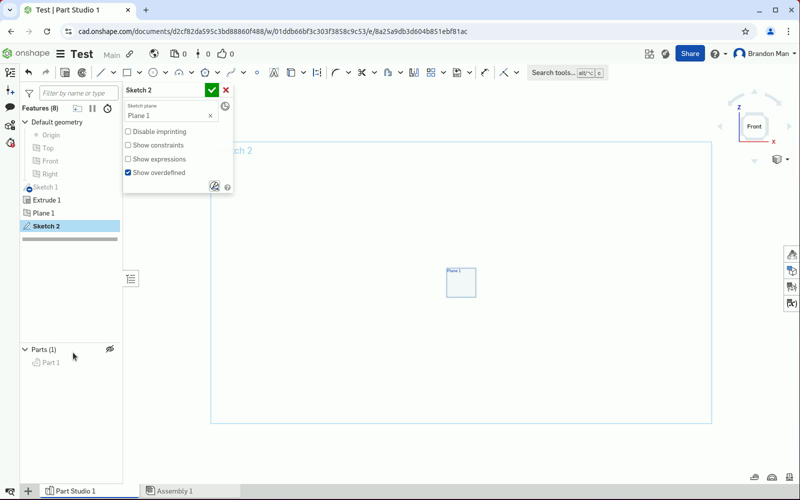
mouse_move(561, 293)
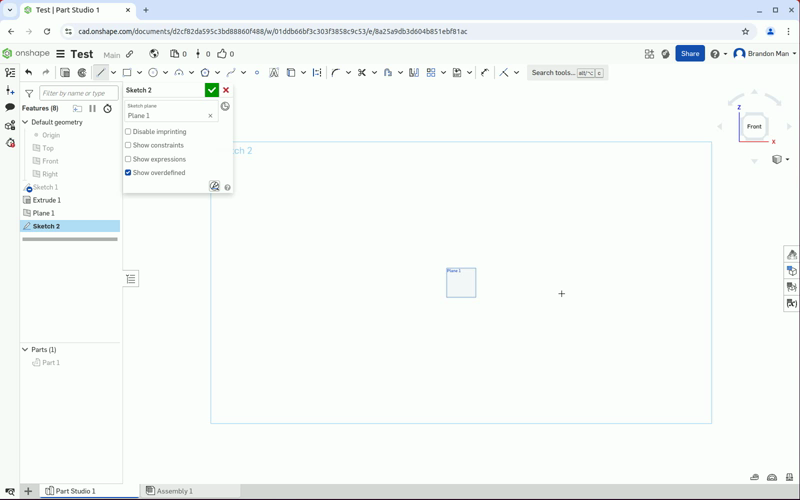
click(561, 293)
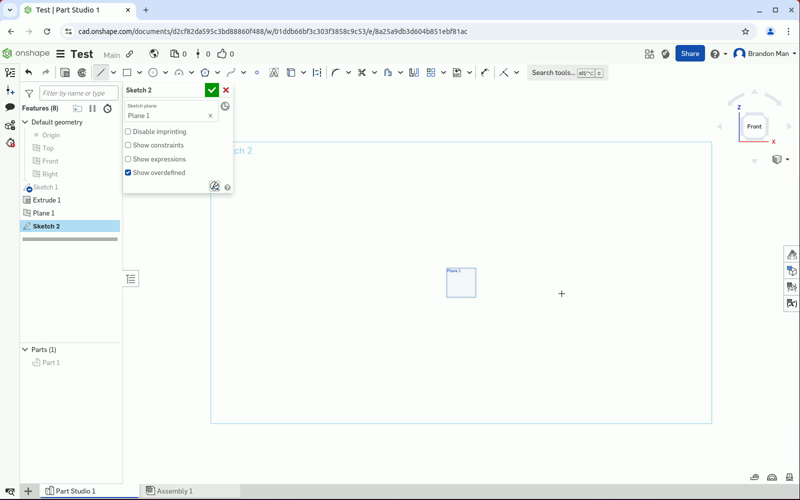
key_up(shift)
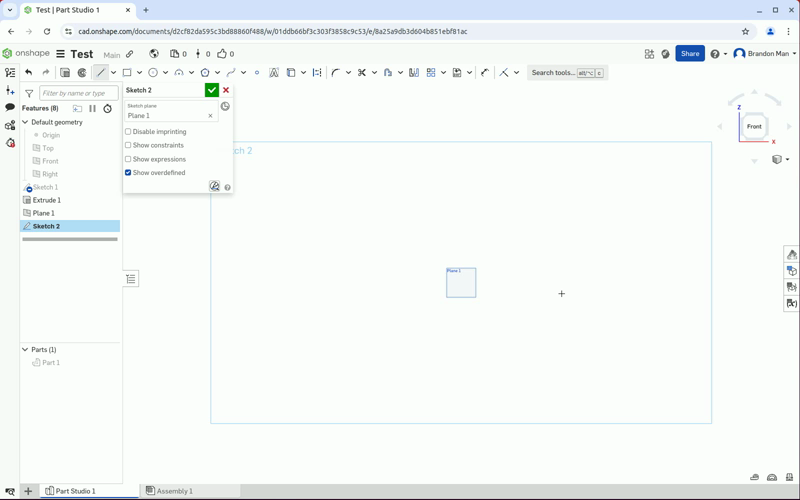
key_down(shift)
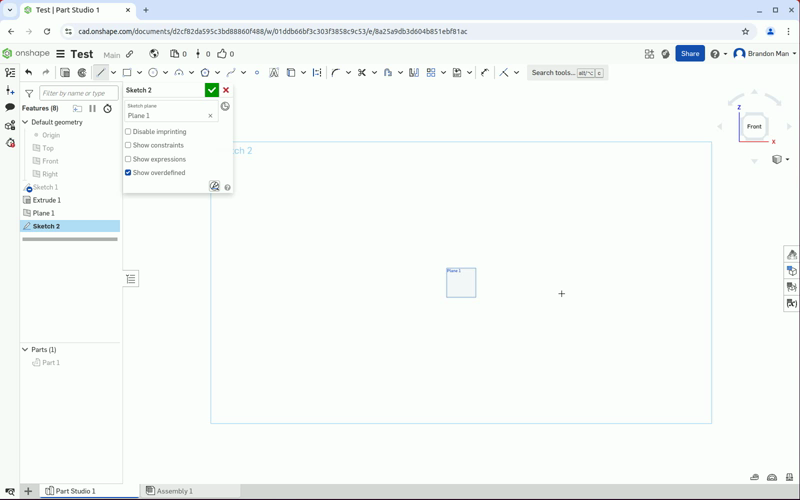
mouse_move(589, 293)
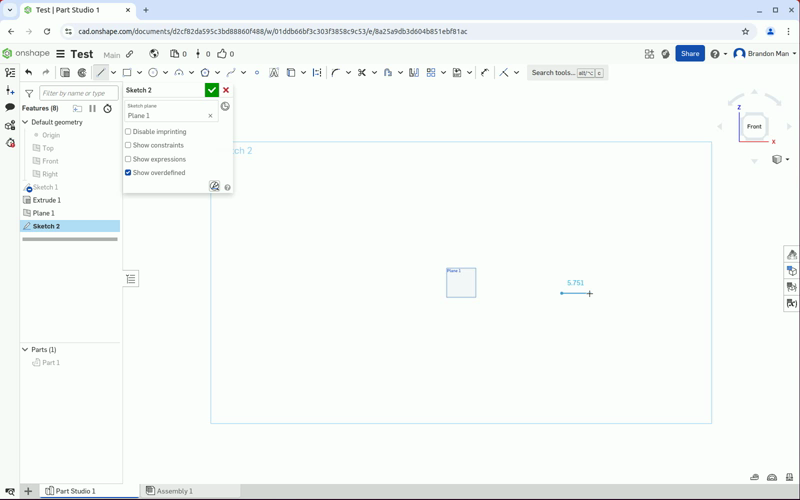
mouse_move(573, 293)
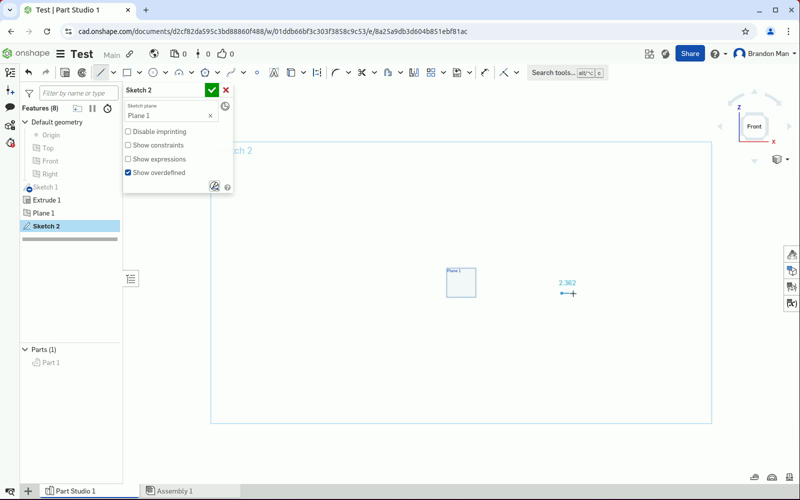
click(573, 293)
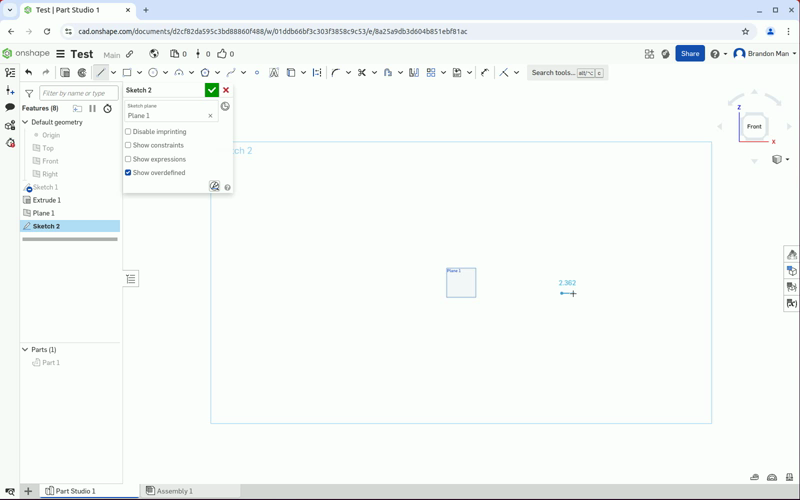
key_up(shift)
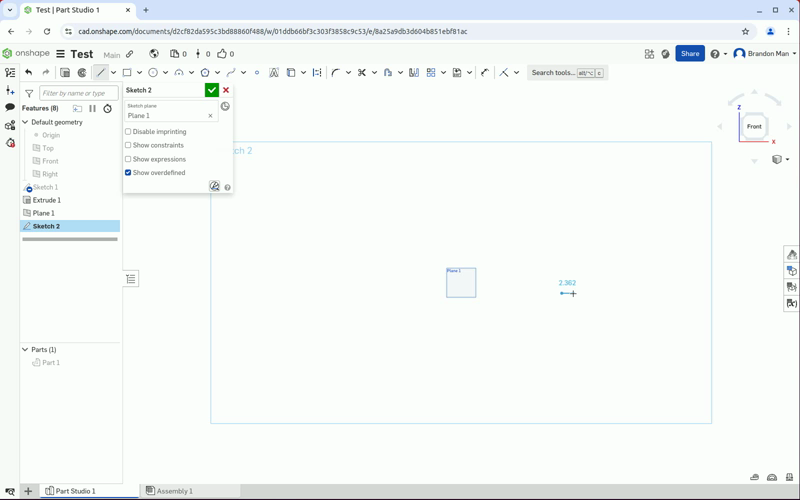
key_down(shift)
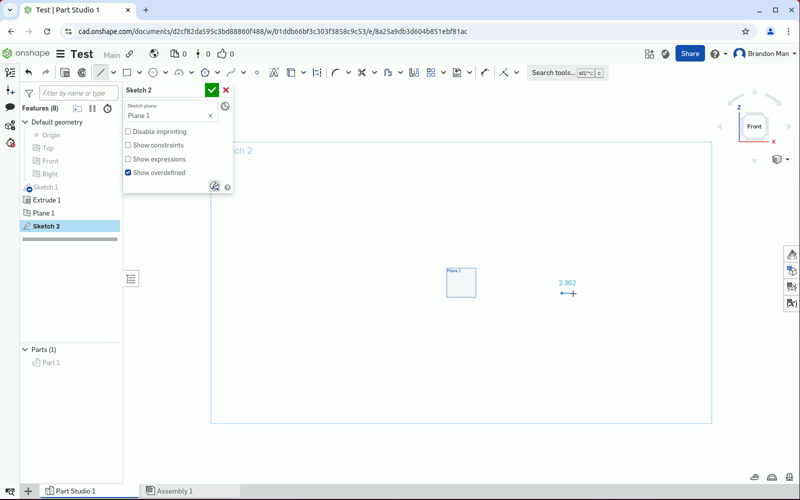
mouse_move(589, 293)
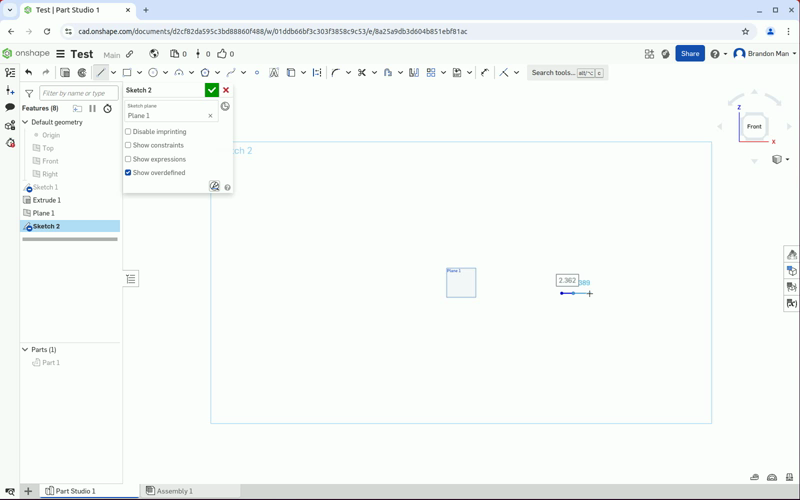
mouse_move(574, 281)
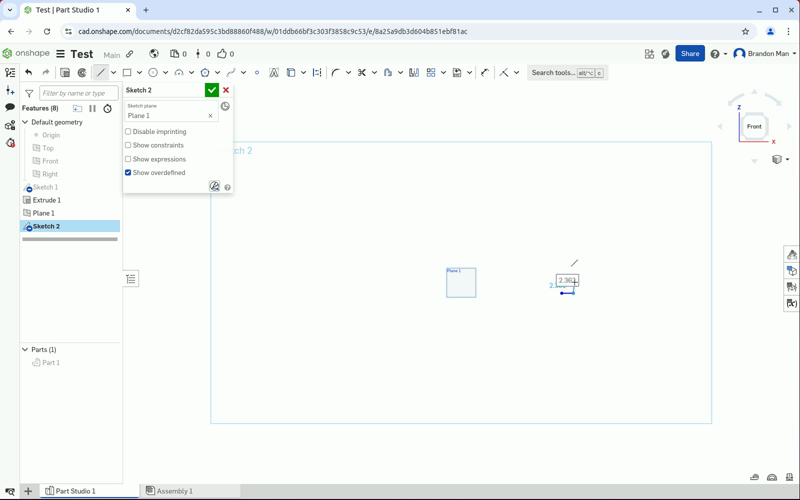
click(574, 281)
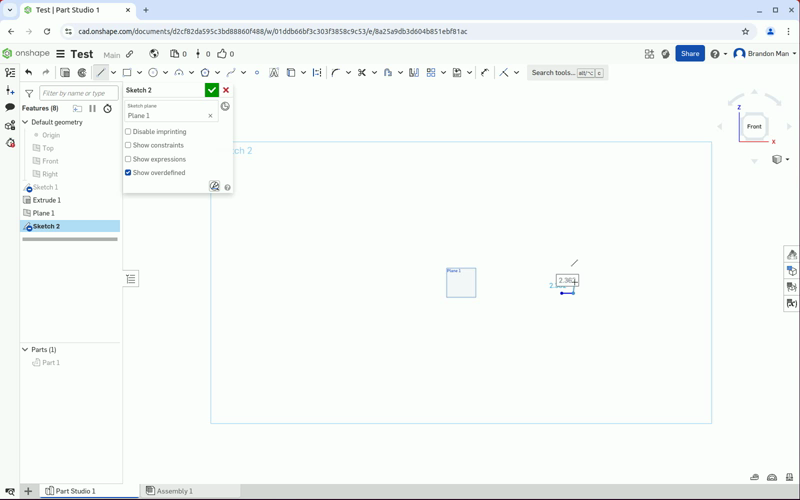
key_up(shift)
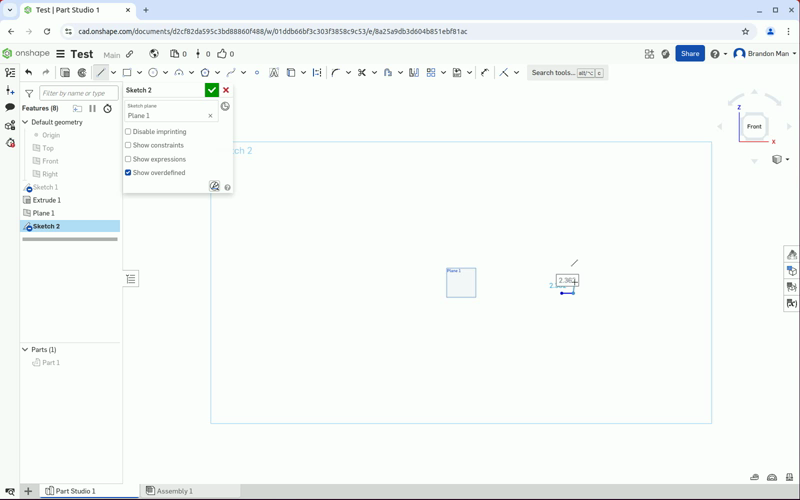
key_down(shift)
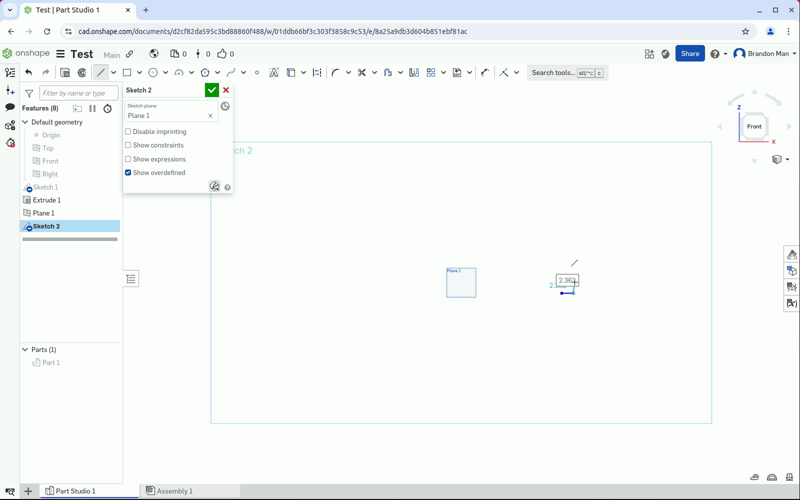
mouse_move(589, 281)
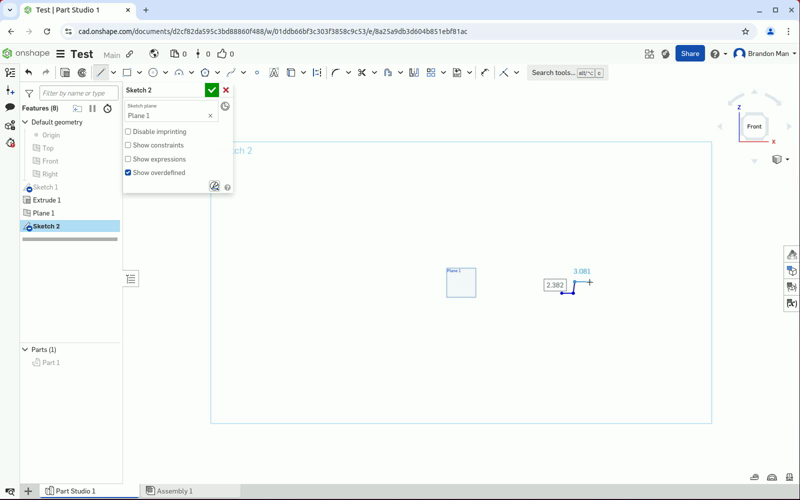
mouse_move(562, 281)
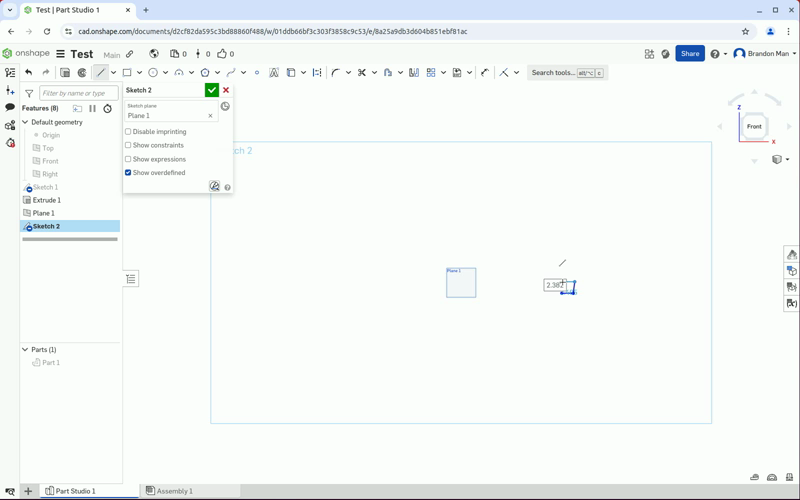
click(562, 281)
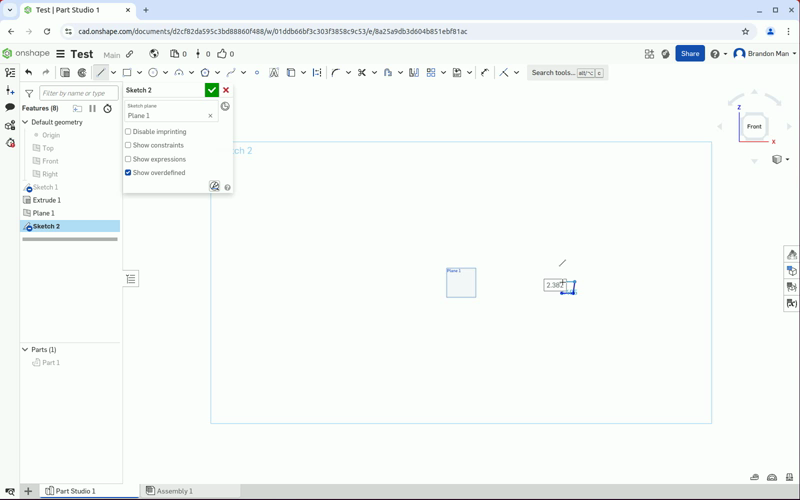
key_up(shift)
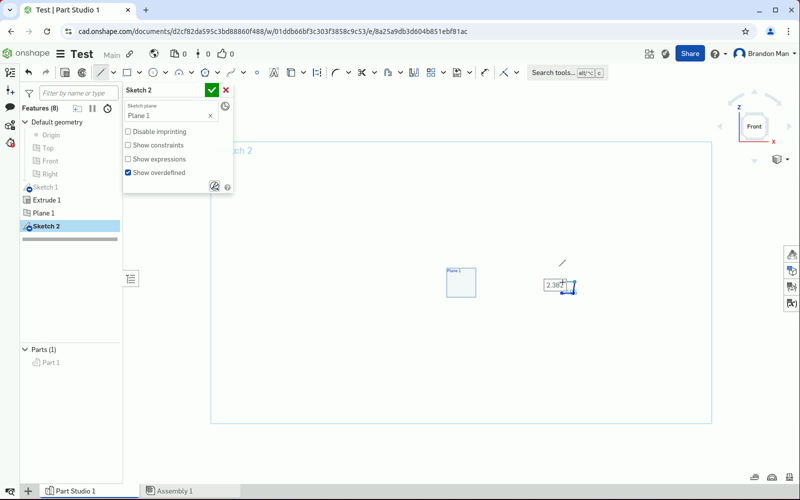
mouse_move(589, 281)
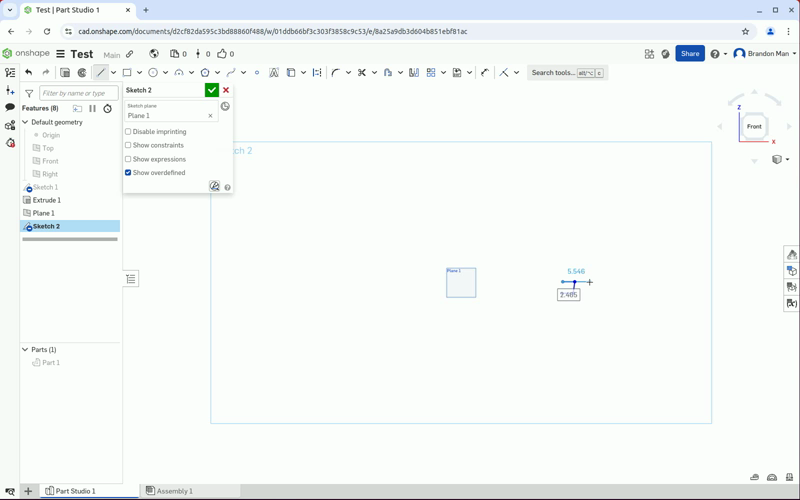
key_down(shift)
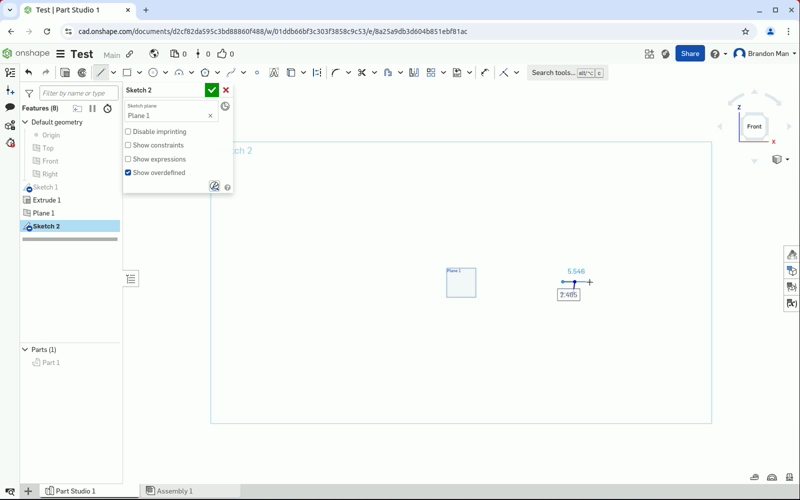
mouse_move(561, 293)
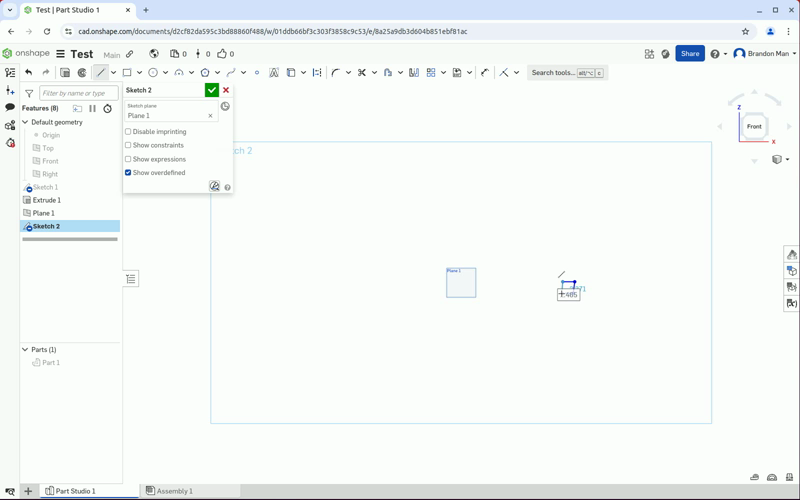
key_up(shift)
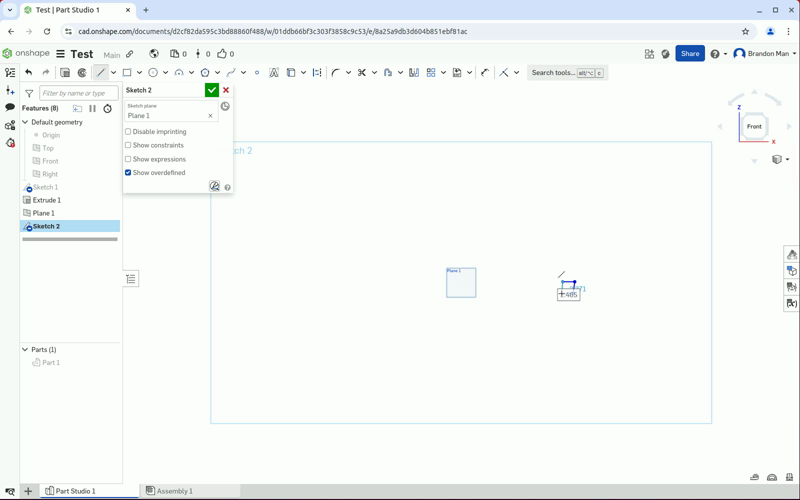
click(561, 293)
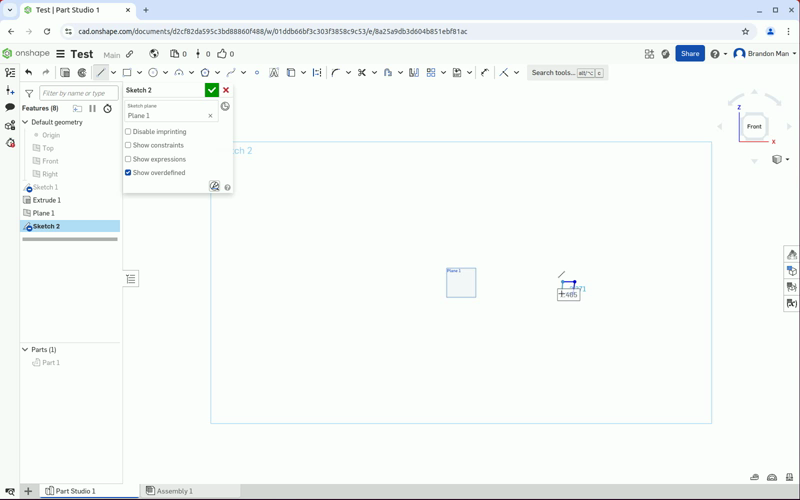
key(esc)
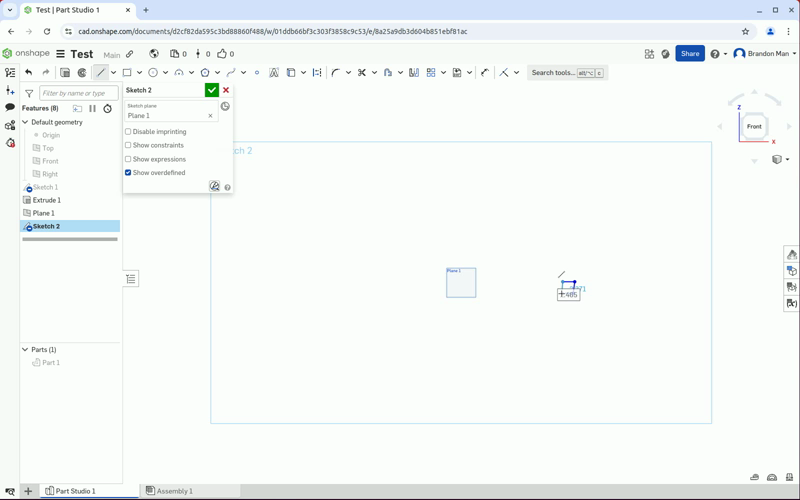
mouse_move(564, 284)
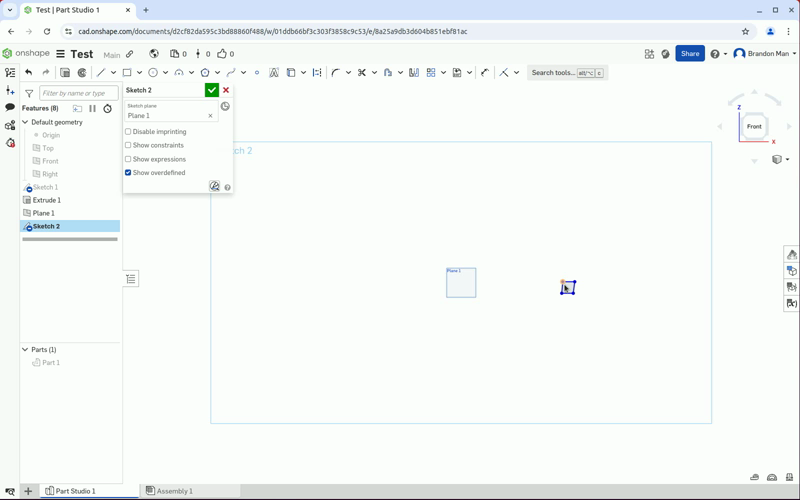
scroll(6)
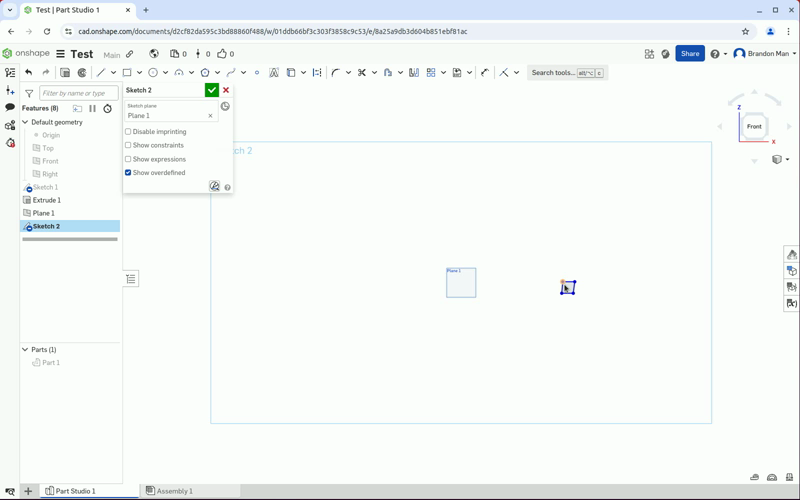
scroll(6)
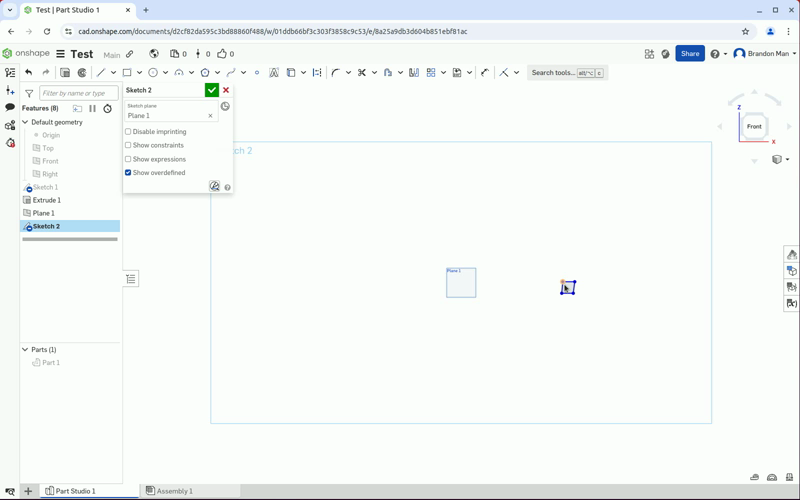
scroll(6)
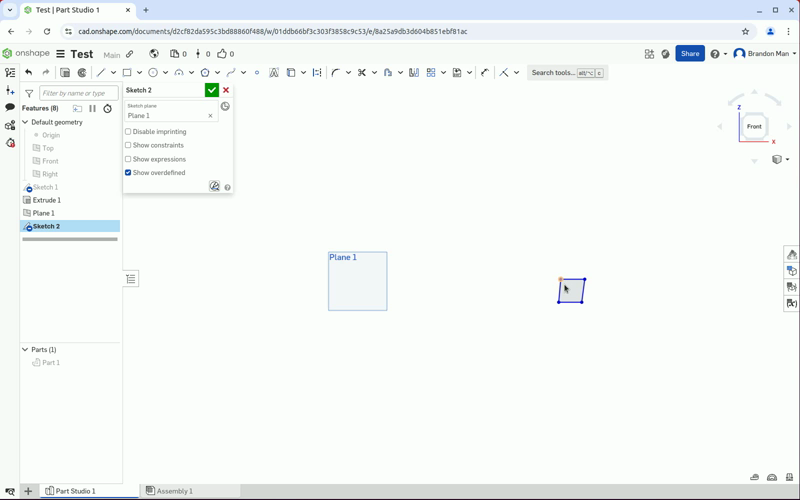
scroll(6)
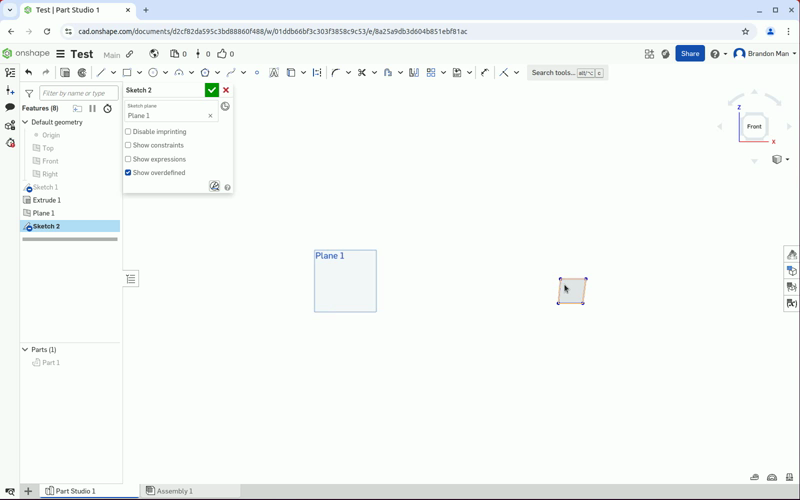
scroll(6)
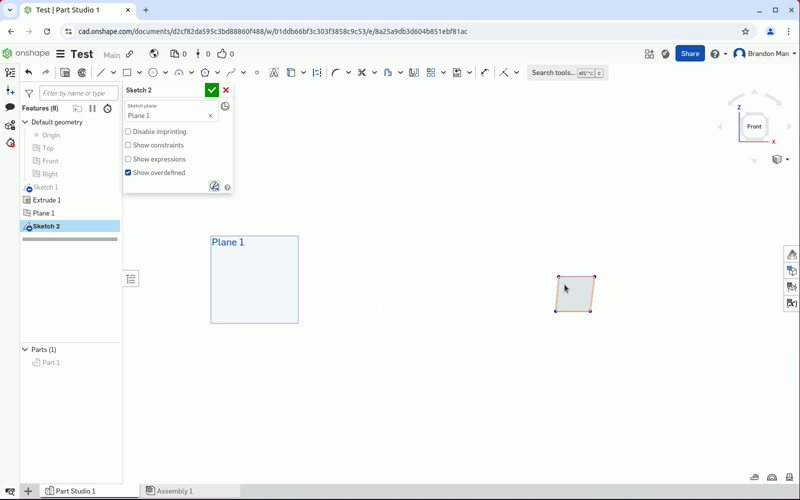
scroll(6)
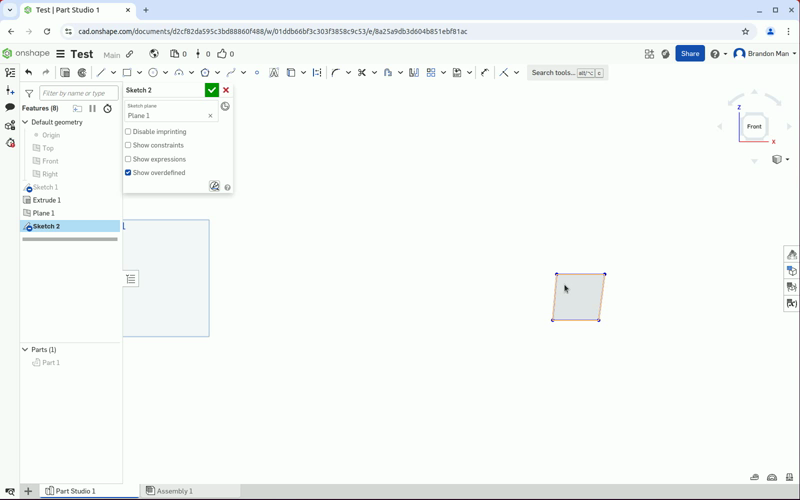
scroll(6)
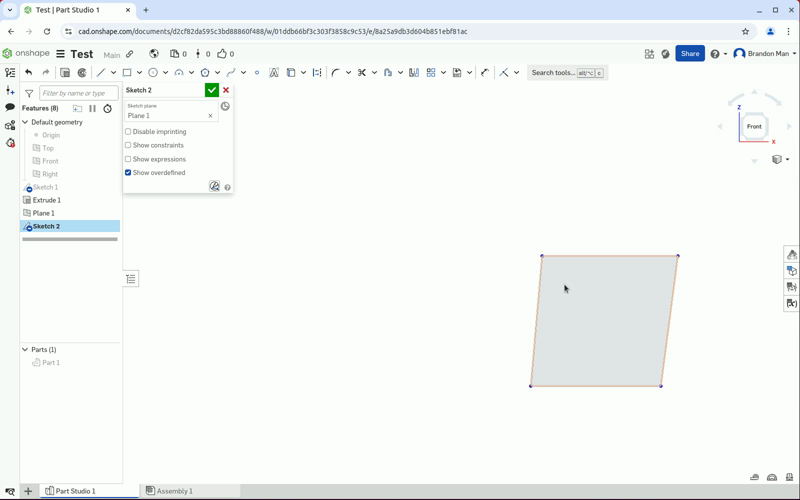
click(564, 284)
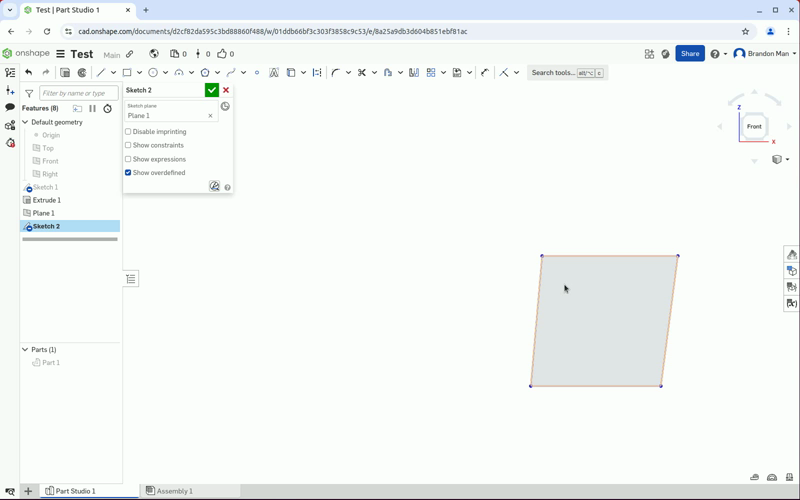
scroll(-6)
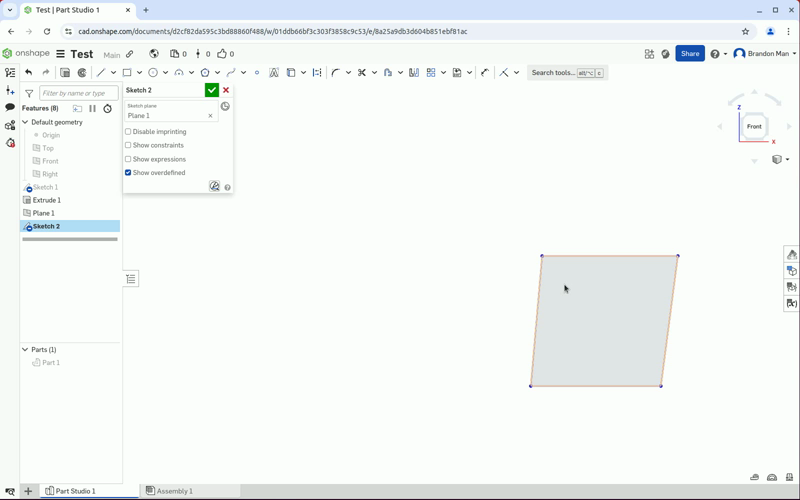
scroll(-6)
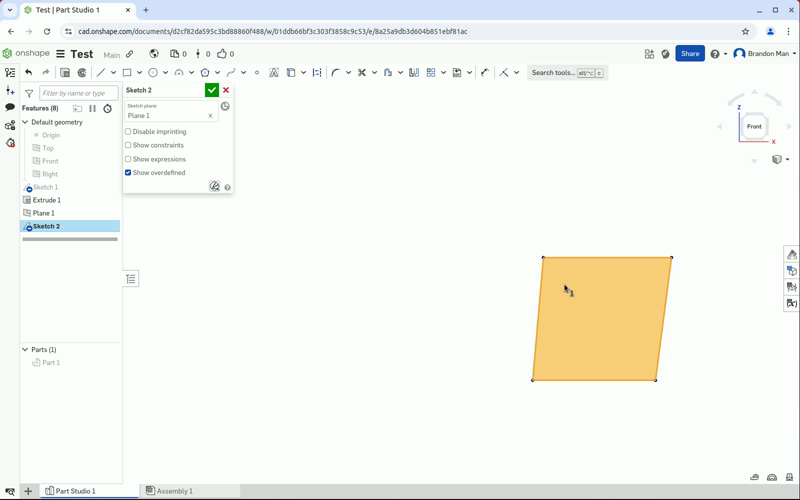
scroll(-6)
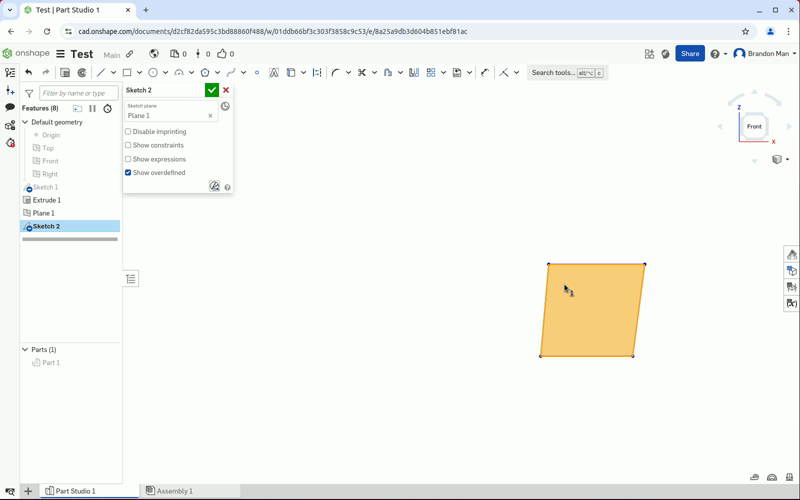
scroll(-6)
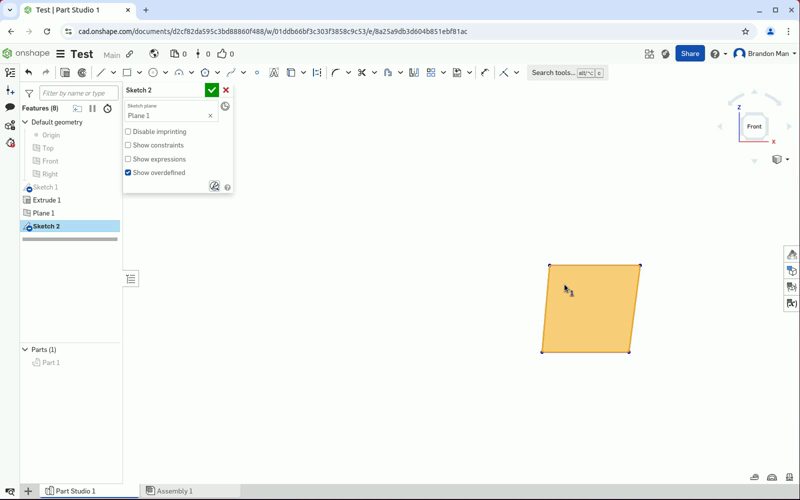
scroll(-6)
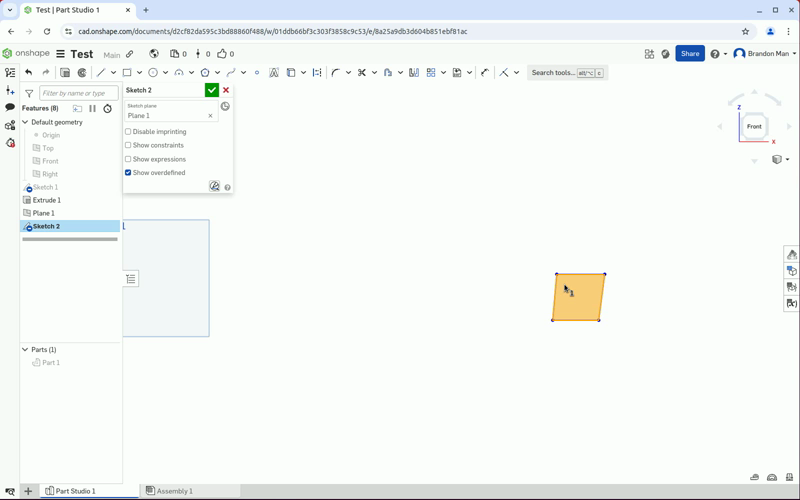
scroll(-6)
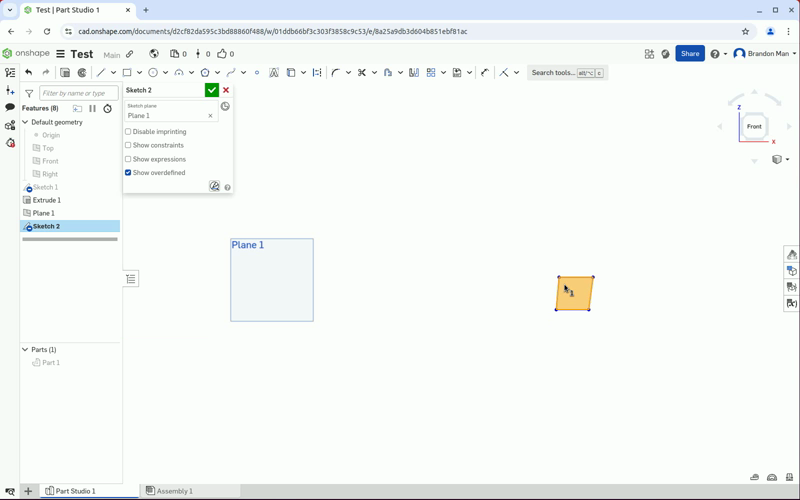
scroll(-6)
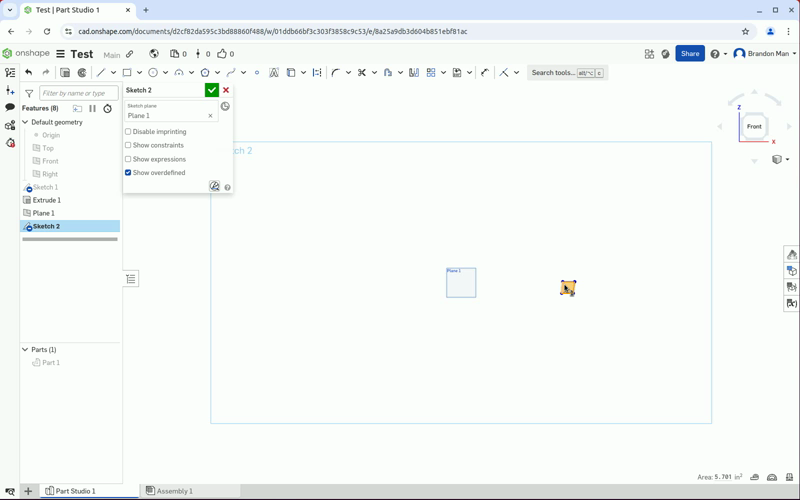
mouse_move(73, 352)
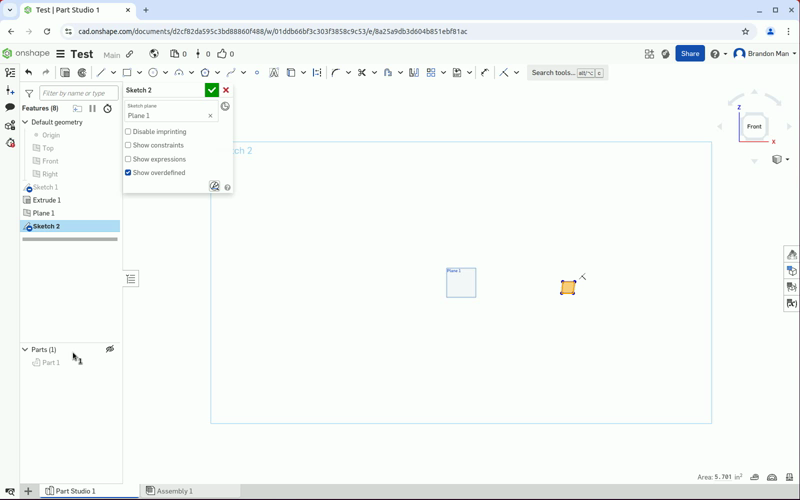
key(shift+y)
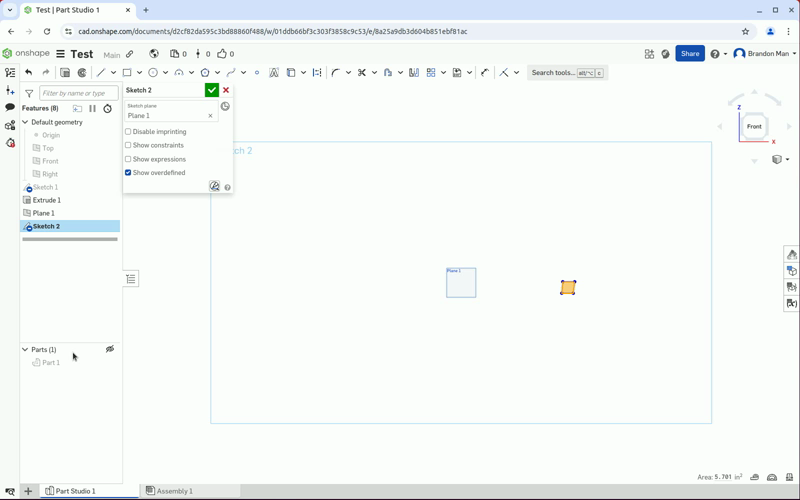
key(shift+e)
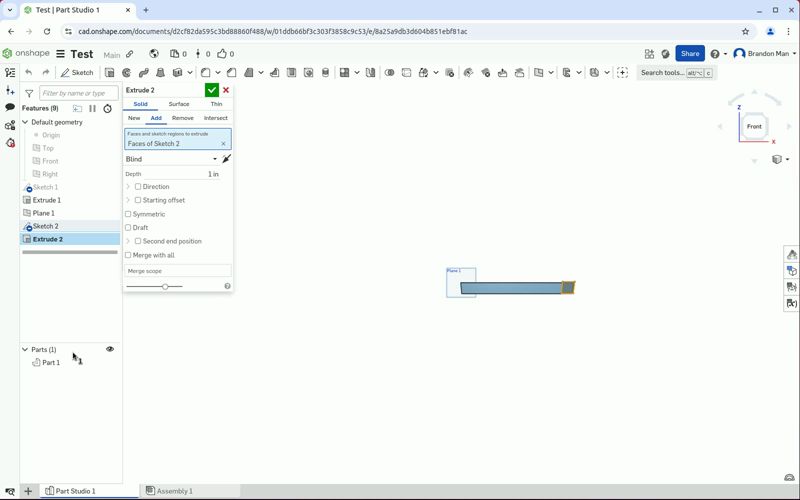
mouse_move(143, 106)
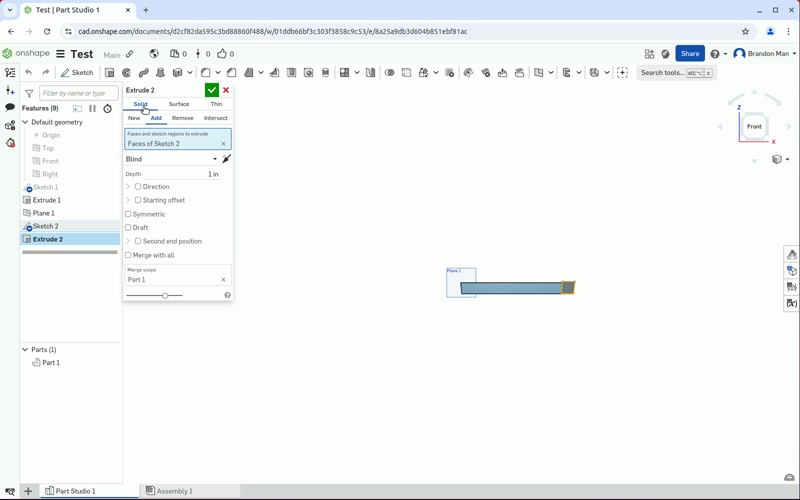
click(143, 106)
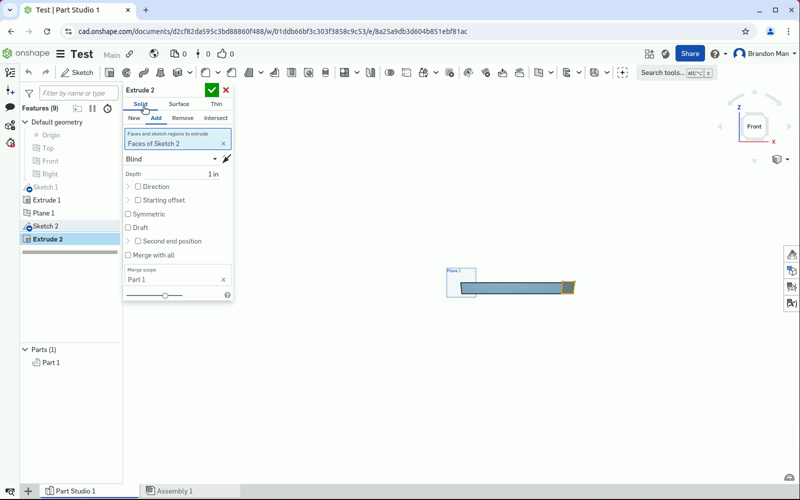
mouse_move(186, 120)
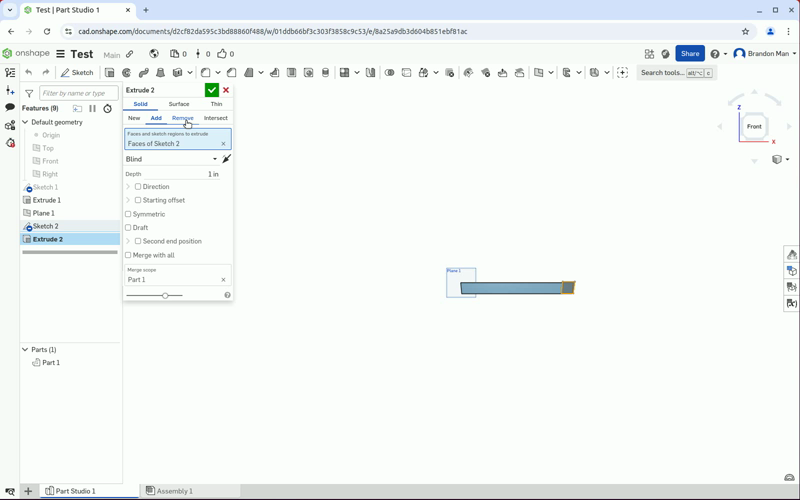
click(186, 120)
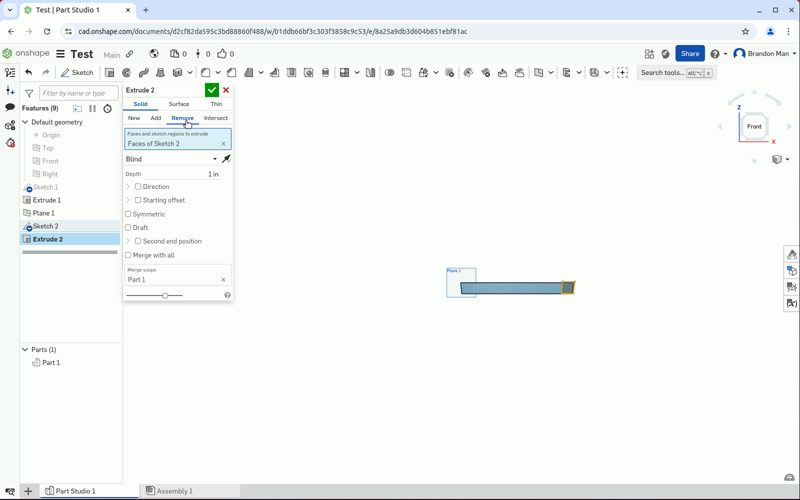
key(tab, 4)
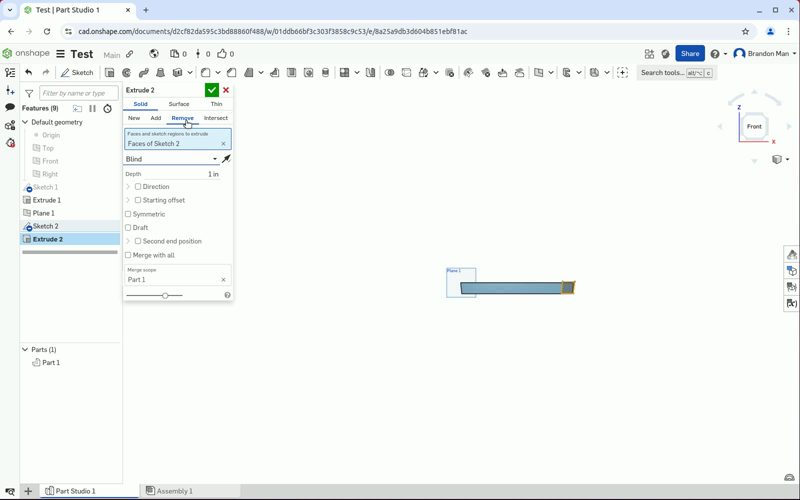
text(1.204)
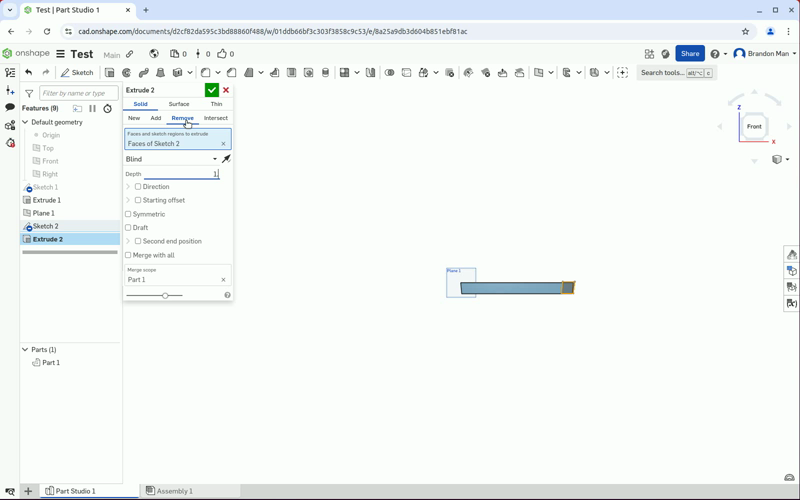
key(tab, 6)
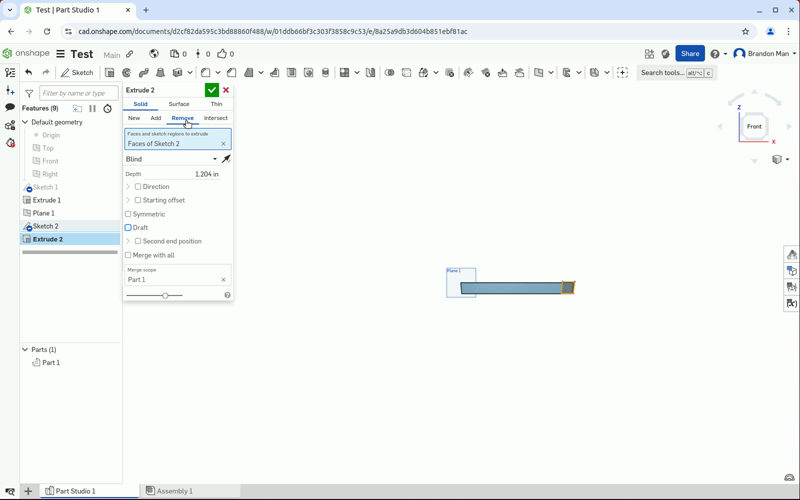
key(space)
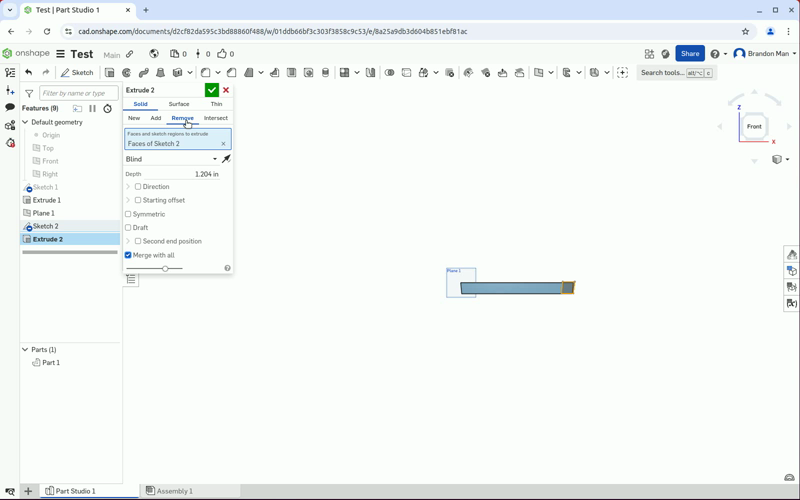
key(enter)
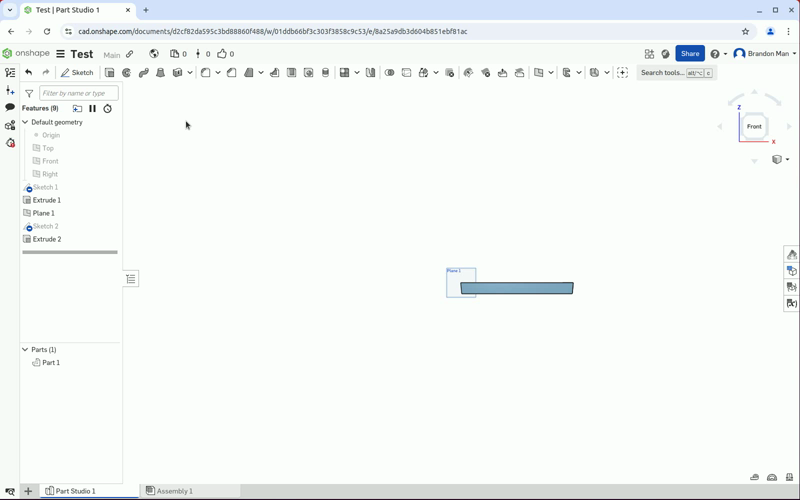
key(shift+h)
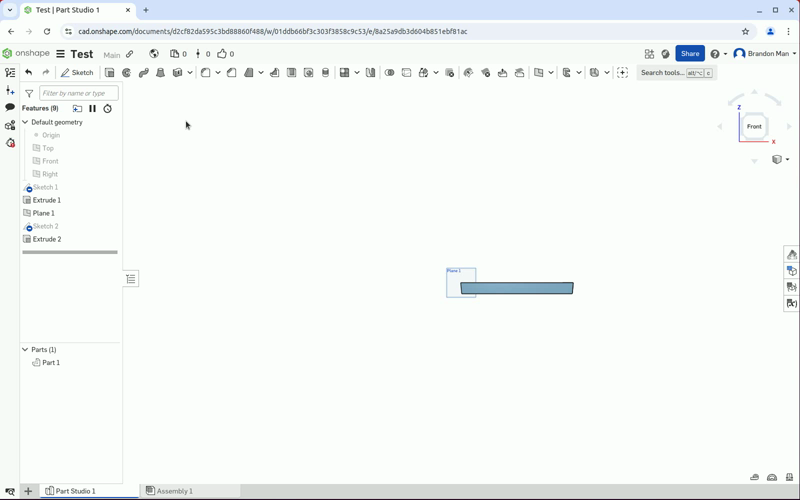
key(shift+h)
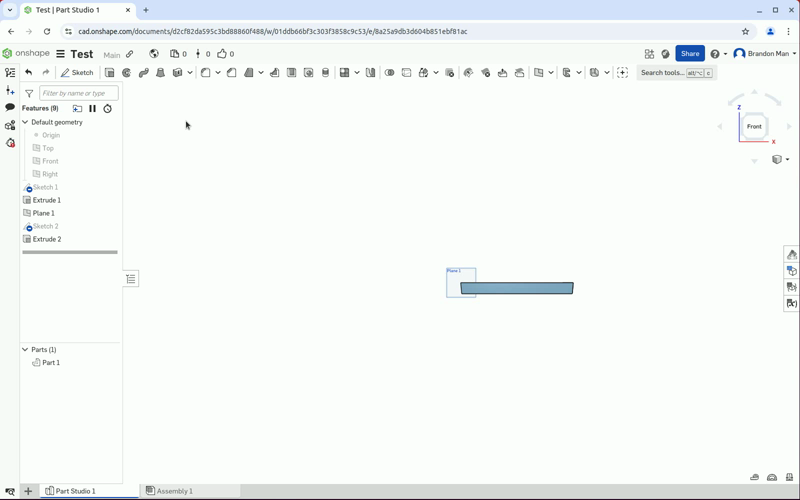
mouse_move(73, 189)
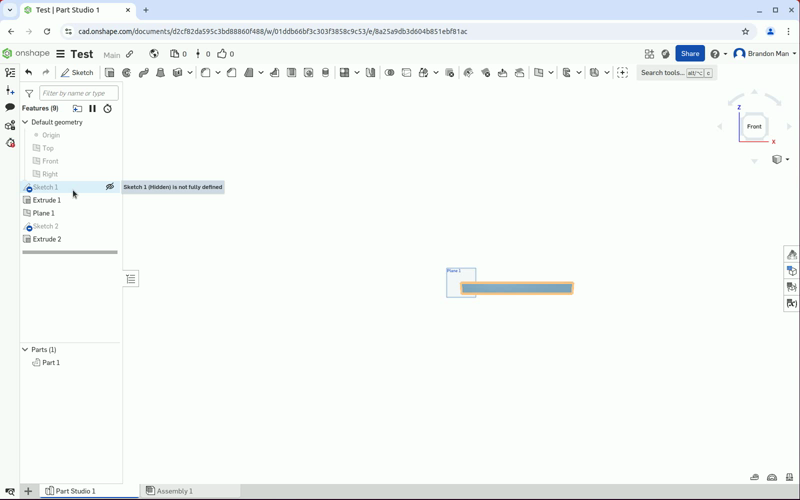
click(73, 189)
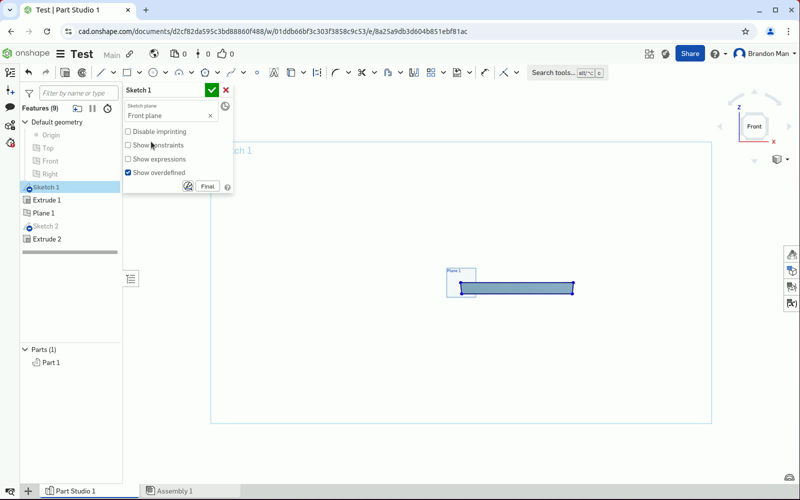
mouse_move(229, 92)
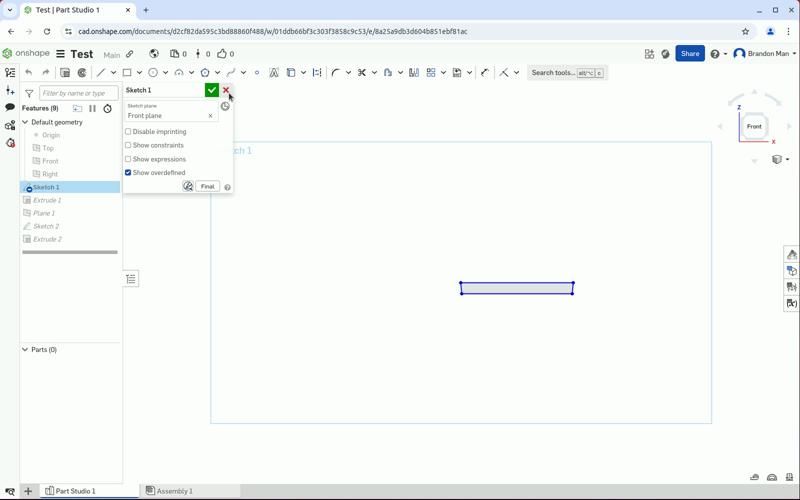
click(229, 92)
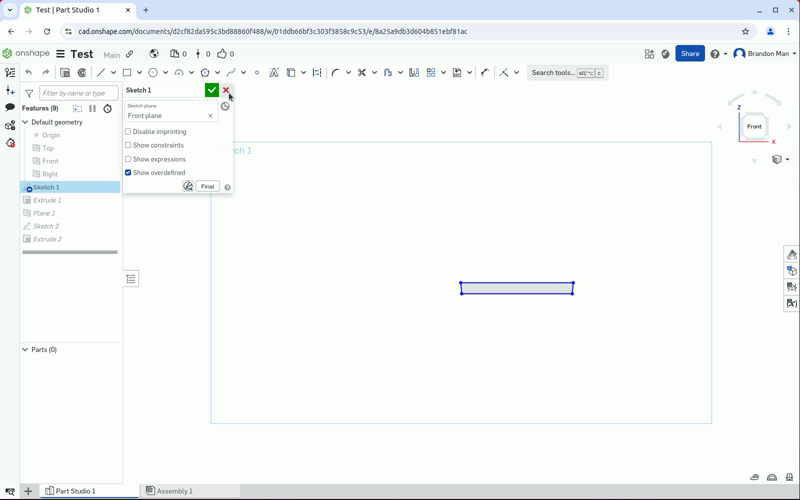
key(shift+s)
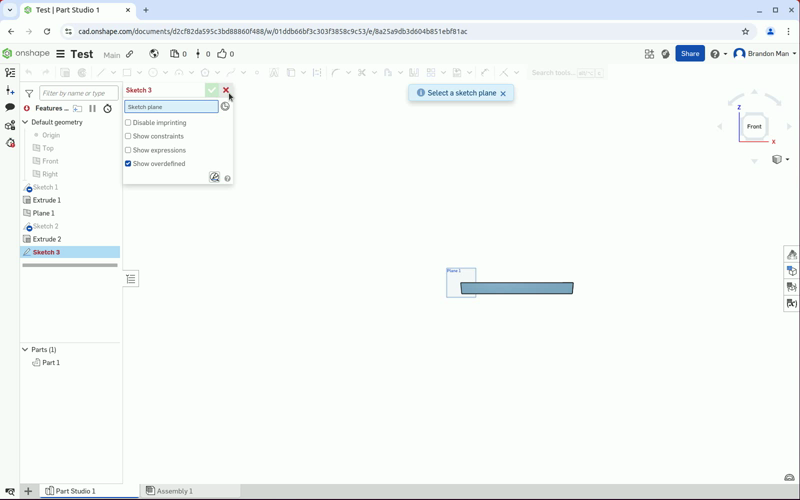
mouse_move(73, 215)
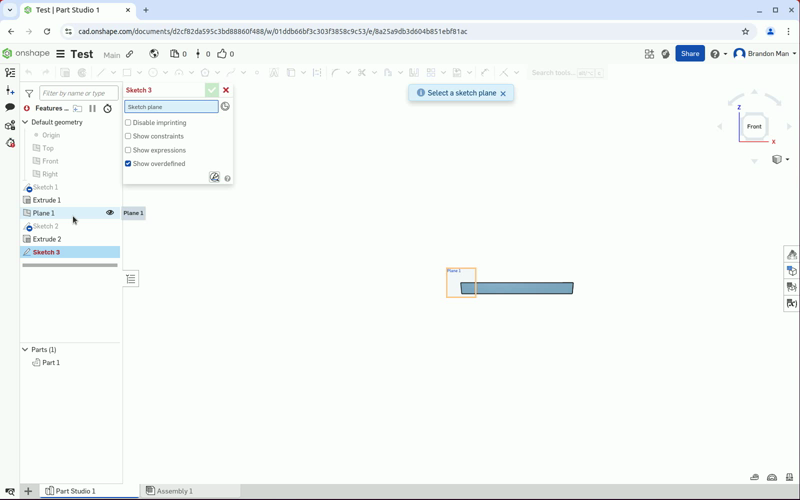
click(73, 215)
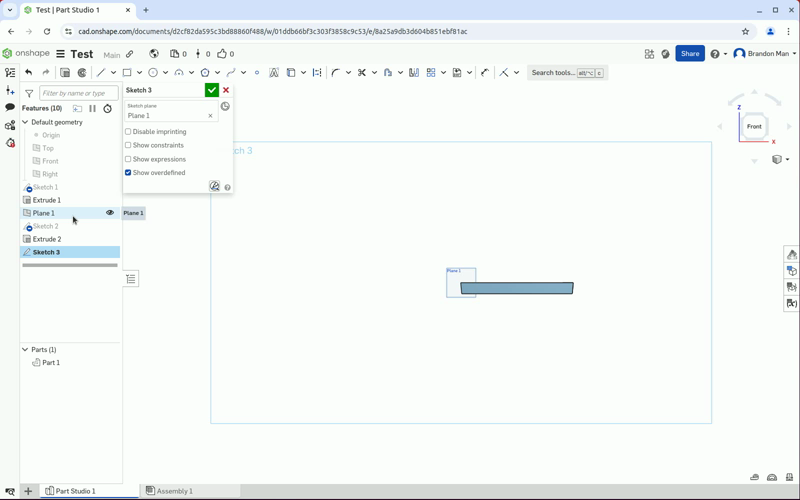
mouse_move(73, 352)
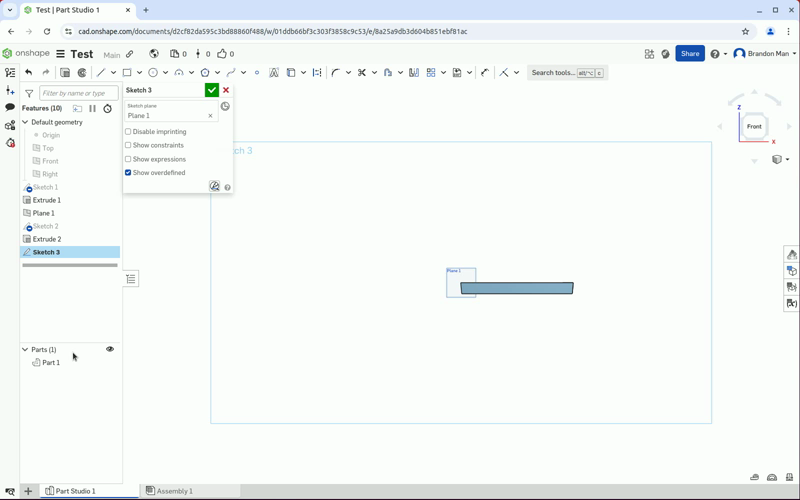
key(y)
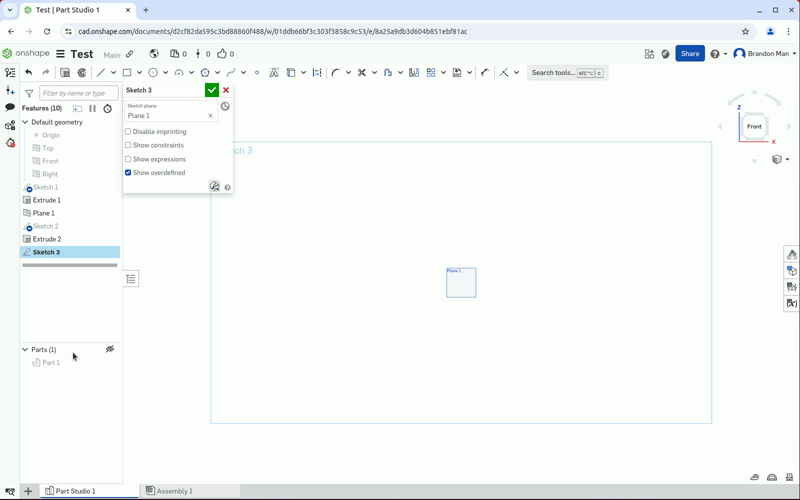
key(l)
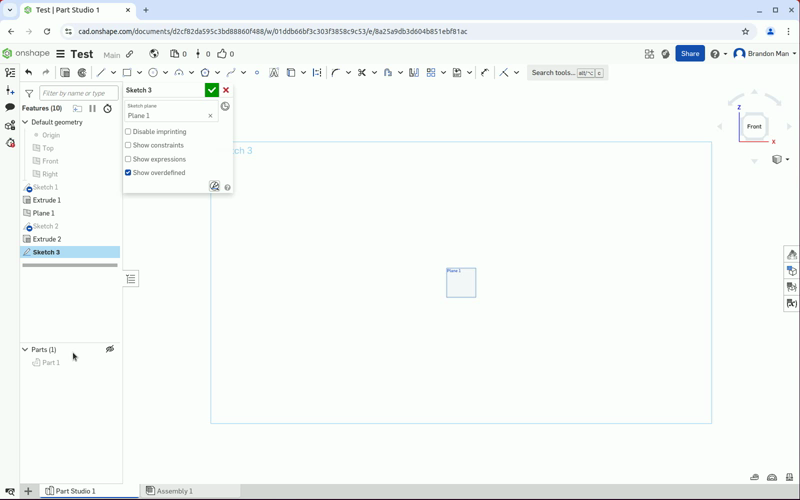
key_down(shift)
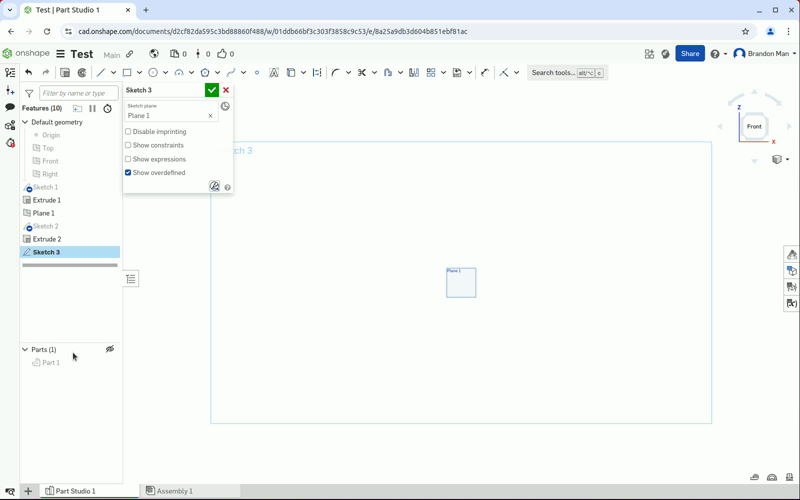
mouse_move(460, 282)
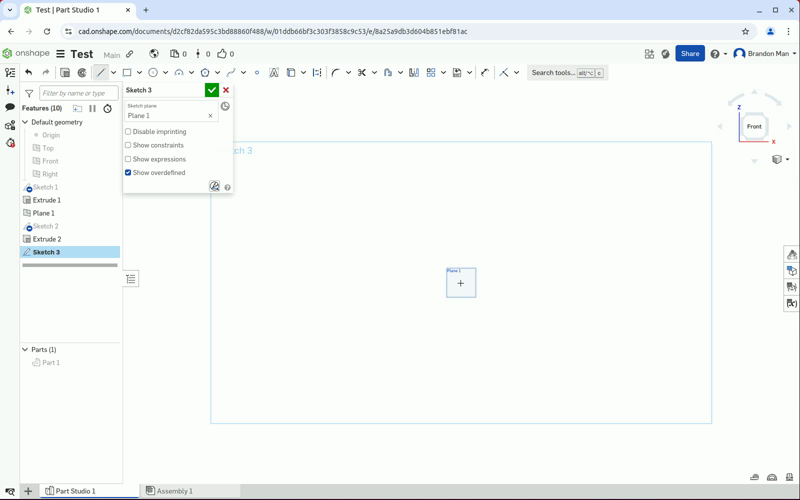
click(460, 282)
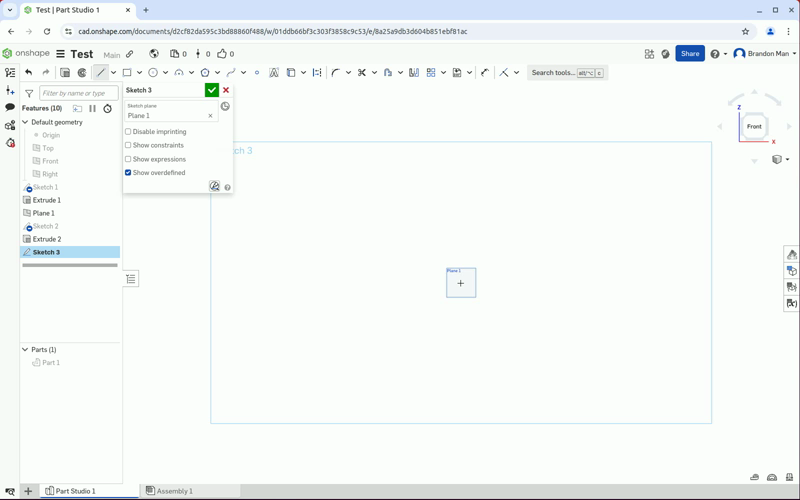
key_up(shift)
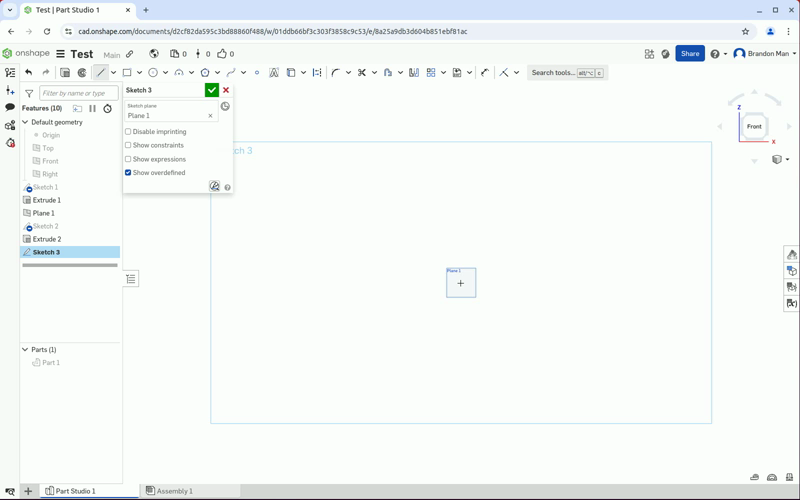
key_down(shift)
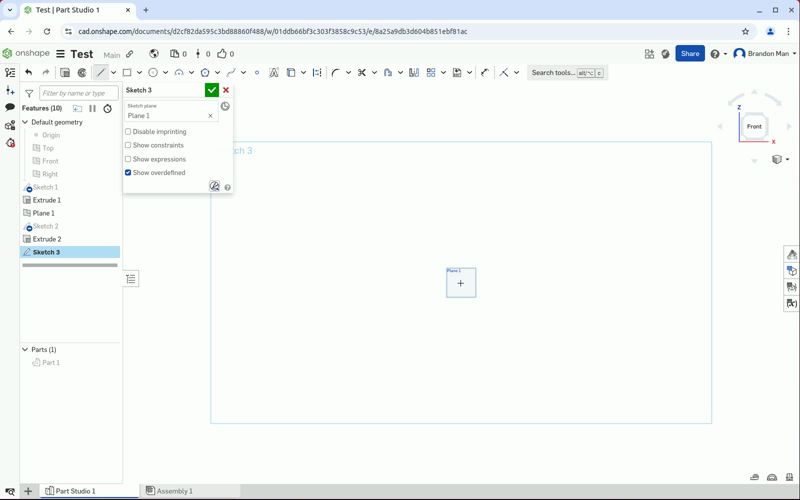
mouse_move(490, 282)
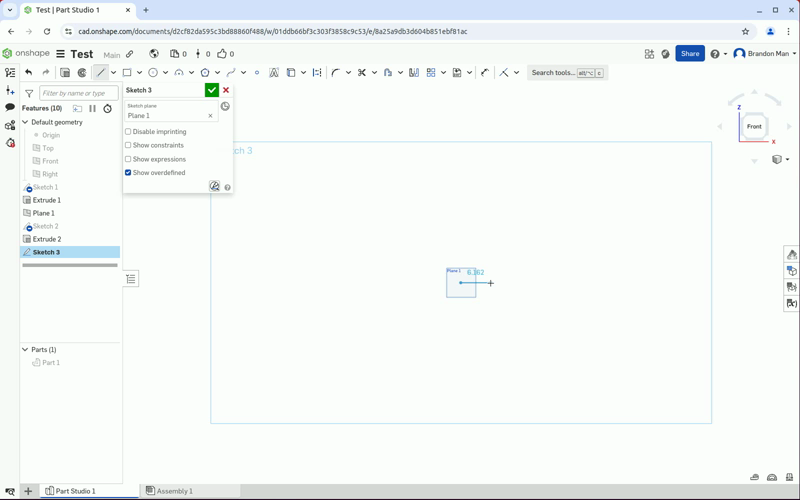
mouse_move(461, 294)
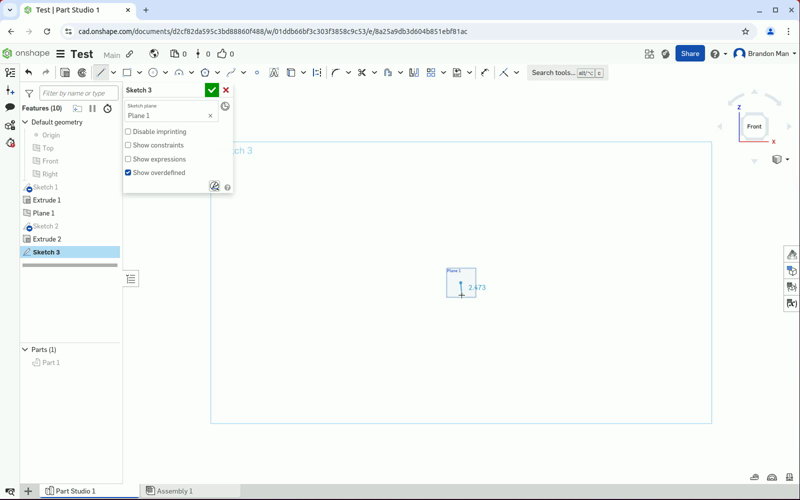
click(461, 294)
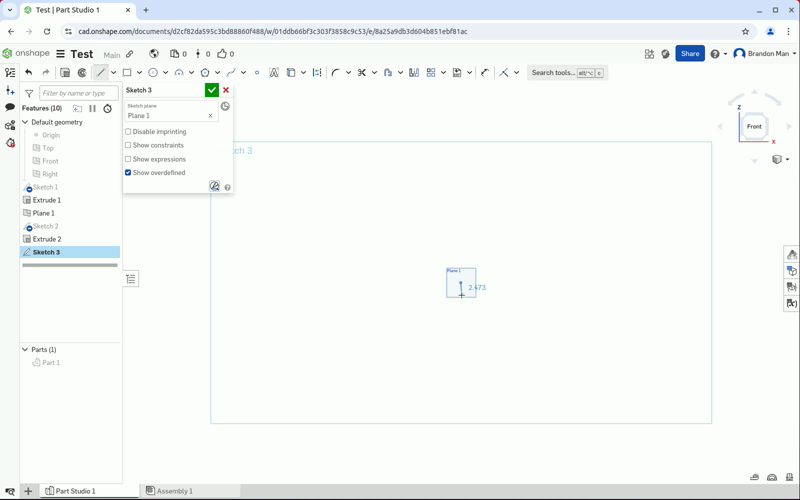
key_up(shift)
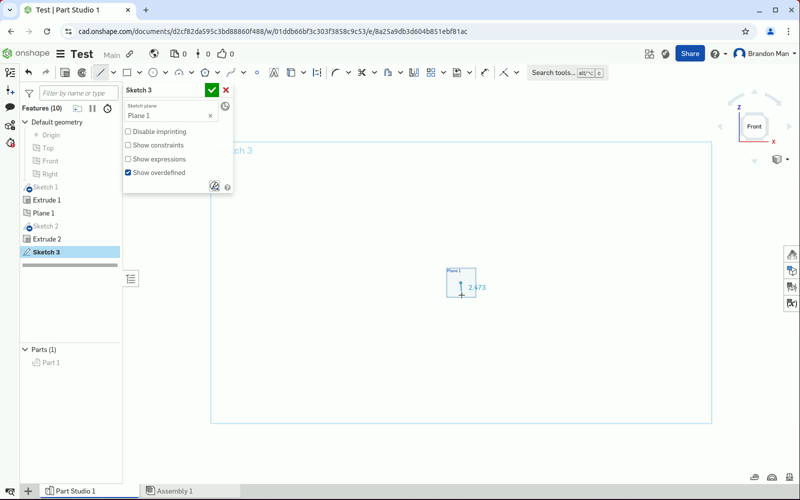
key_down(shift)
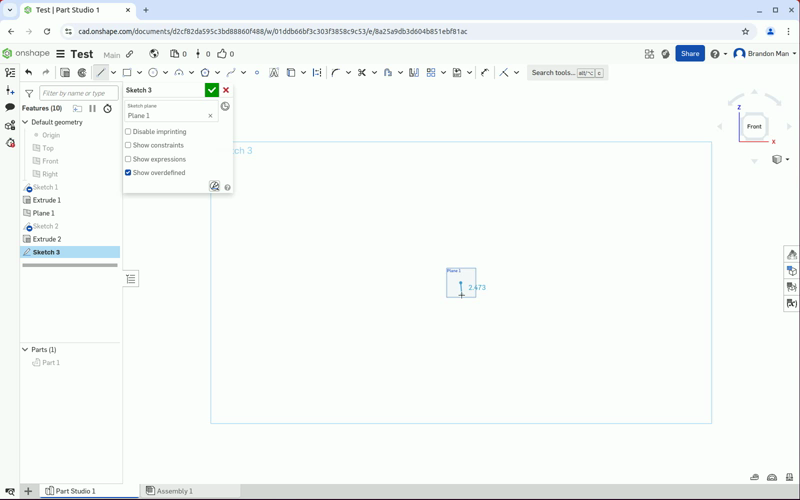
mouse_move(492, 294)
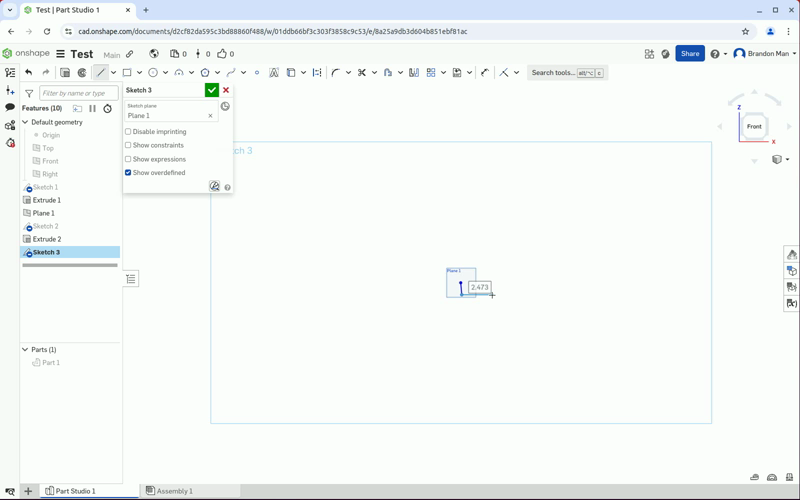
mouse_move(473, 294)
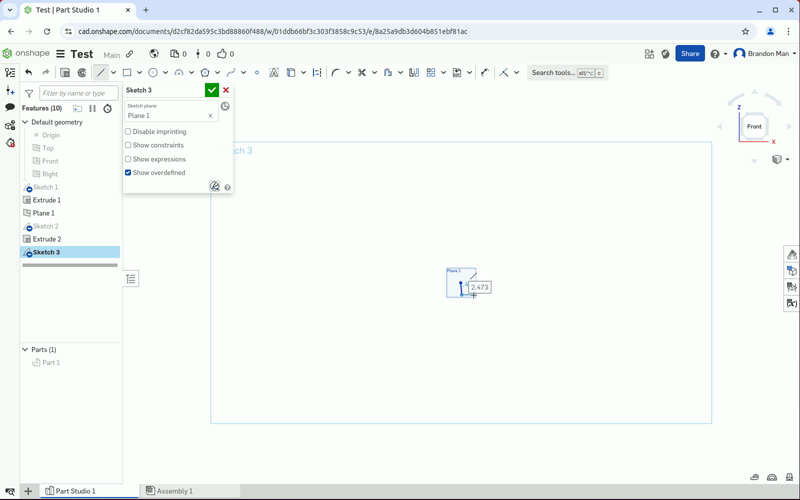
click(473, 294)
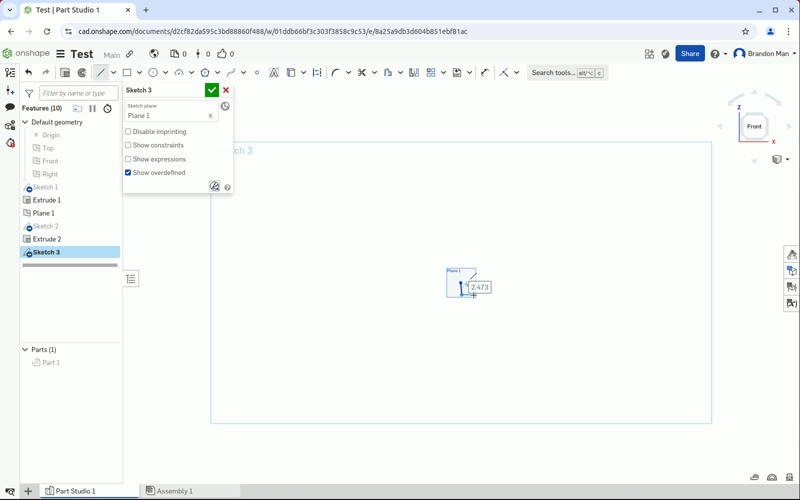
key_up(shift)
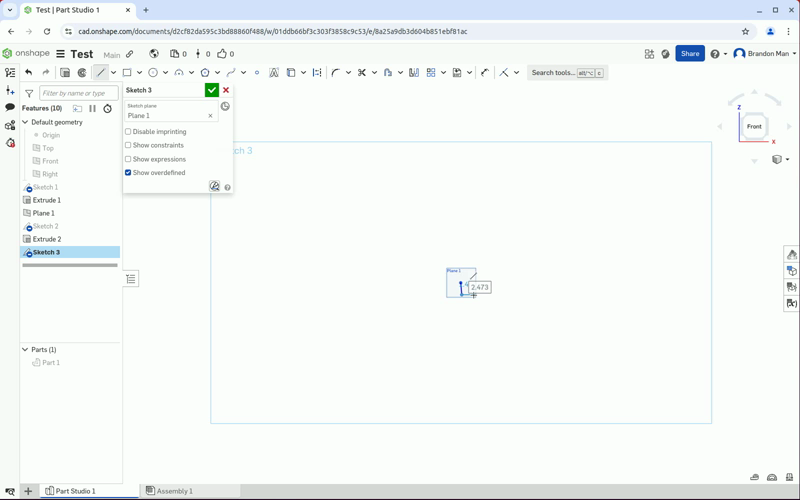
key_down(shift)
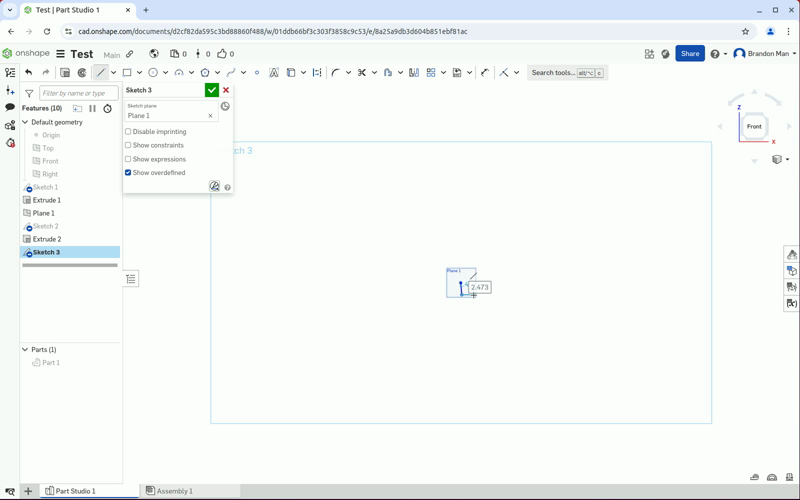
mouse_move(503, 294)
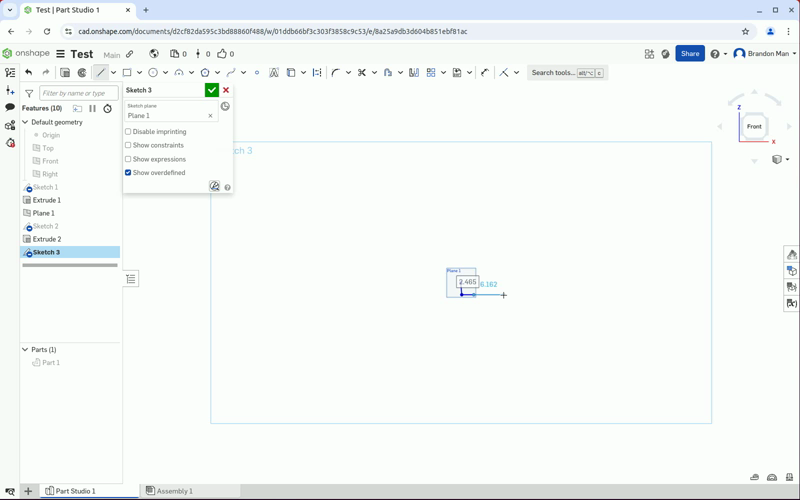
mouse_move(472, 282)
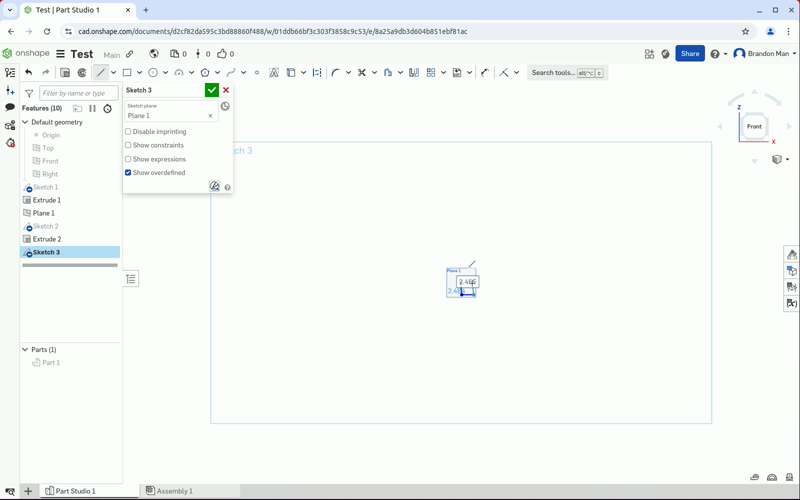
click(472, 282)
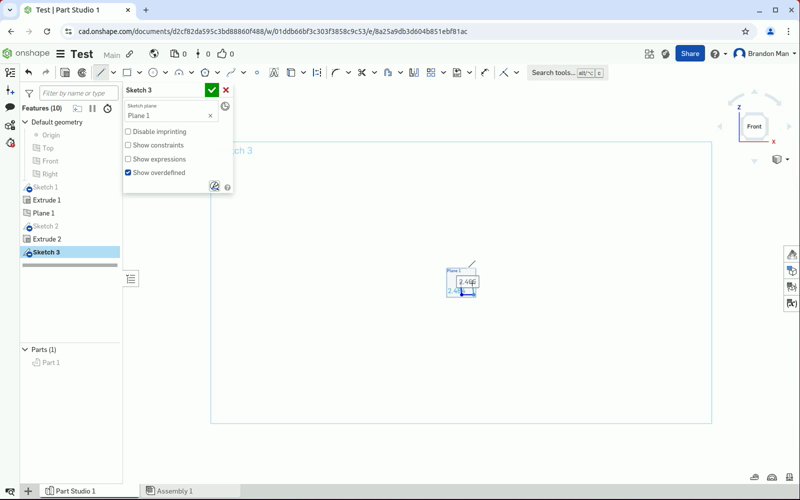
key_up(shift)
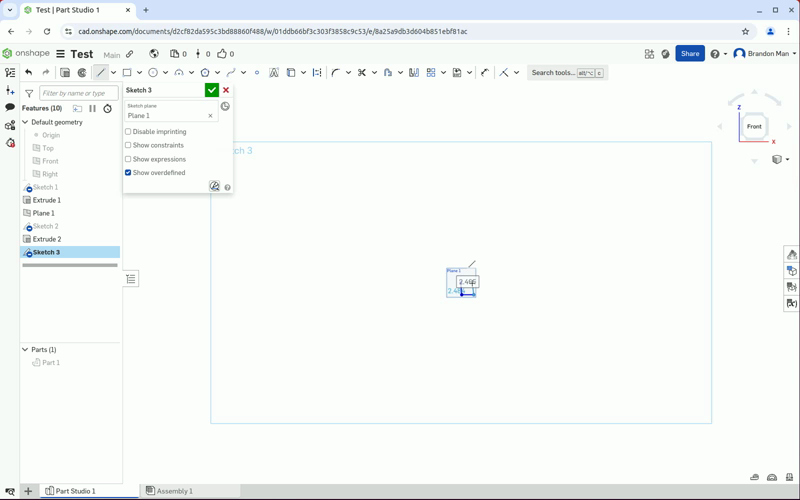
mouse_move(502, 282)
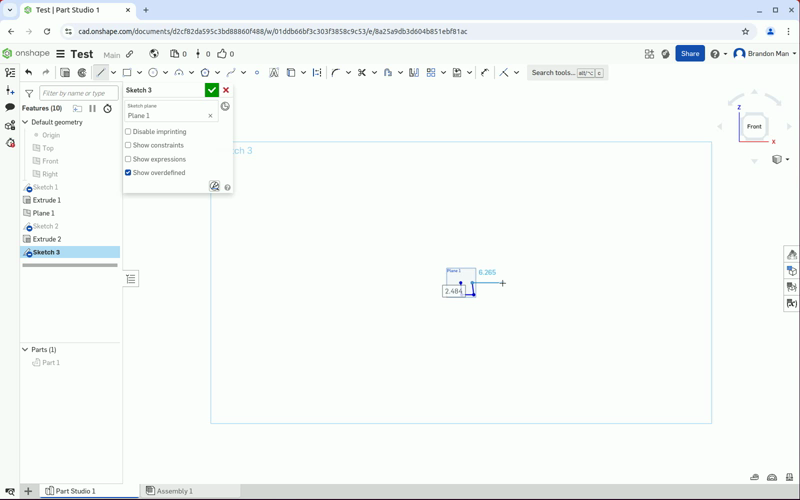
key_down(shift)
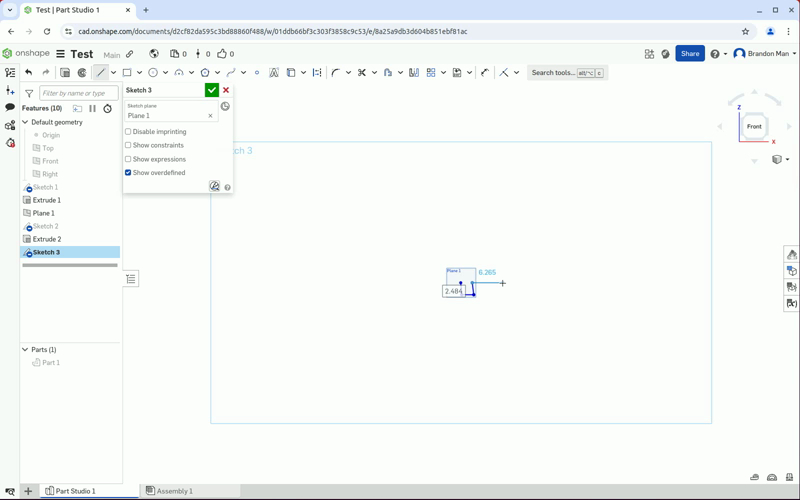
mouse_move(460, 282)
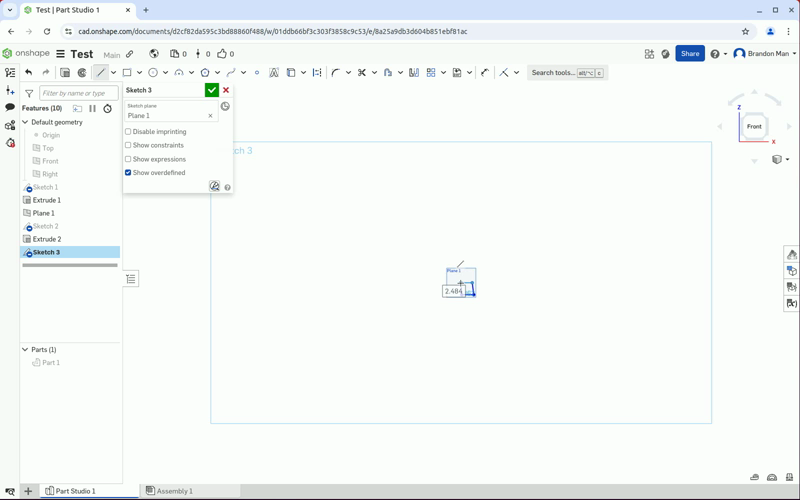
key_up(shift)
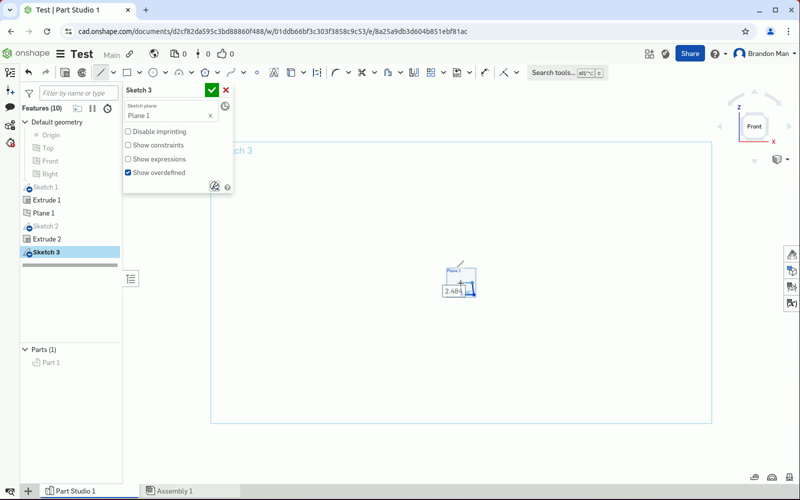
click(460, 282)
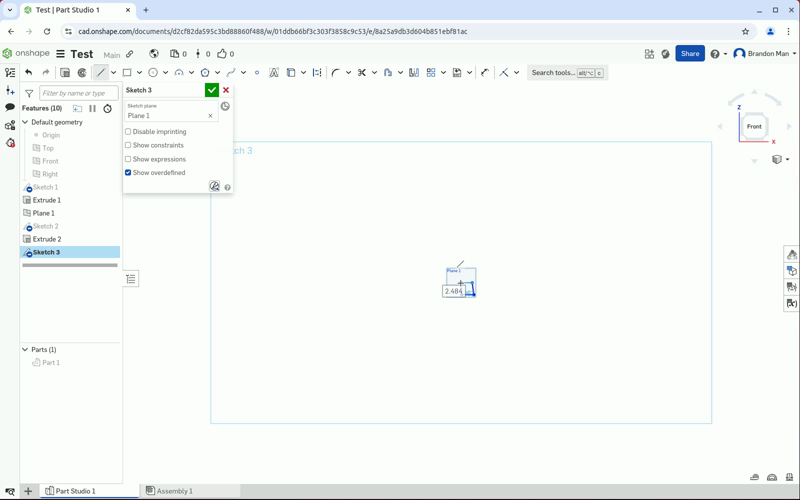
key(esc)
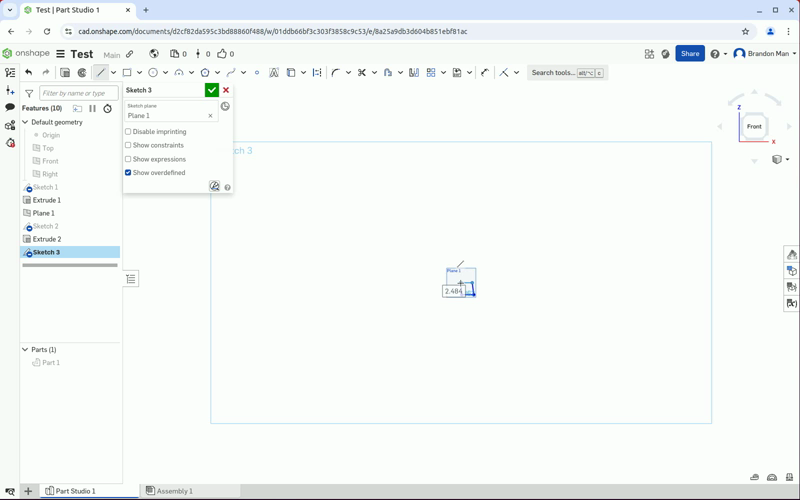
mouse_move(466, 293)
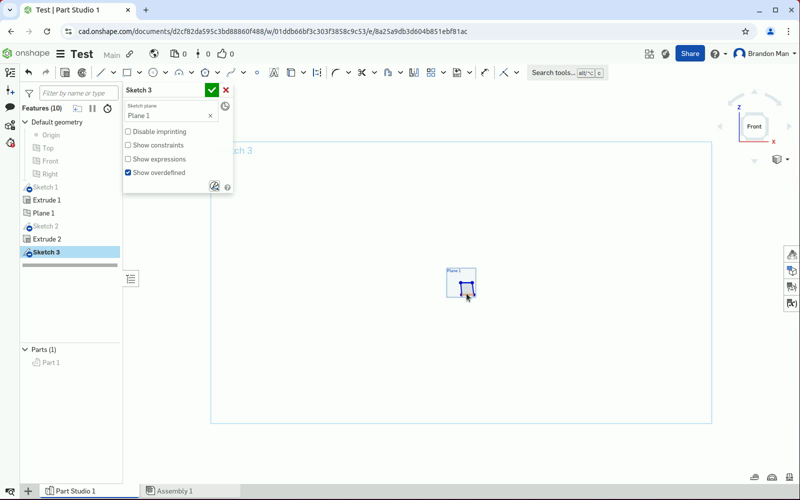
scroll(6)
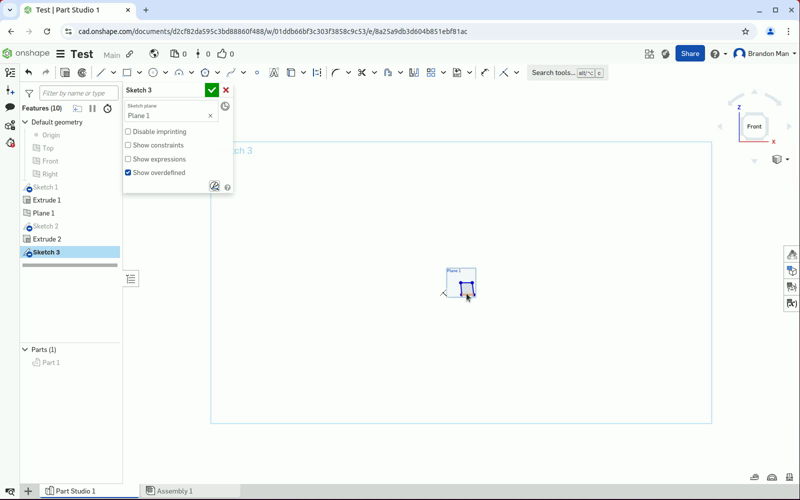
scroll(6)
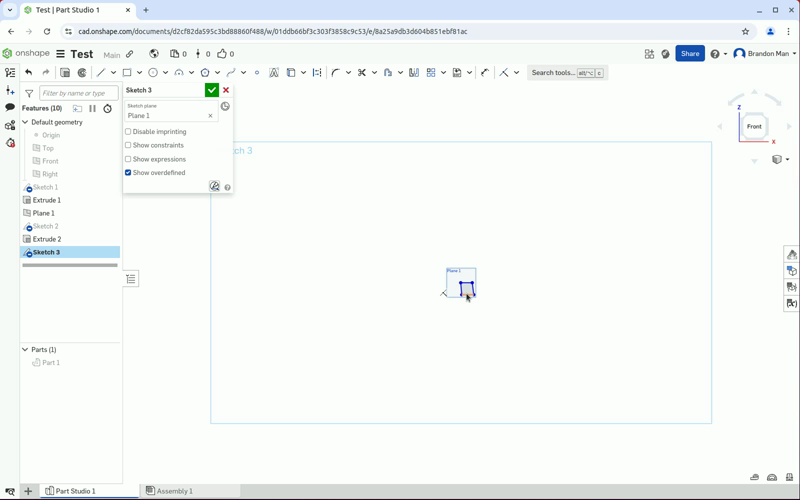
scroll(6)
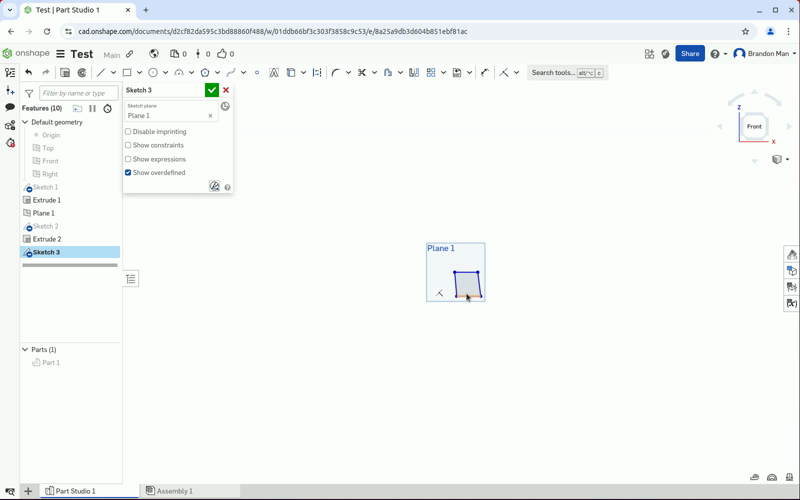
scroll(6)
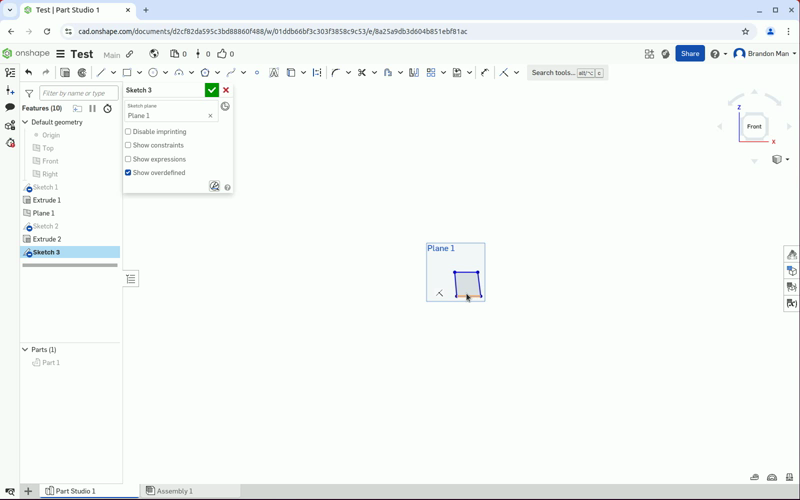
scroll(6)
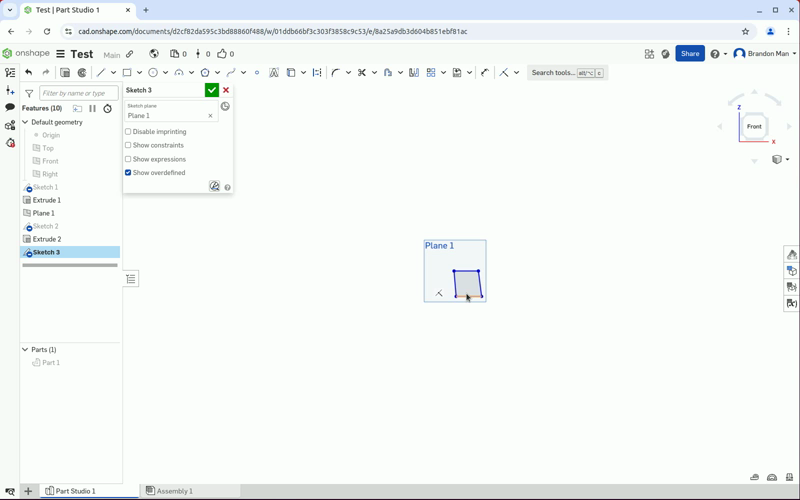
scroll(6)
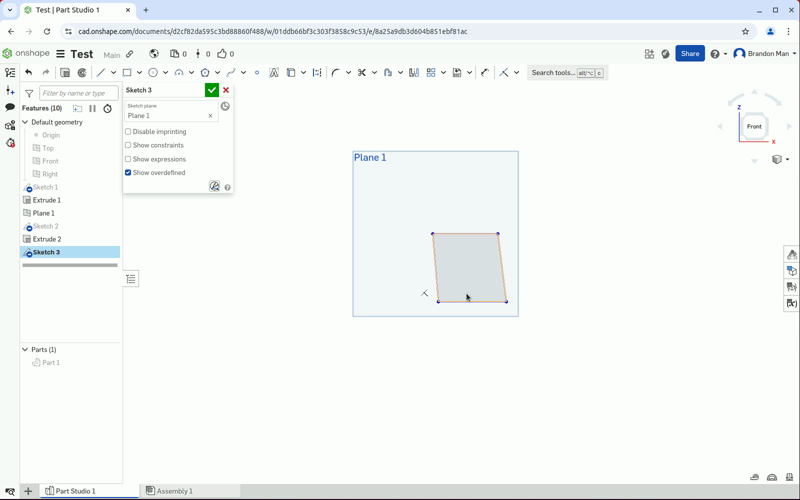
scroll(6)
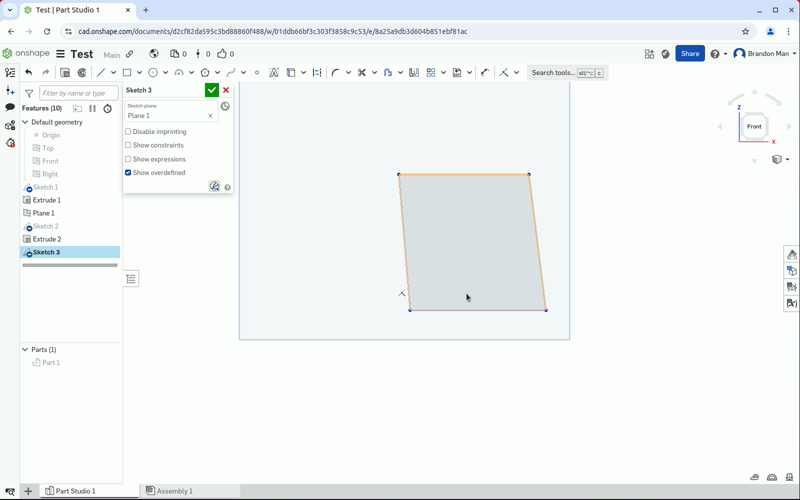
click(466, 293)
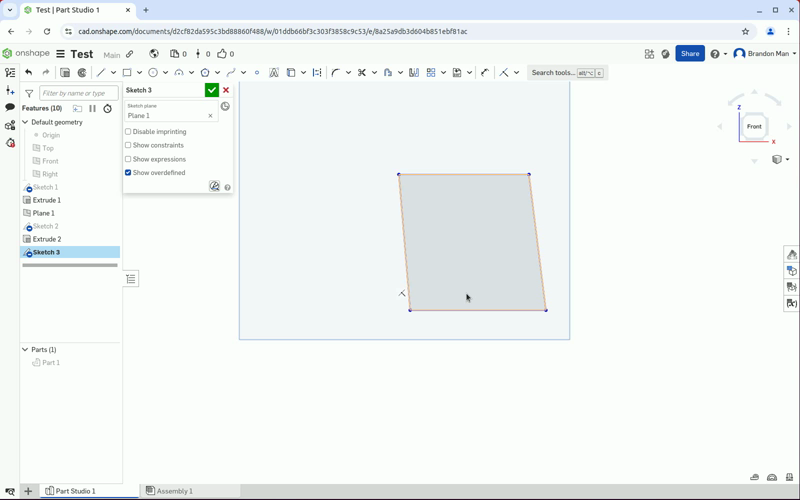
scroll(-6)
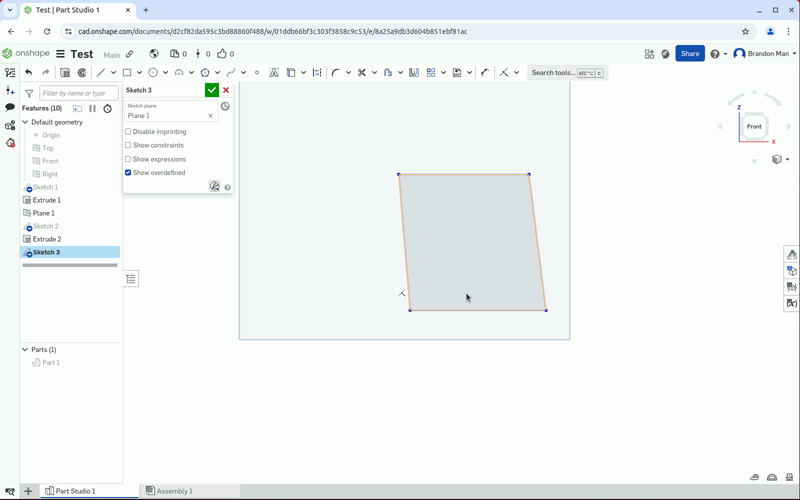
scroll(-6)
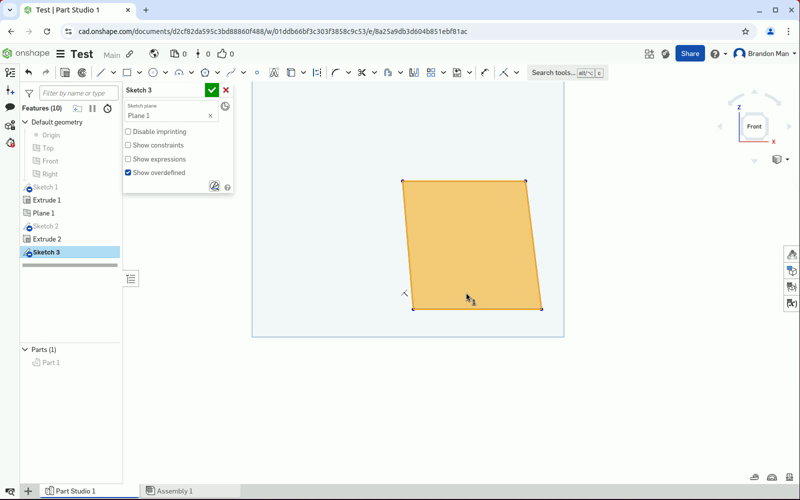
scroll(-6)
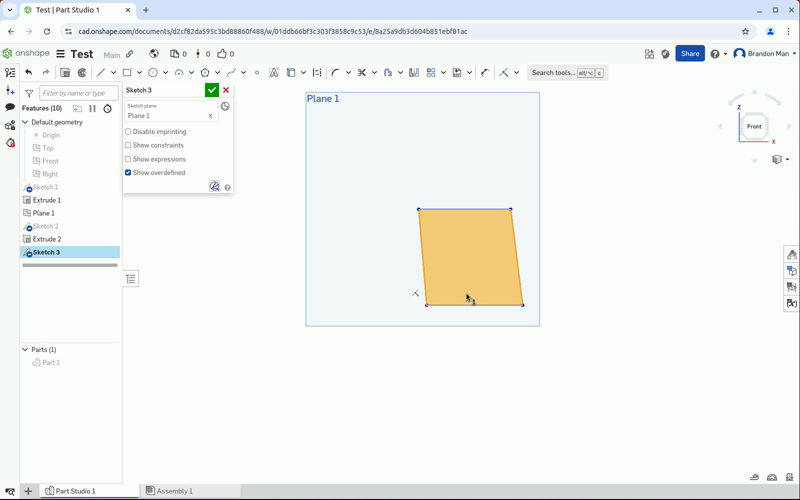
scroll(-6)
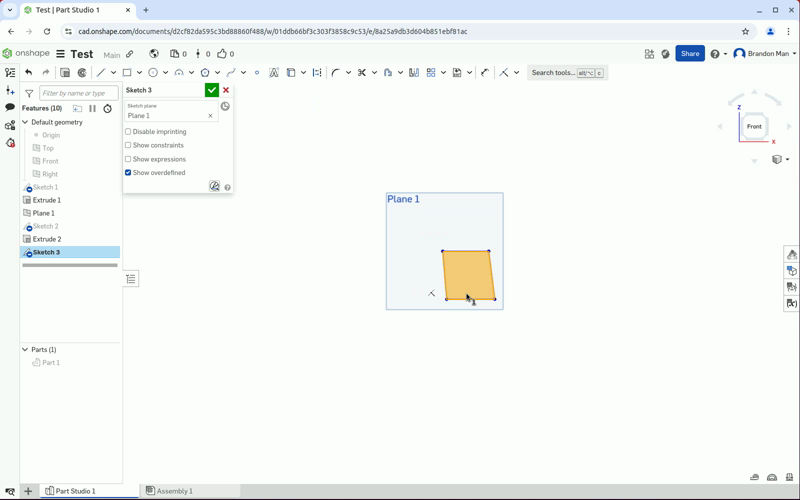
scroll(-6)
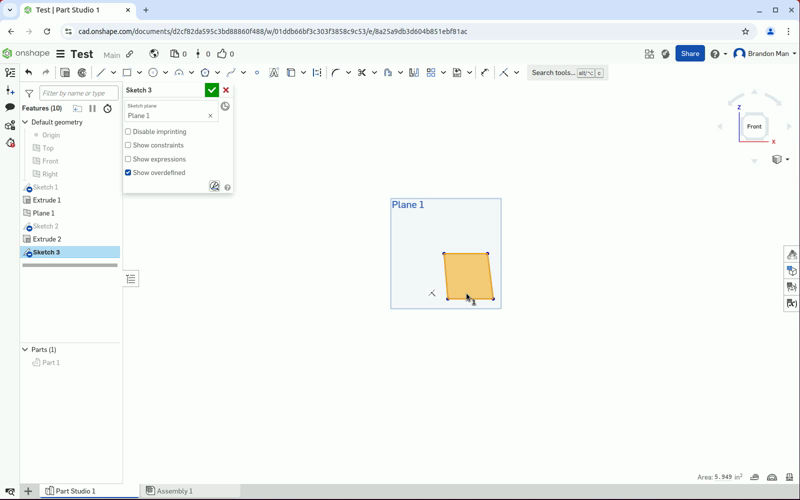
scroll(-6)
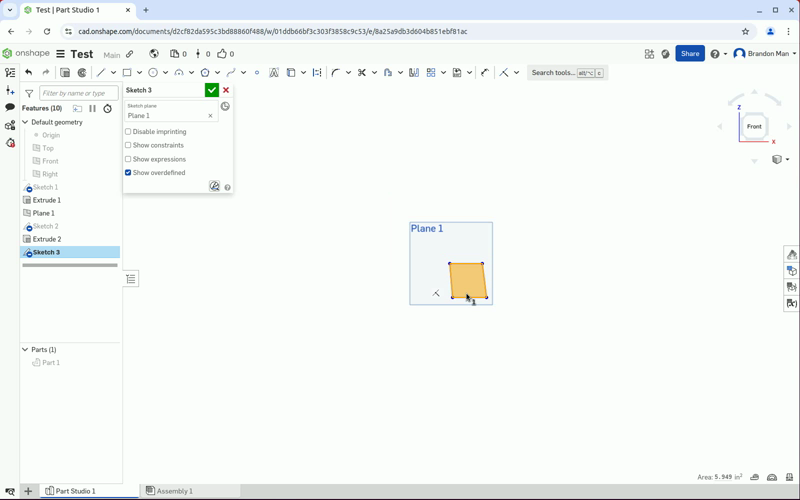
scroll(-6)
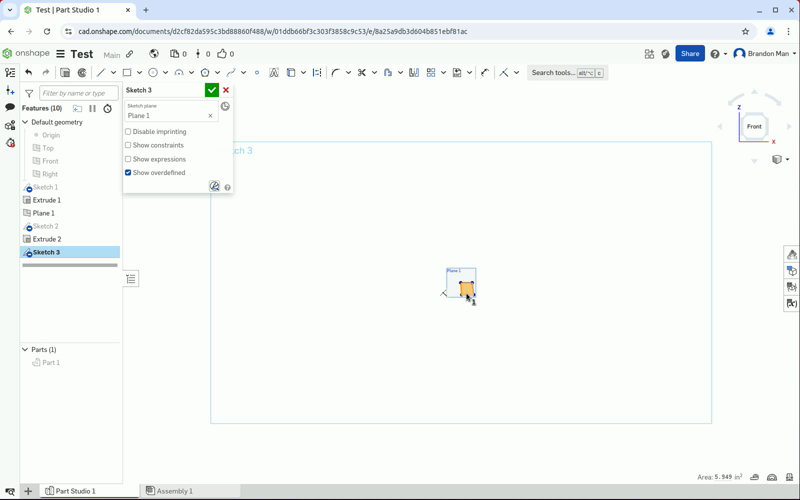
mouse_move(73, 352)
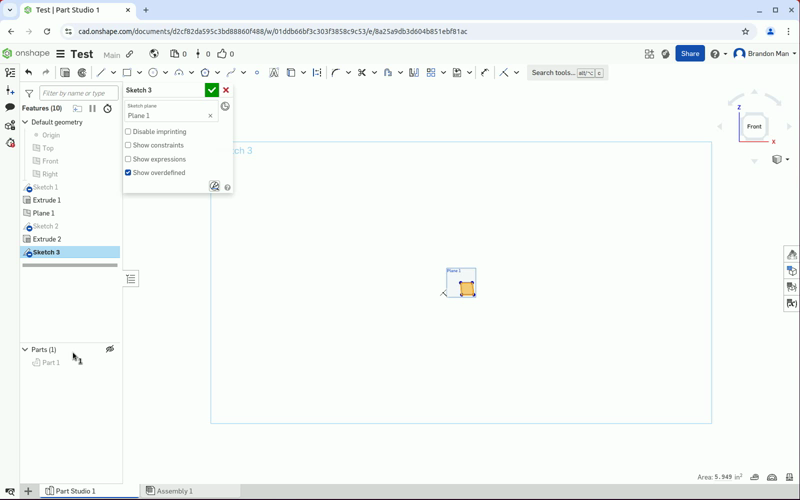
key(shift+y)
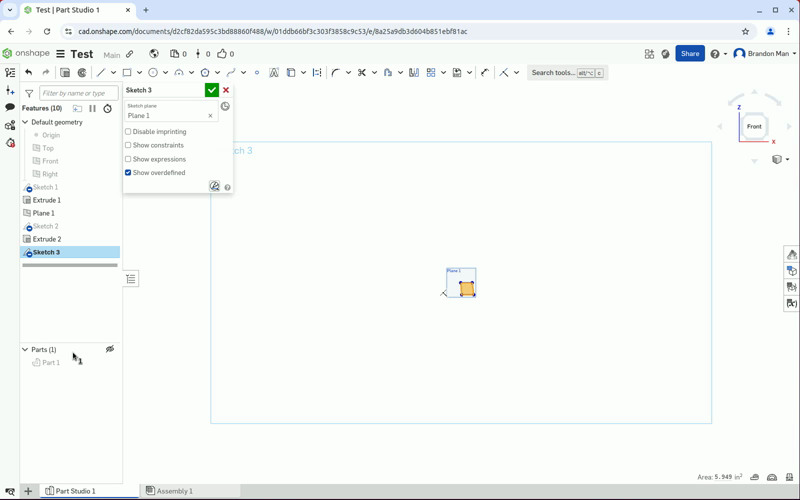
key(shift+e)
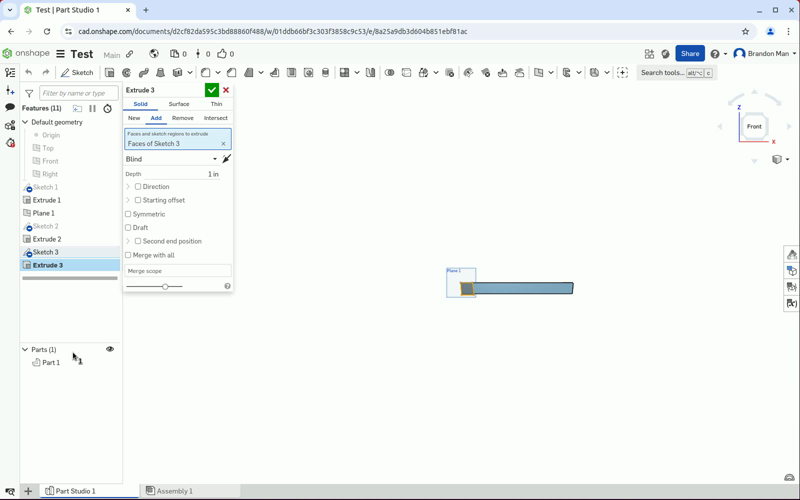
mouse_move(143, 106)
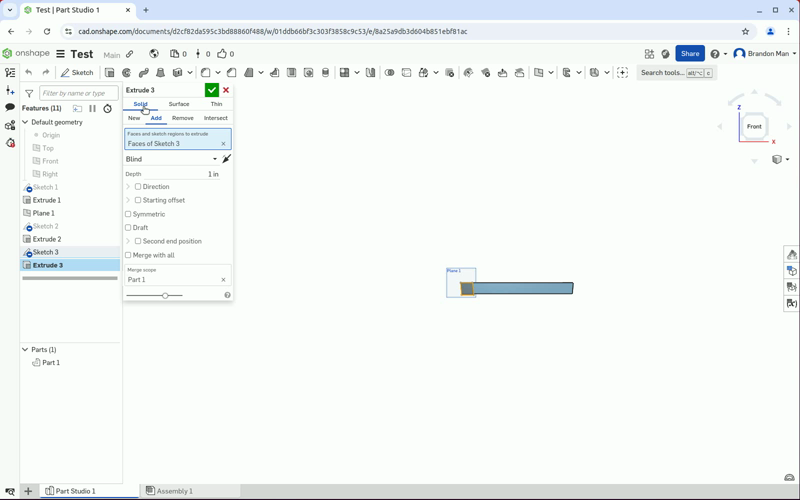
click(143, 106)
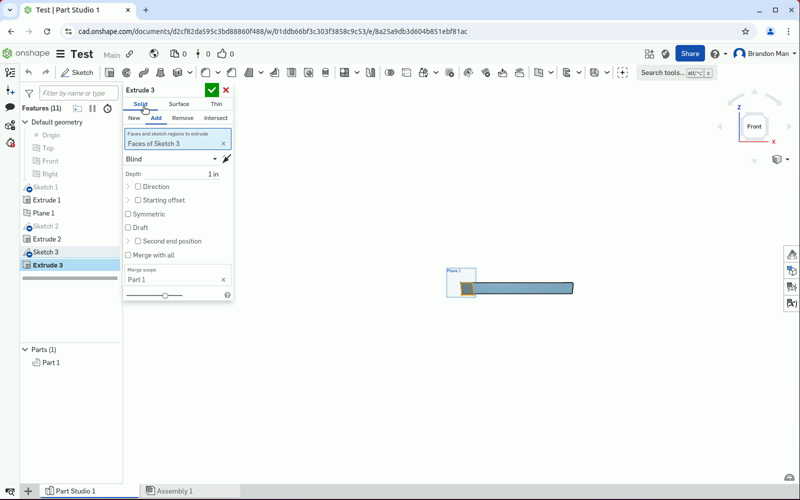
mouse_move(186, 120)
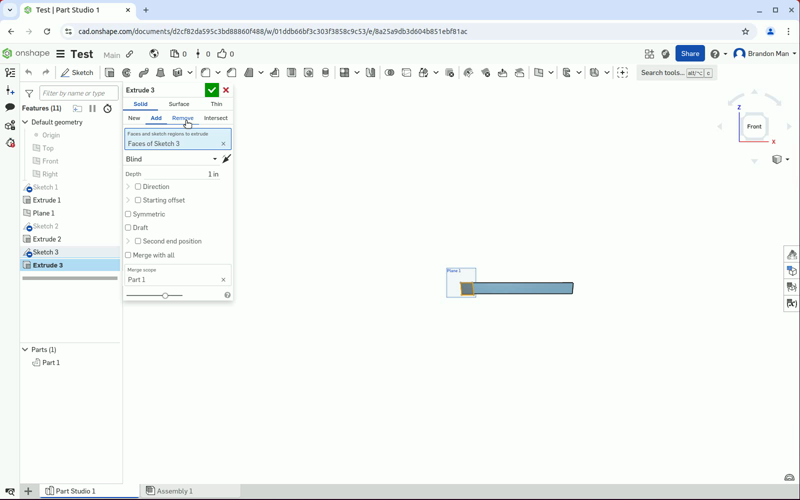
click(186, 120)
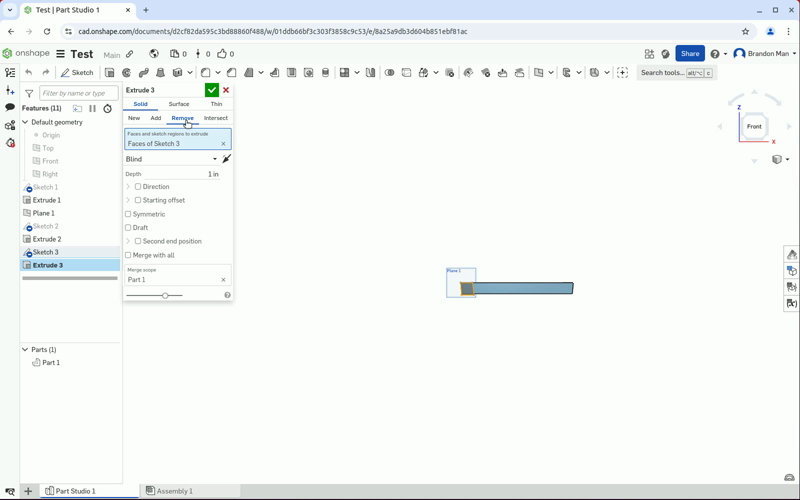
key(tab, 4)
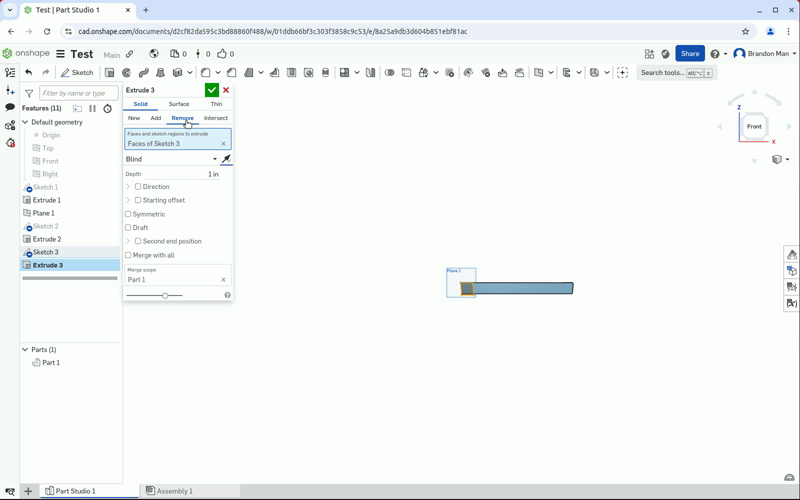
text(1.204)
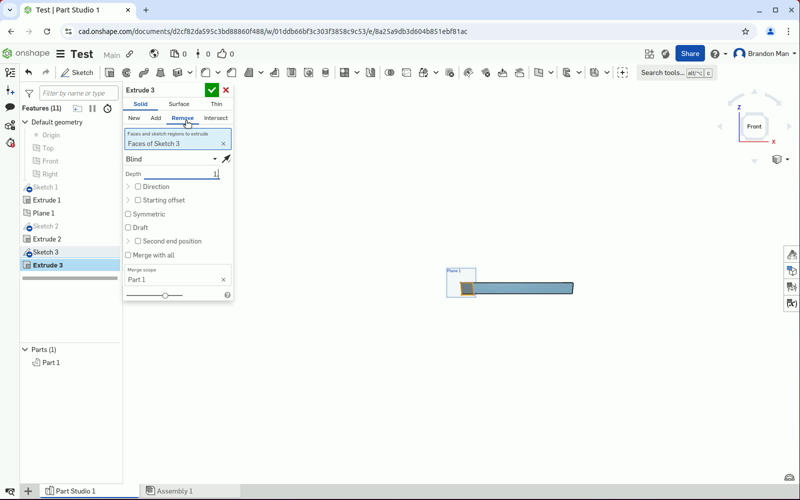
key(tab, 6)
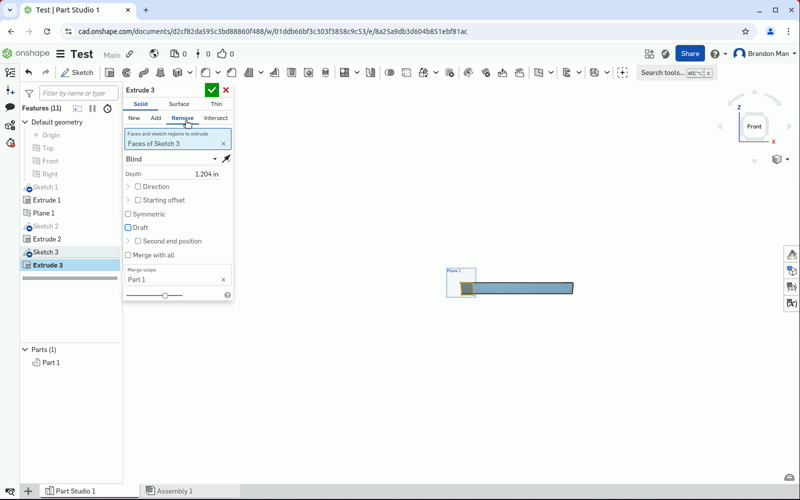
key(space)
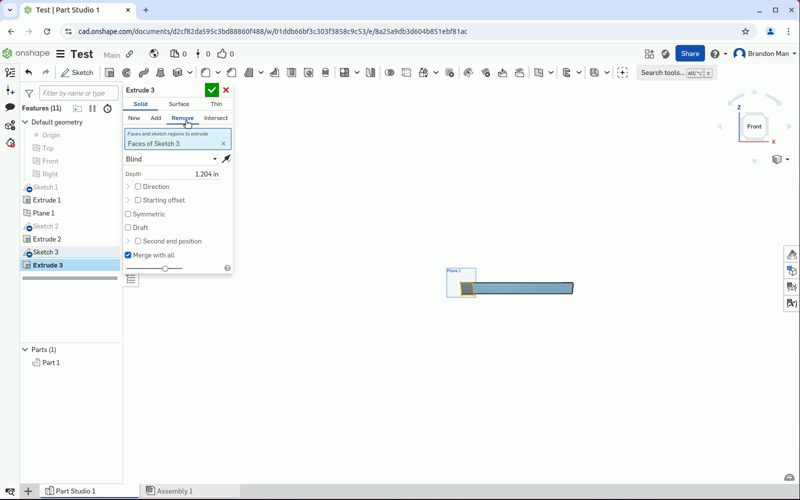
key(enter)
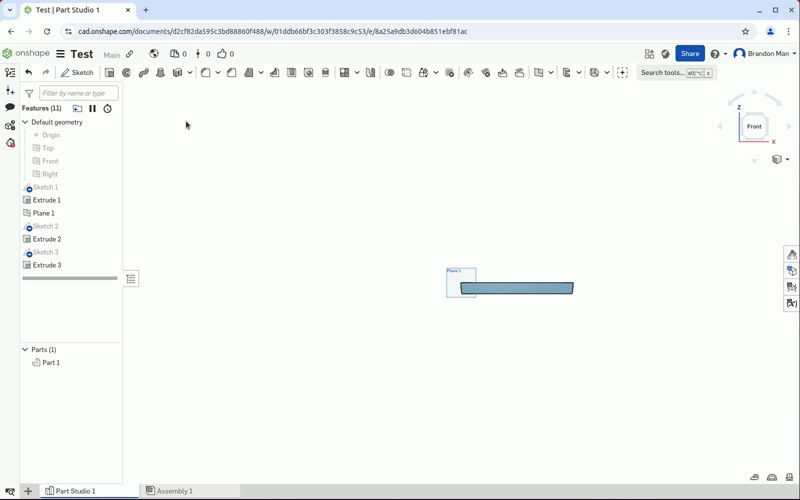
key(shift+h)
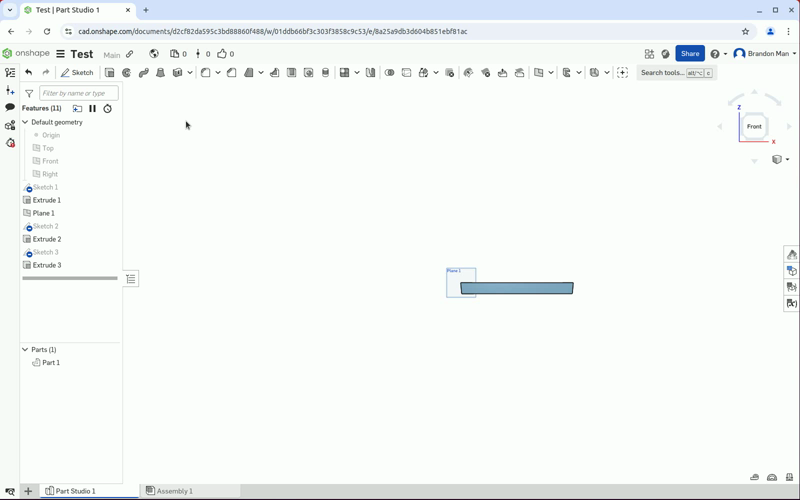
key(shift+h)
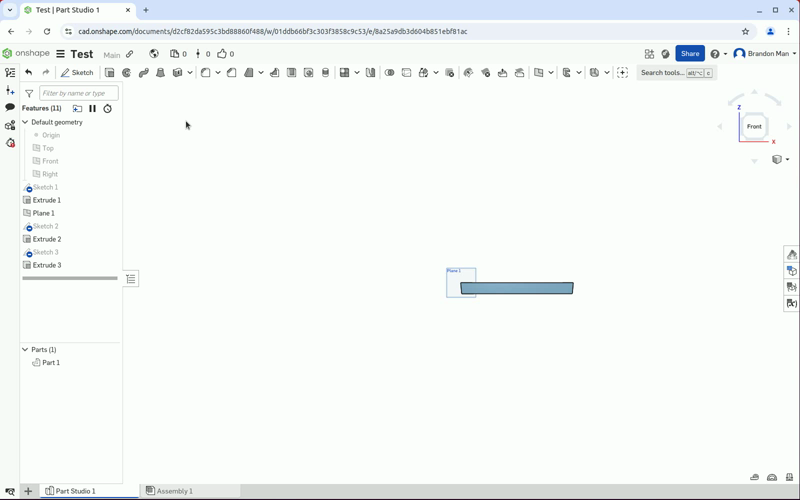
mouse_move(73, 189)
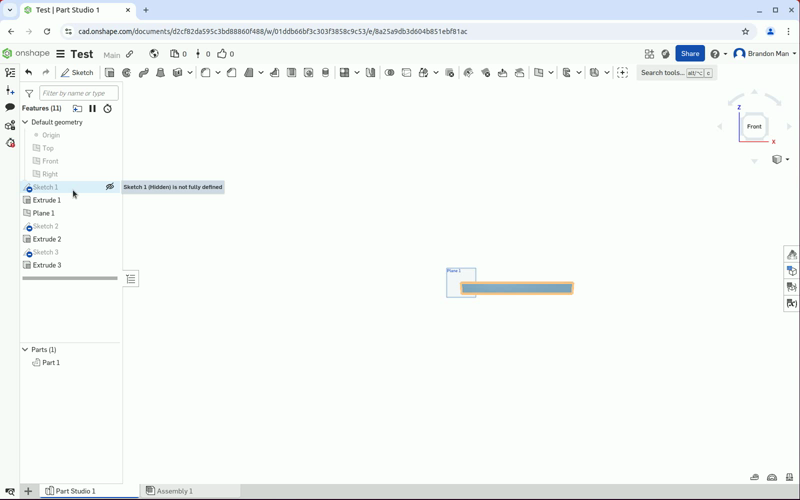
click(73, 189)
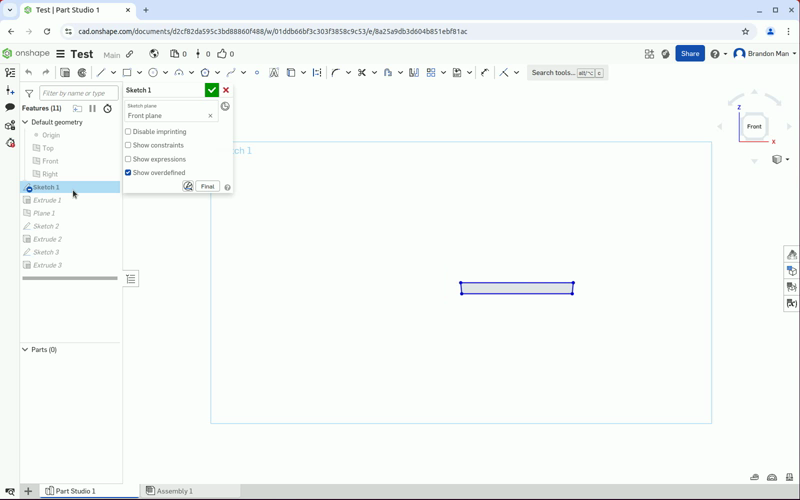
mouse_move(229, 92)
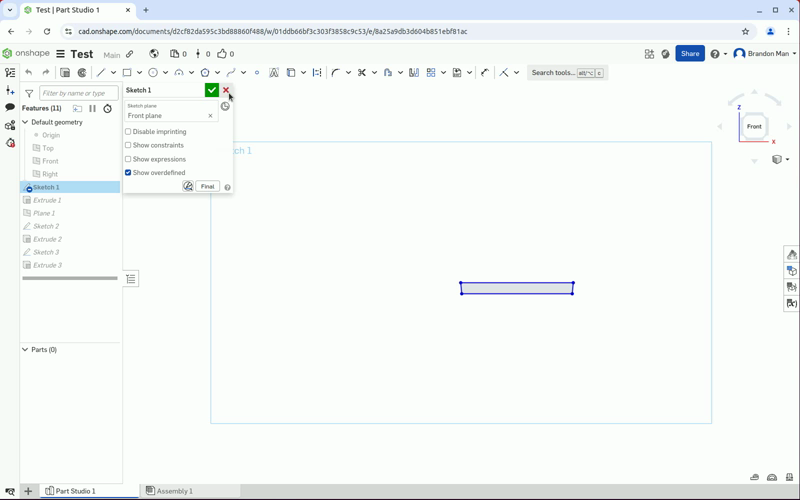
click(229, 92)
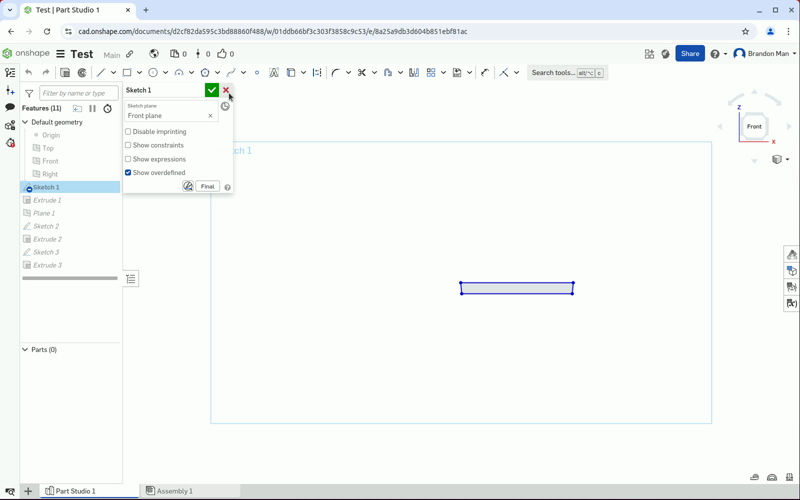
key(shift+s)
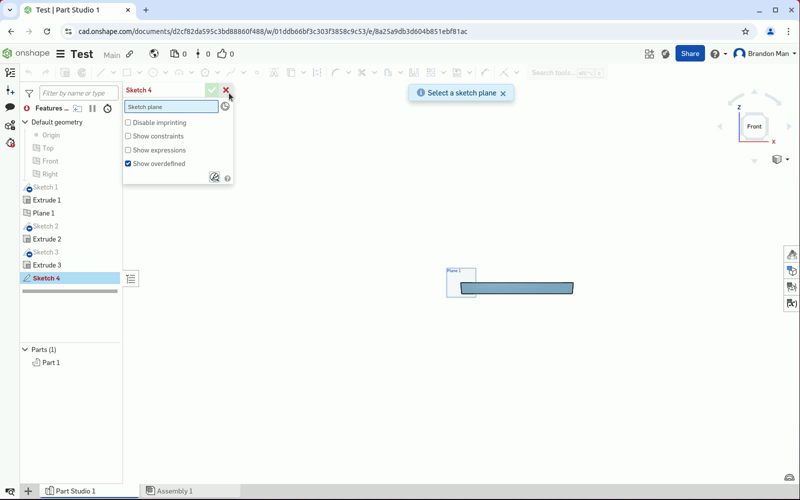
mouse_move(73, 215)
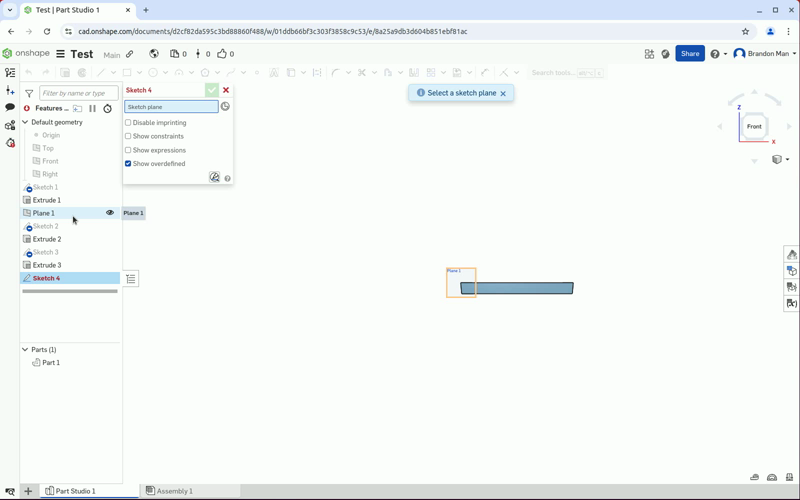
click(73, 215)
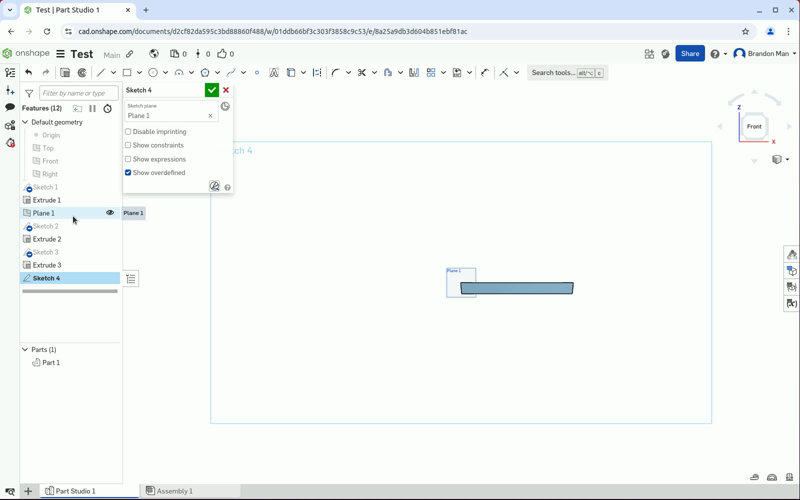
mouse_move(73, 352)
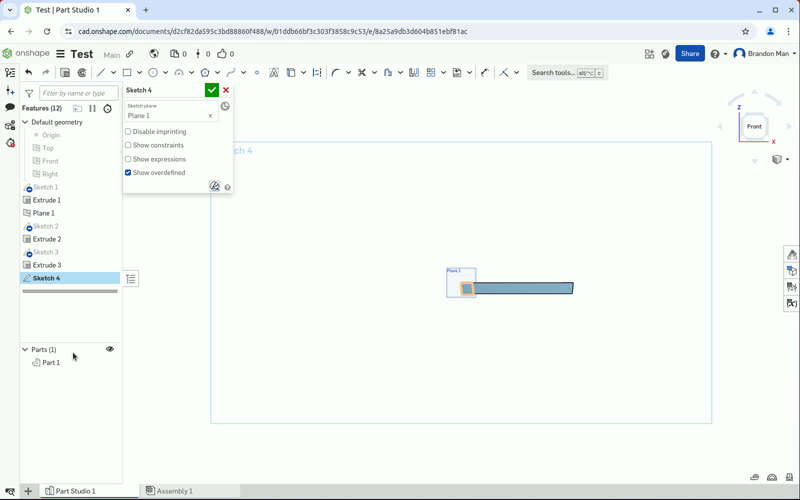
key(y)
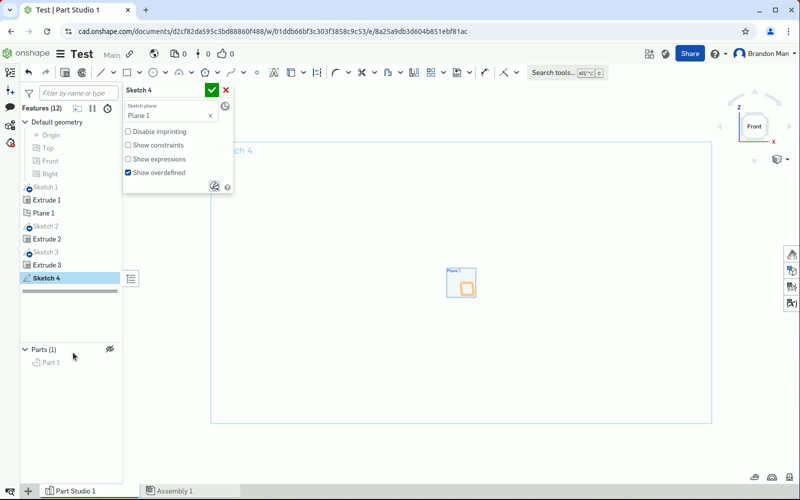
key(l)
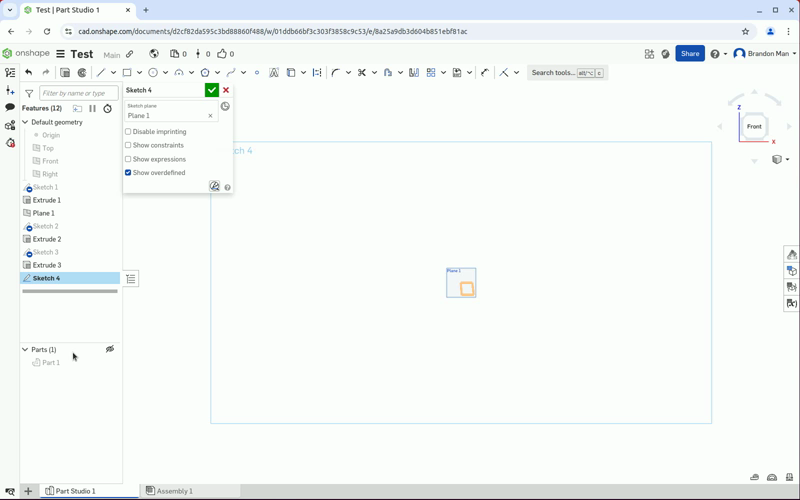
key_down(shift)
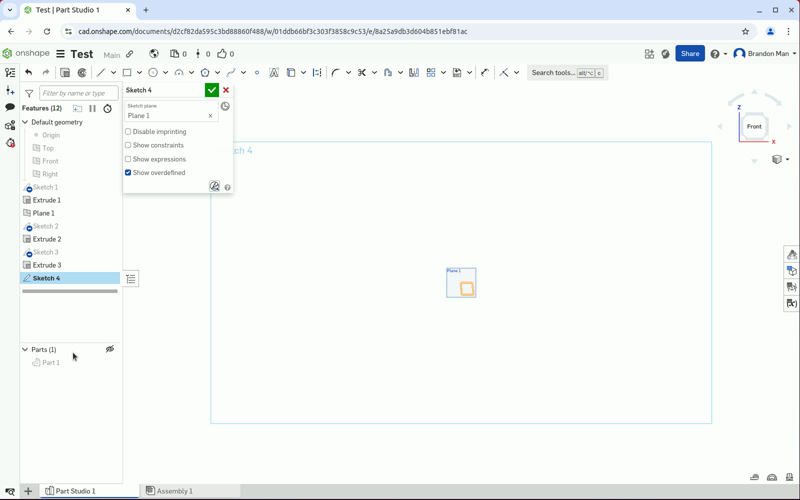
mouse_move(539, 288)
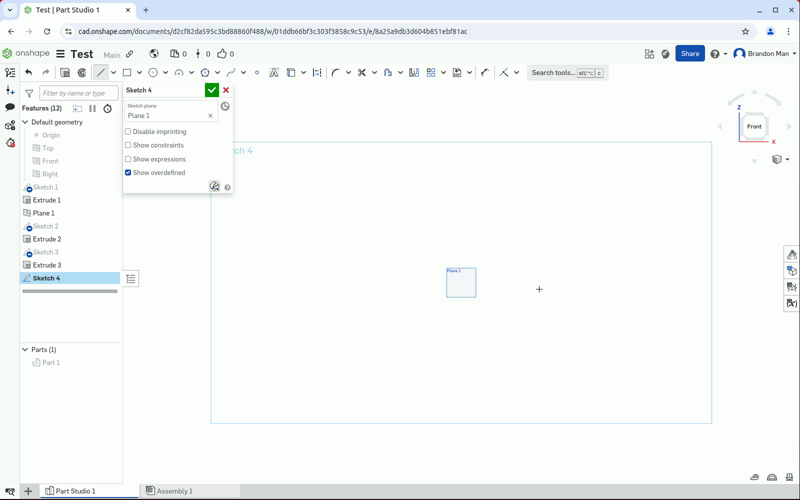
click(539, 288)
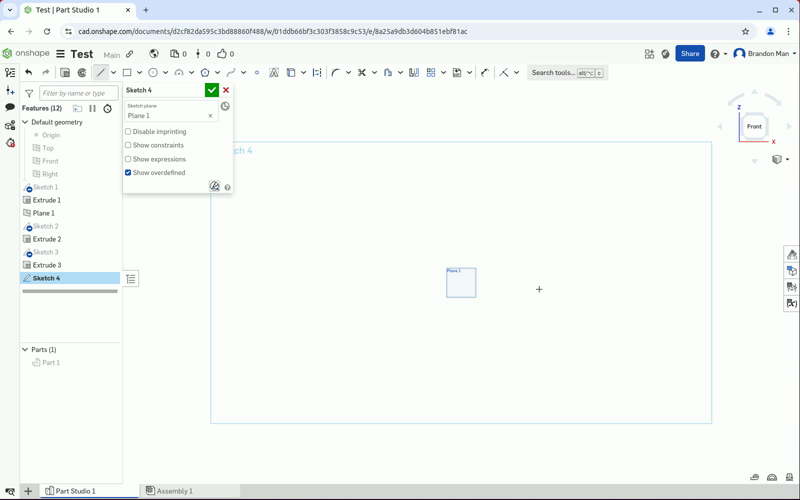
key_up(shift)
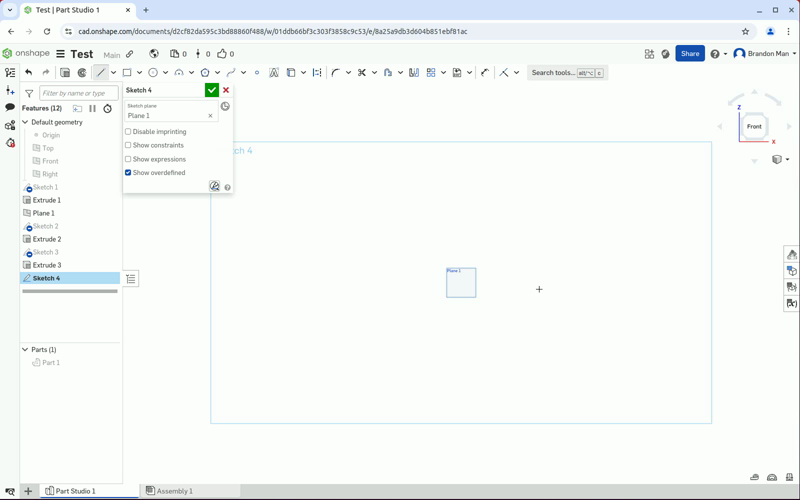
key_down(shift)
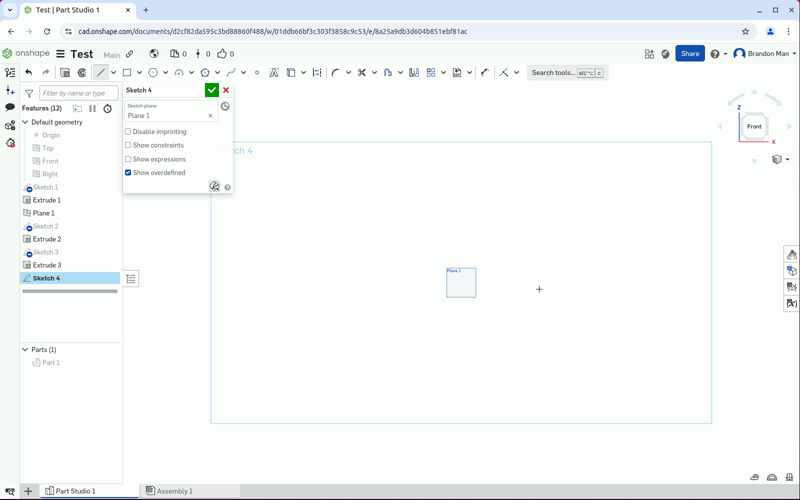
mouse_move(569, 288)
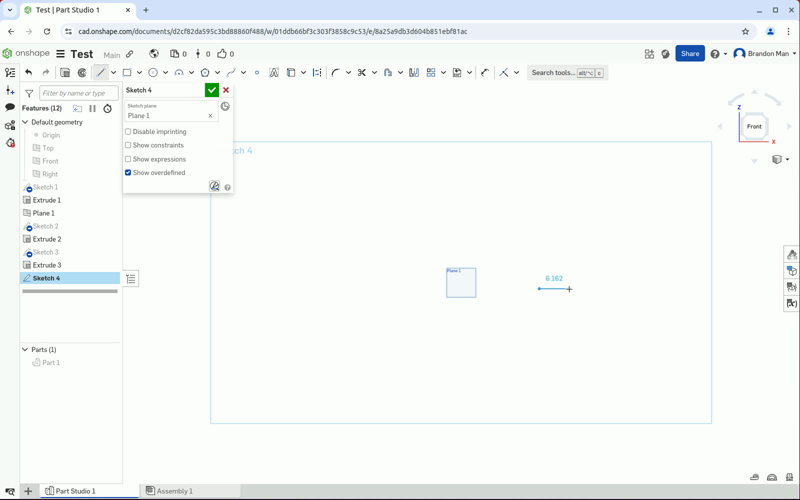
mouse_move(550, 288)
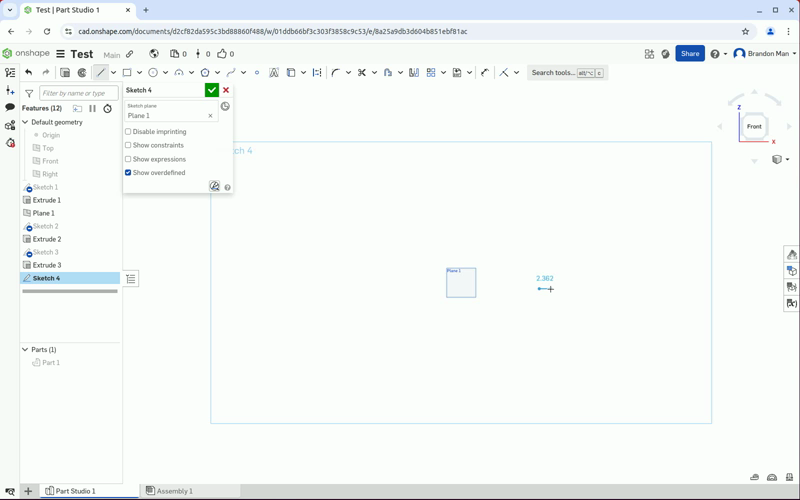
click(550, 288)
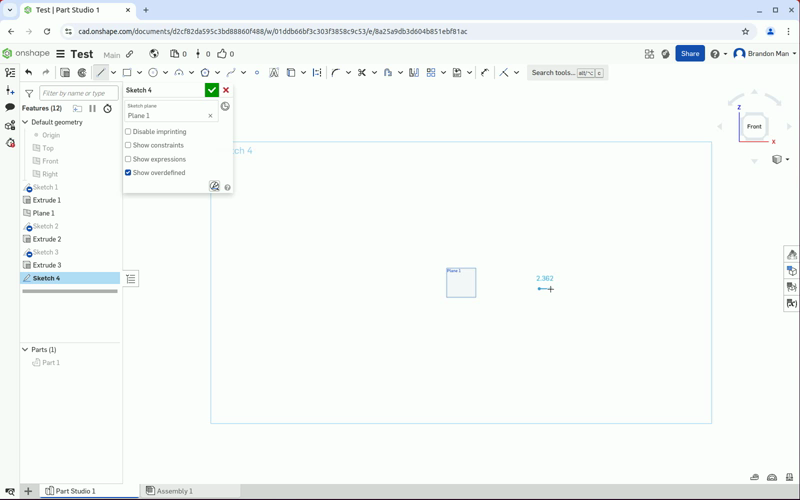
key_up(shift)
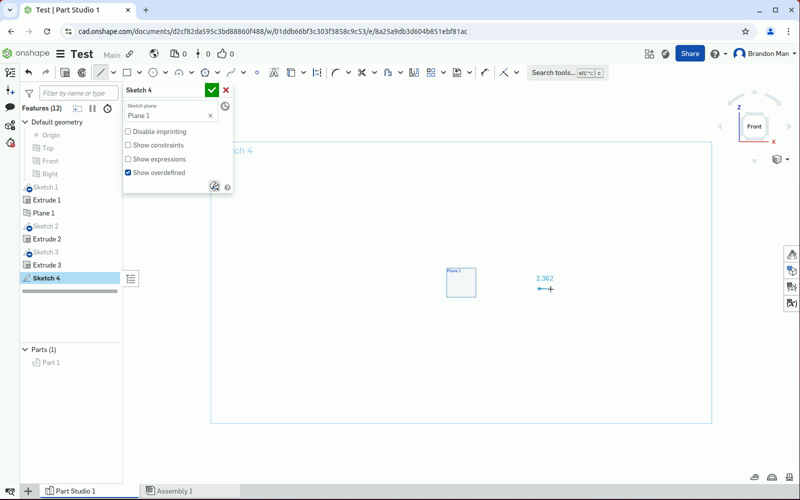
key_down(shift)
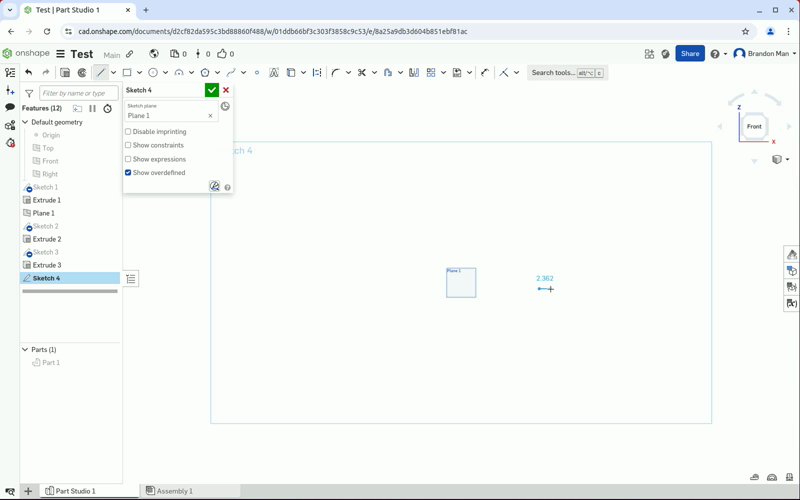
mouse_move(580, 288)
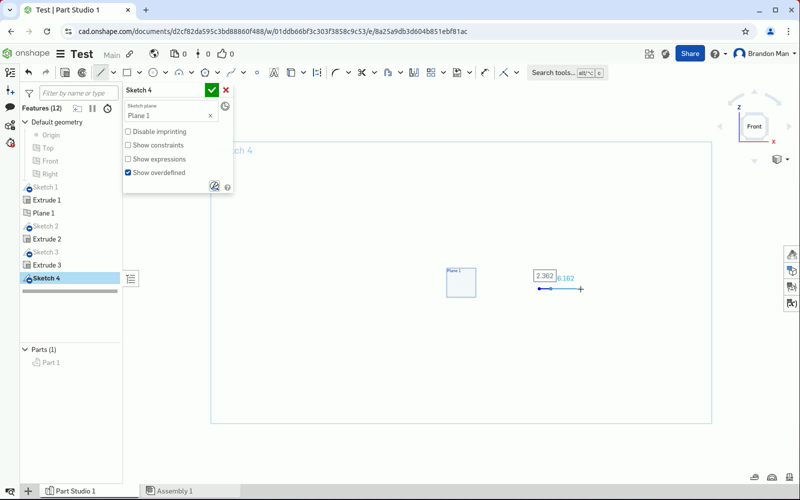
mouse_move(550, 282)
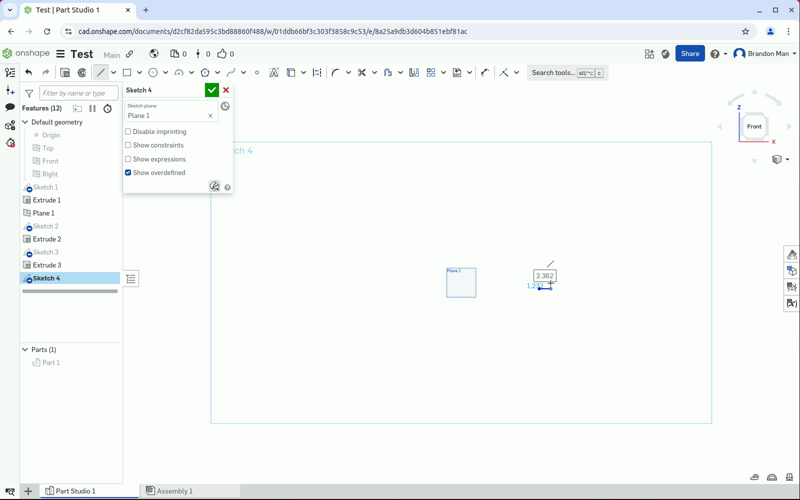
scroll(6)
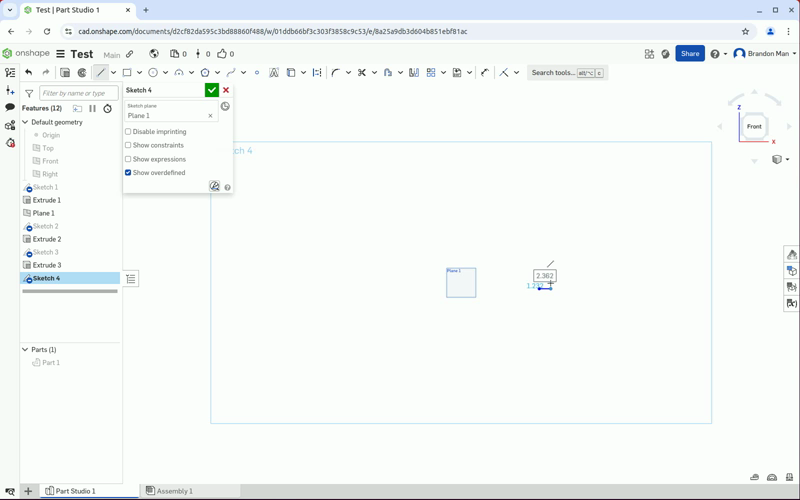
scroll(6)
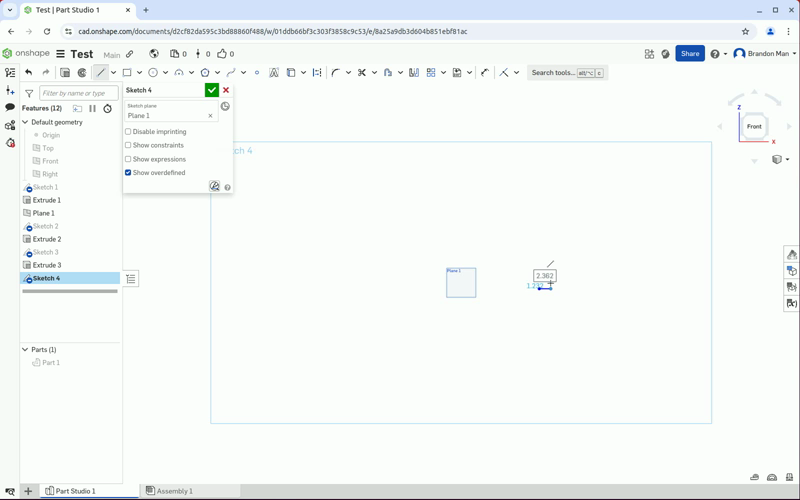
scroll(6)
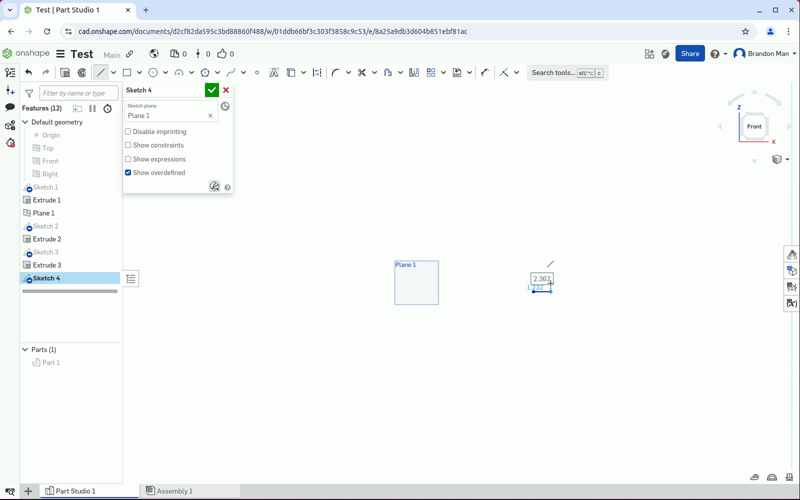
scroll(6)
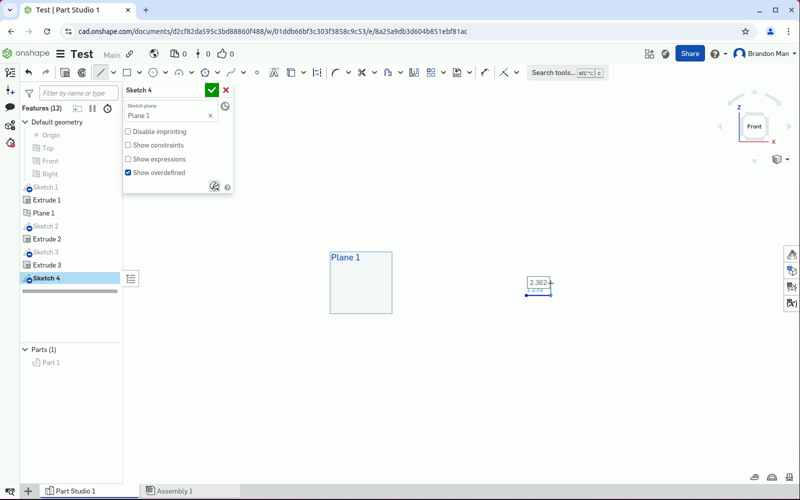
scroll(6)
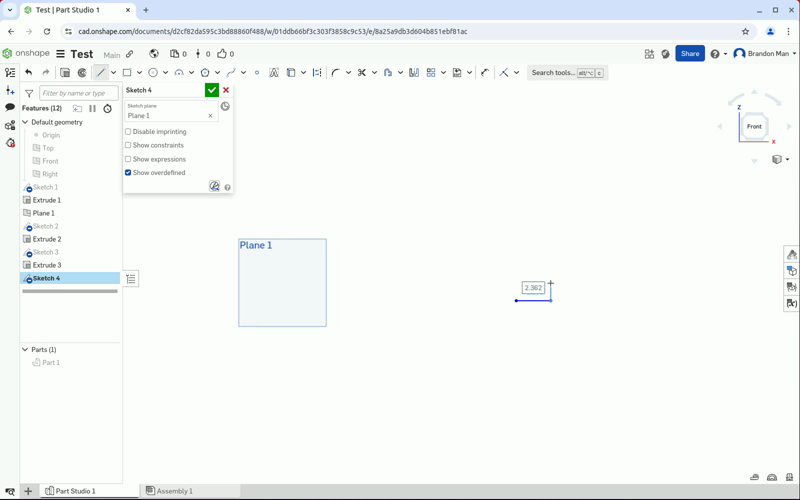
scroll(6)
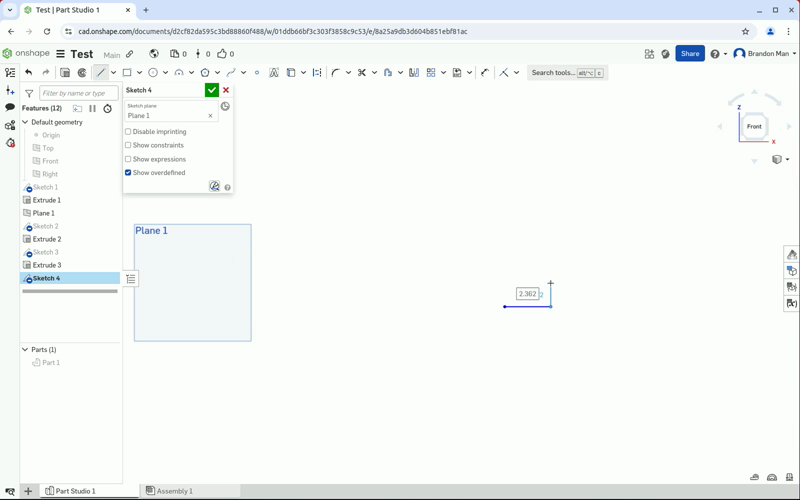
scroll(6)
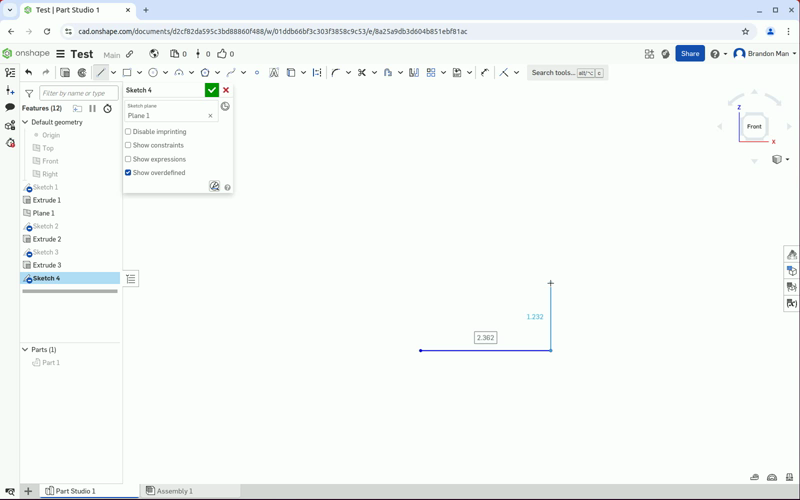
click(550, 282)
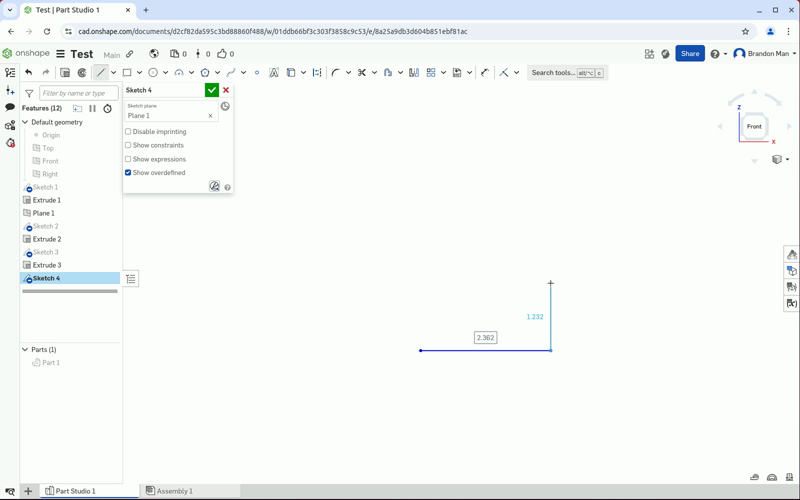
scroll(-6)
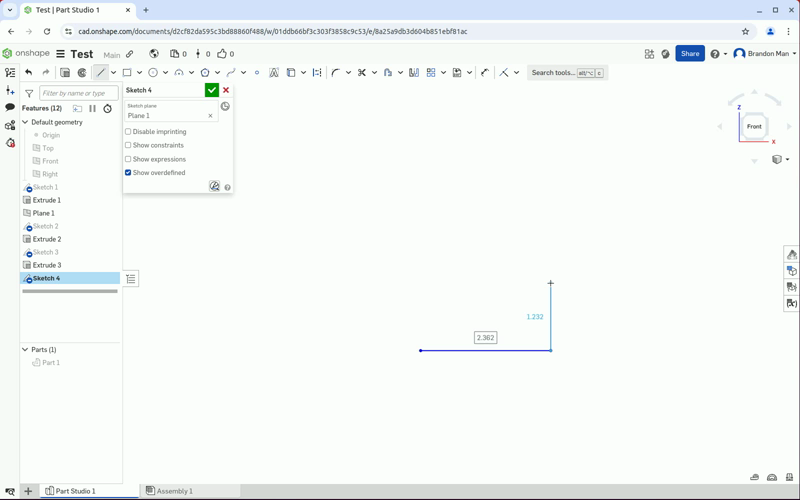
scroll(-6)
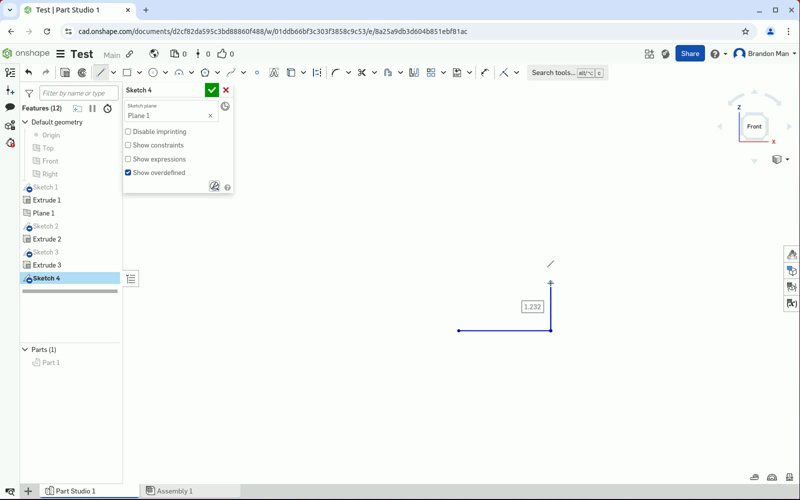
scroll(-6)
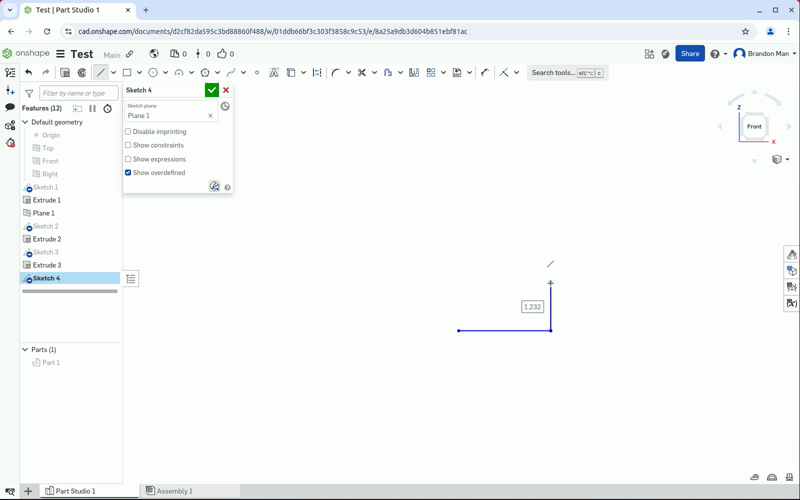
scroll(-6)
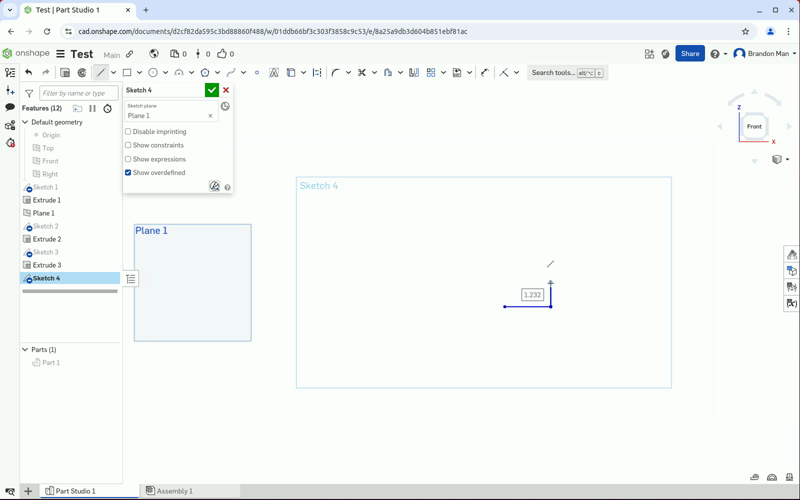
scroll(-6)
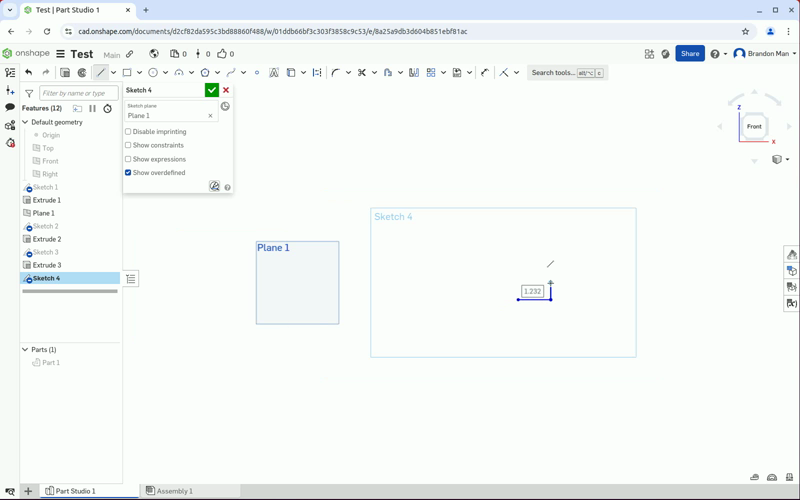
scroll(-6)
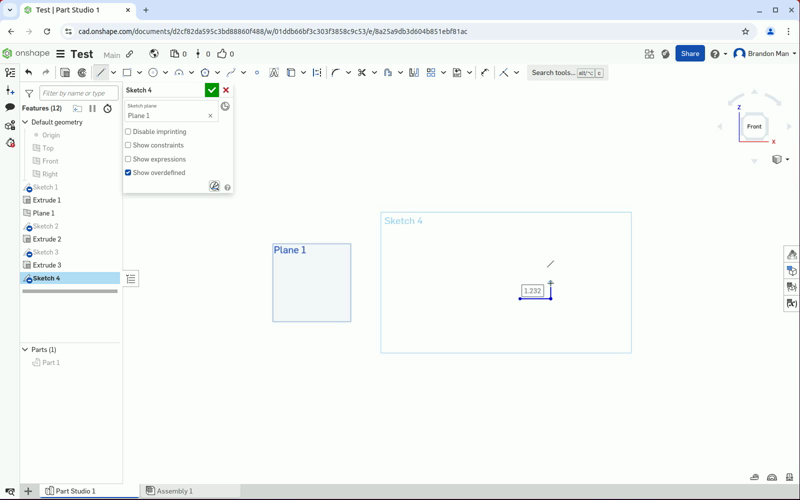
scroll(-6)
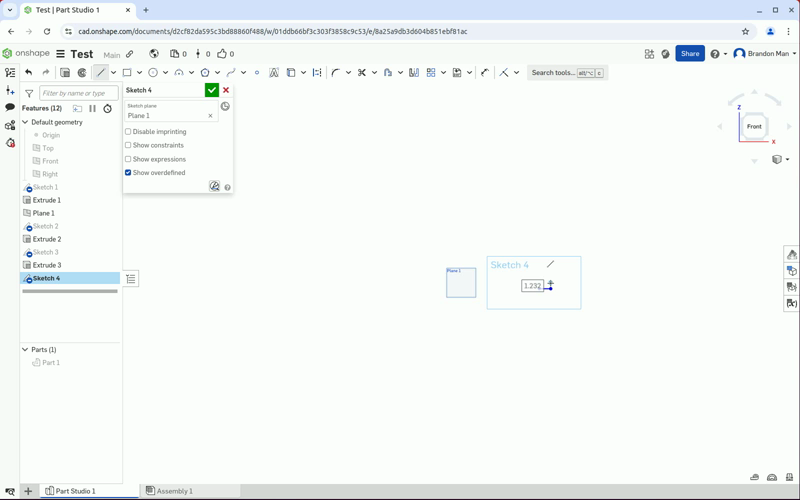
key_up(shift)
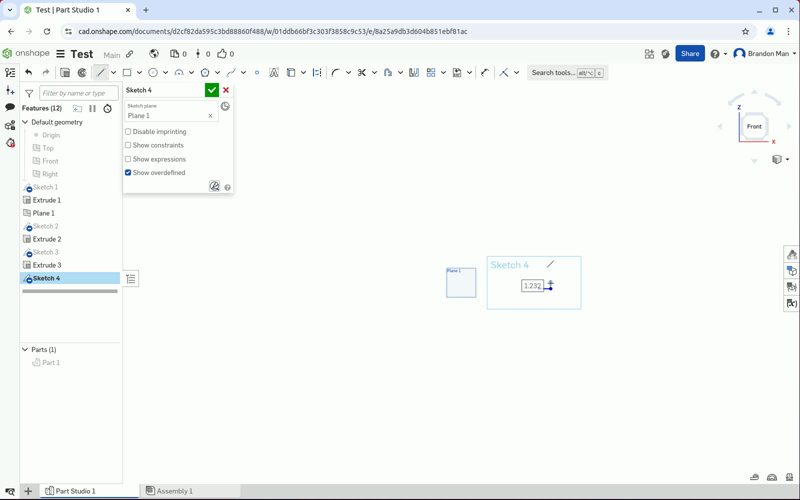
key_down(shift)
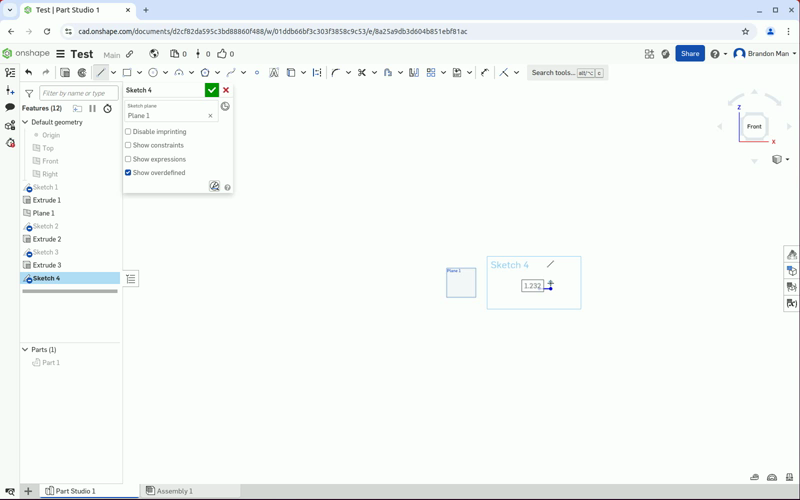
mouse_move(580, 282)
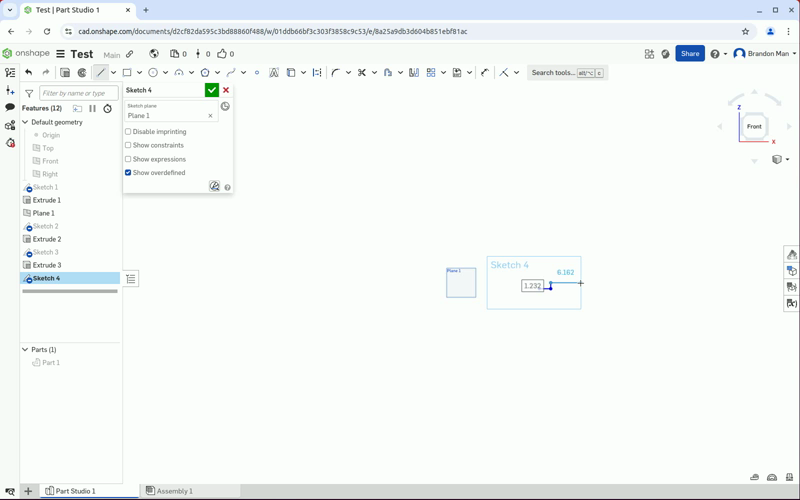
mouse_move(539, 282)
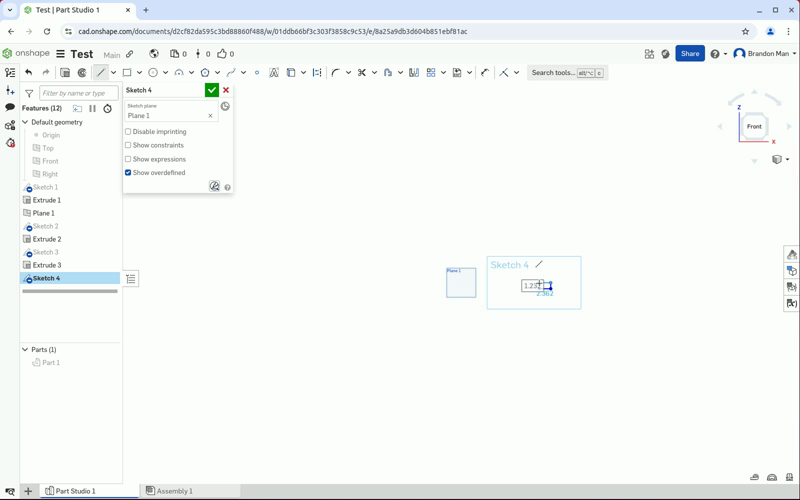
click(539, 282)
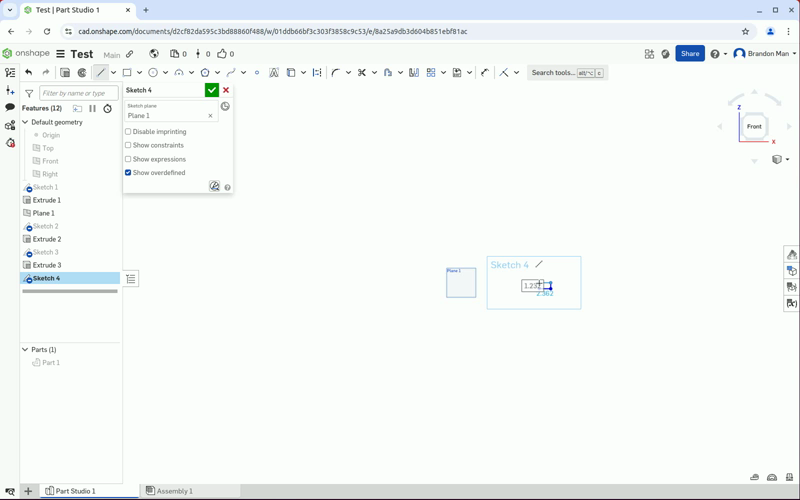
key_up(shift)
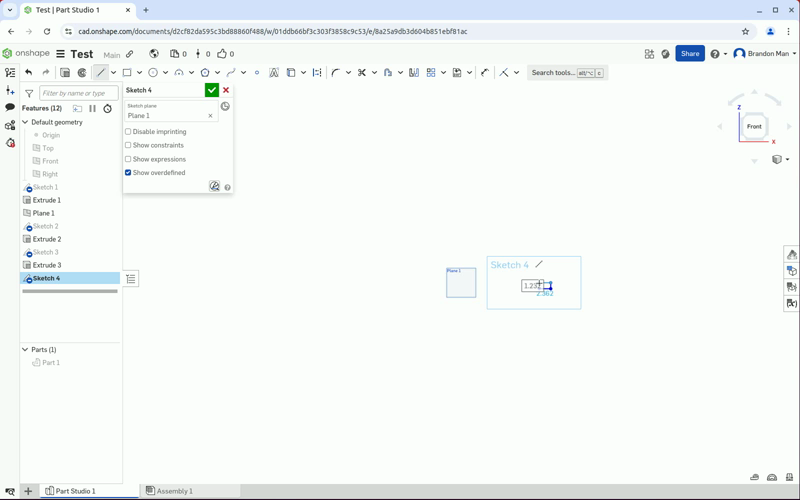
mouse_move(569, 282)
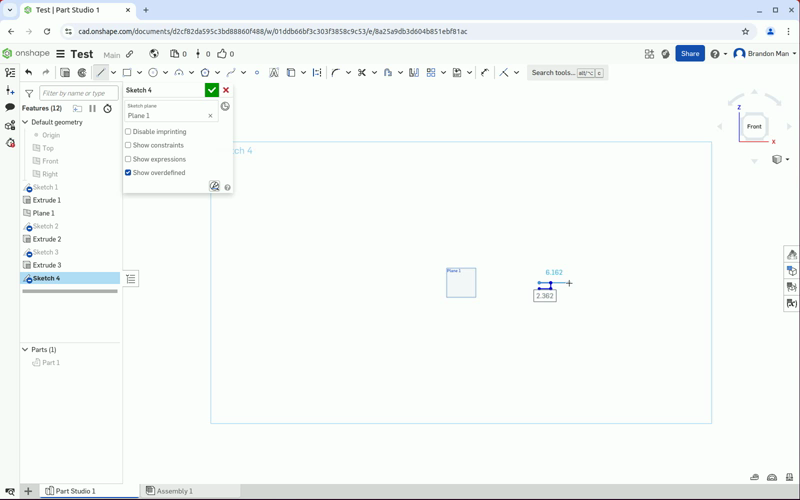
key_down(shift)
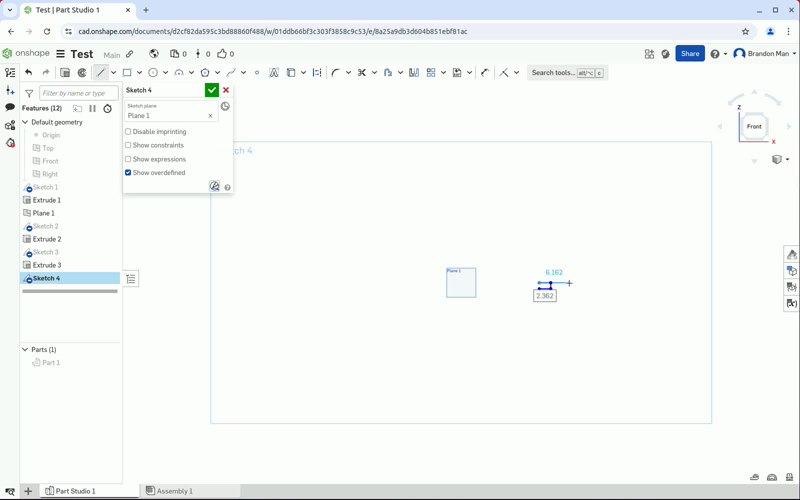
mouse_move(539, 288)
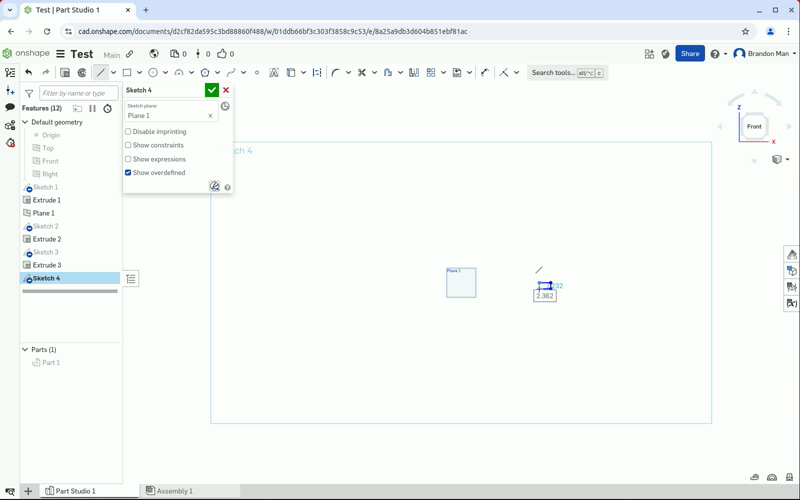
scroll(6)
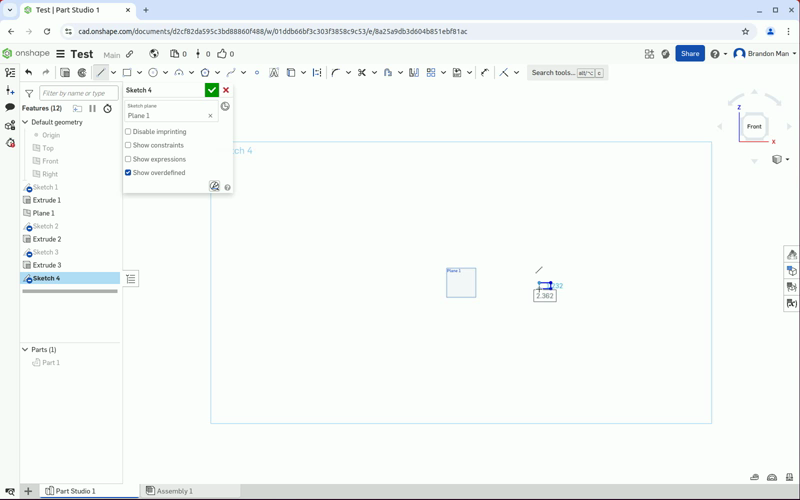
scroll(6)
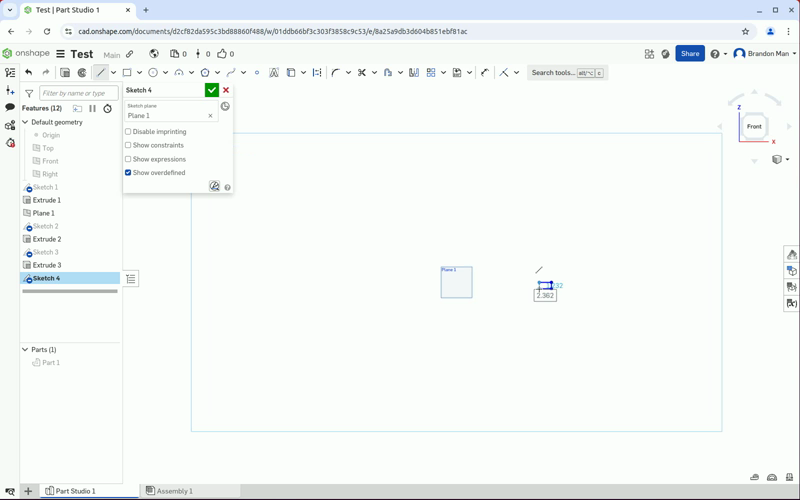
scroll(6)
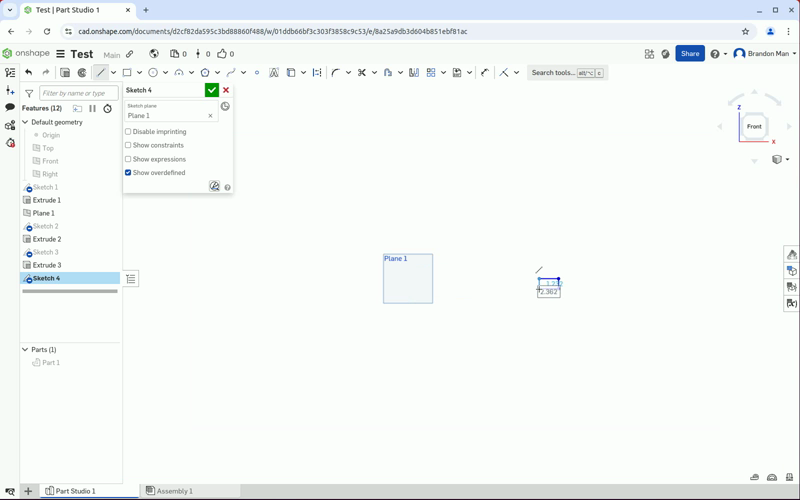
scroll(6)
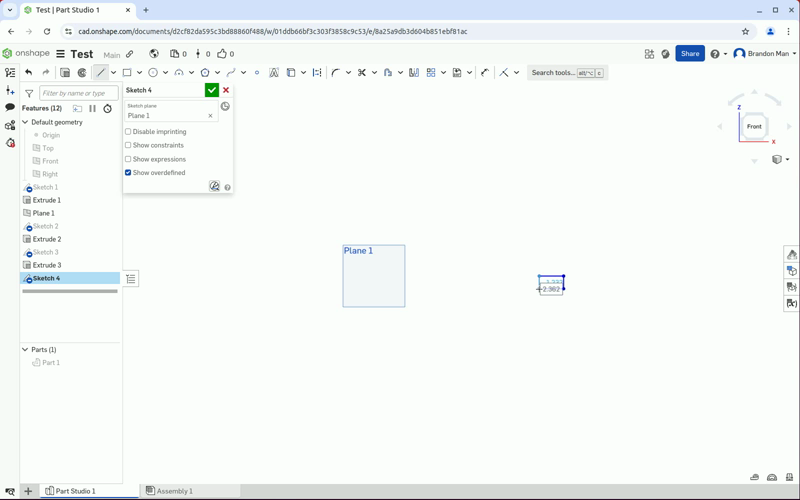
scroll(6)
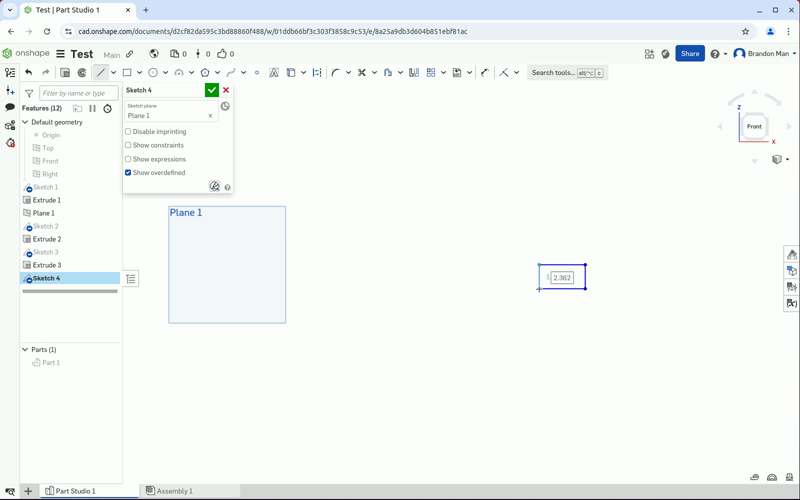
scroll(6)
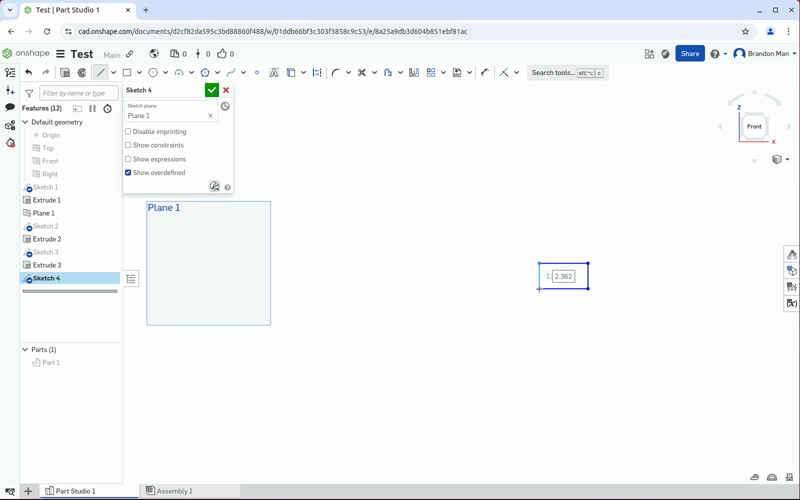
scroll(6)
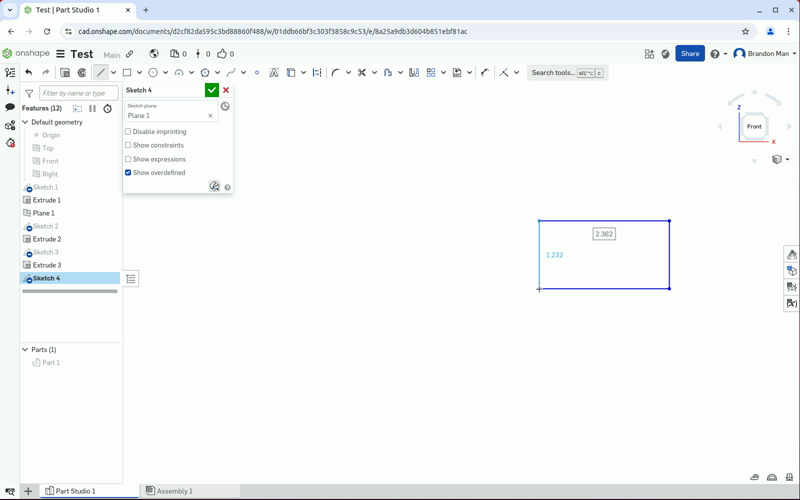
key_up(shift)
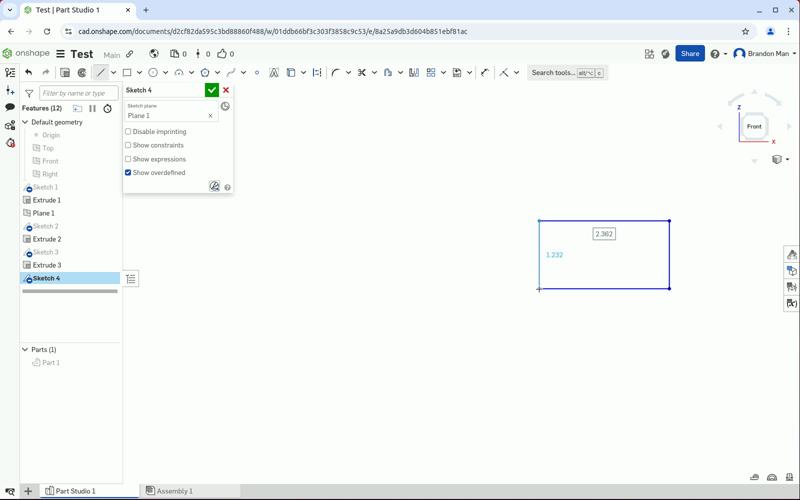
click(539, 288)
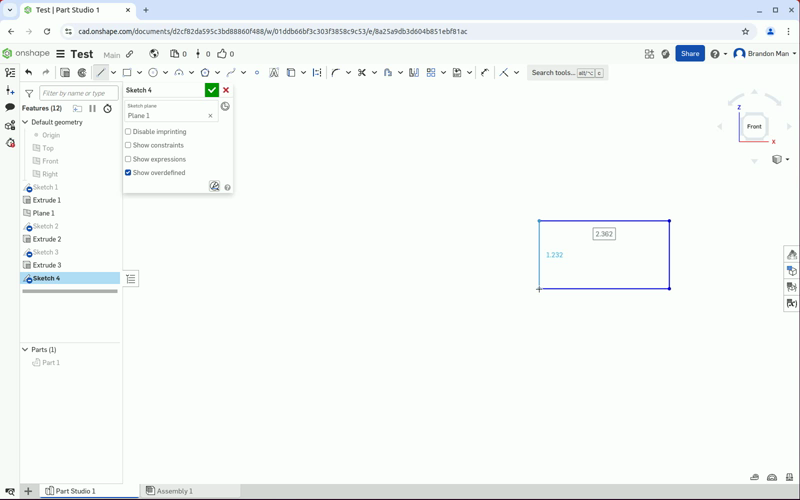
scroll(-6)
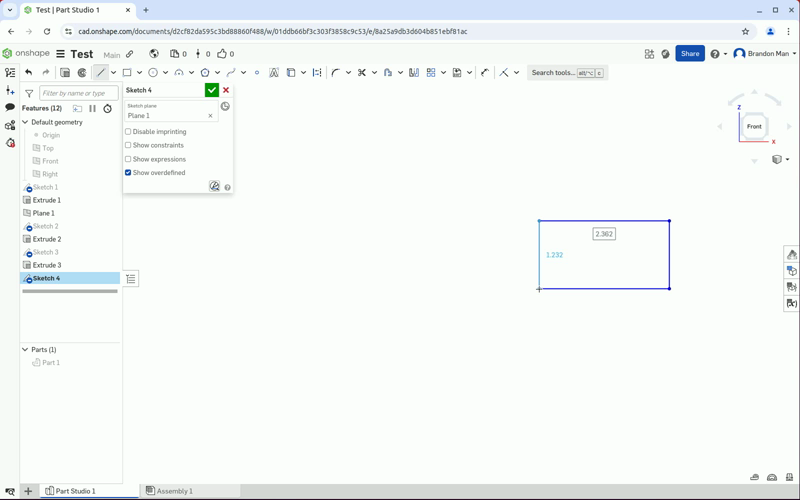
scroll(-6)
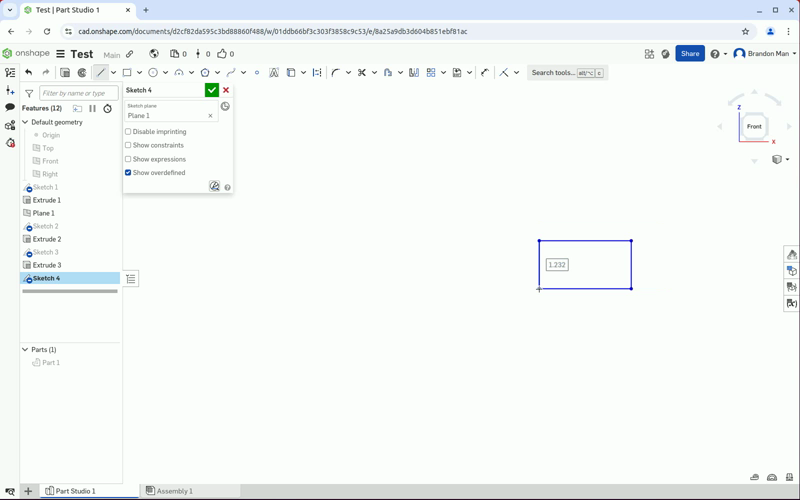
scroll(-6)
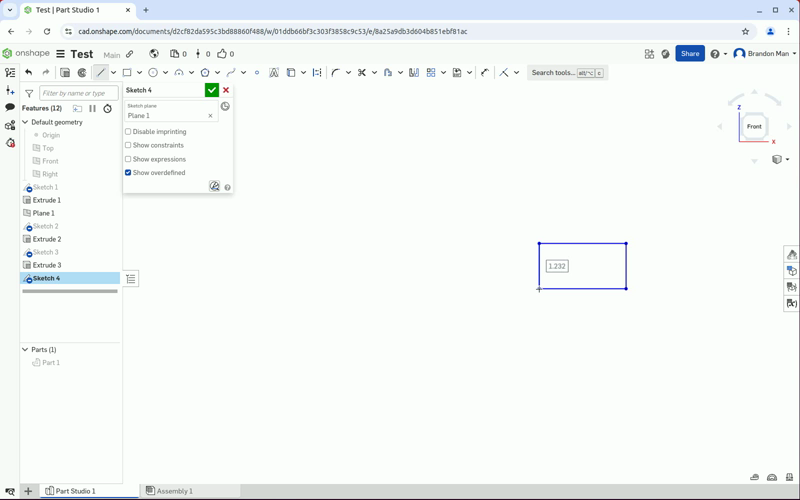
scroll(-6)
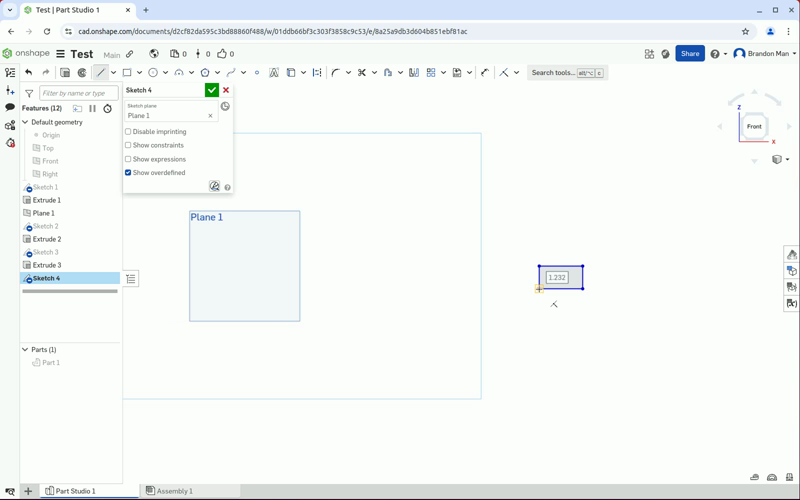
scroll(-6)
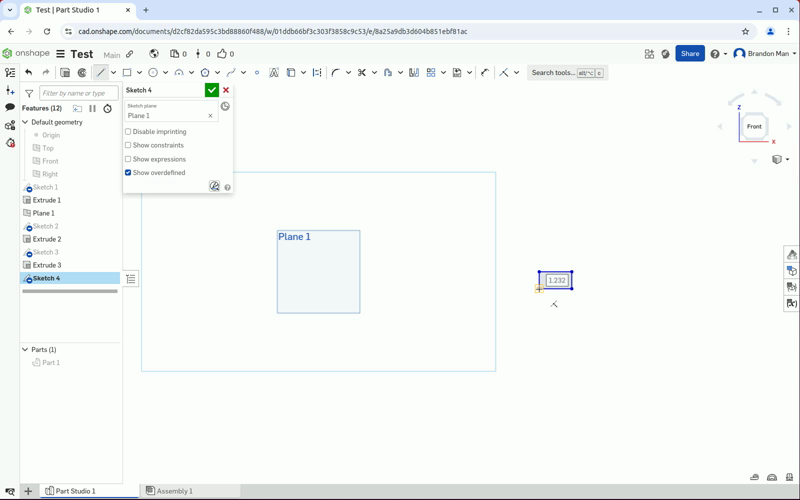
scroll(-6)
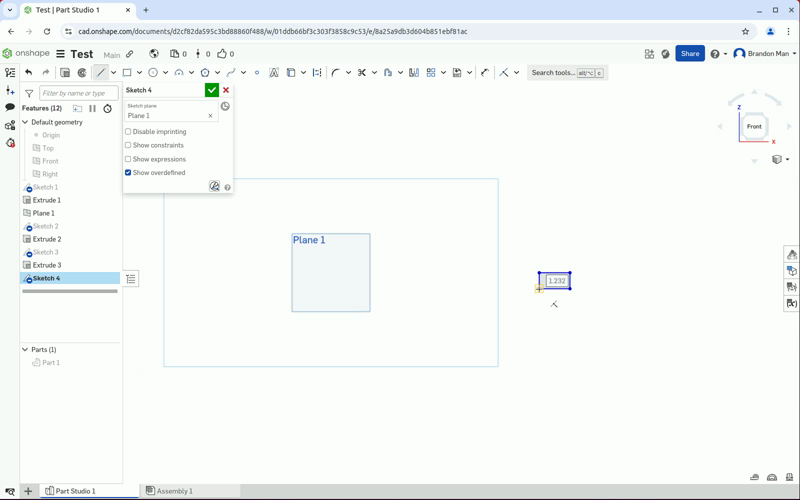
scroll(-6)
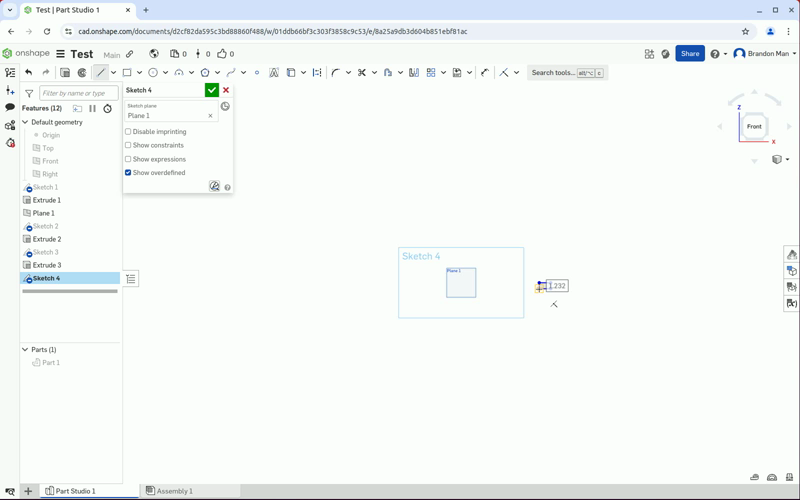
key(esc)
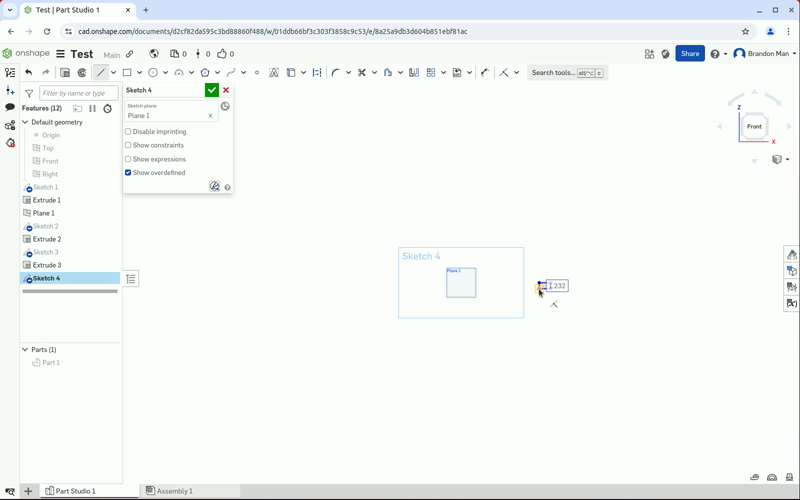
mouse_move(545, 285)
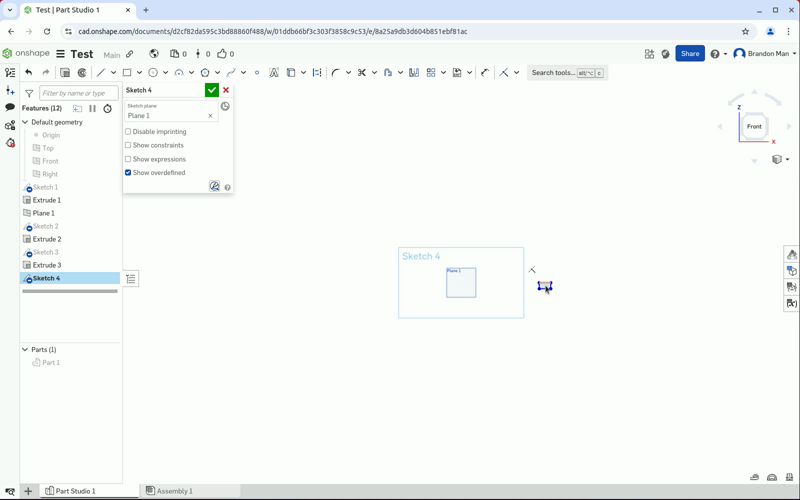
scroll(6)
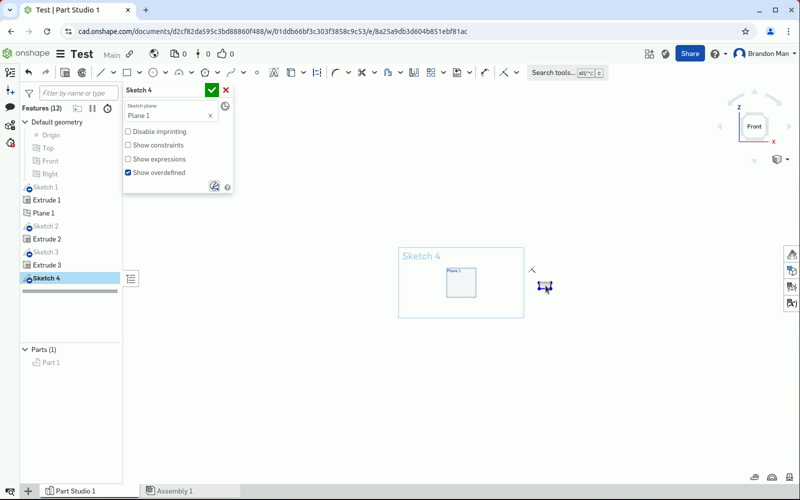
scroll(6)
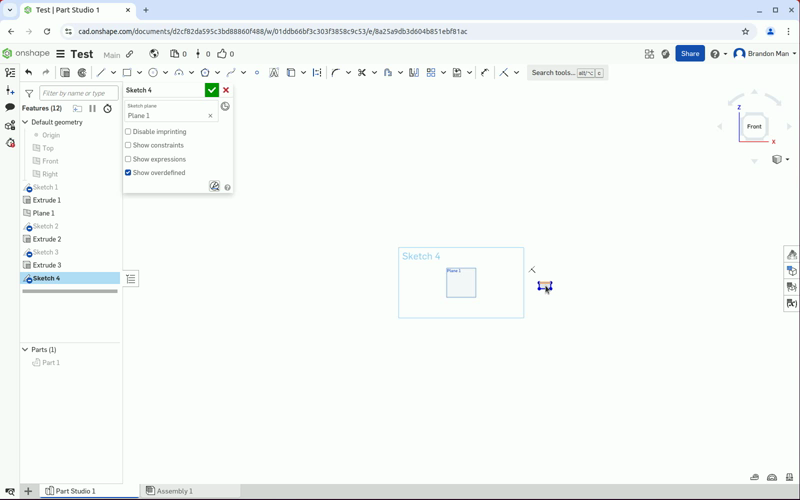
scroll(6)
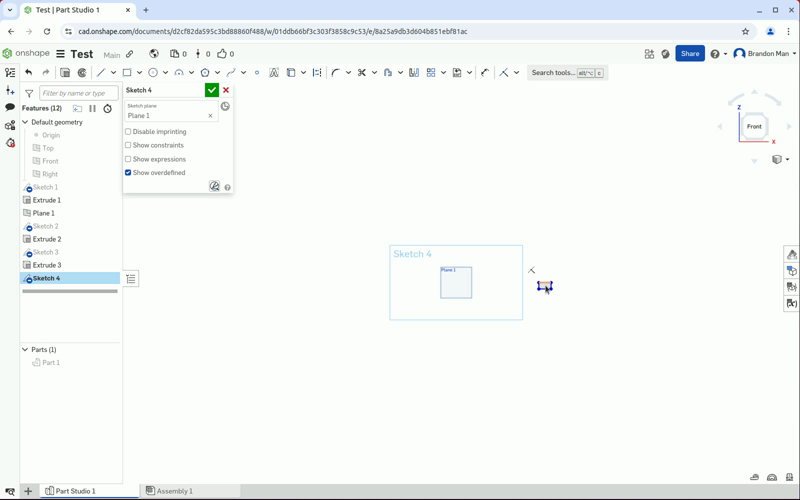
scroll(6)
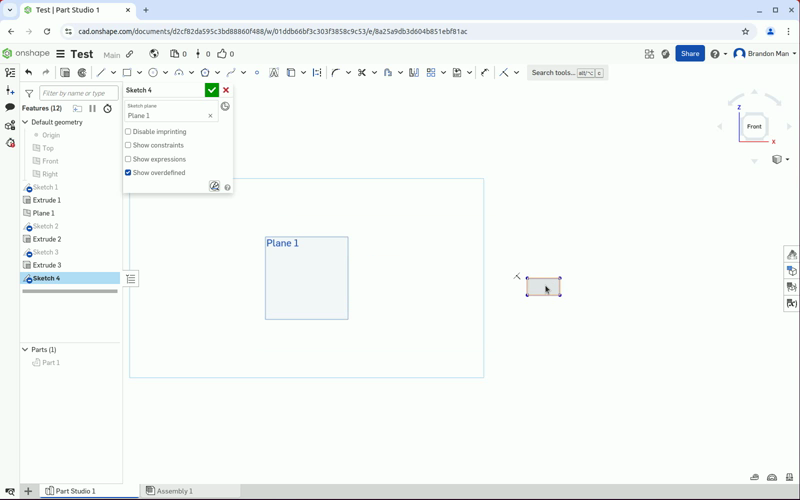
scroll(6)
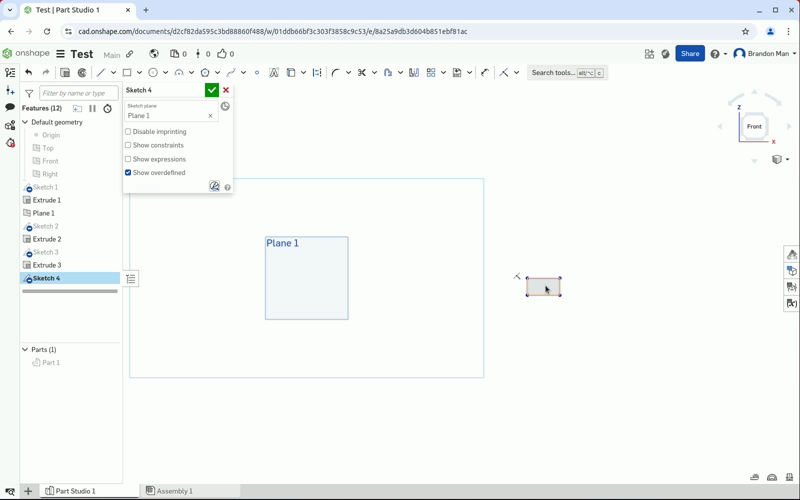
scroll(6)
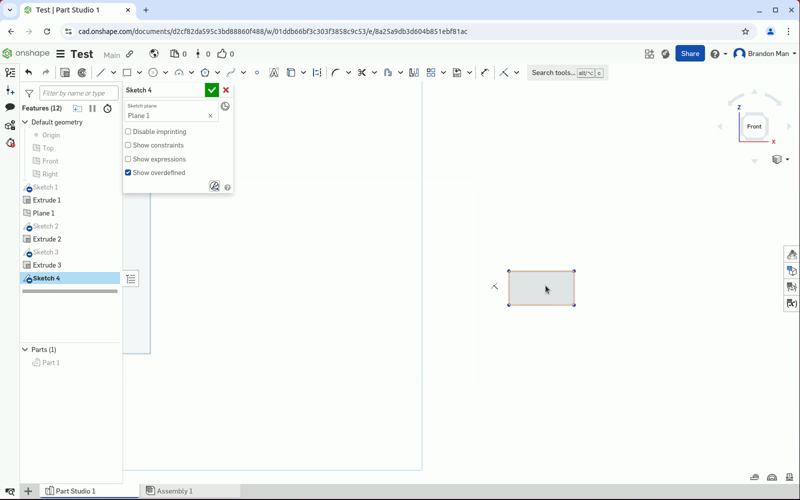
scroll(6)
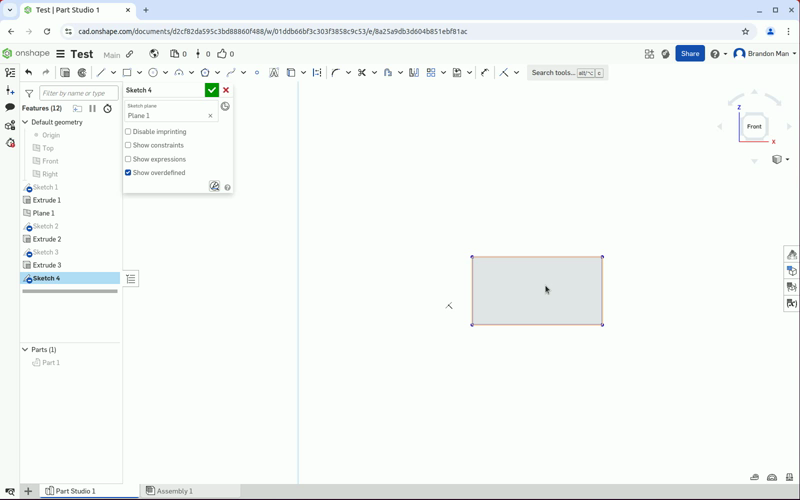
click(545, 285)
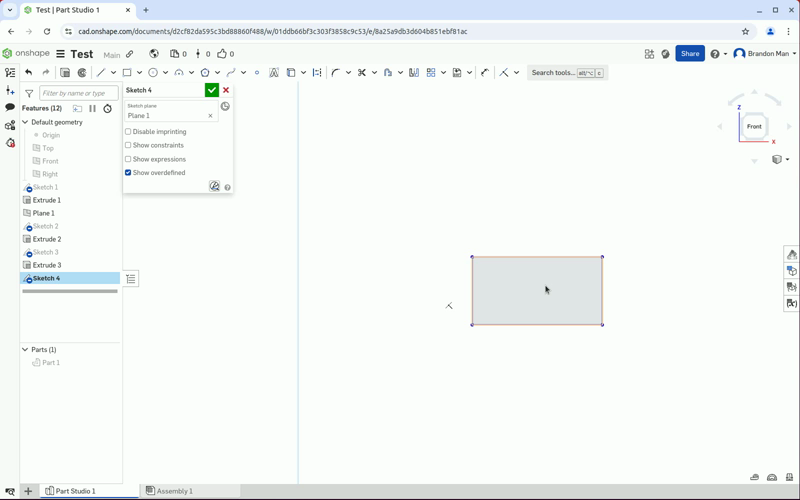
scroll(-6)
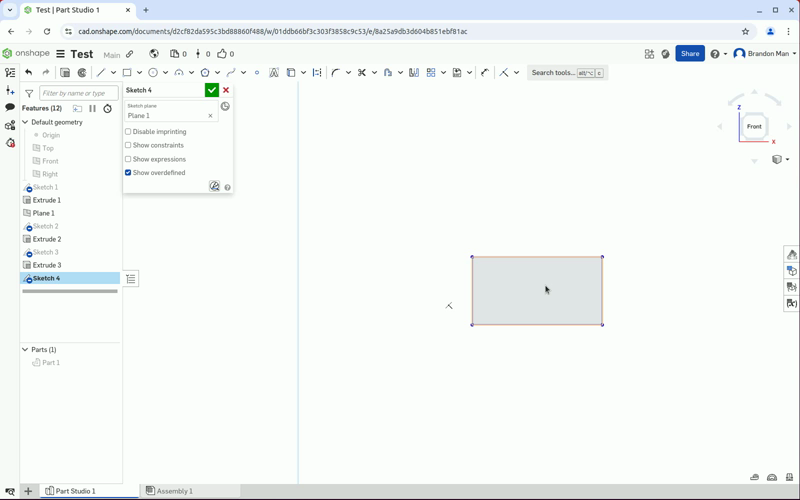
scroll(-6)
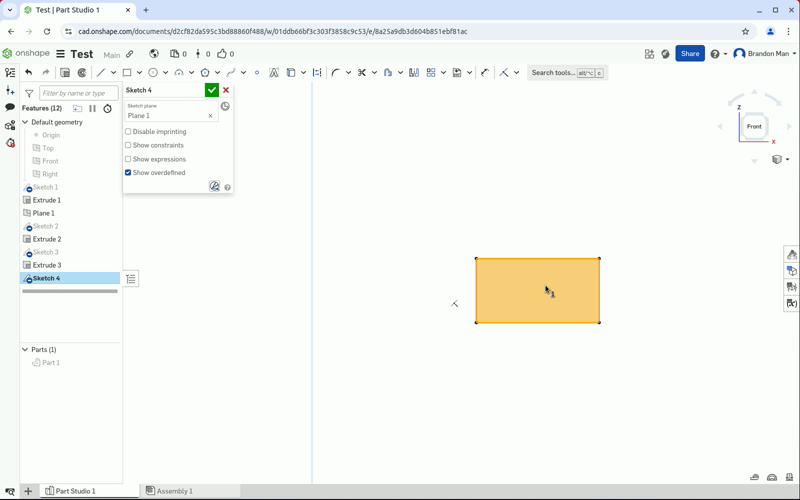
scroll(-6)
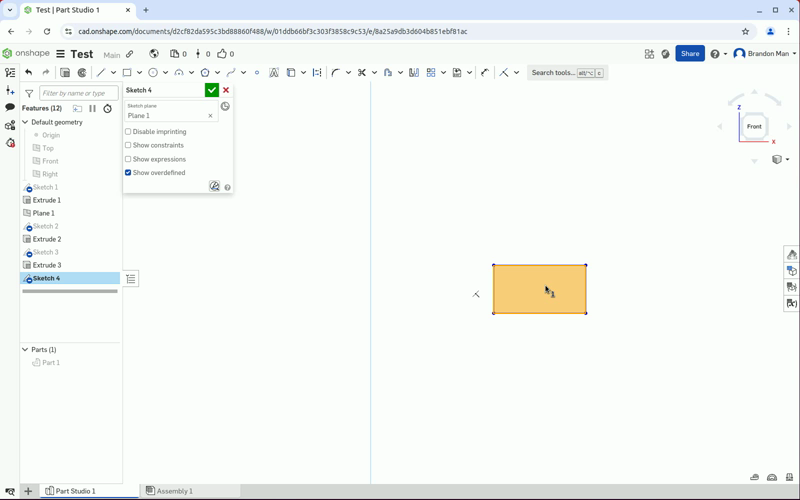
scroll(-6)
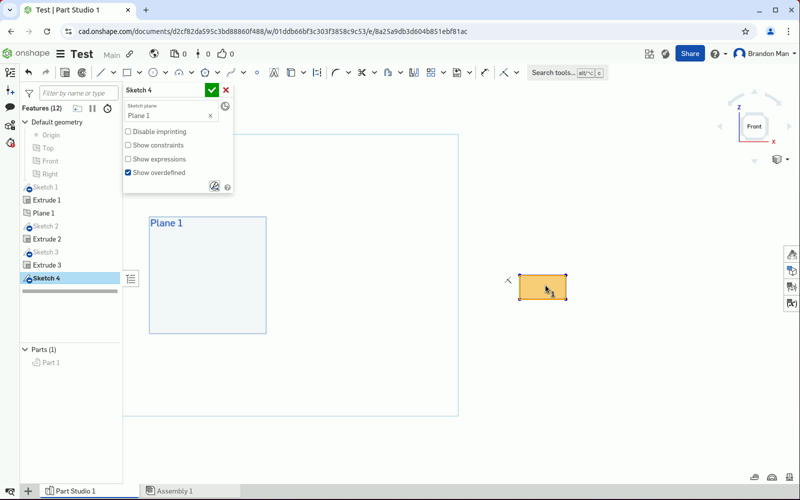
scroll(-6)
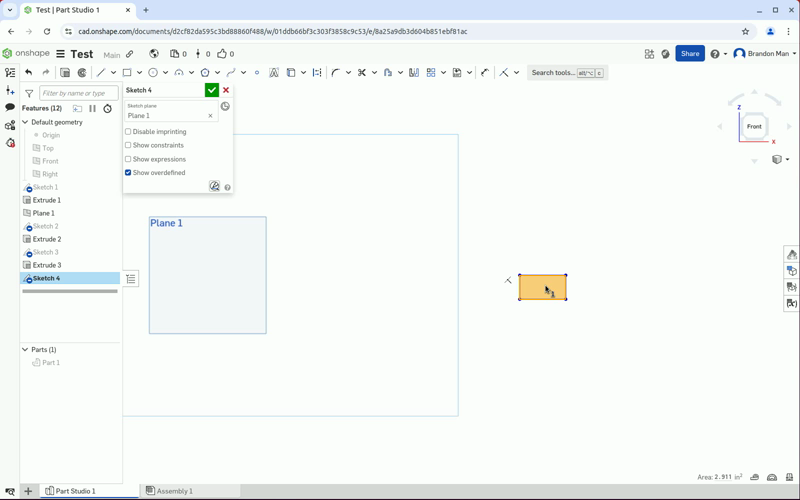
scroll(-6)
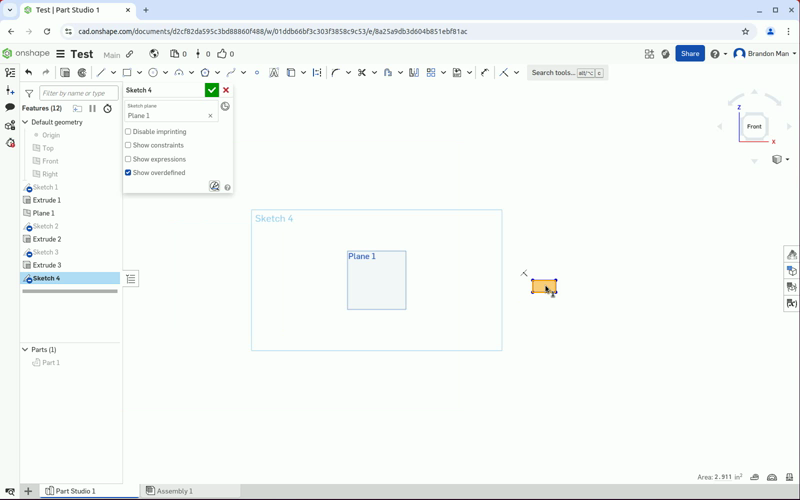
scroll(-6)
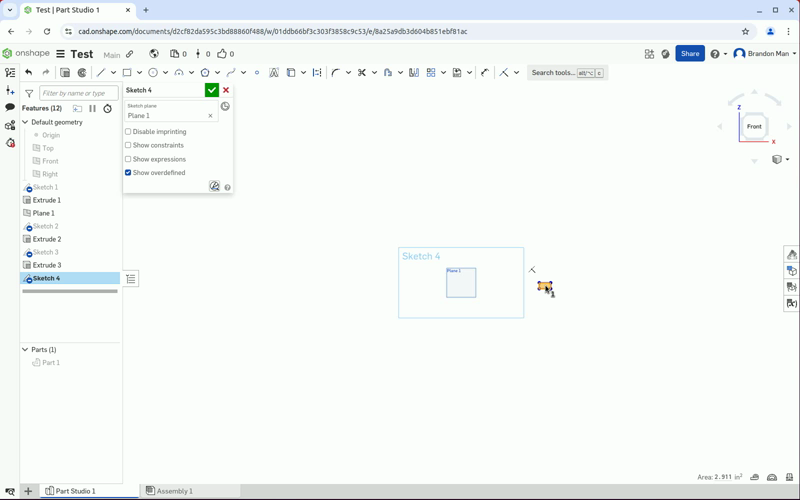
mouse_move(73, 352)
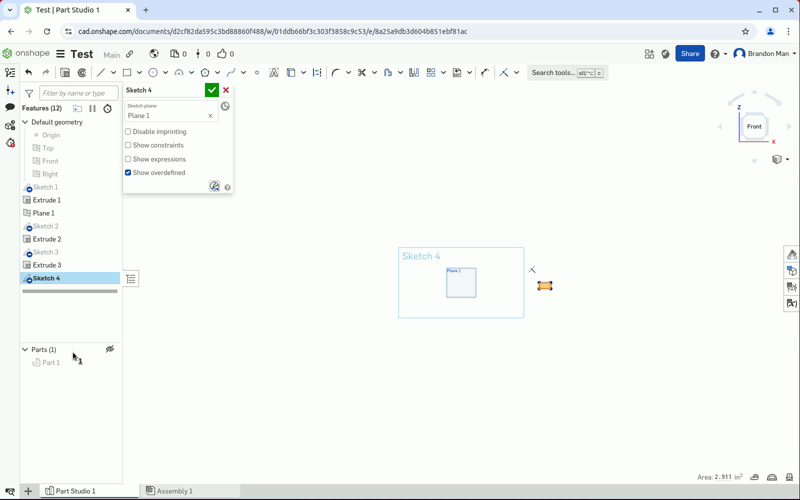
key(shift+y)
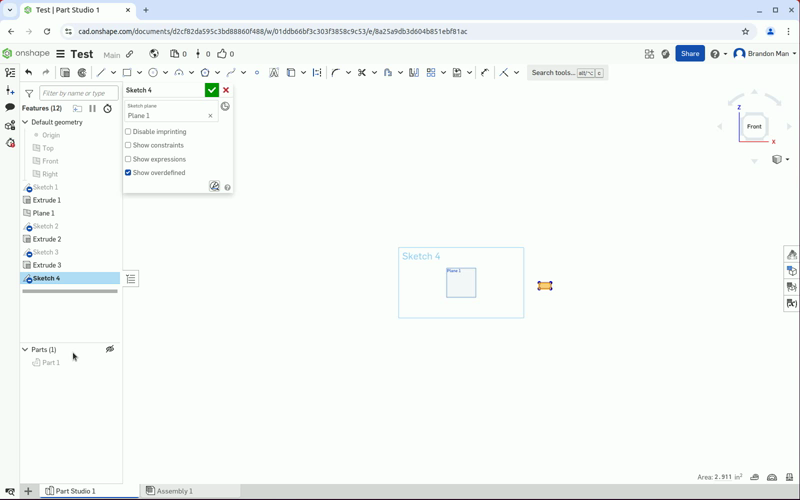
key(shift+e)
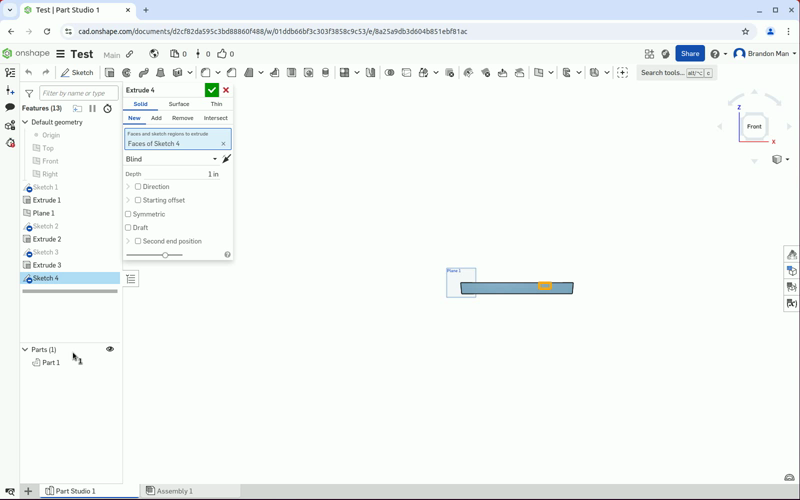
mouse_move(143, 106)
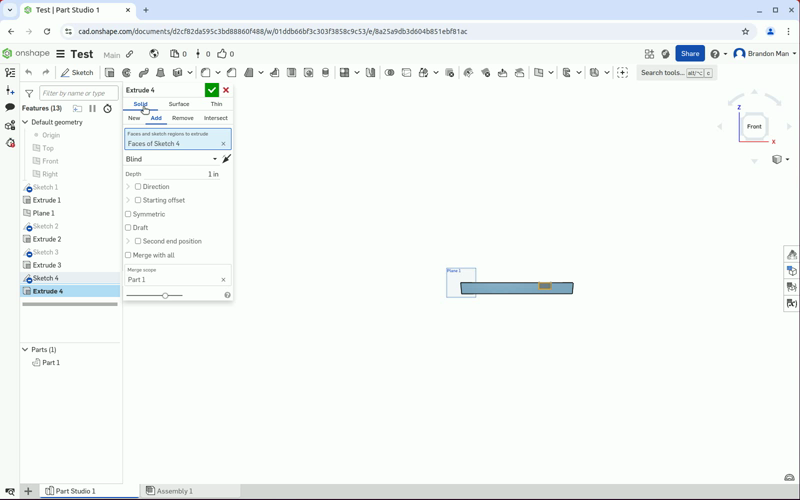
click(143, 106)
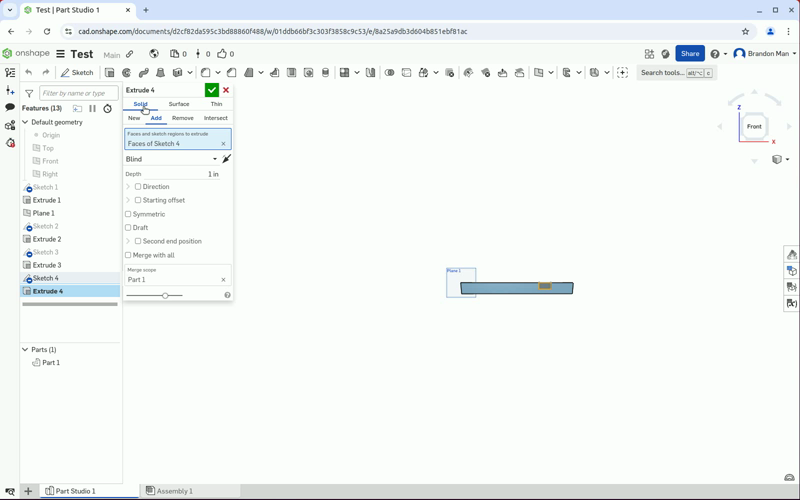
mouse_move(186, 120)
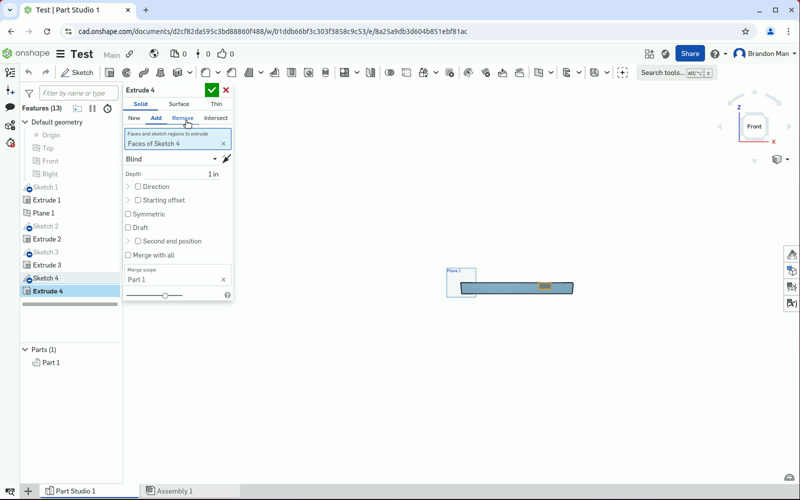
click(186, 120)
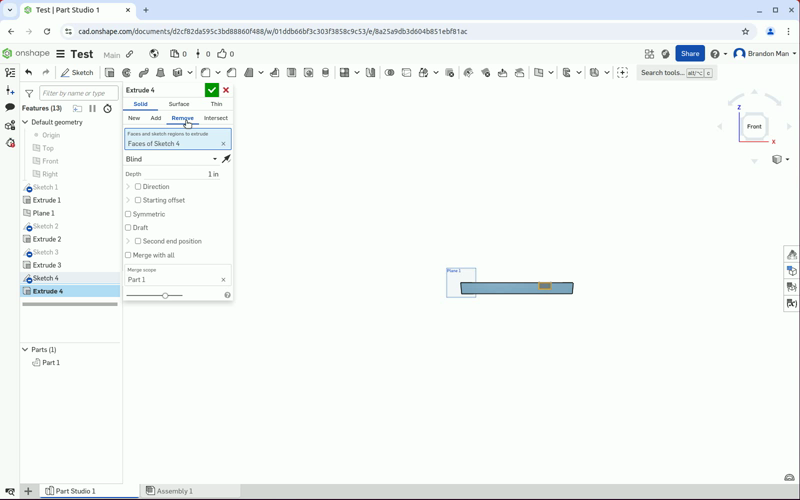
key(tab, 4)
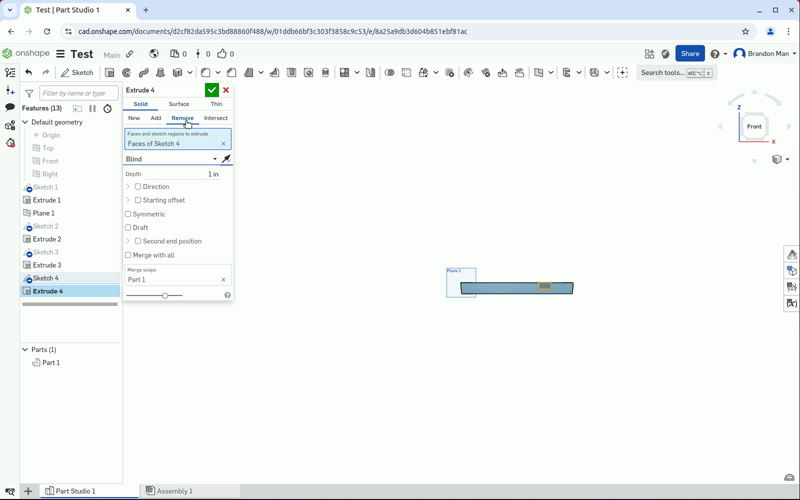
text(2.166)
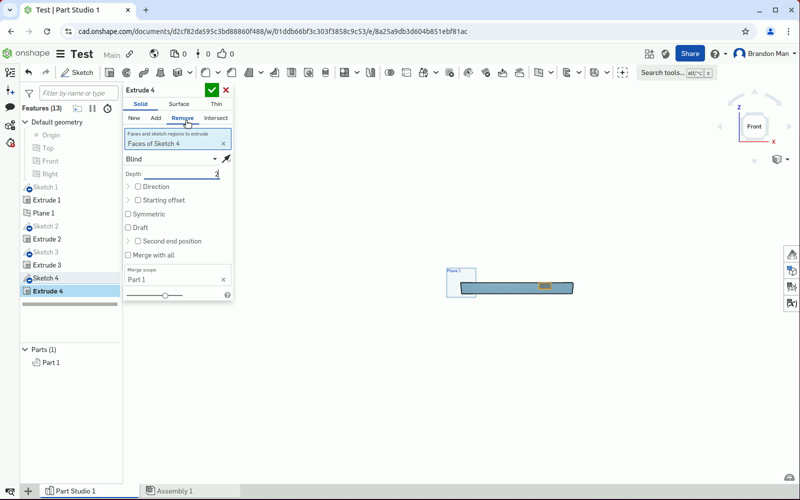
key(tab, 6)
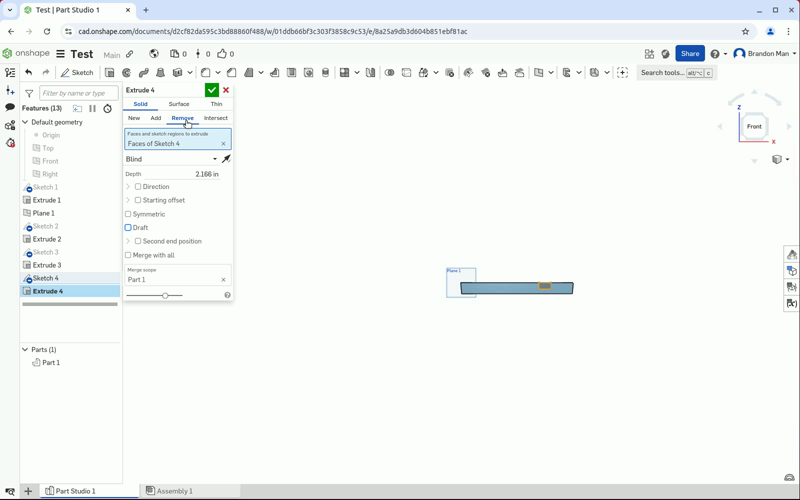
key(space)
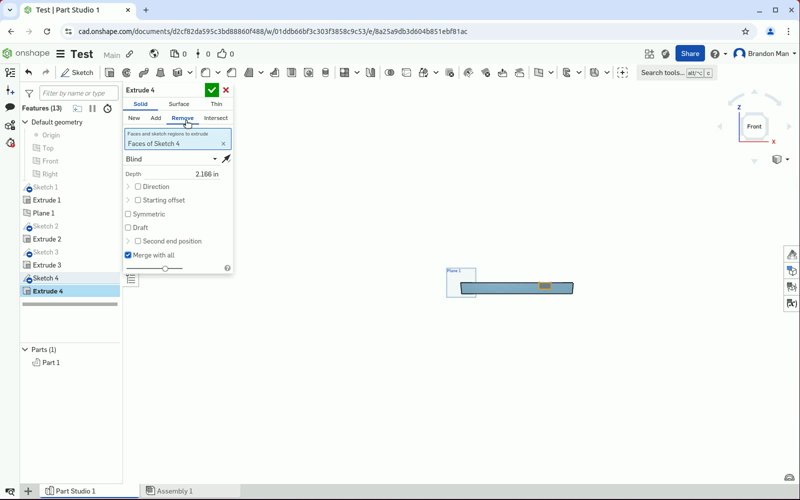
key(enter)
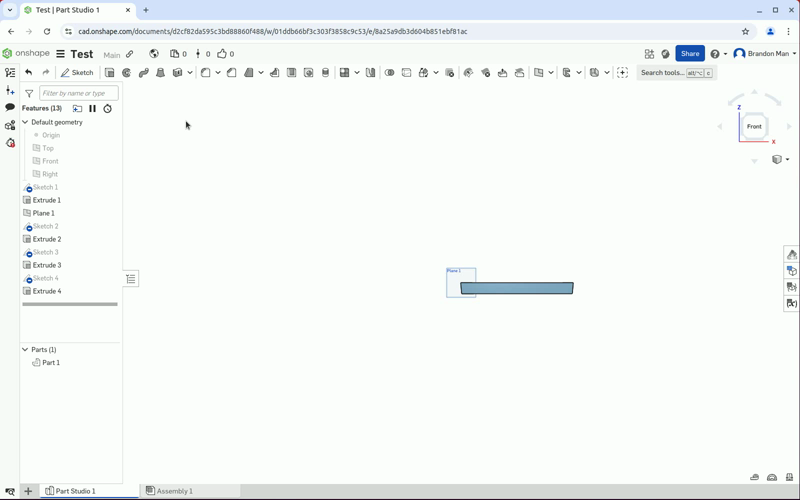
key(shift+h)
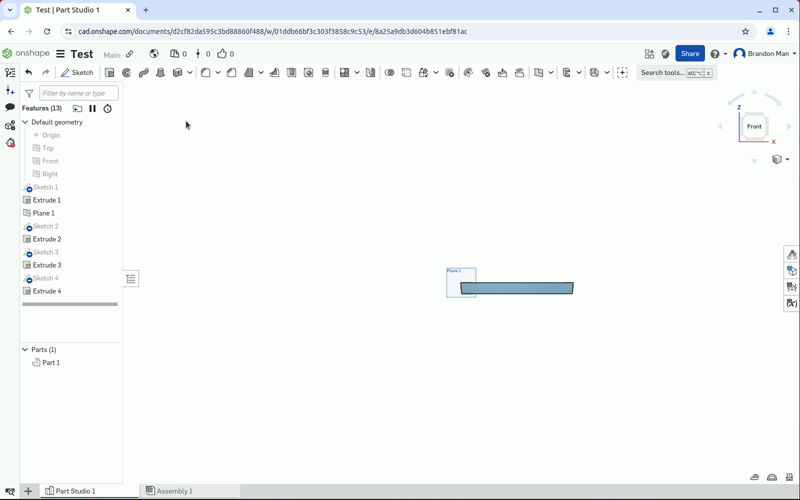
key(shift+h)
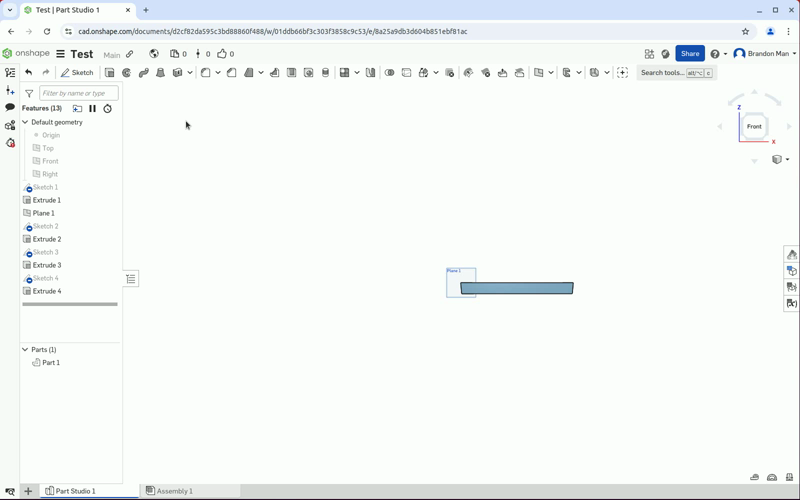
mouse_move(73, 189)
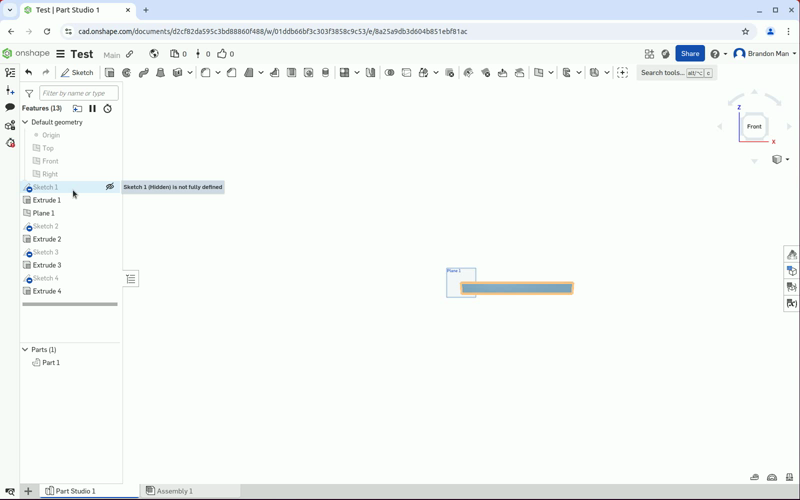
click(73, 189)
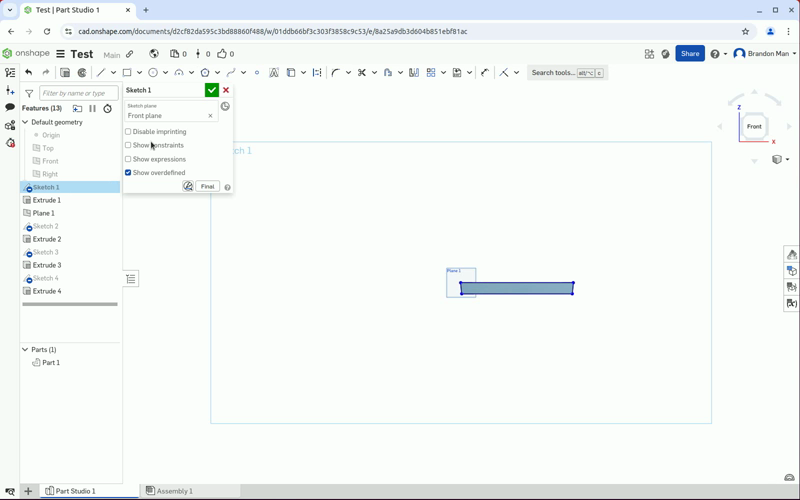
mouse_move(229, 92)
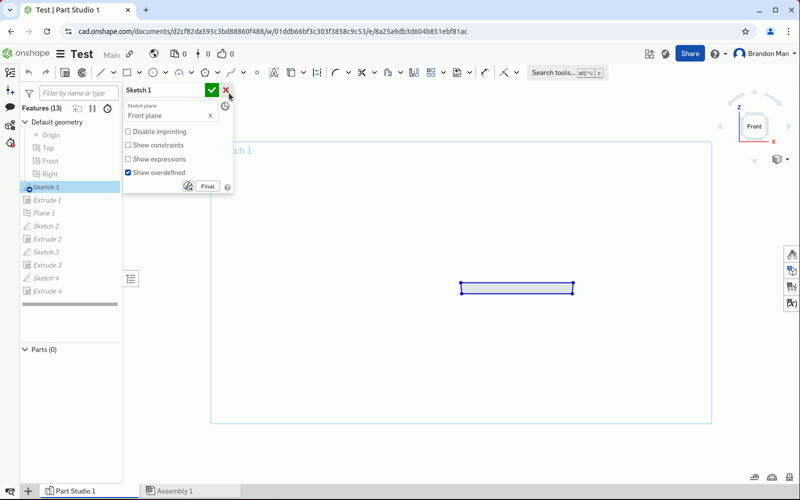
click(229, 92)
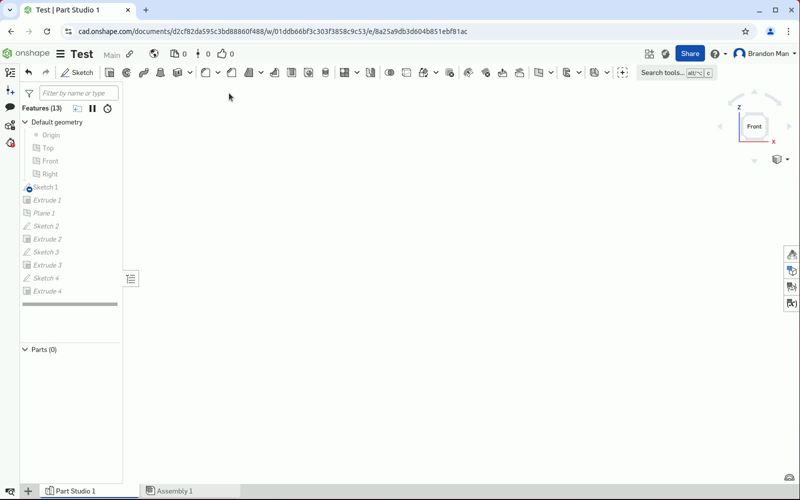
key(shift+s)
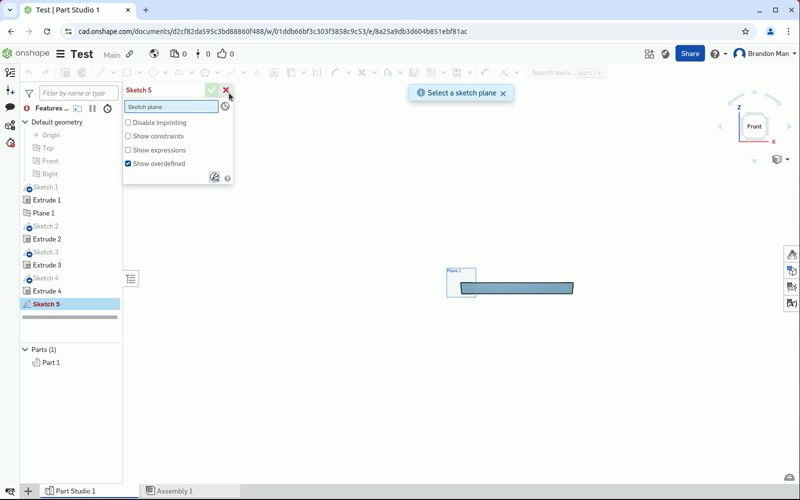
mouse_move(73, 215)
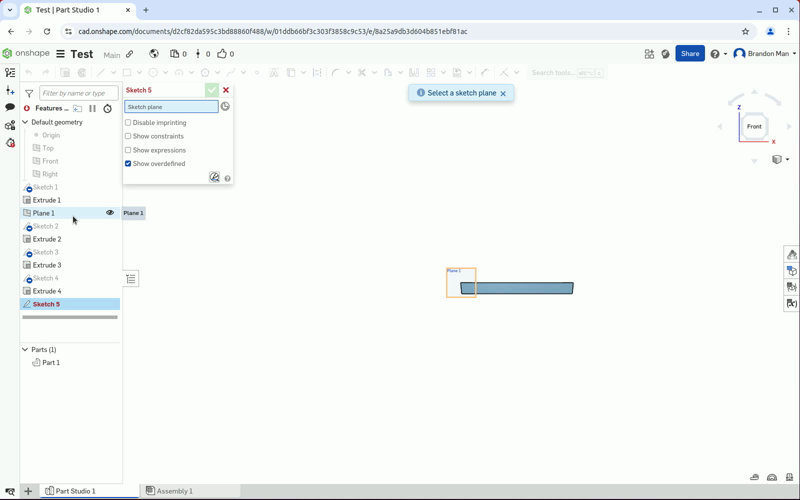
click(73, 215)
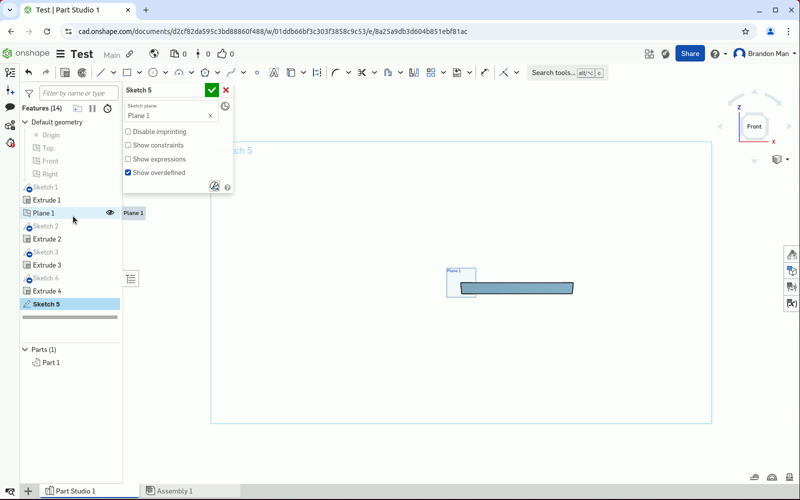
mouse_move(73, 352)
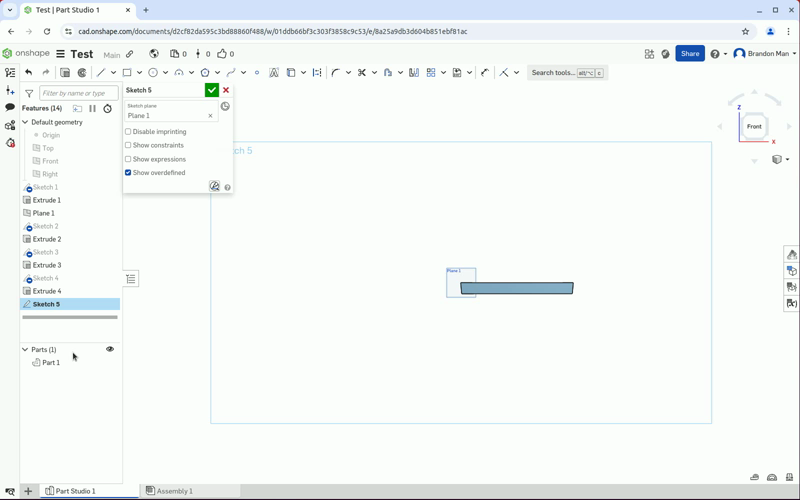
key(y)
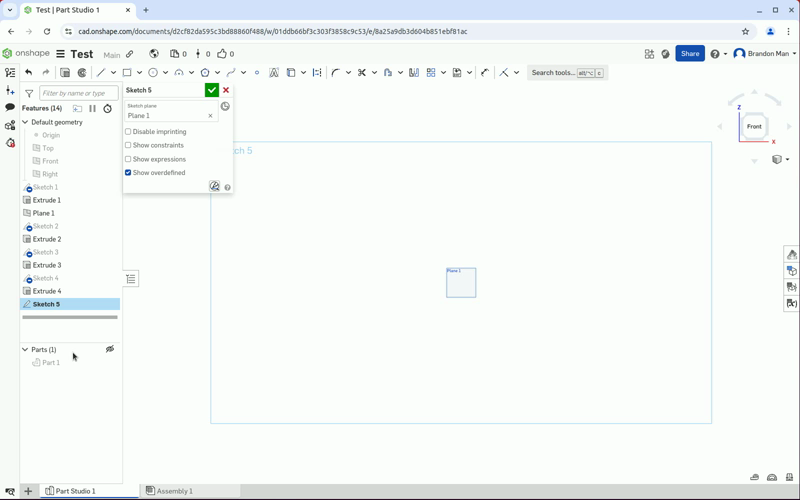
key(l)
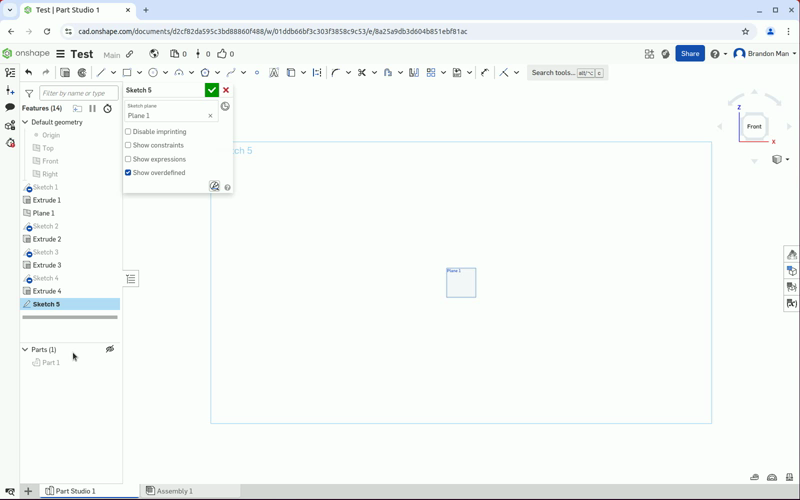
key_down(shift)
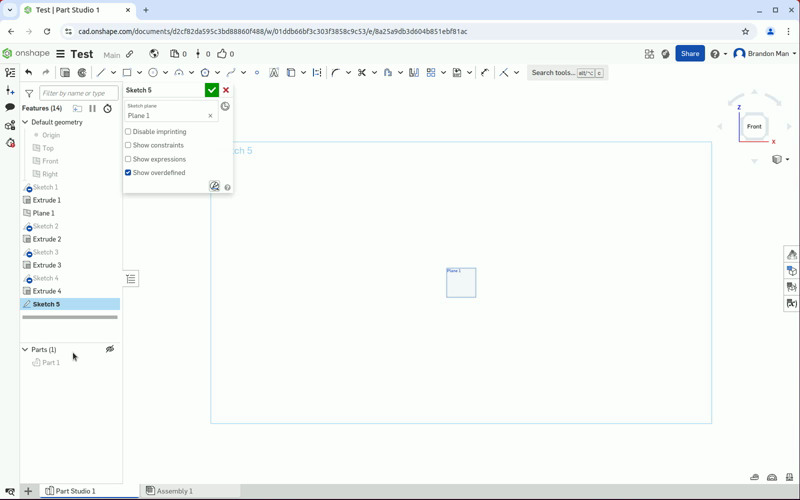
mouse_move(474, 293)
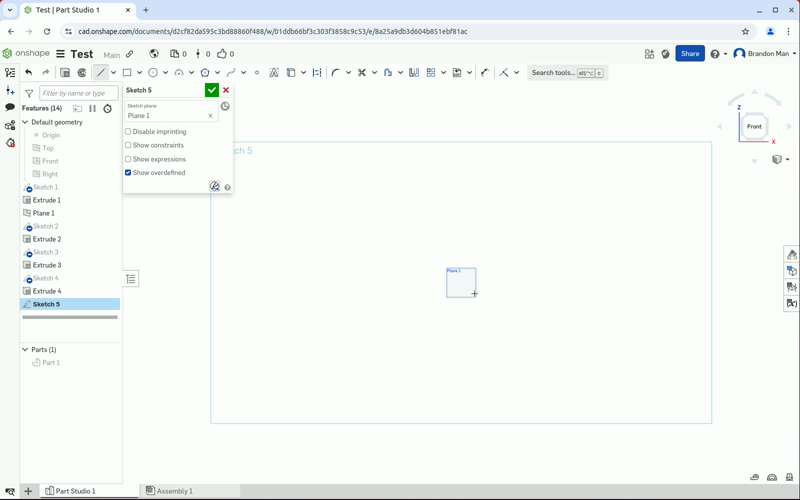
click(474, 293)
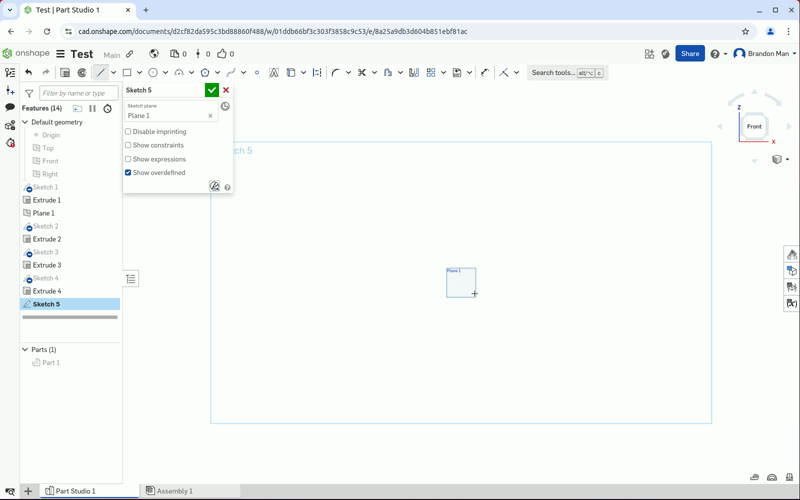
key_up(shift)
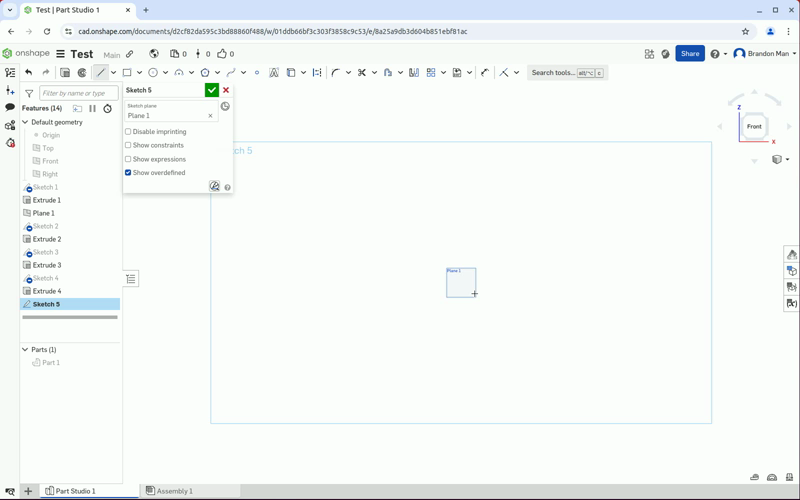
key_down(shift)
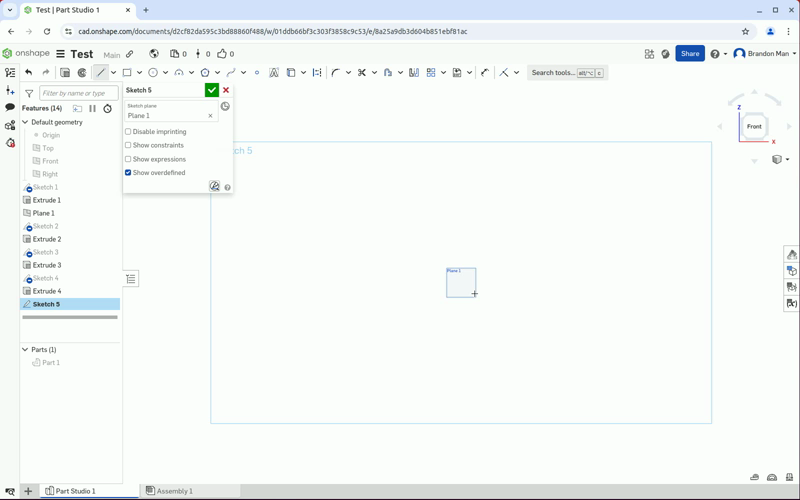
mouse_move(504, 293)
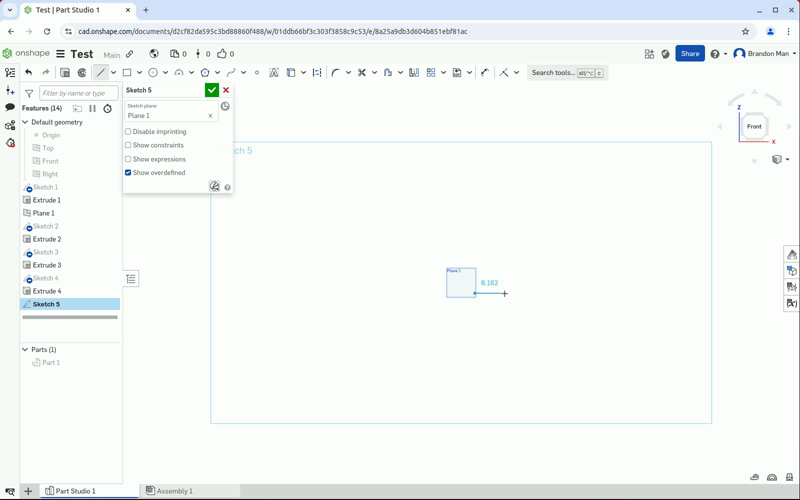
mouse_move(481, 293)
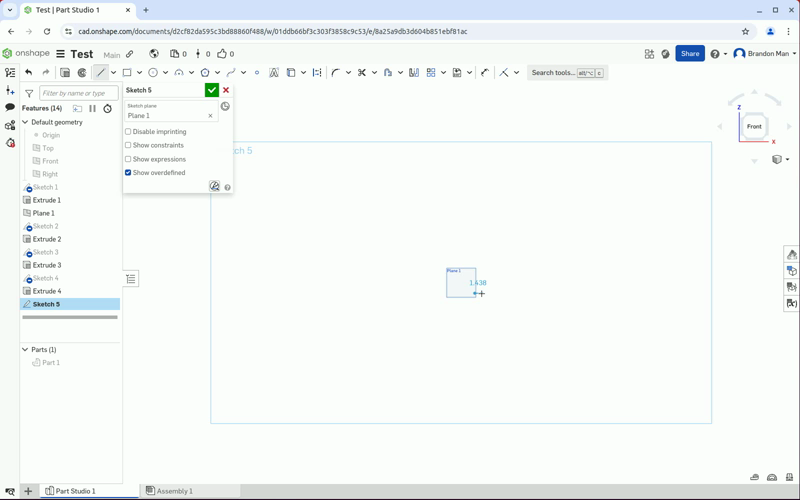
scroll(6)
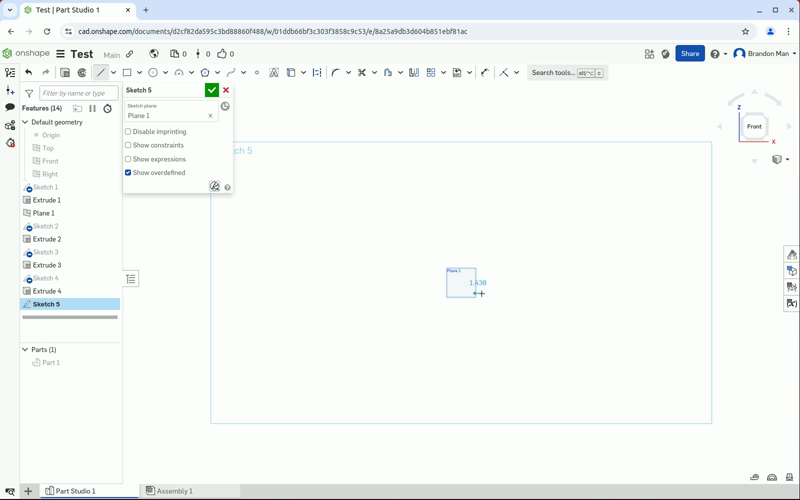
scroll(6)
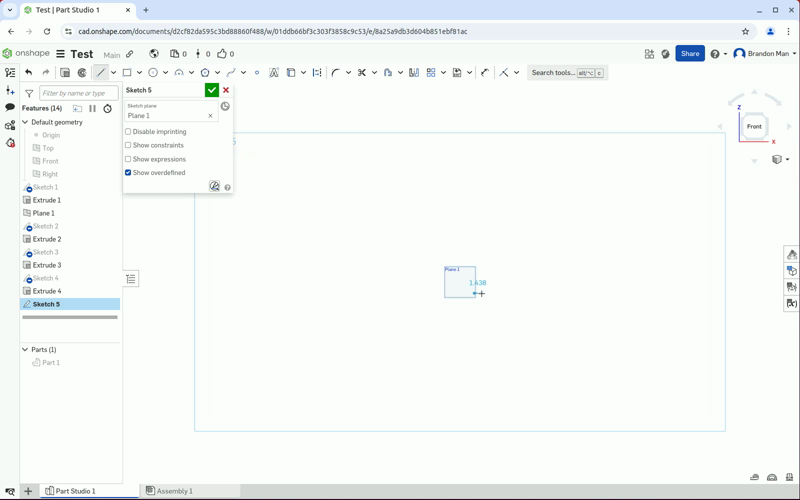
scroll(6)
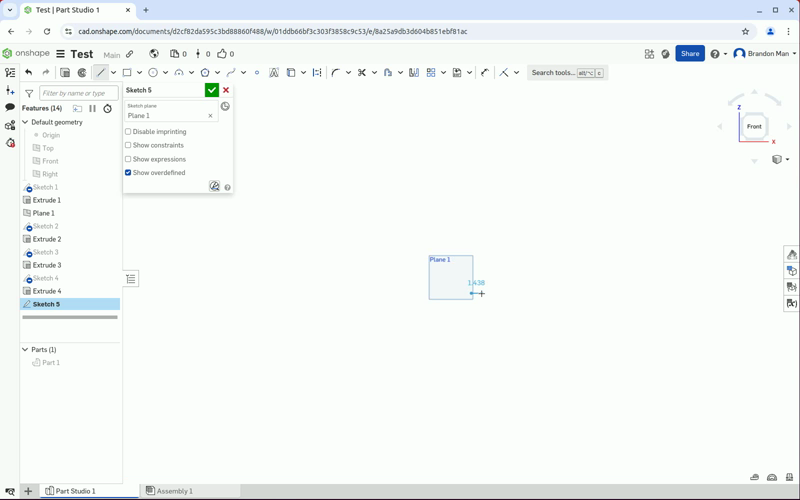
scroll(6)
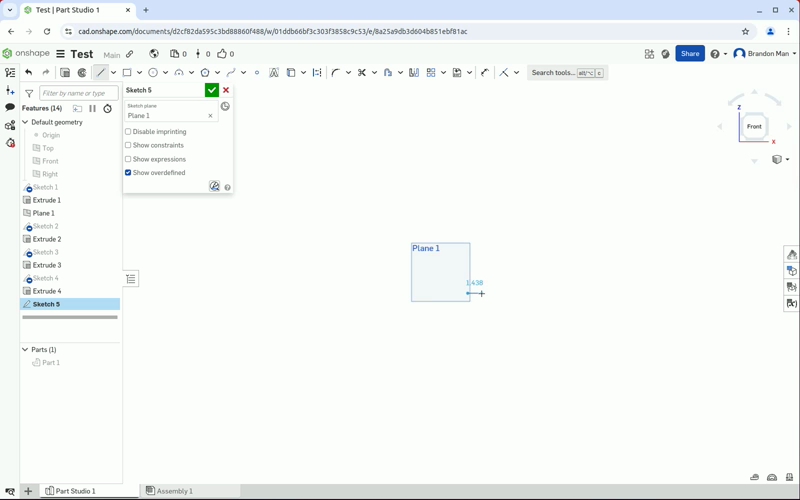
scroll(6)
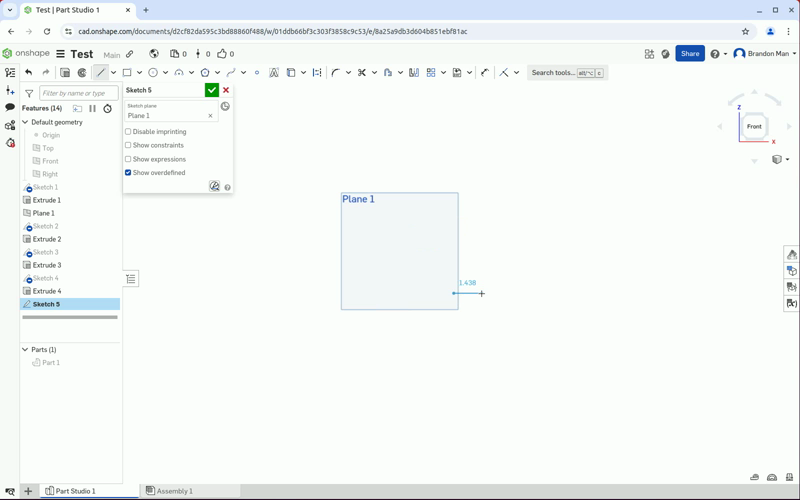
scroll(6)
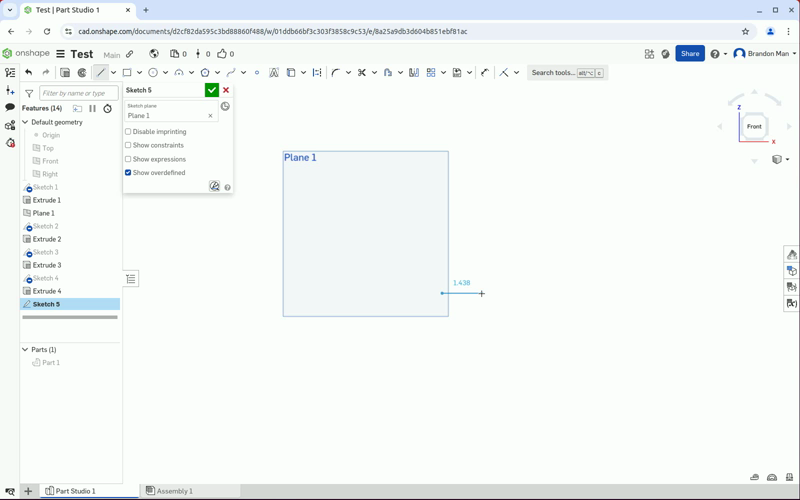
scroll(6)
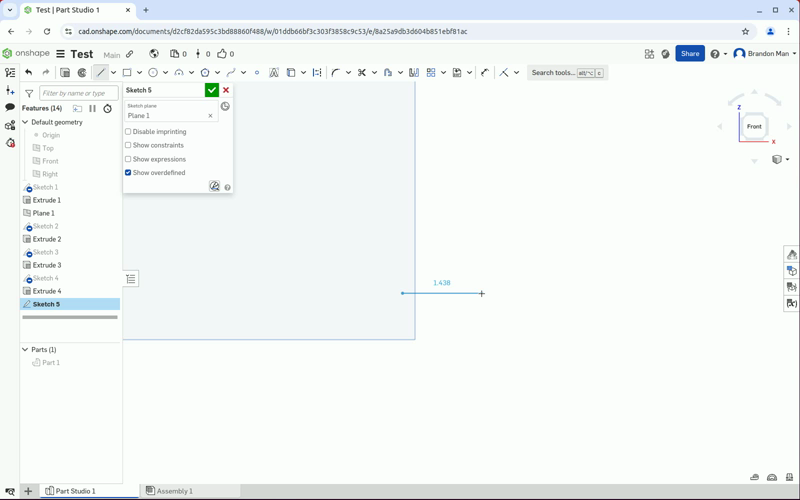
click(481, 293)
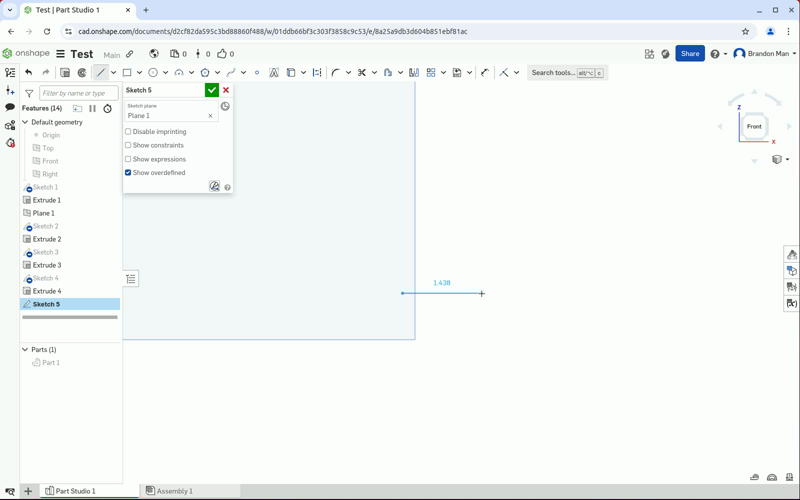
scroll(-6)
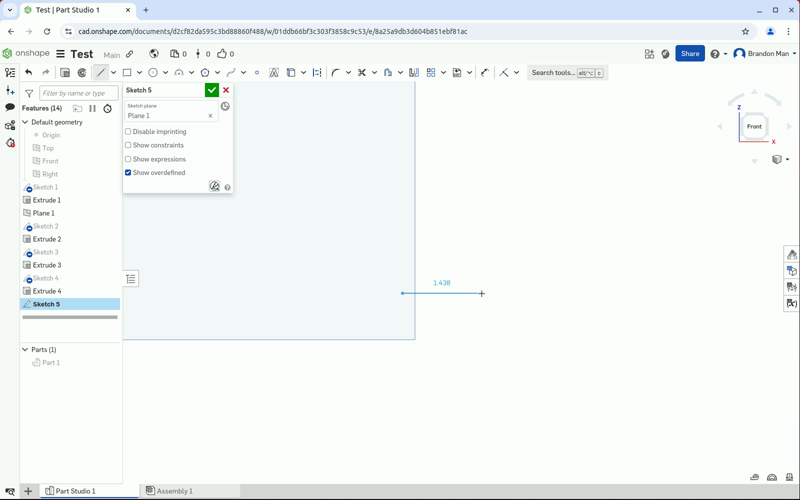
scroll(-6)
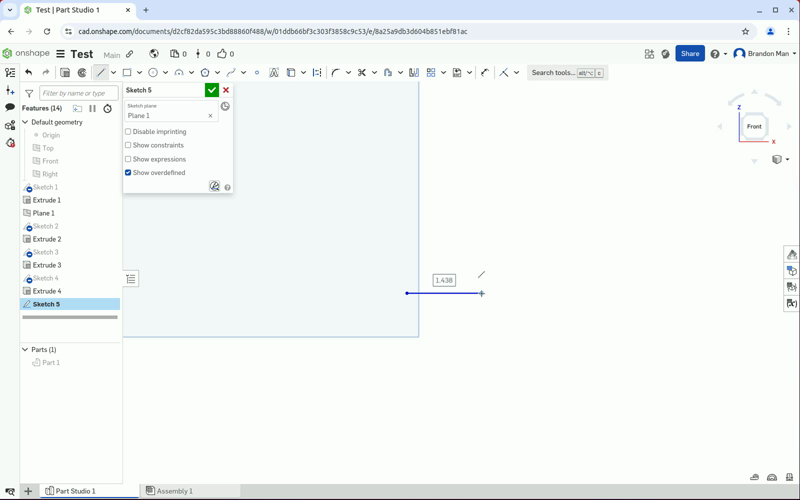
scroll(-6)
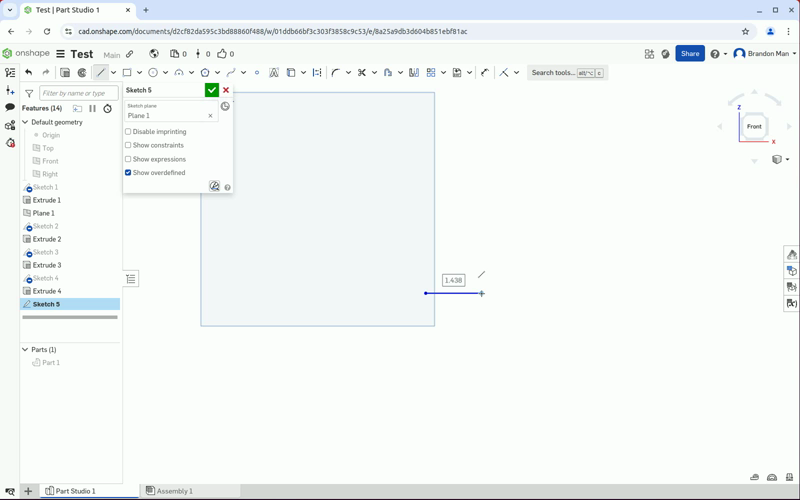
scroll(-6)
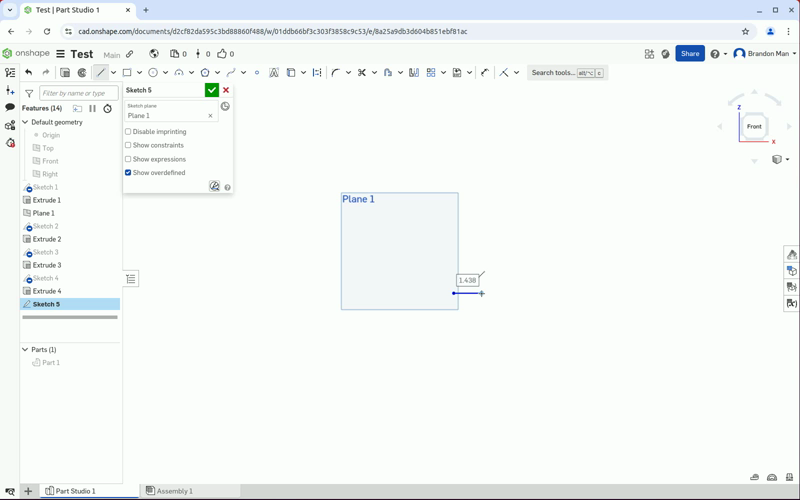
scroll(-6)
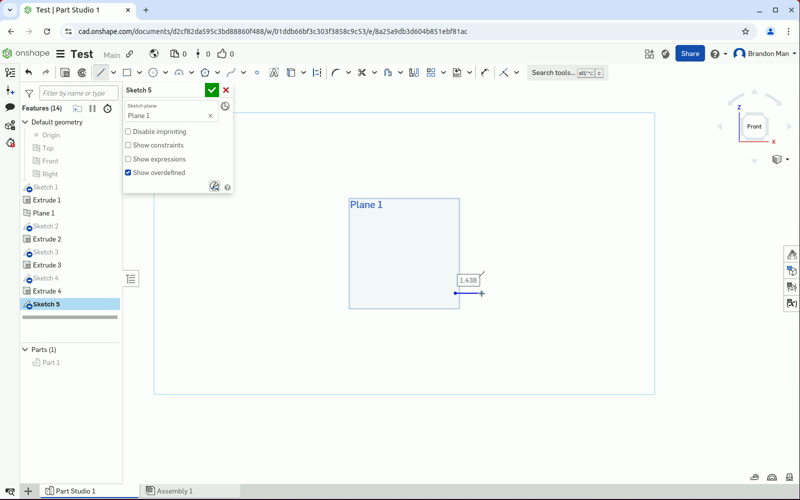
scroll(-6)
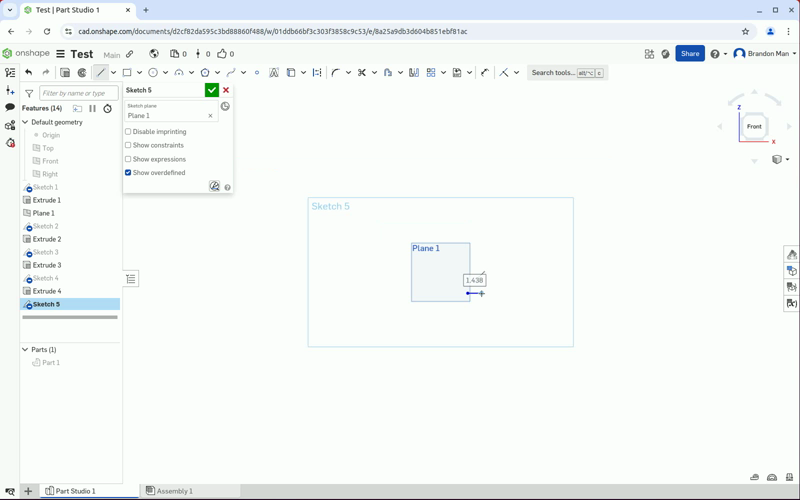
scroll(-6)
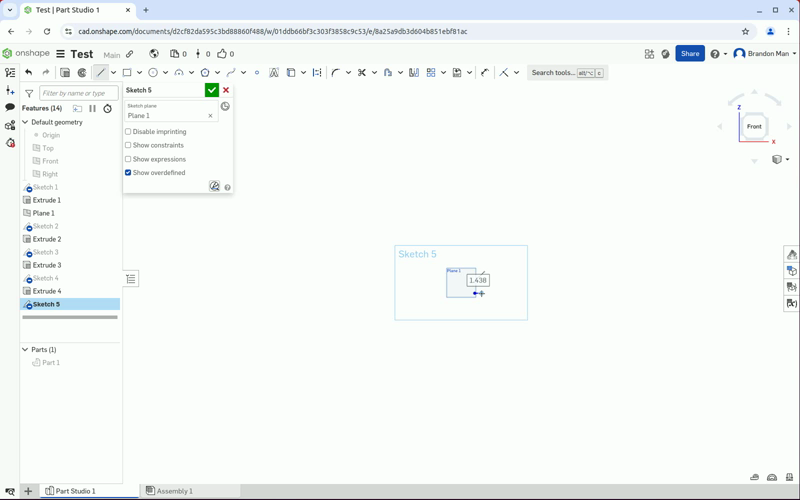
key_up(shift)
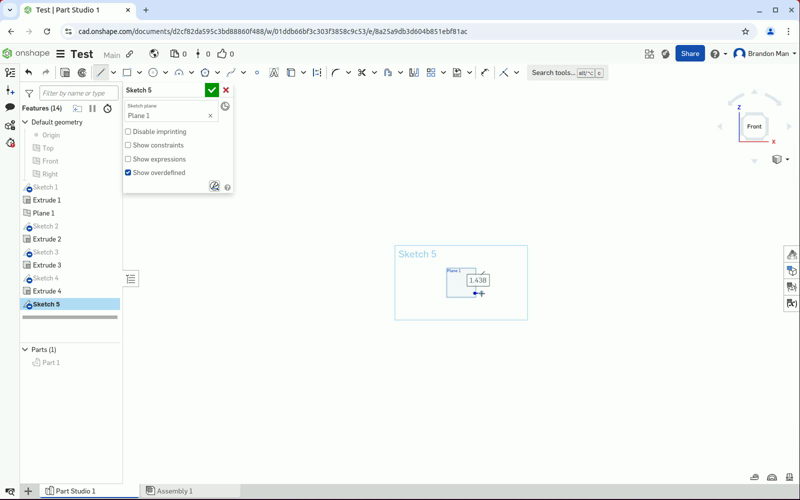
key_down(shift)
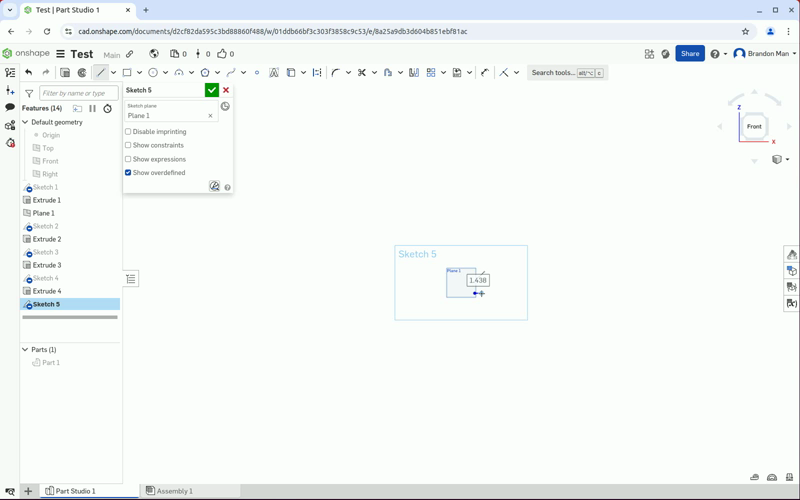
mouse_move(511, 293)
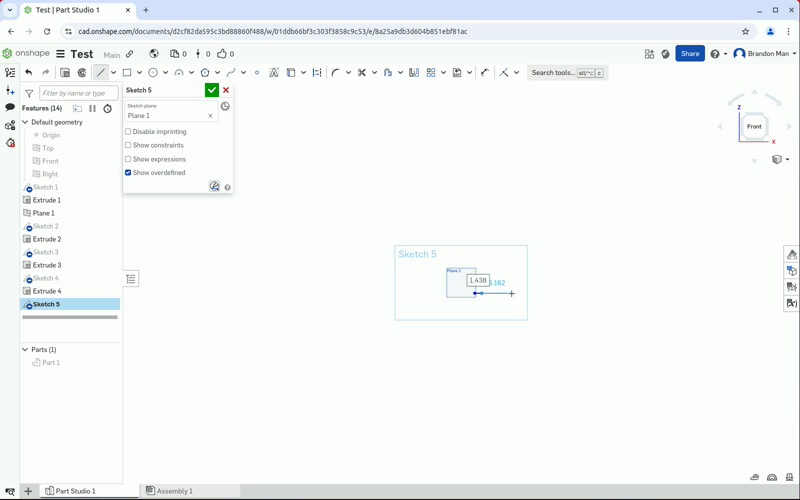
mouse_move(481, 292)
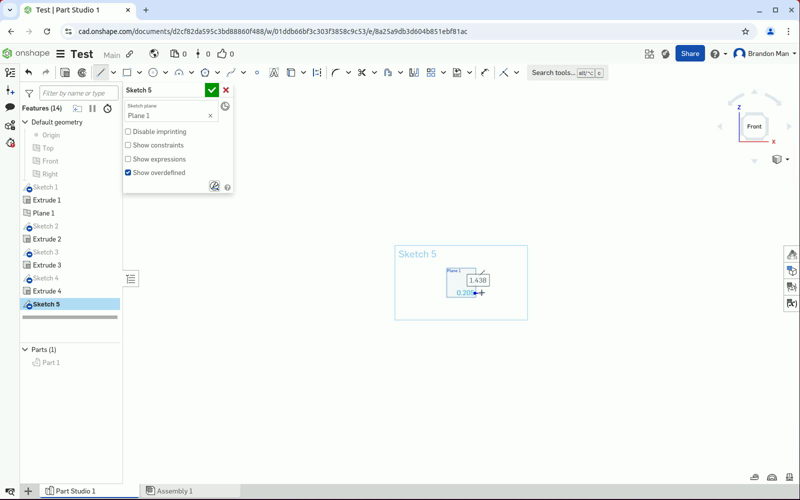
scroll(6)
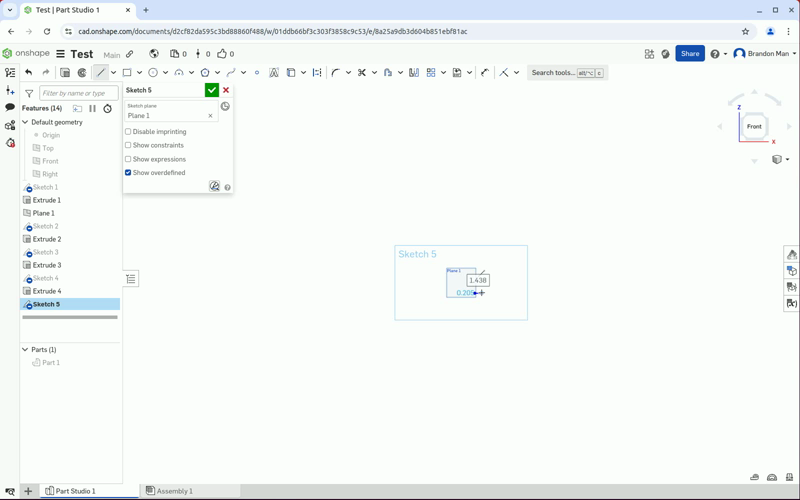
scroll(6)
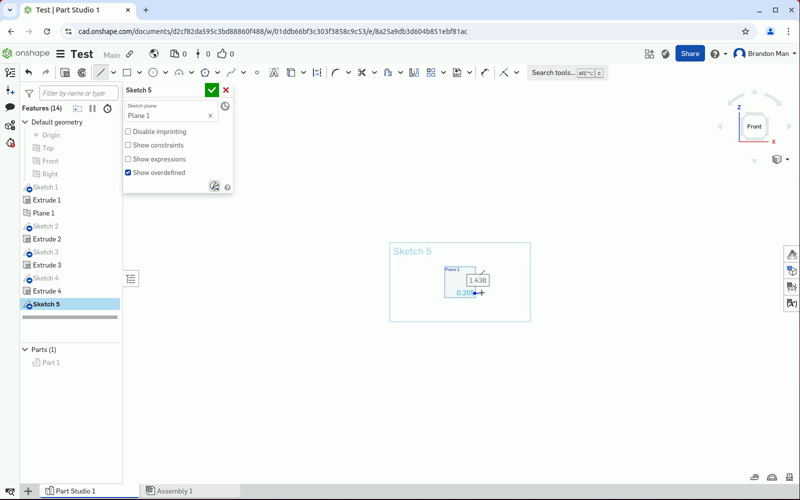
scroll(6)
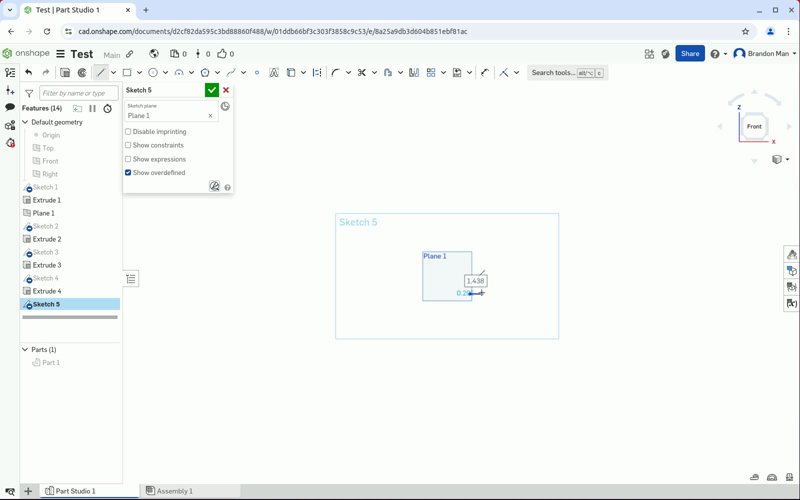
scroll(6)
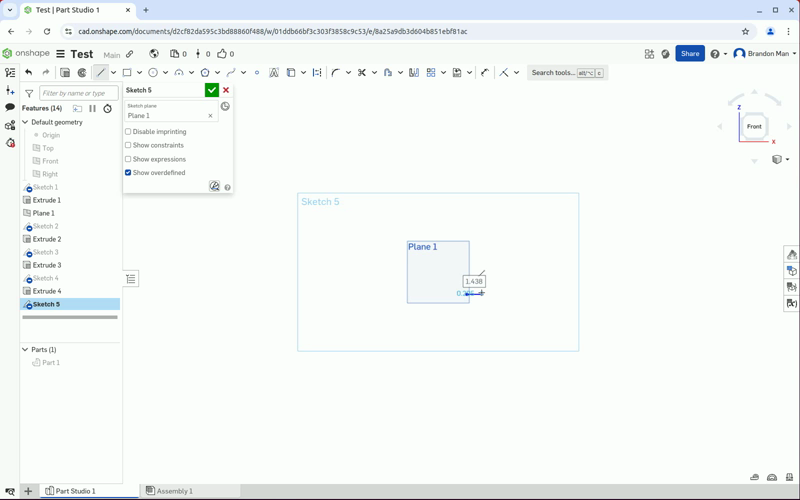
scroll(6)
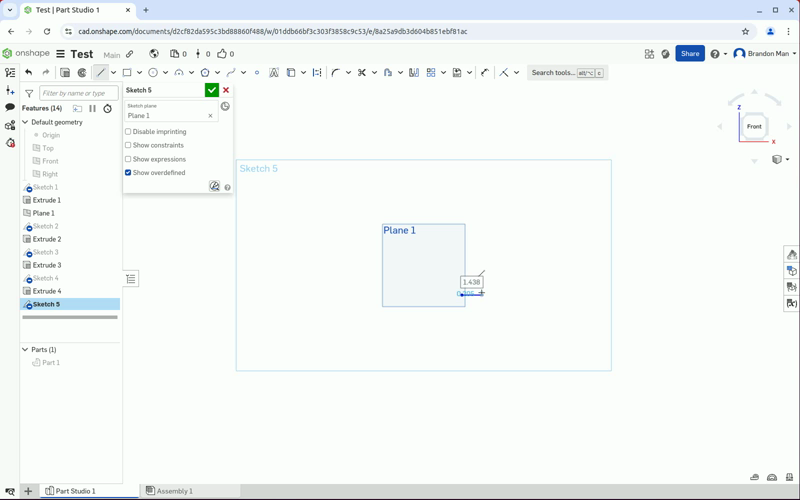
scroll(6)
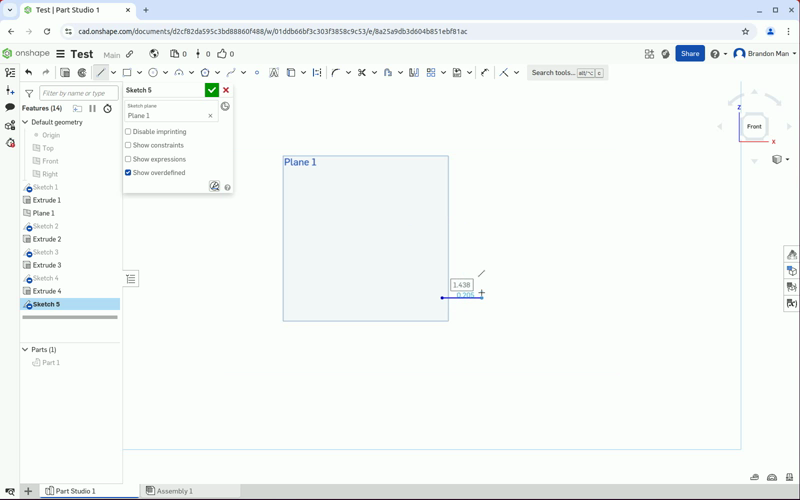
scroll(6)
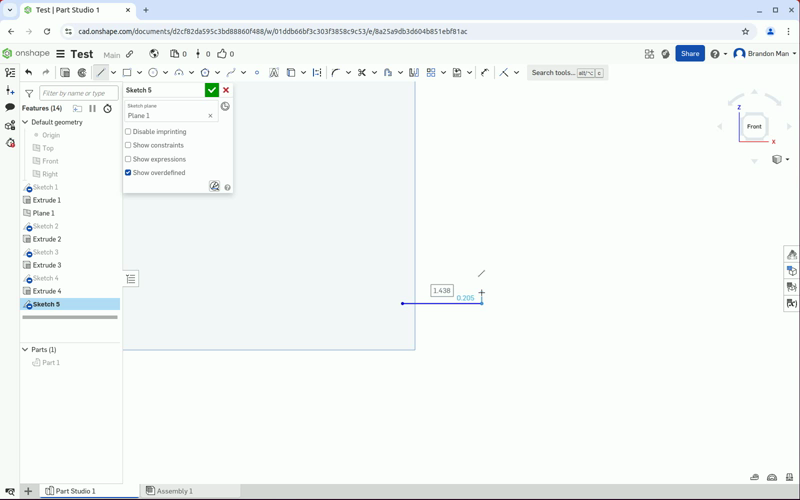
click(481, 292)
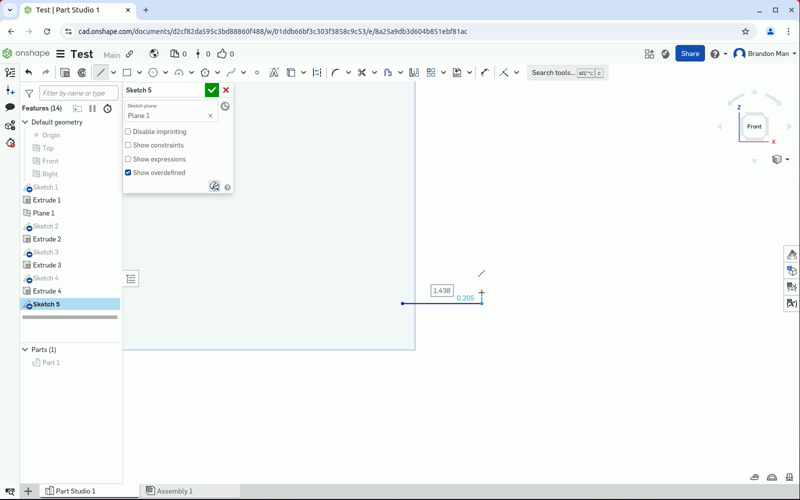
scroll(-6)
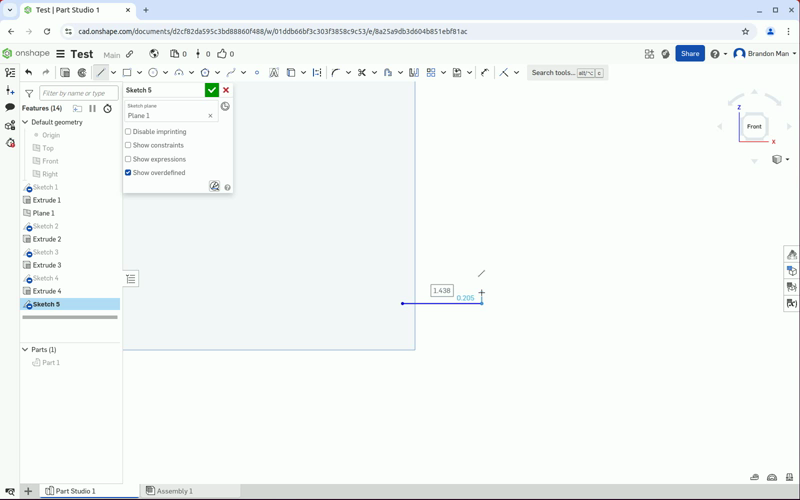
scroll(-6)
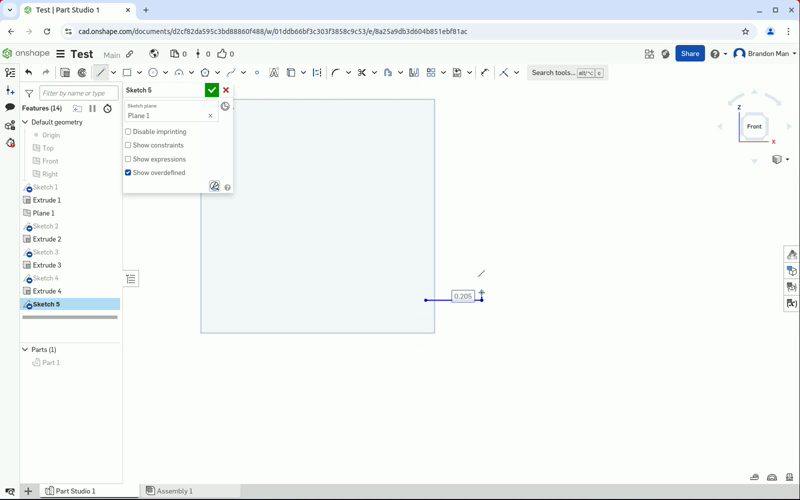
scroll(-6)
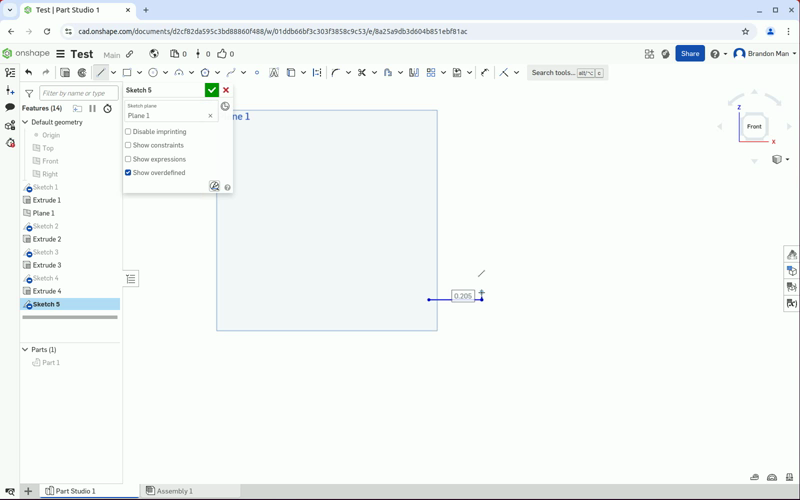
scroll(-6)
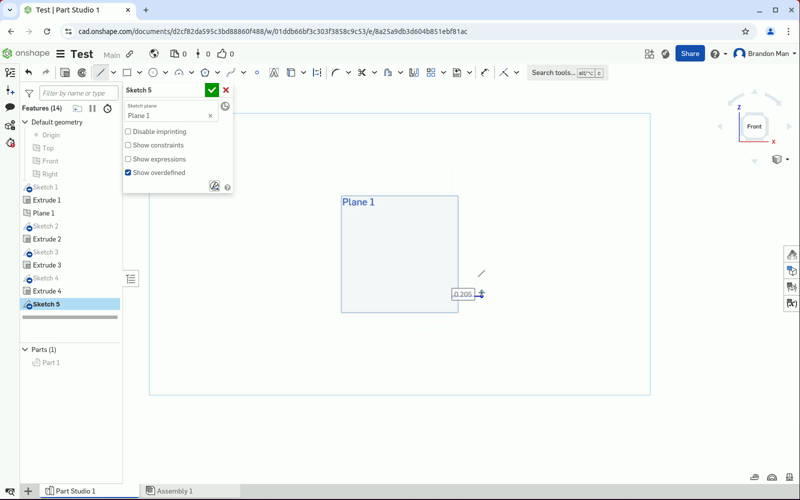
scroll(-6)
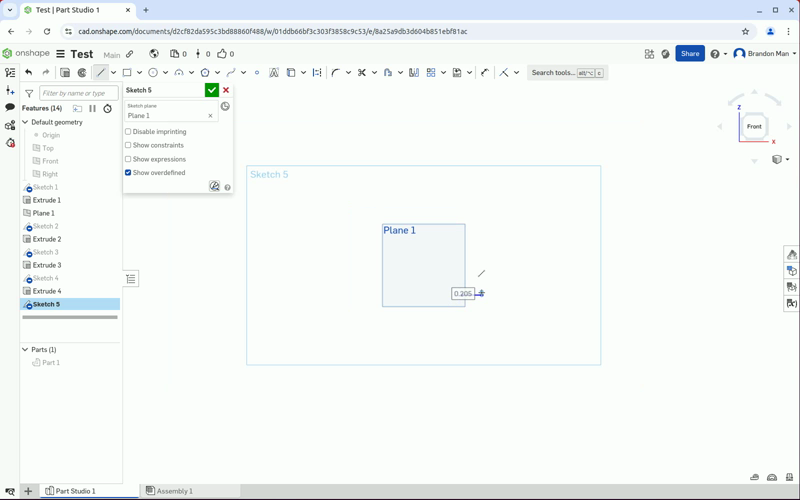
scroll(-6)
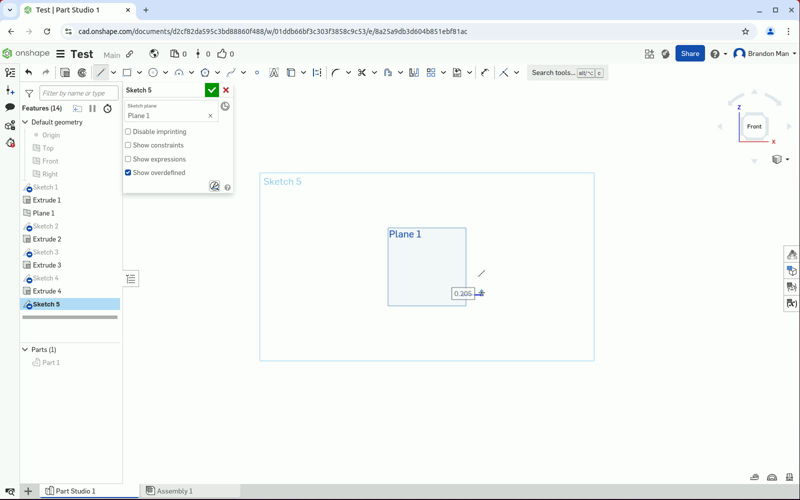
scroll(-6)
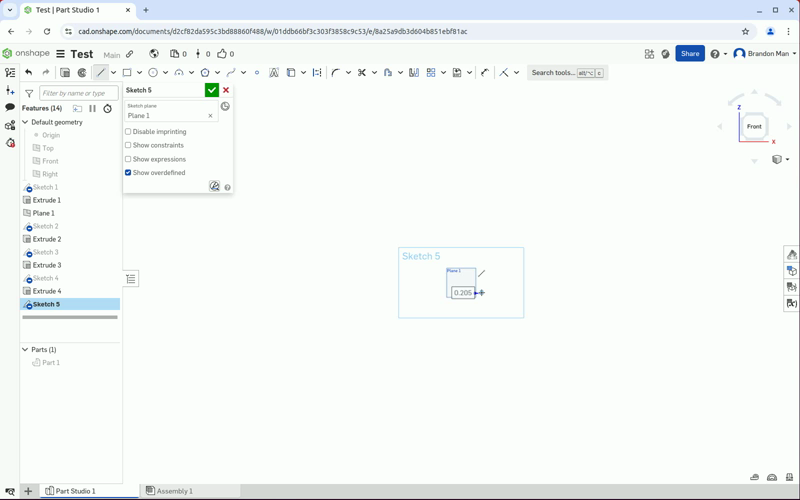
key_up(shift)
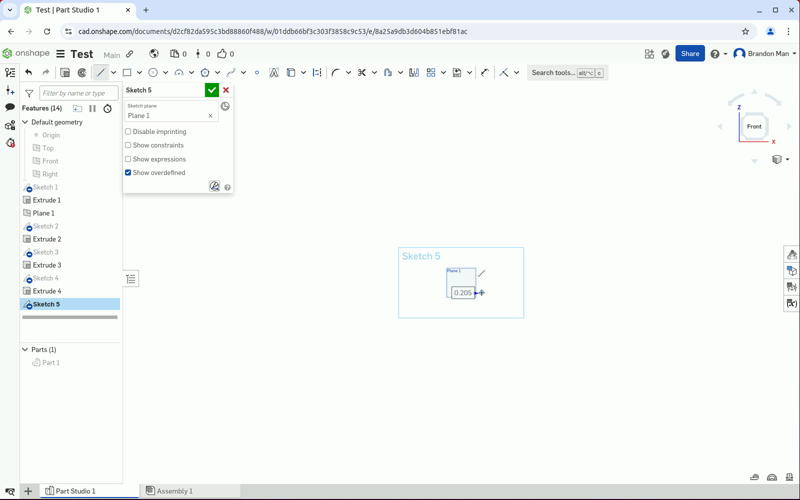
key_down(shift)
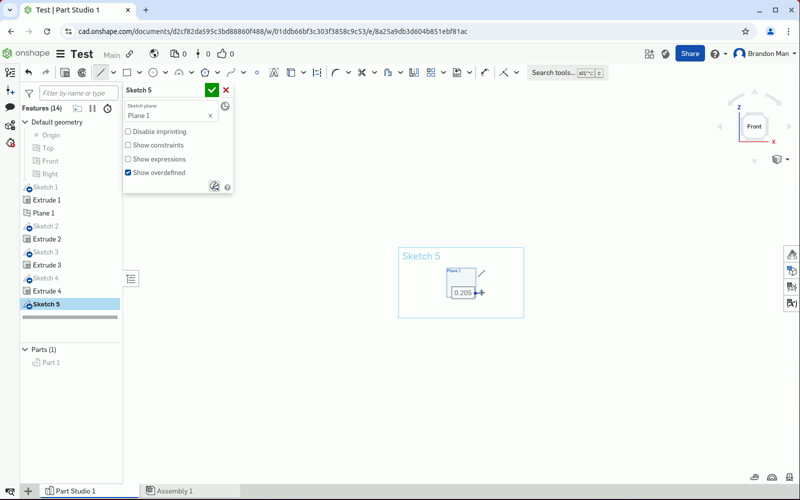
mouse_move(511, 292)
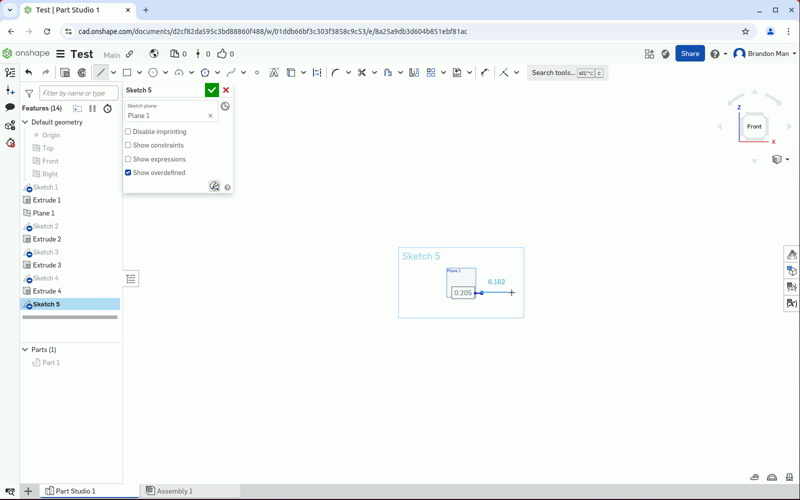
mouse_move(474, 292)
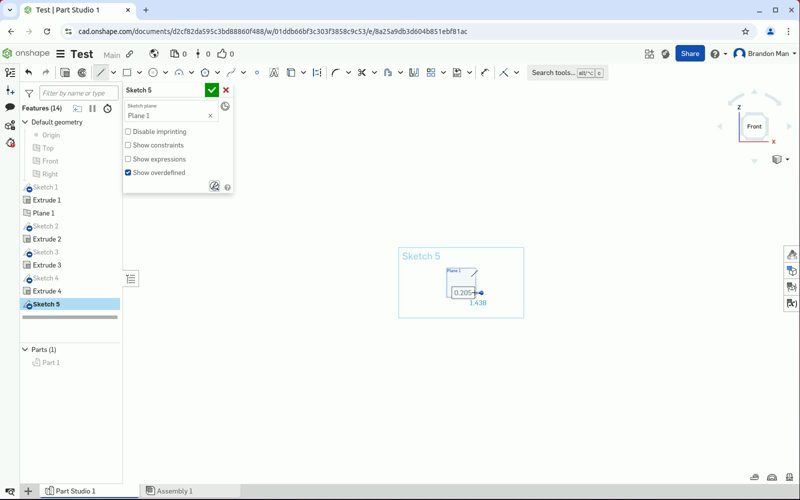
scroll(6)
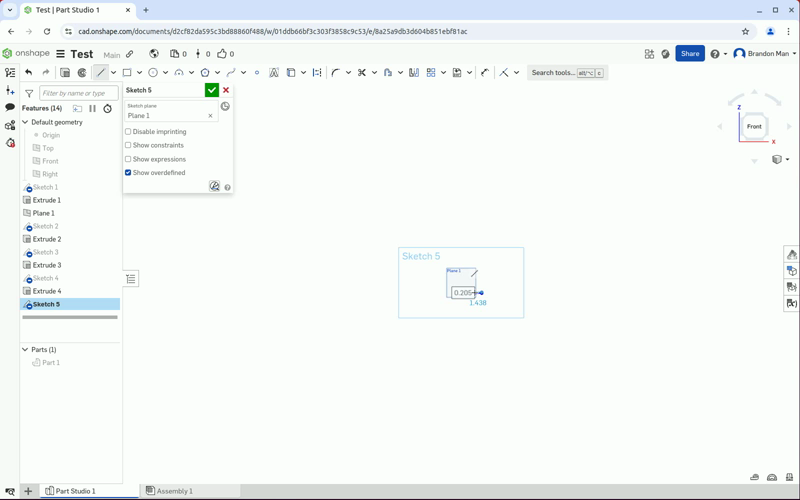
scroll(6)
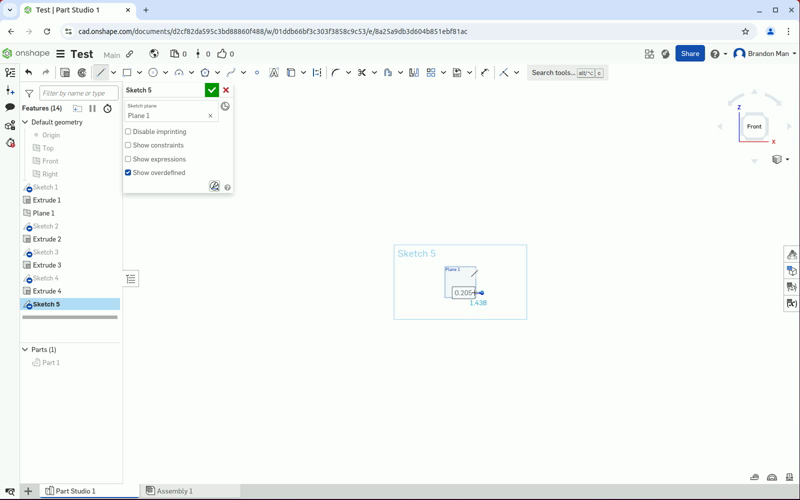
scroll(6)
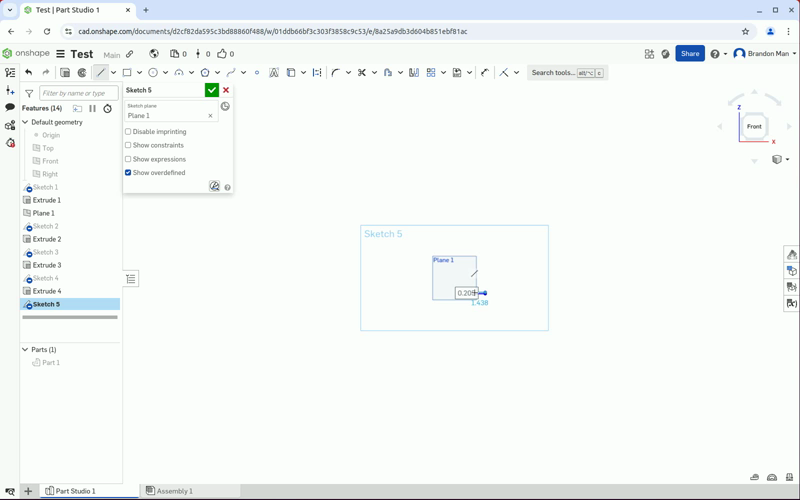
scroll(6)
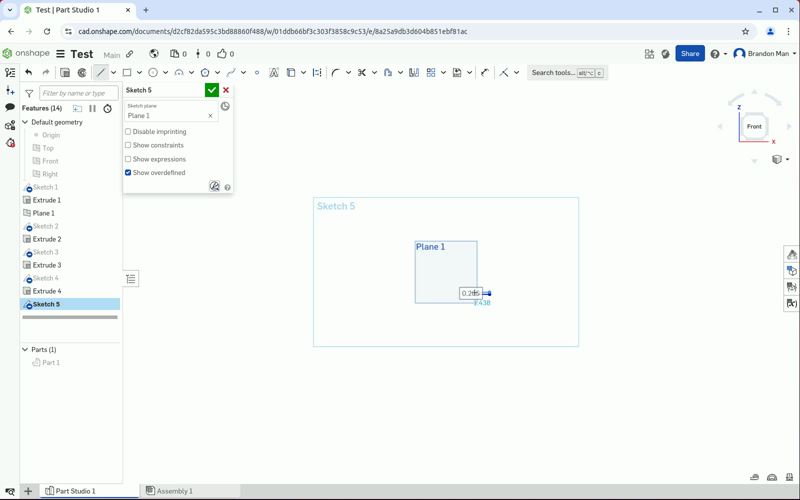
scroll(6)
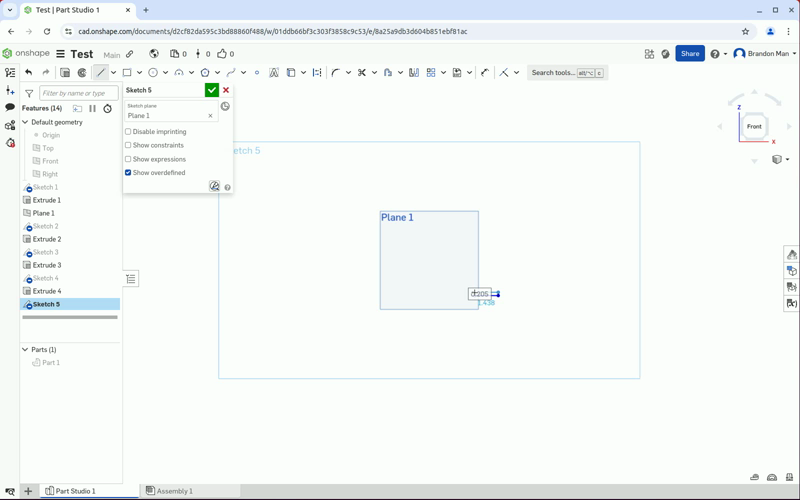
scroll(6)
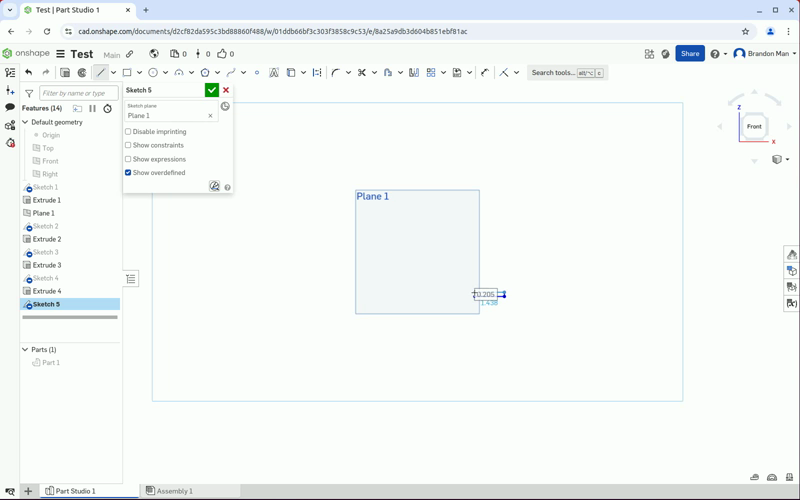
scroll(6)
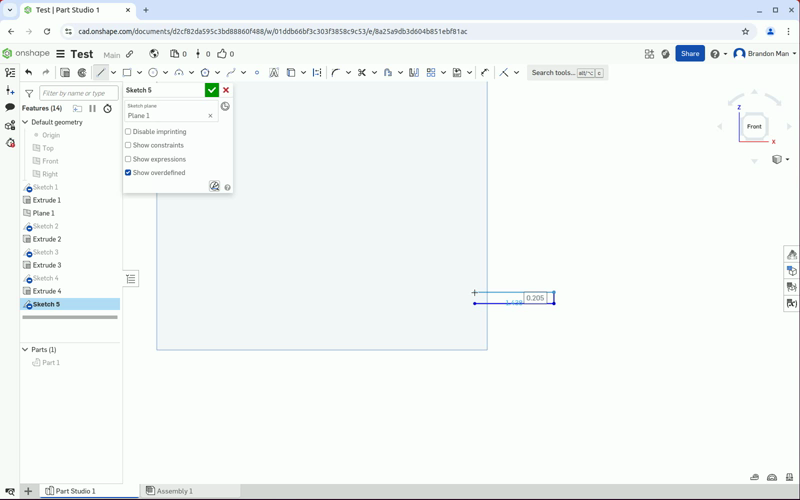
click(474, 292)
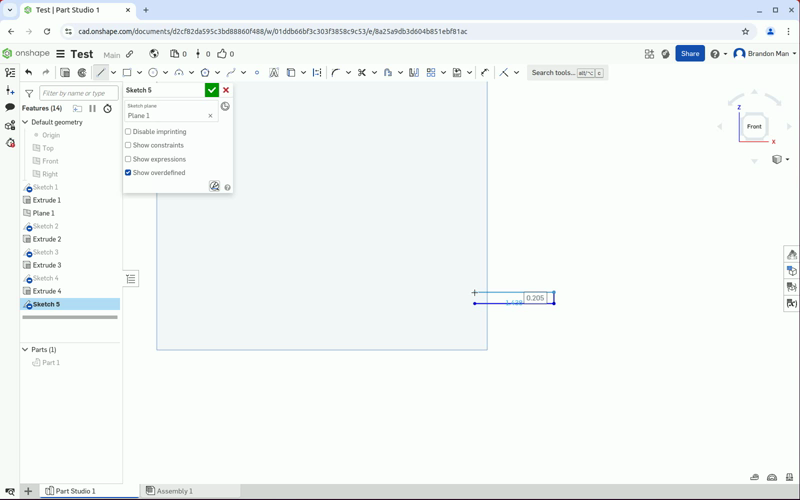
scroll(-6)
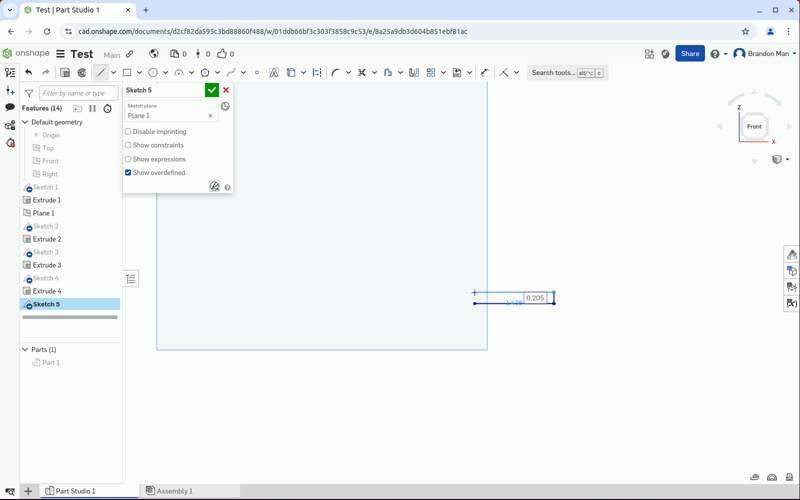
scroll(-6)
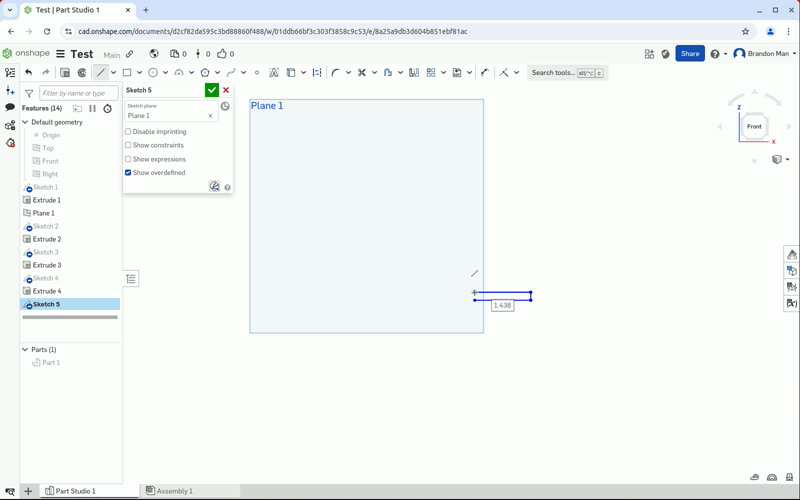
scroll(-6)
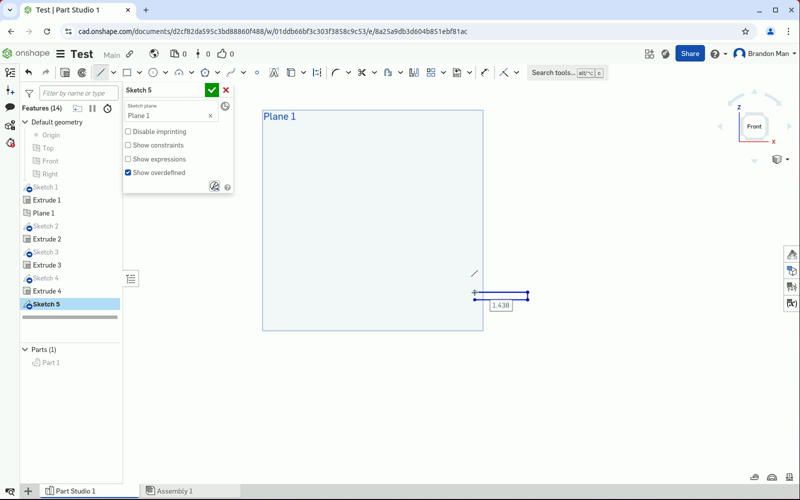
scroll(-6)
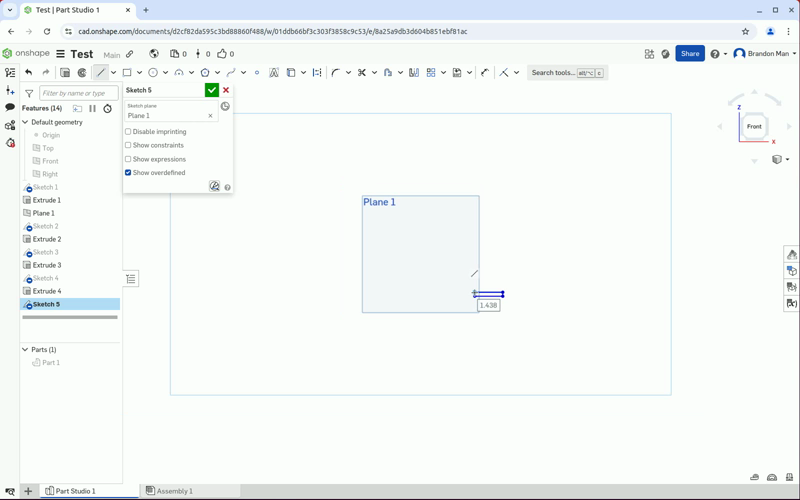
scroll(-6)
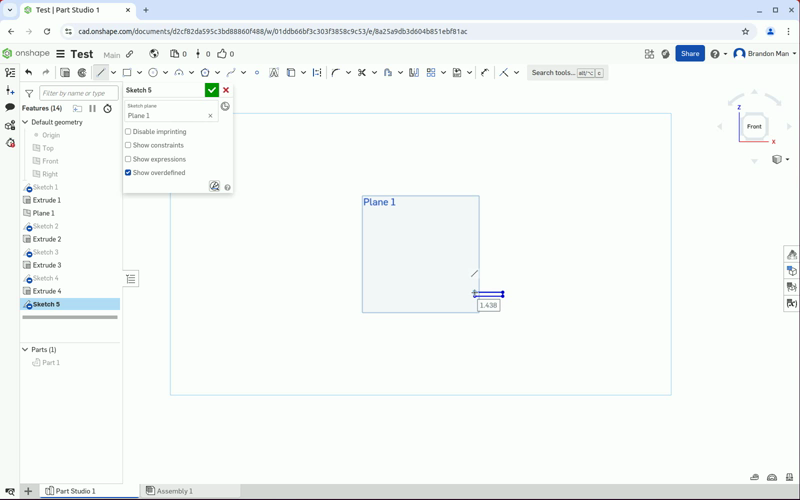
scroll(-6)
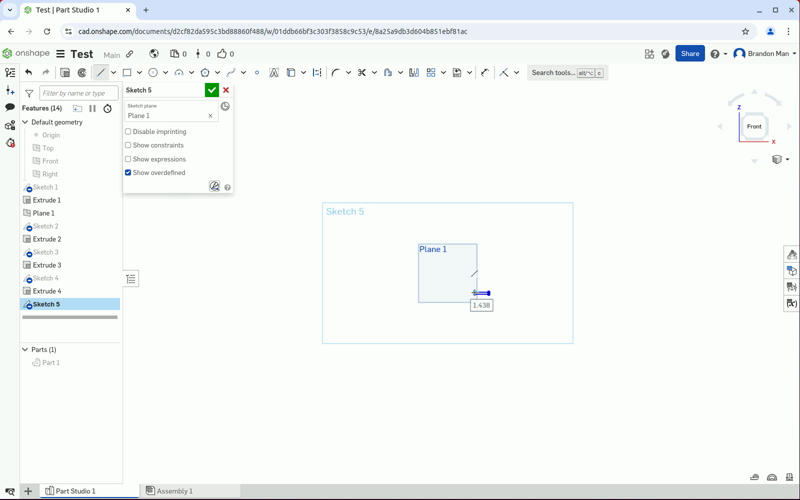
scroll(-6)
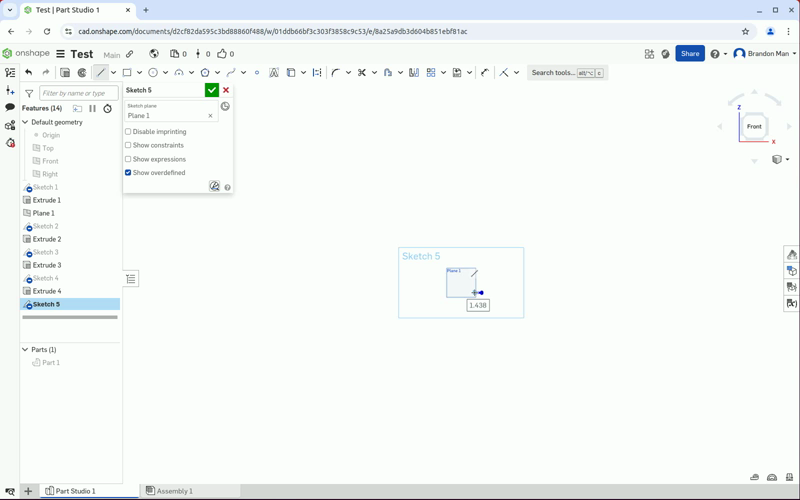
key_up(shift)
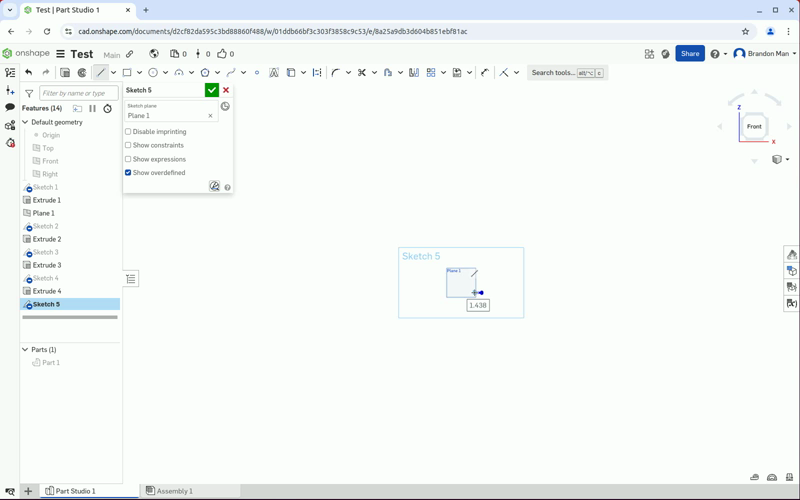
mouse_move(504, 292)
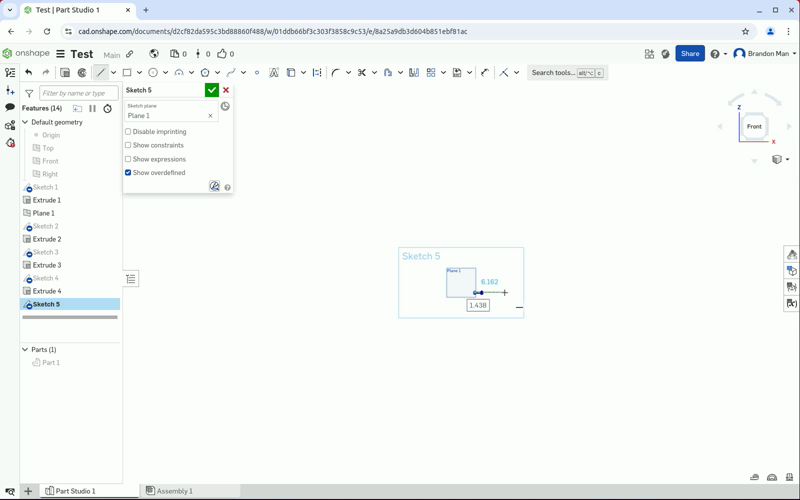
key_down(shift)
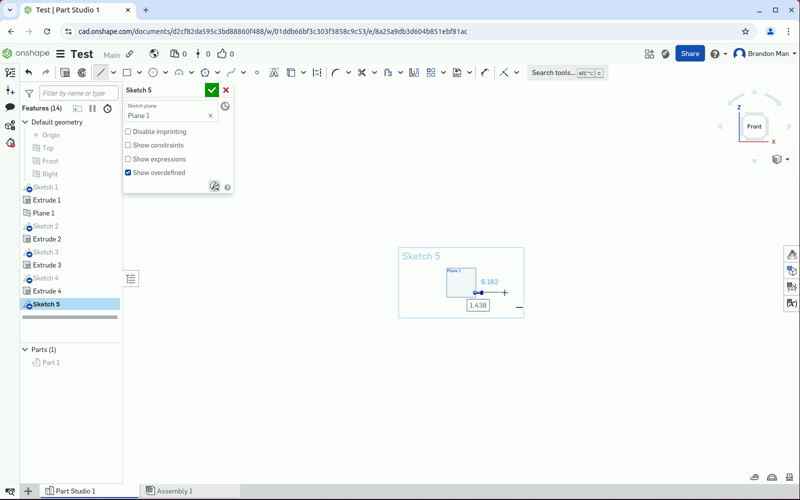
mouse_move(474, 293)
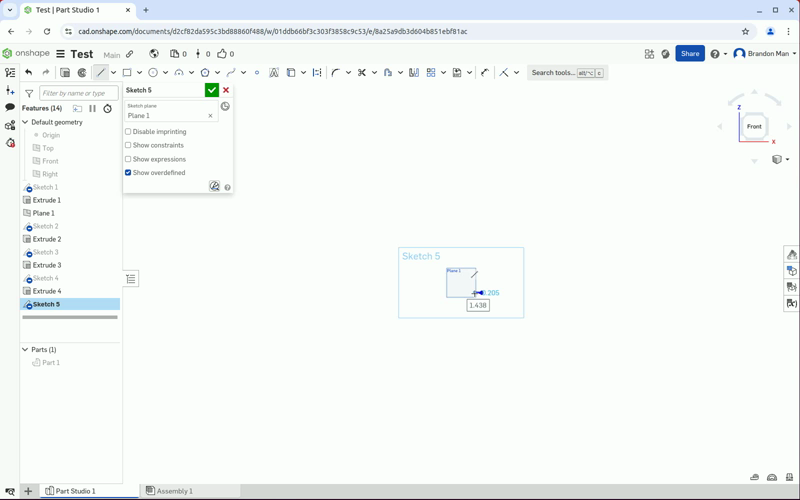
scroll(6)
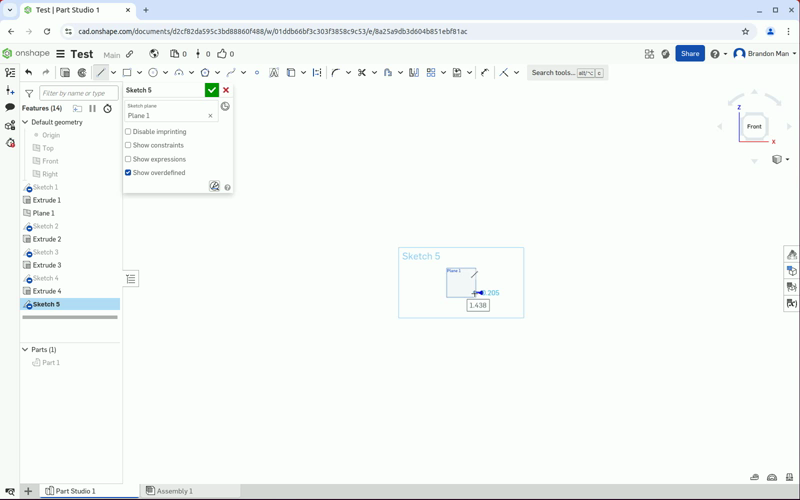
scroll(6)
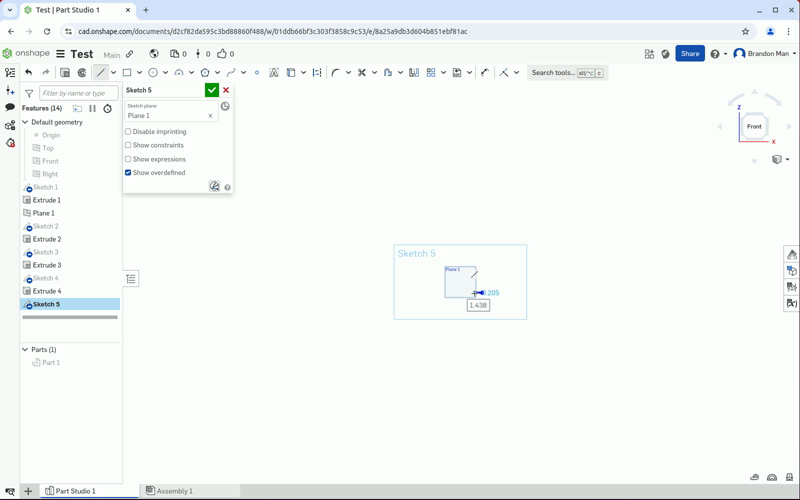
scroll(6)
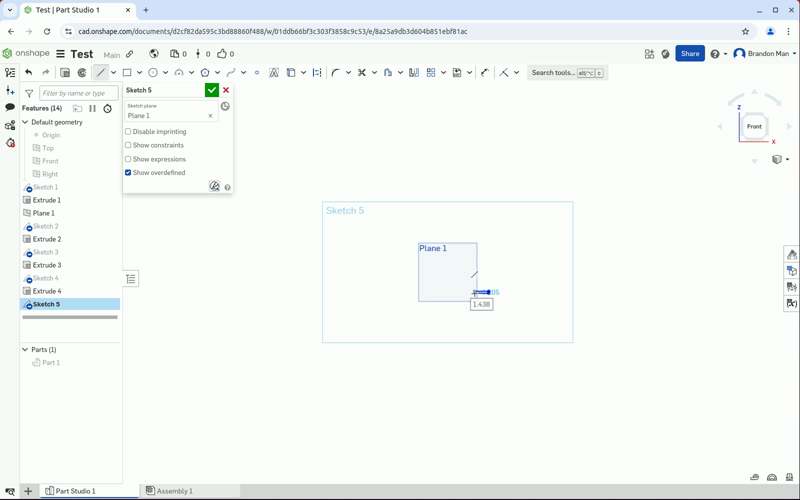
scroll(6)
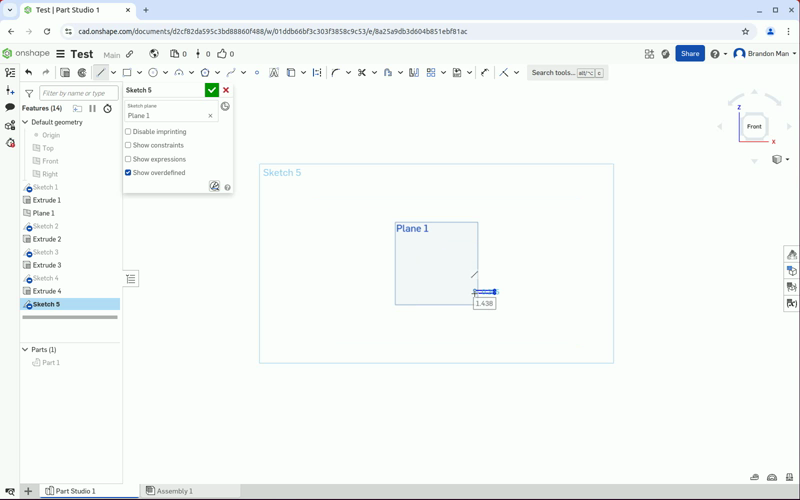
scroll(6)
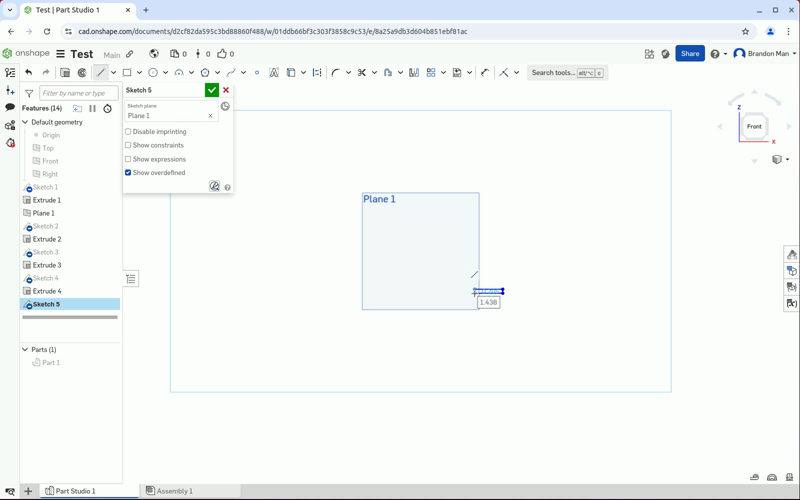
scroll(6)
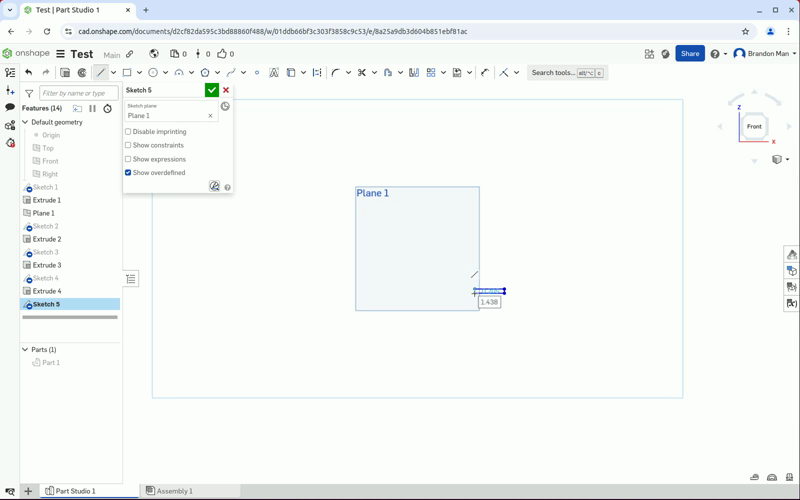
scroll(6)
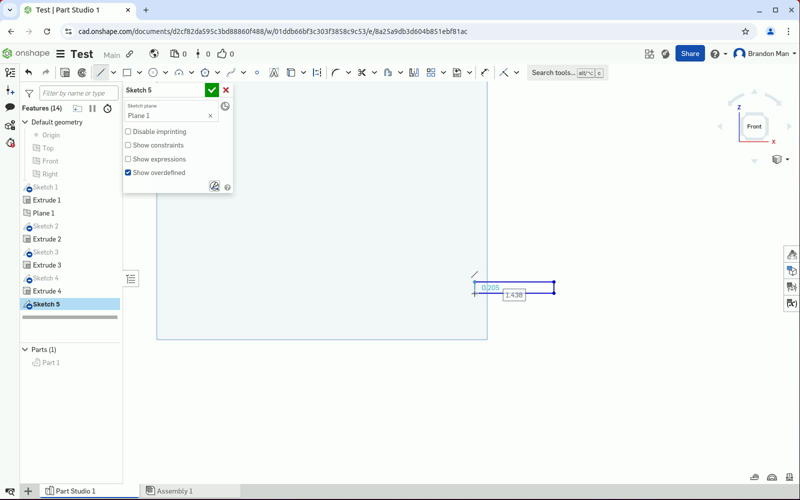
key_up(shift)
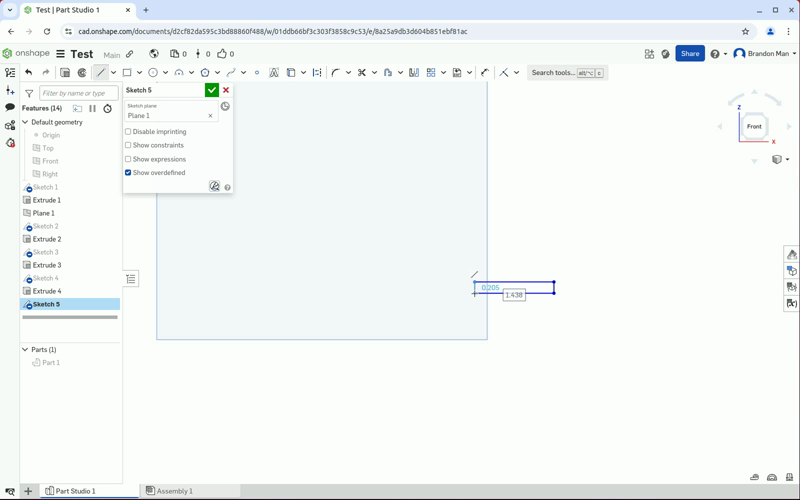
click(474, 293)
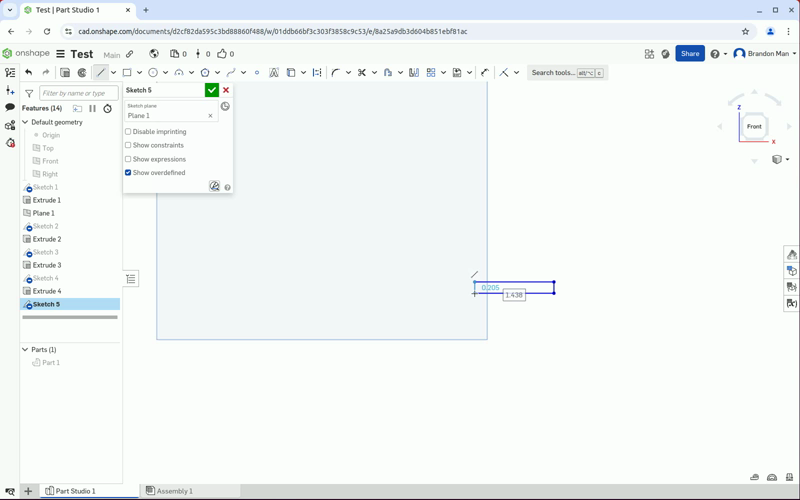
scroll(-6)
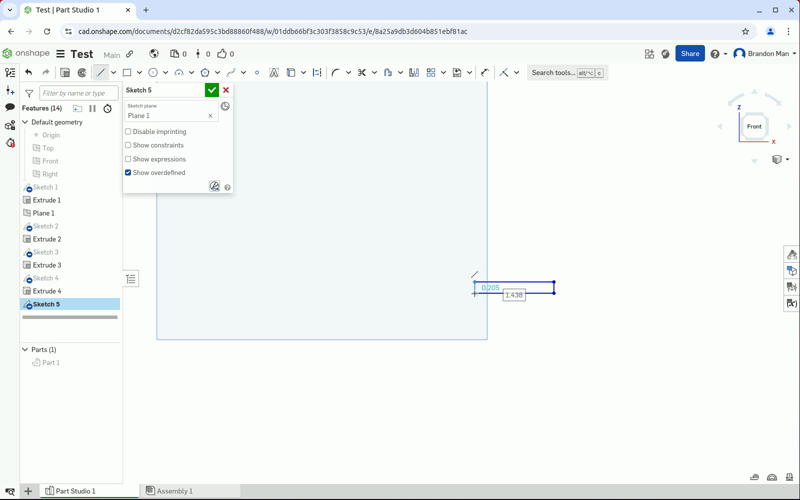
scroll(-6)
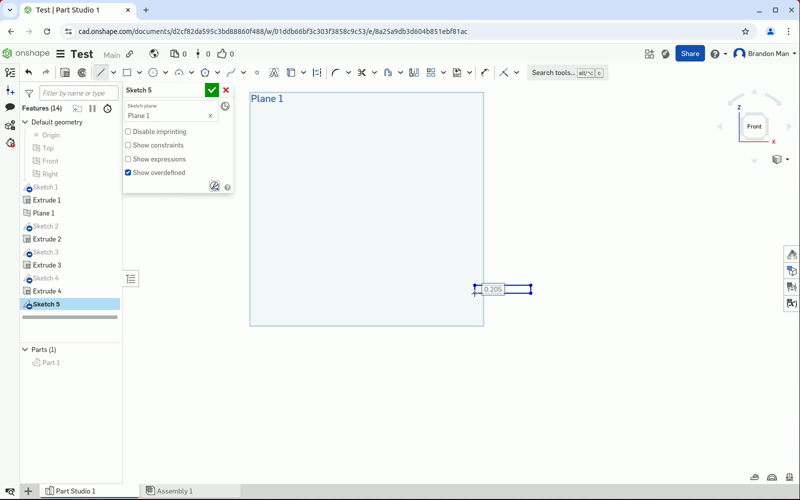
scroll(-6)
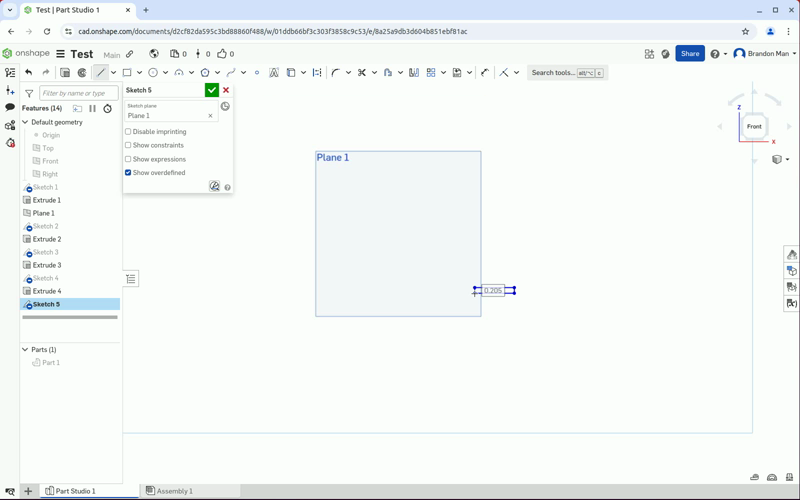
scroll(-6)
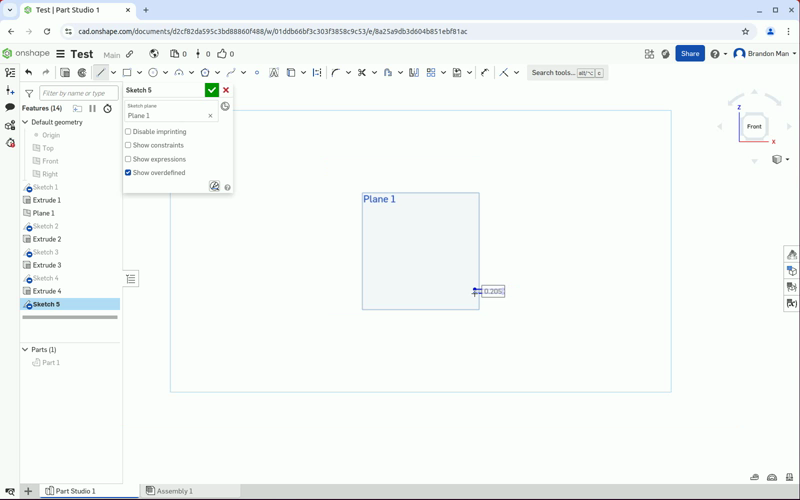
scroll(-6)
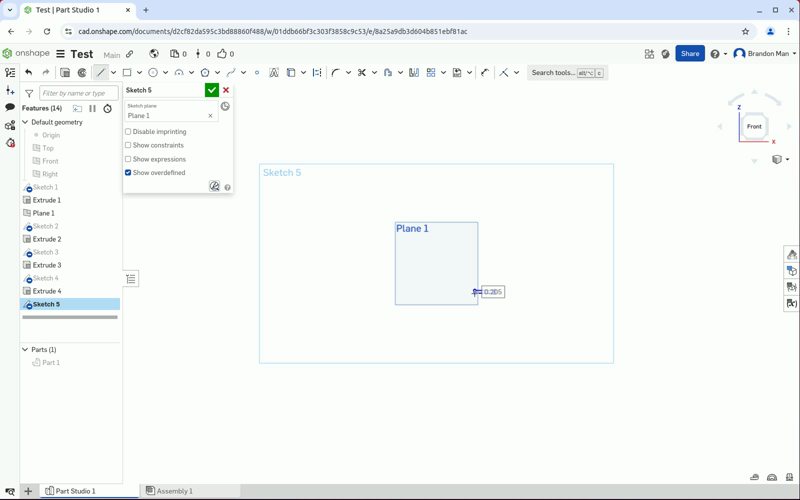
scroll(-6)
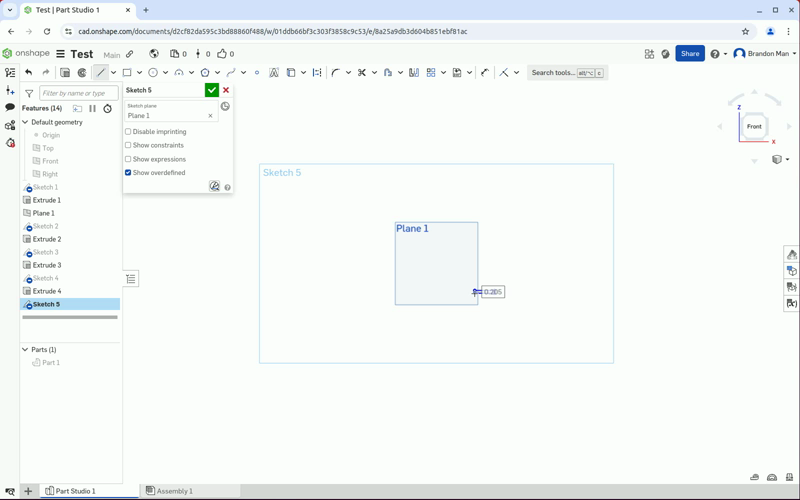
scroll(-6)
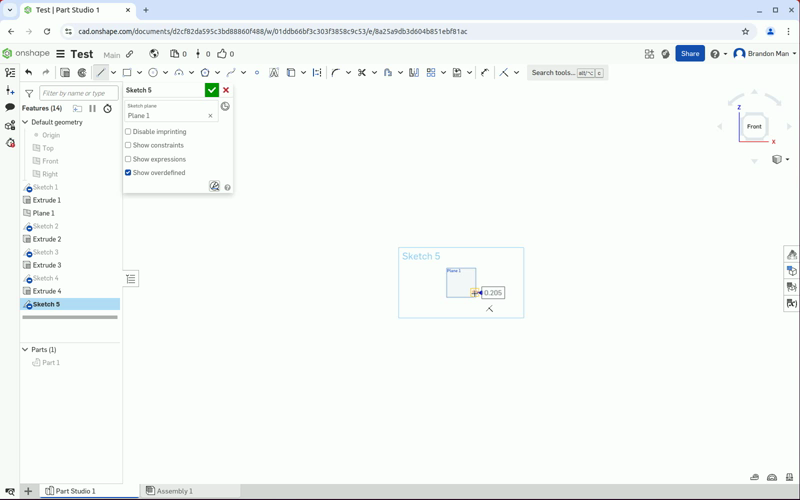
key(esc)
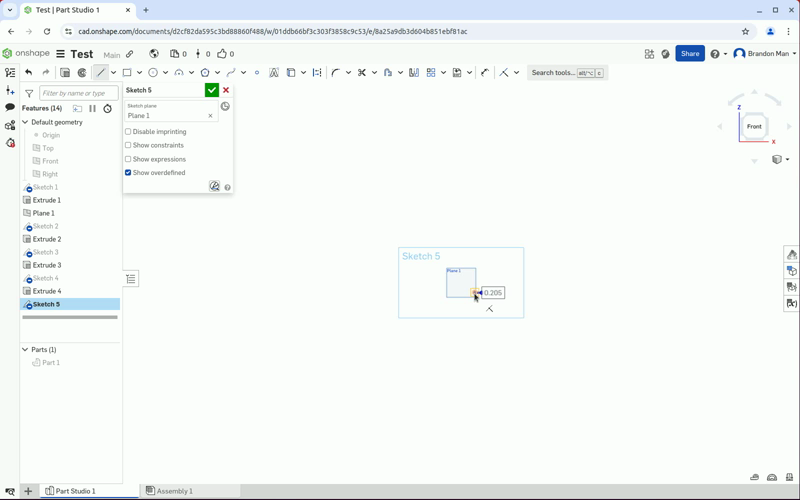
mouse_move(480, 293)
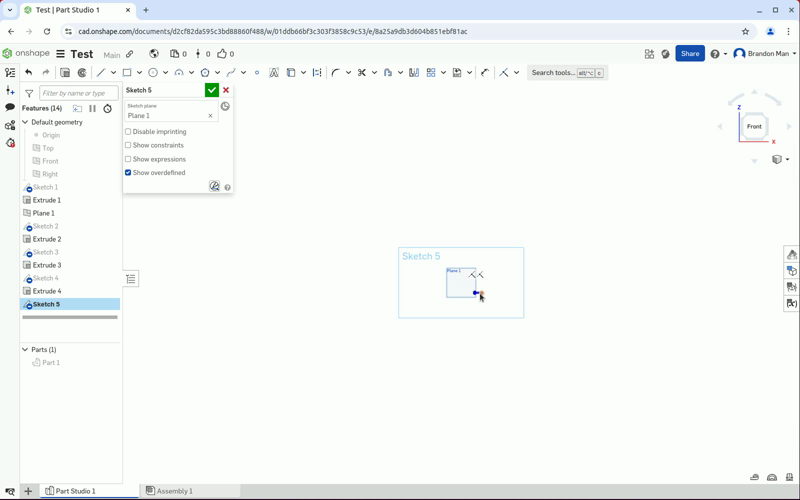
scroll(6)
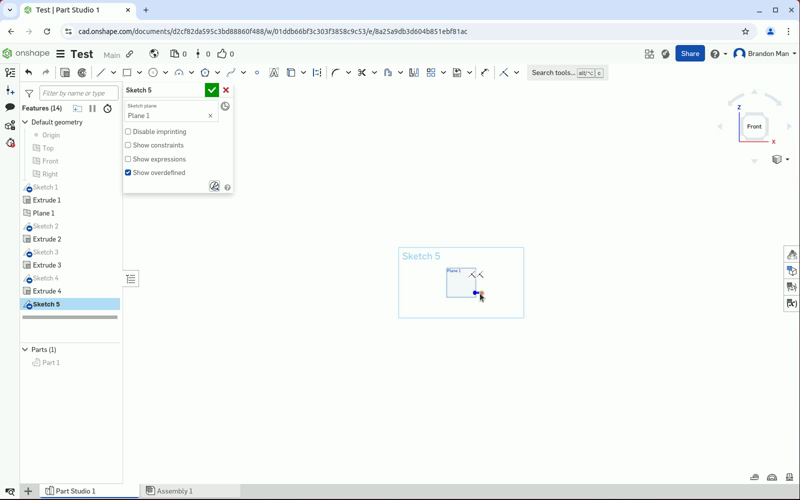
scroll(6)
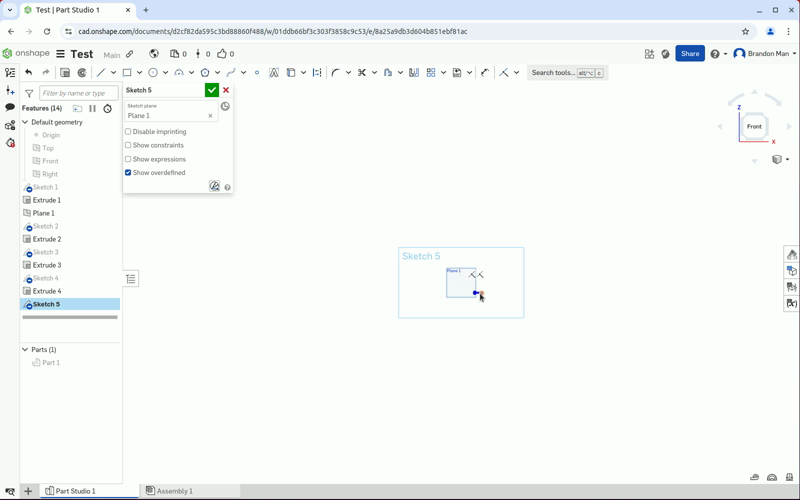
scroll(6)
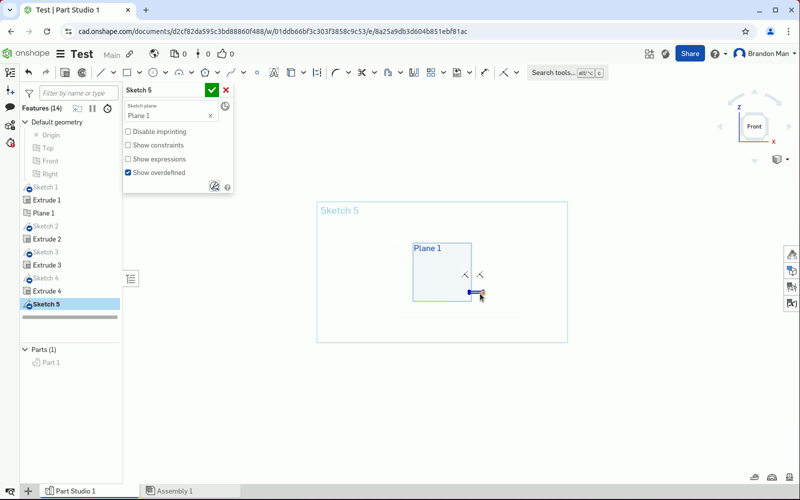
scroll(6)
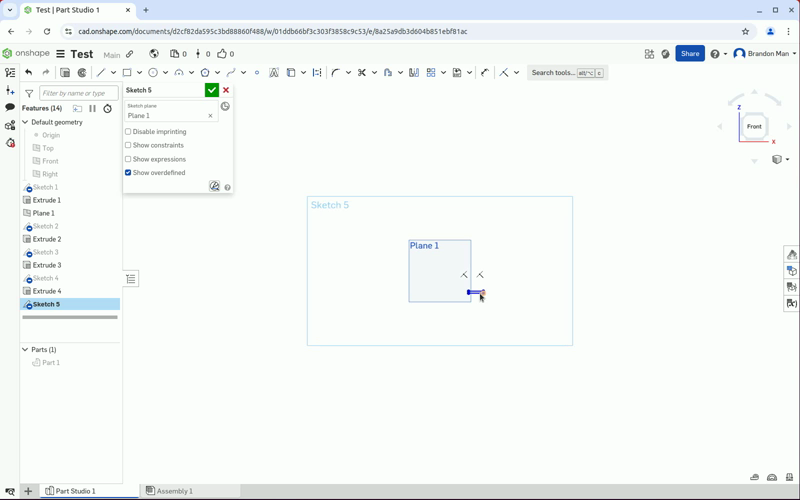
scroll(6)
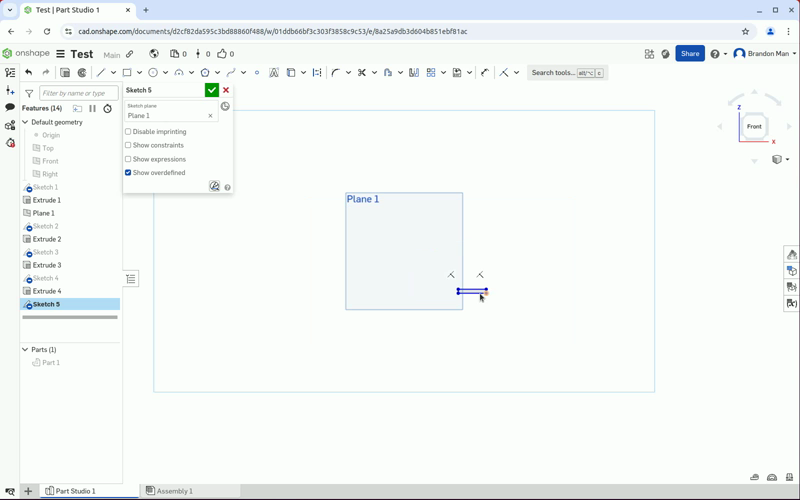
scroll(6)
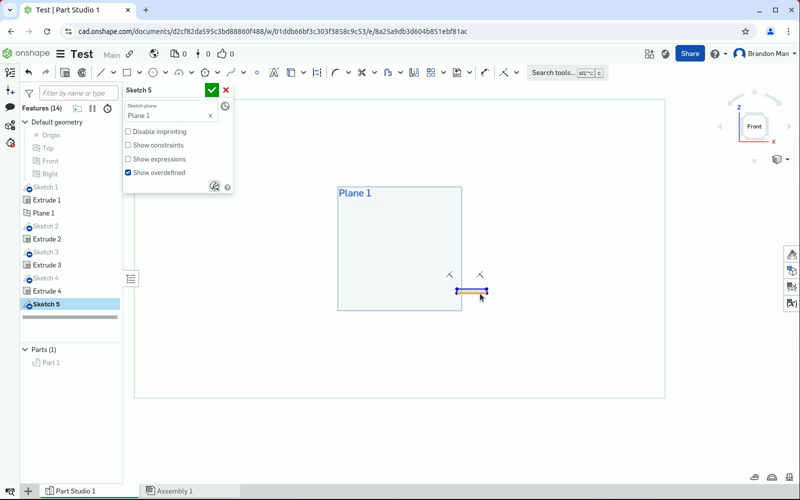
scroll(6)
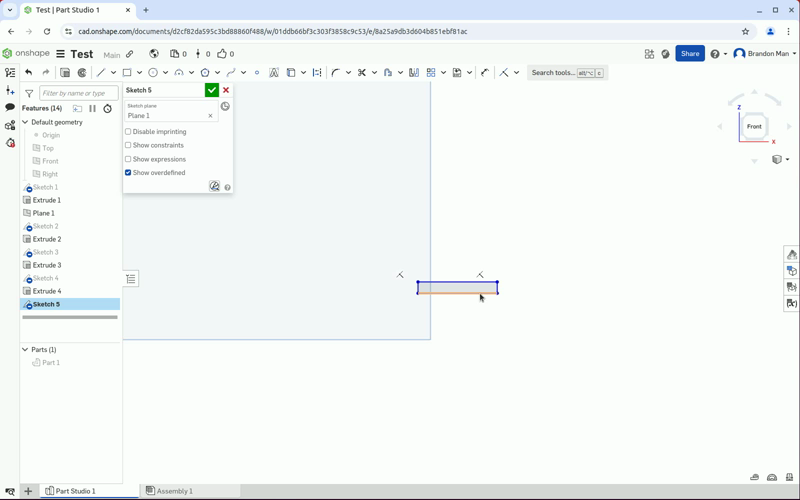
click(480, 293)
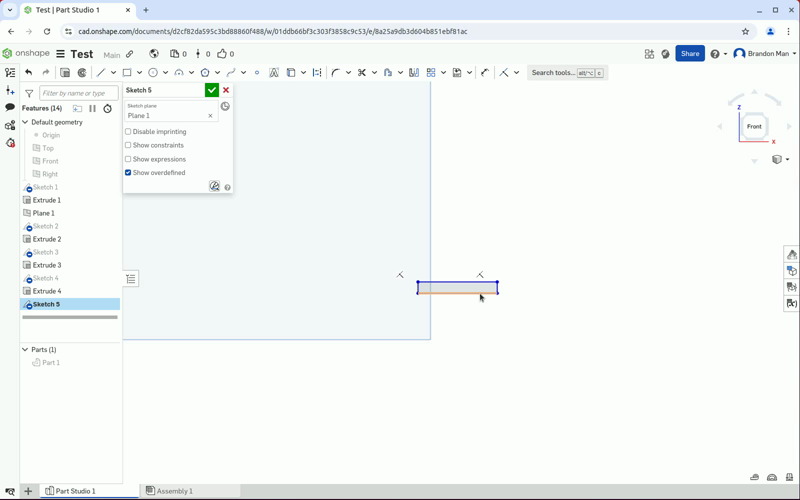
scroll(-6)
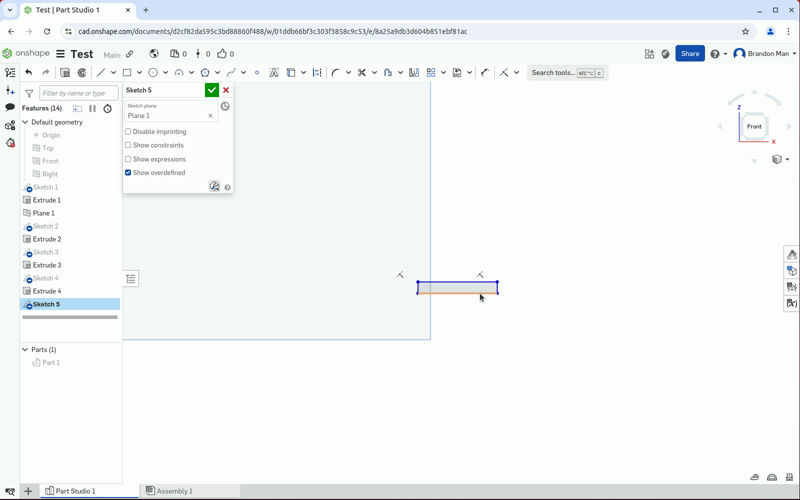
scroll(-6)
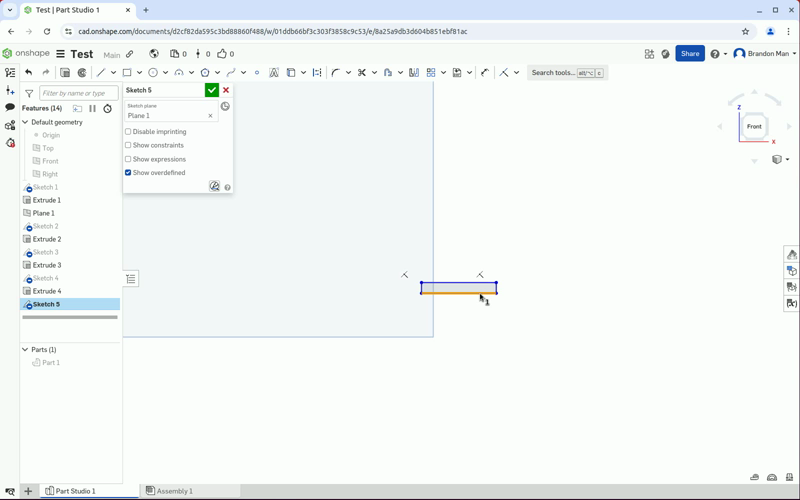
scroll(-6)
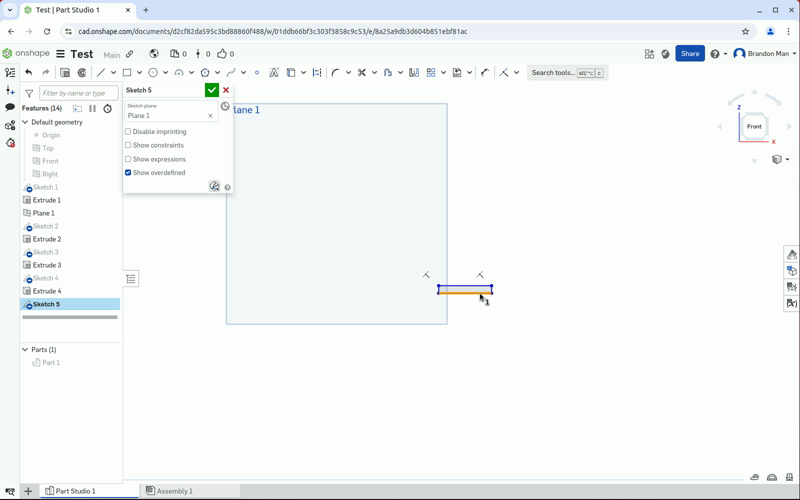
scroll(-6)
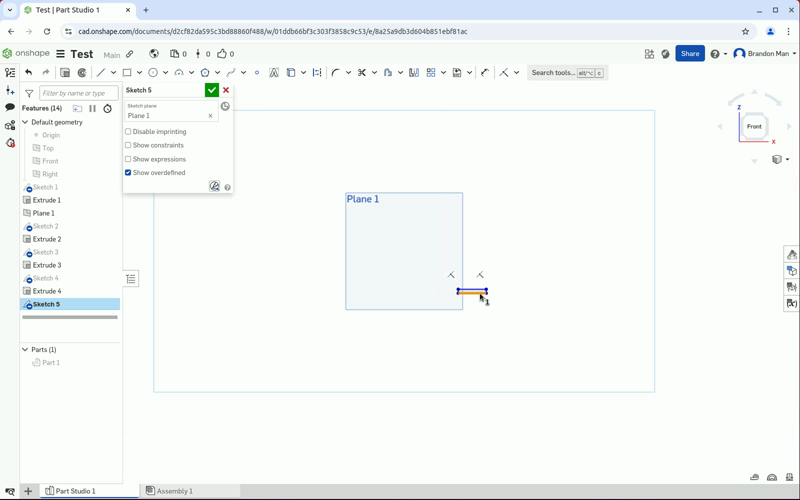
scroll(-6)
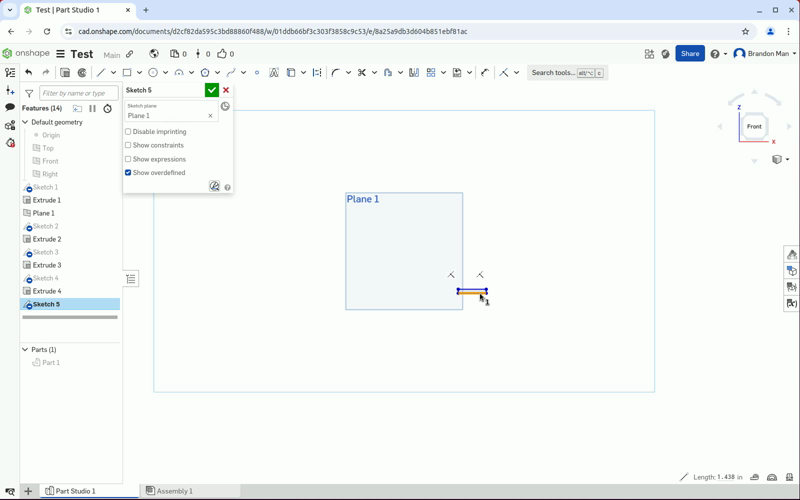
scroll(-6)
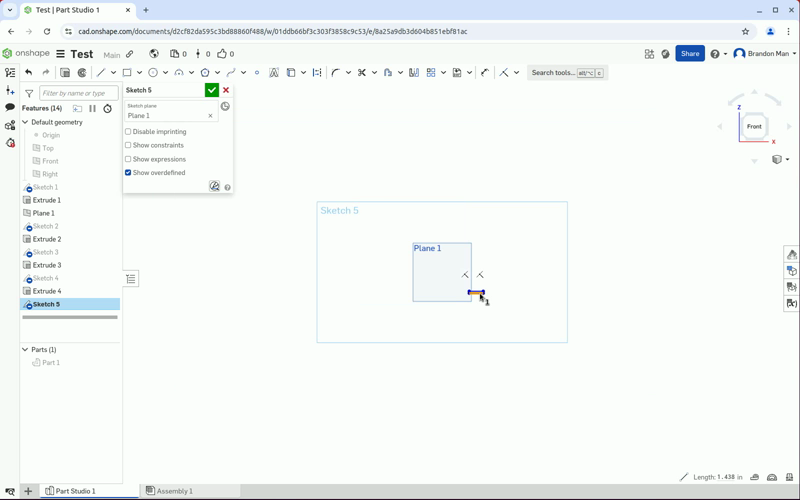
scroll(-6)
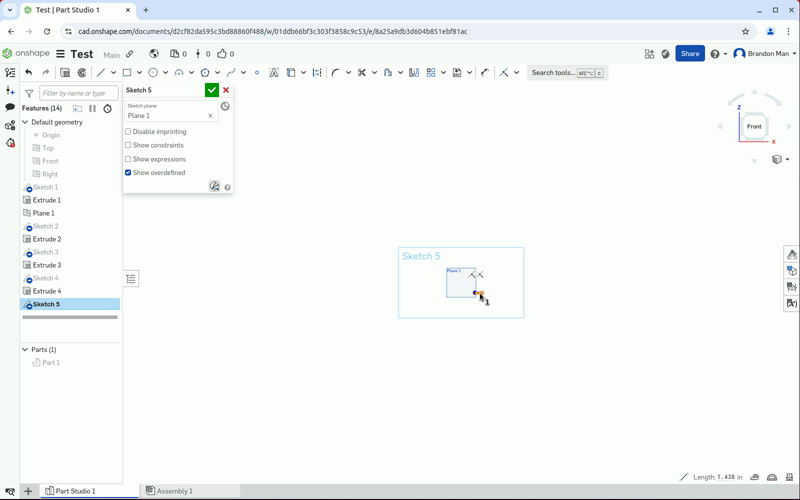
mouse_move(73, 352)
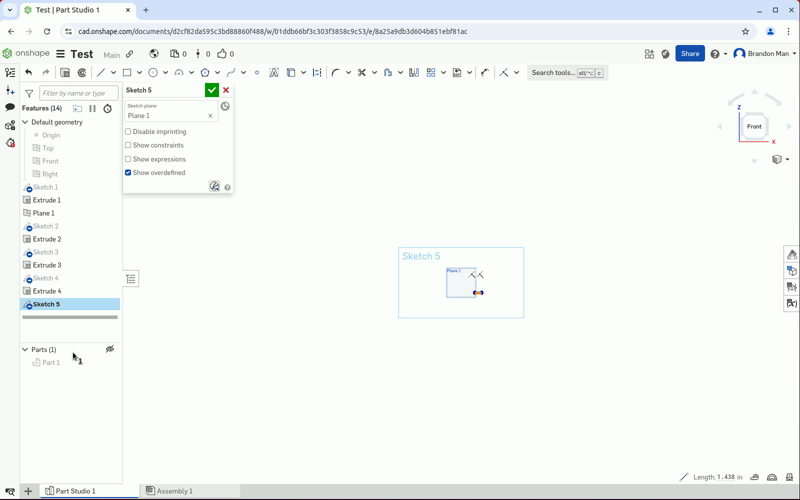
key(shift+y)
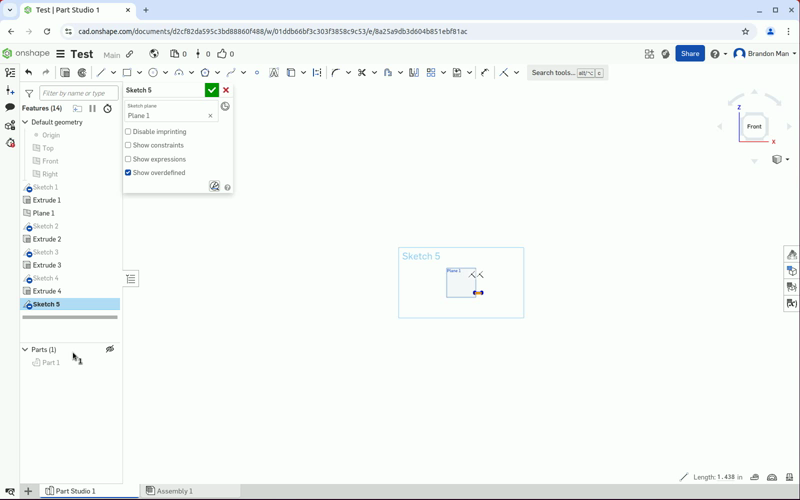
key(shift+e)
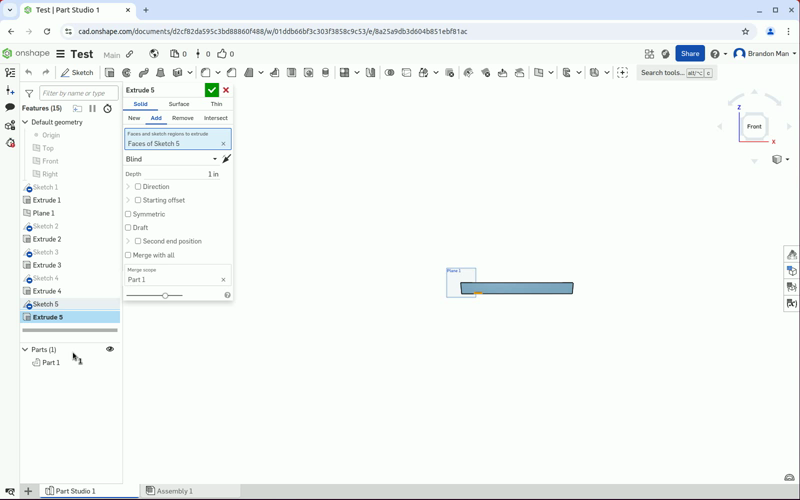
mouse_move(143, 106)
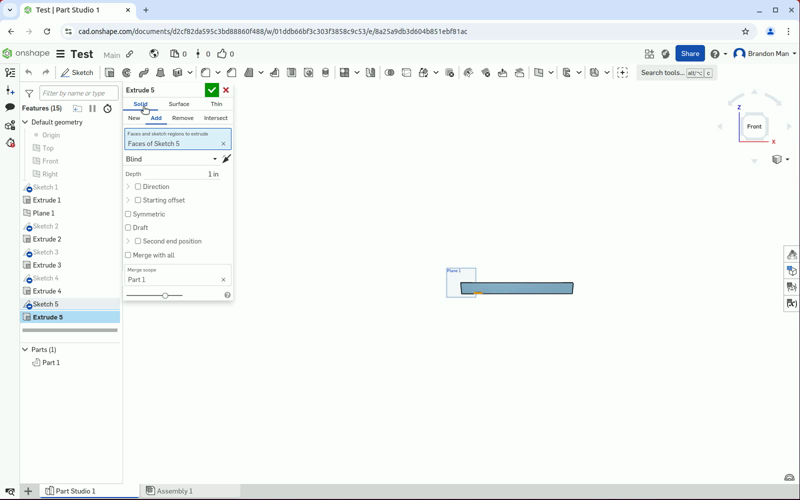
click(143, 106)
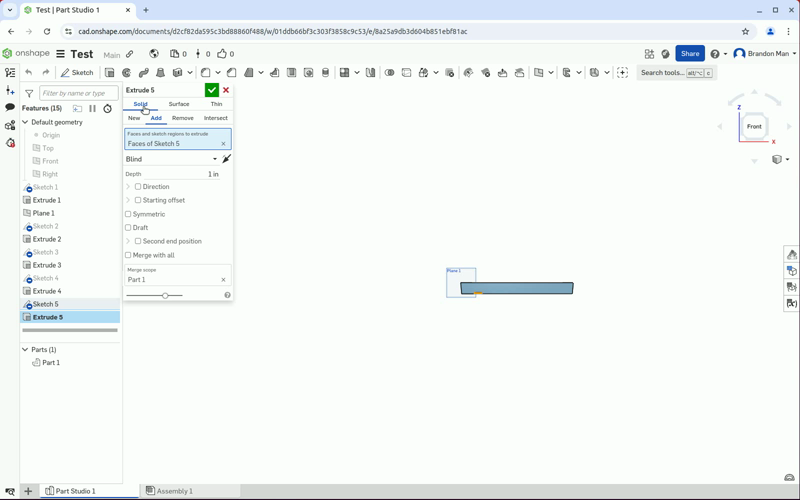
mouse_move(186, 120)
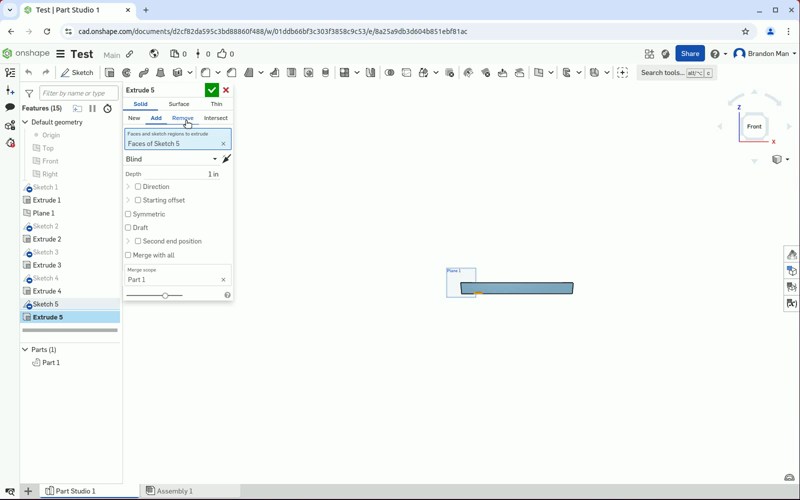
click(186, 120)
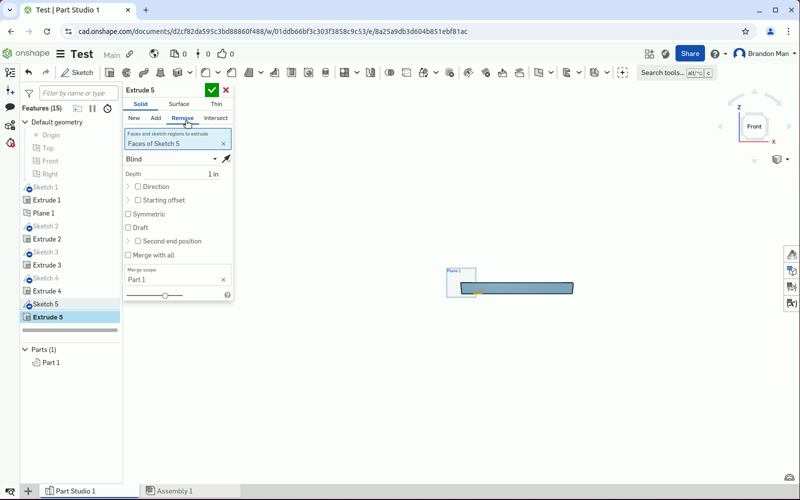
key(tab, 4)
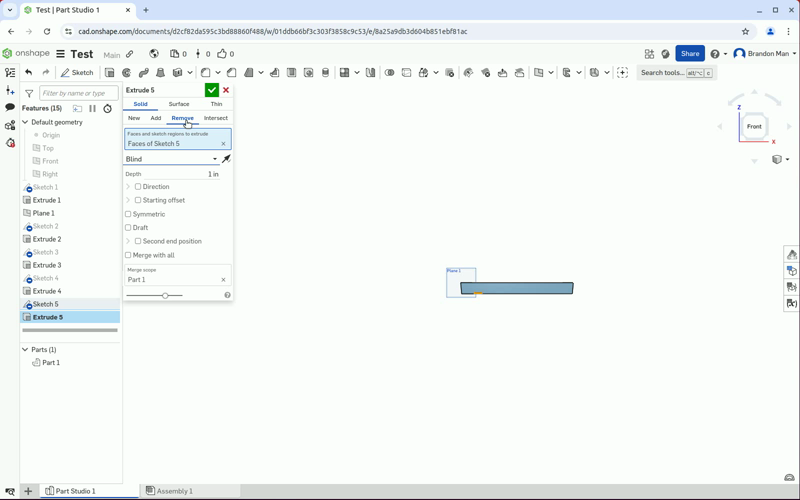
text(2.166)
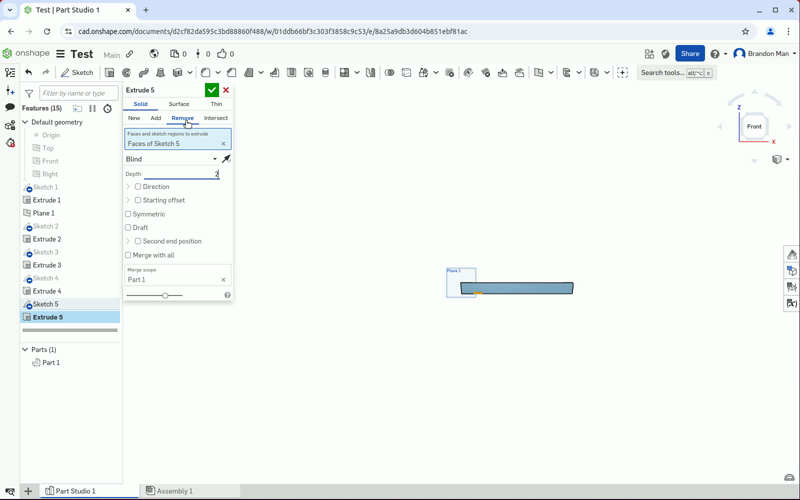
key(tab, 6)
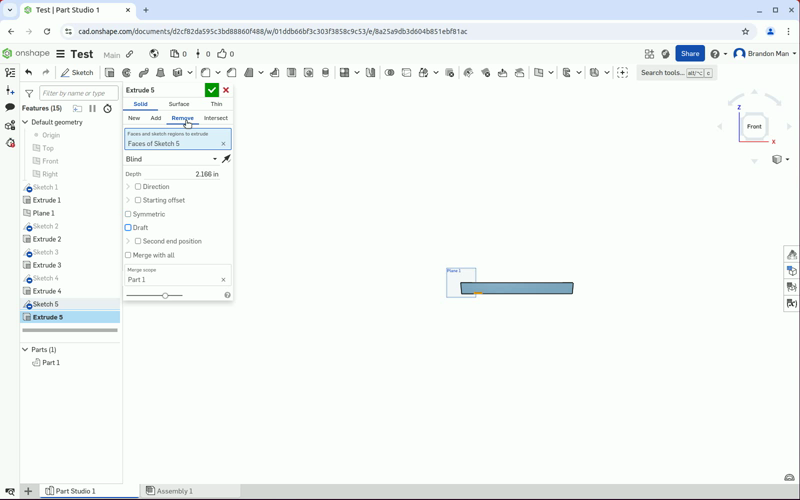
key(space)
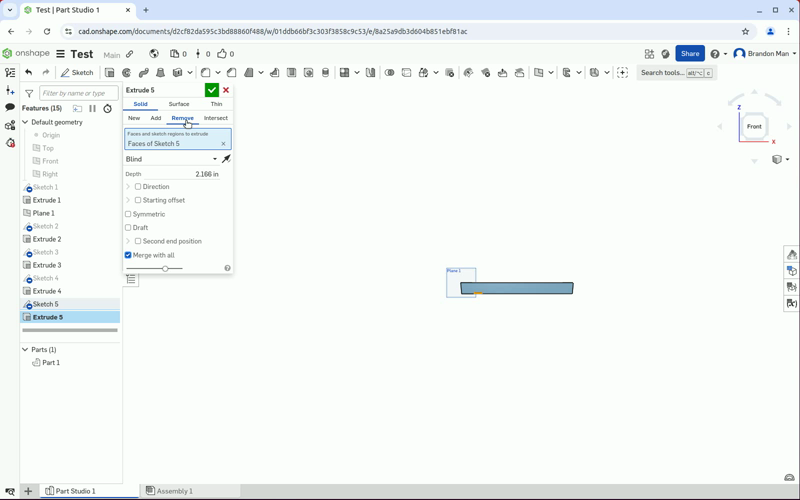
key(enter)
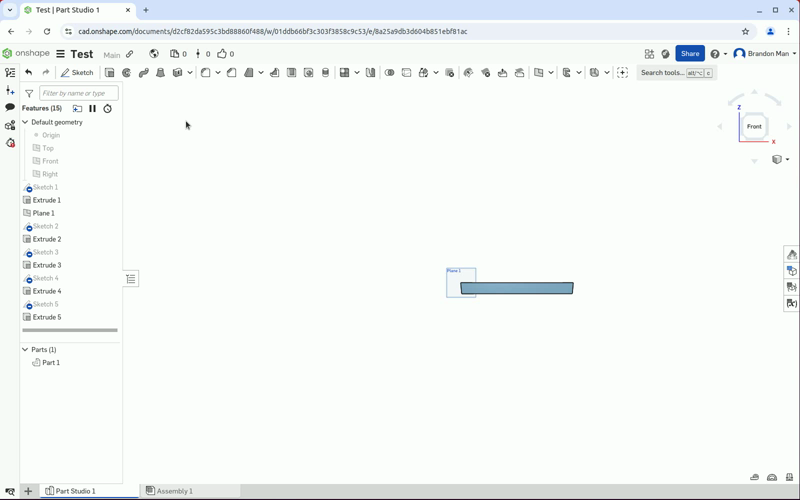
key(shift+h)
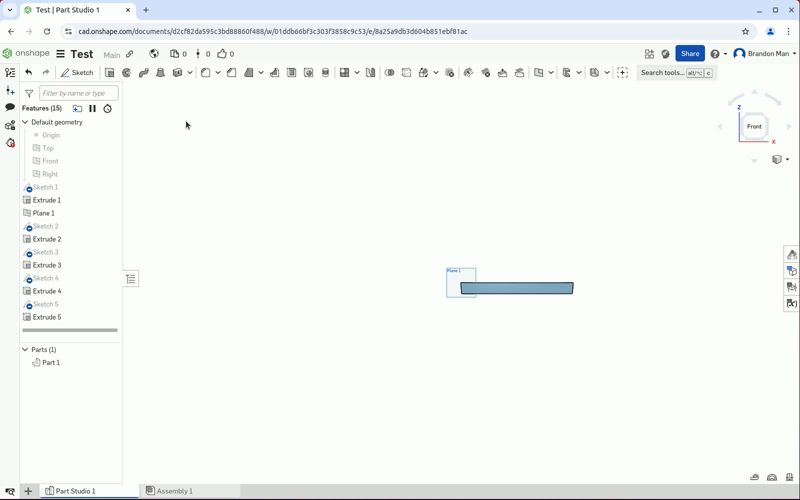
key(shift+h)
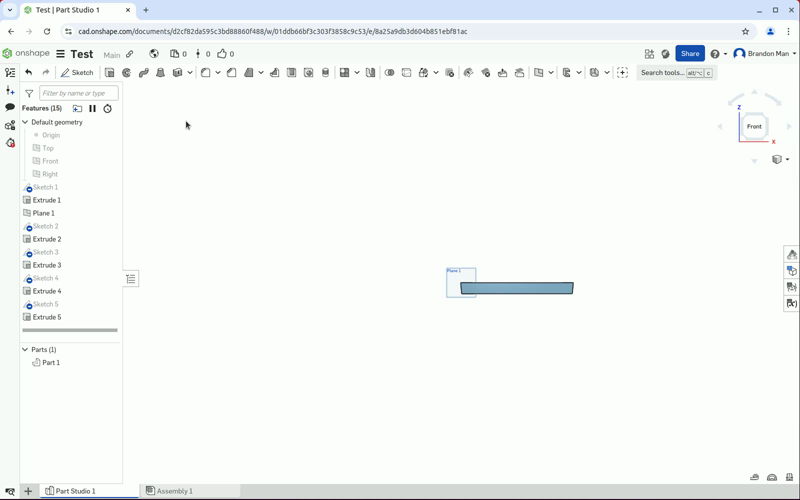
mouse_move(73, 189)
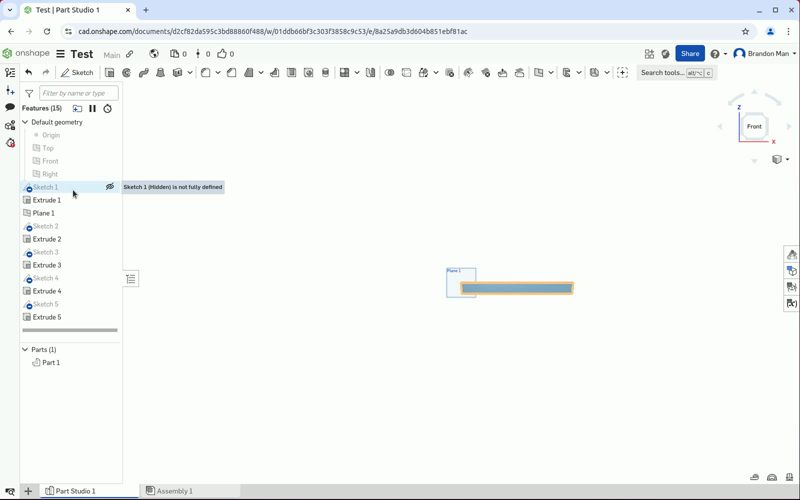
click(73, 189)
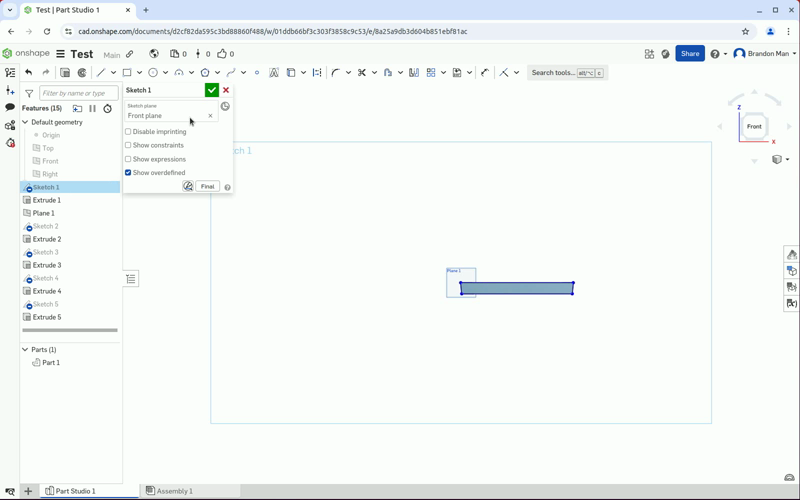
mouse_move(229, 92)
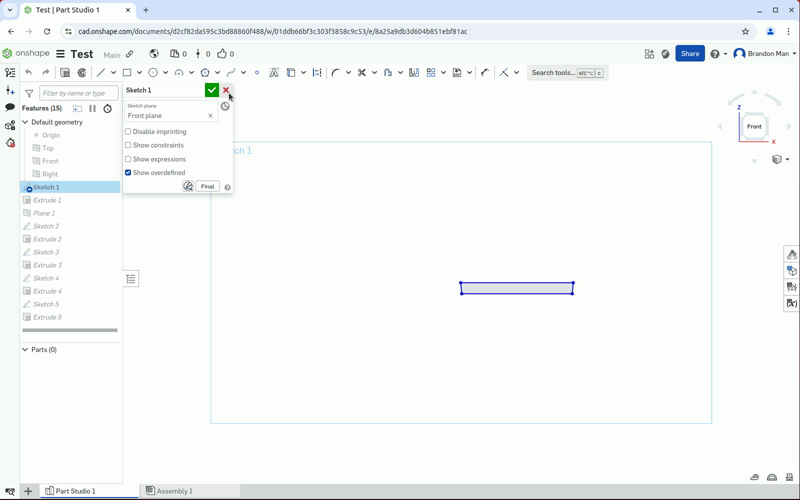
click(229, 92)
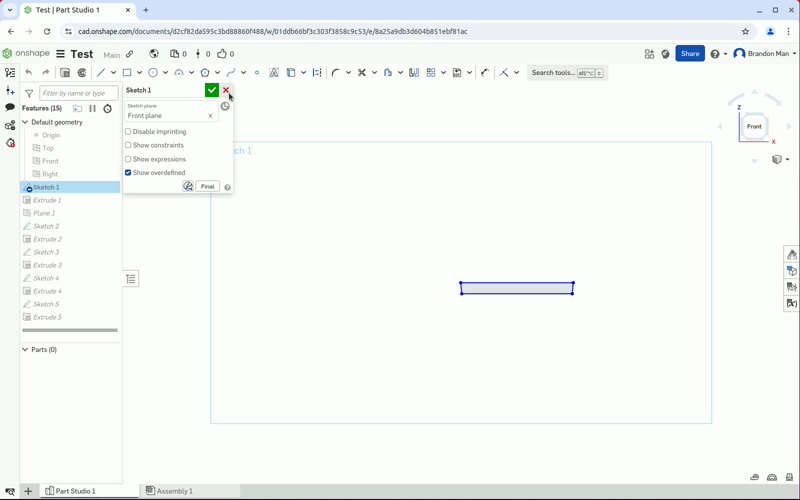
key(shift+s)
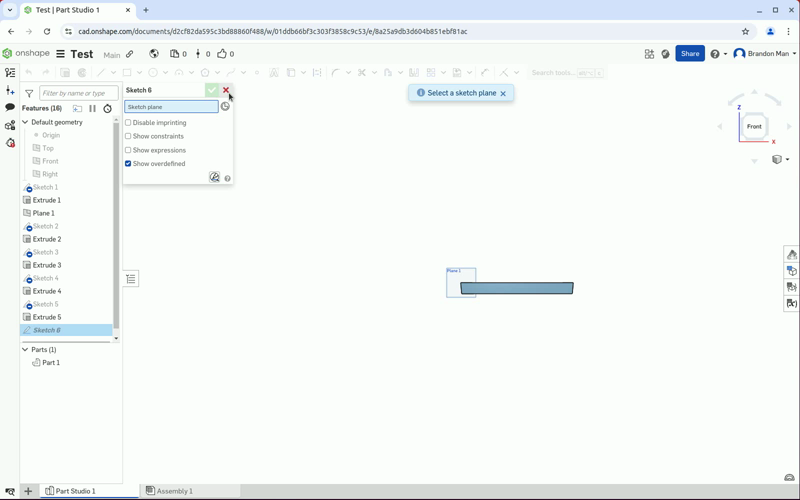
mouse_move(69, 215)
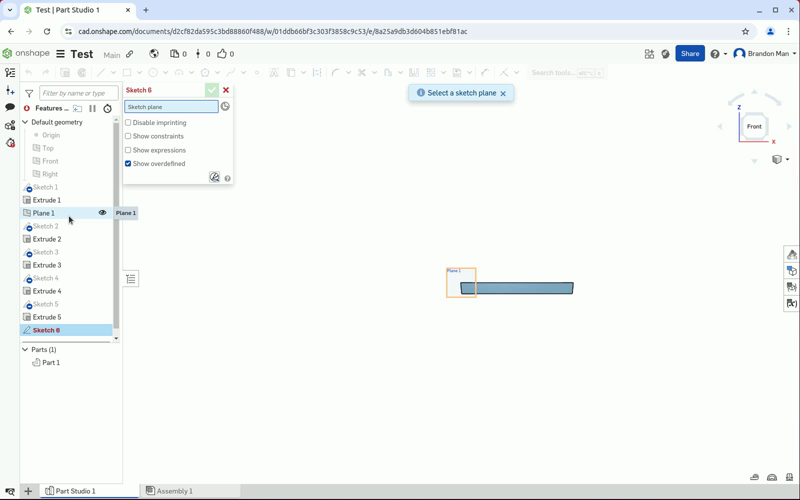
click(69, 215)
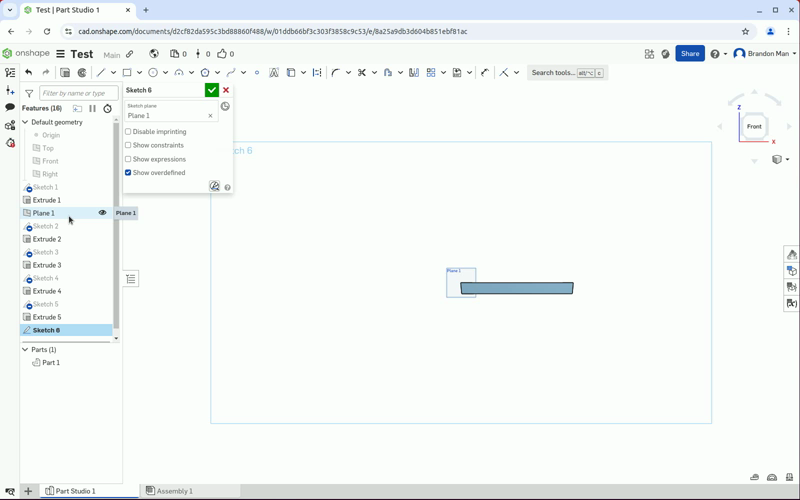
mouse_move(73, 352)
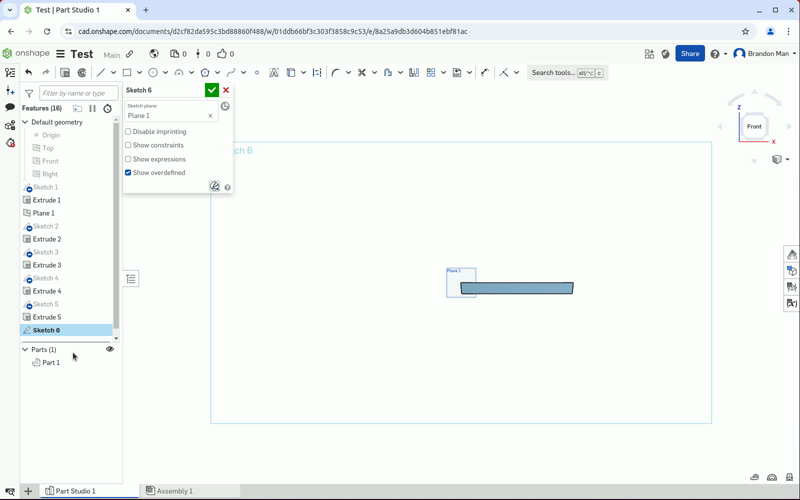
key(y)
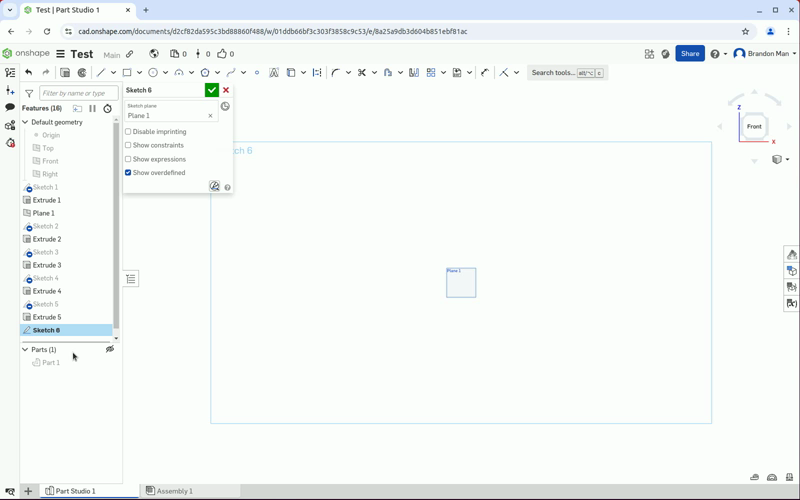
key(l)
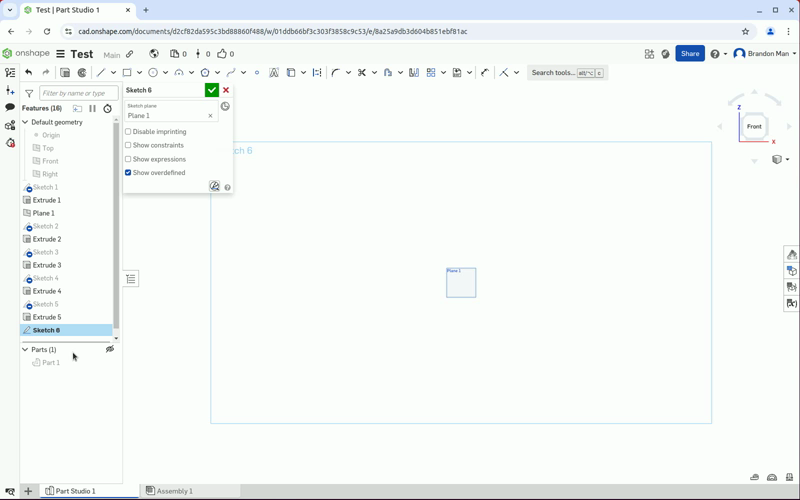
key_down(shift)
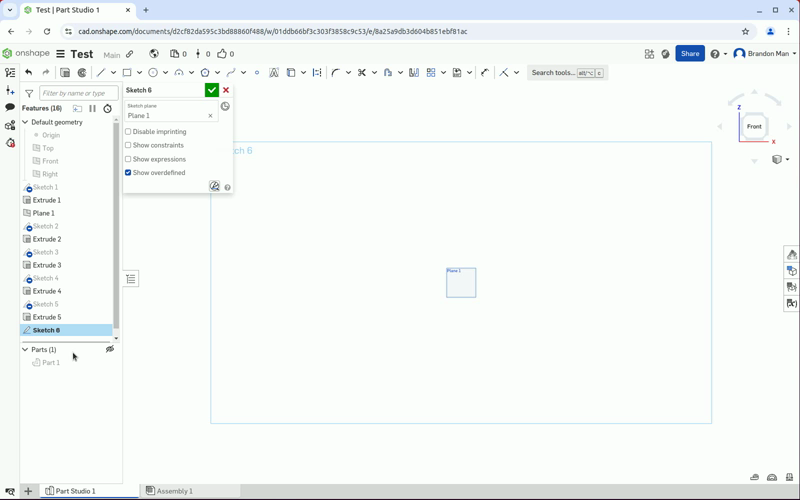
mouse_move(553, 293)
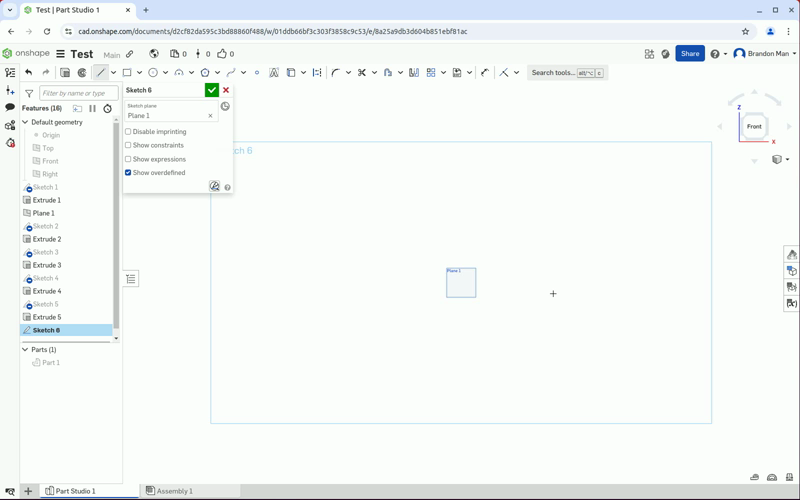
click(553, 293)
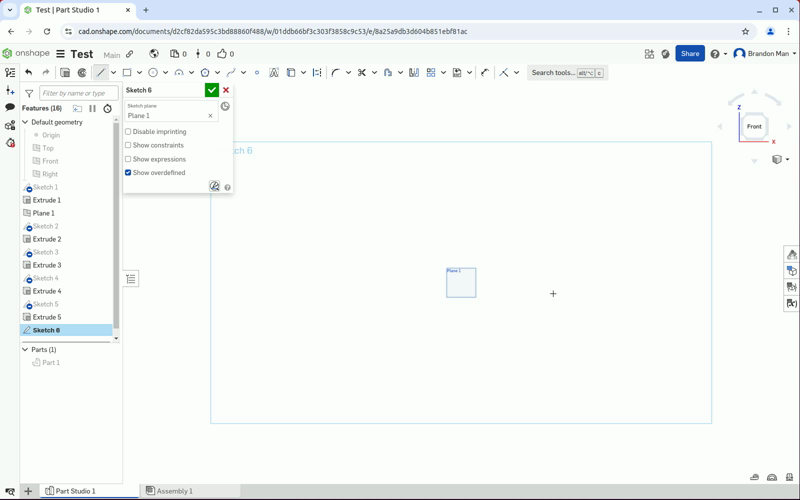
key_up(shift)
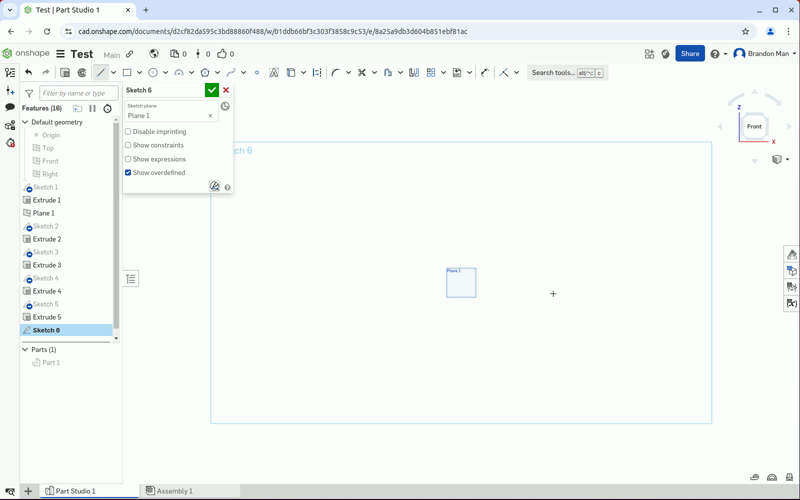
key_down(shift)
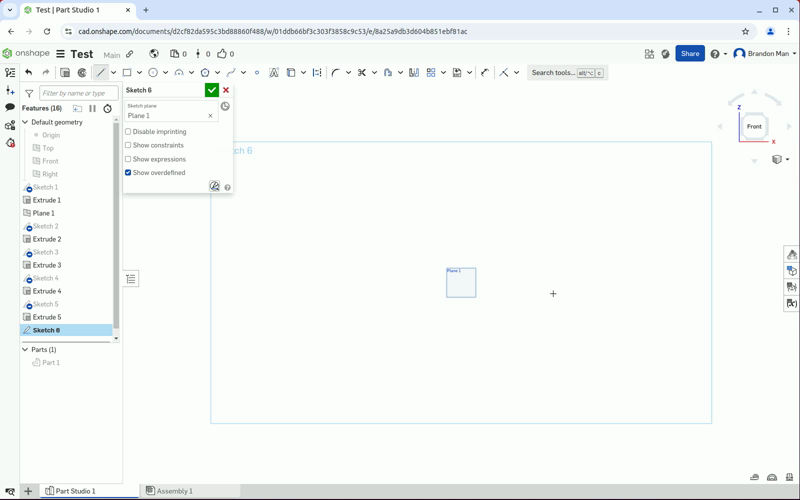
mouse_move(583, 293)
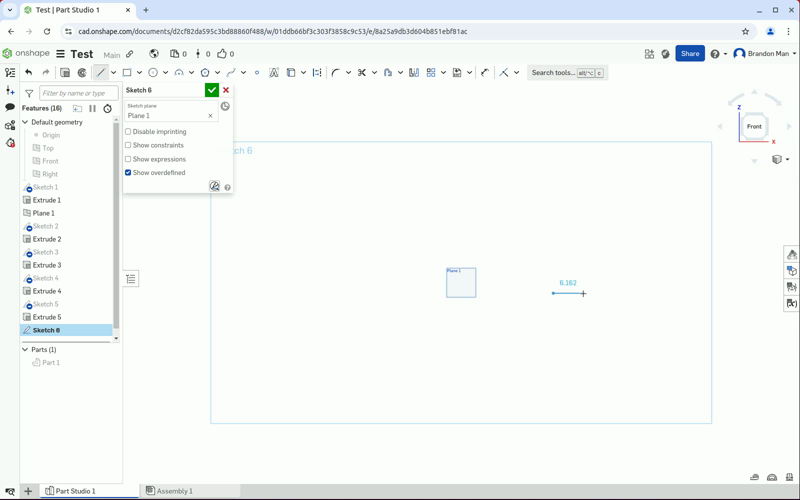
mouse_move(560, 293)
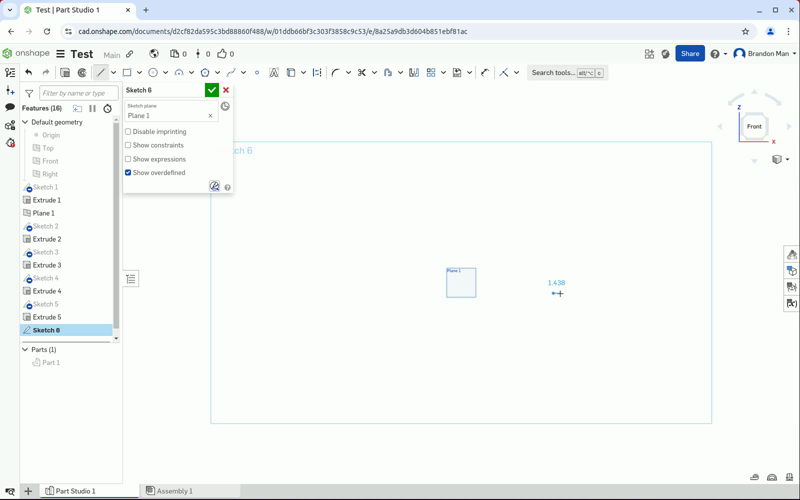
scroll(6)
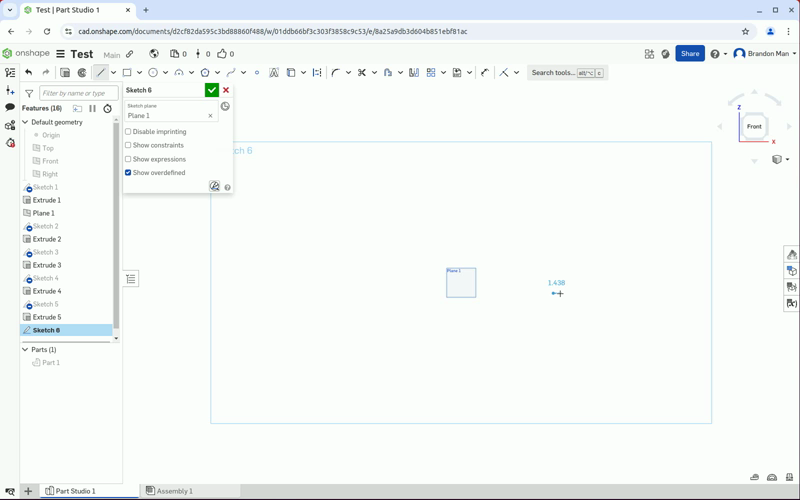
scroll(6)
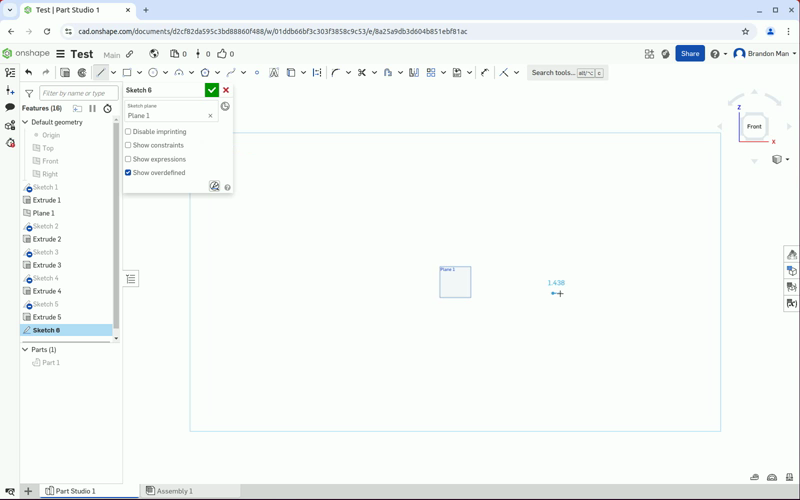
scroll(6)
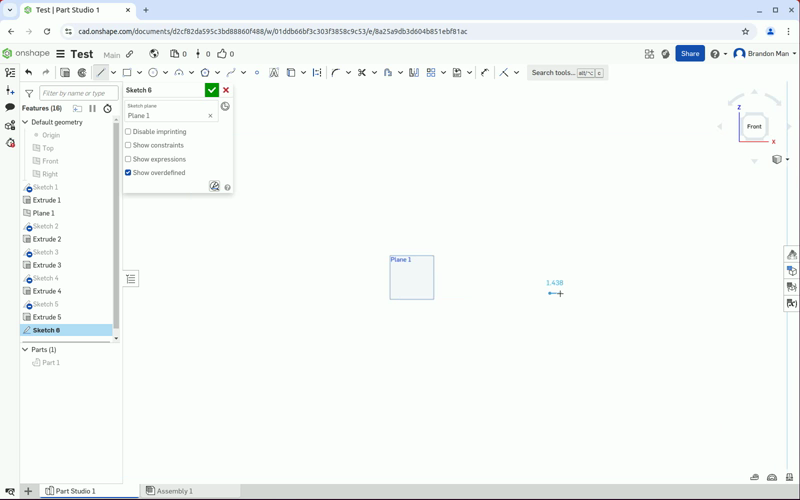
scroll(6)
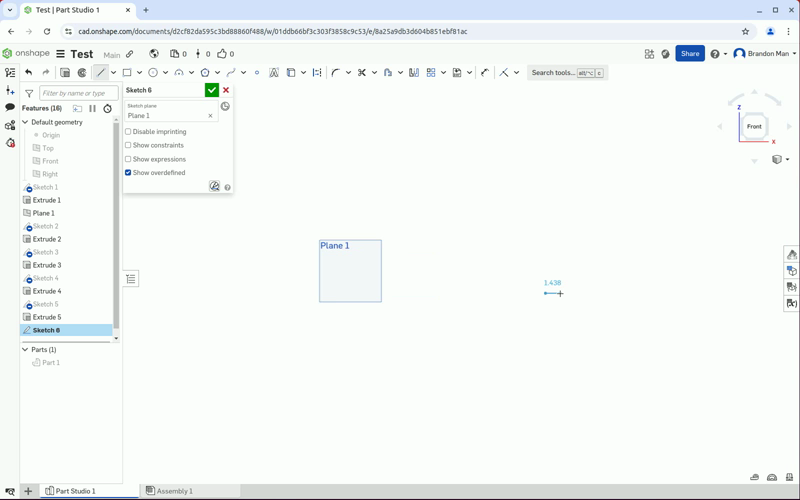
scroll(6)
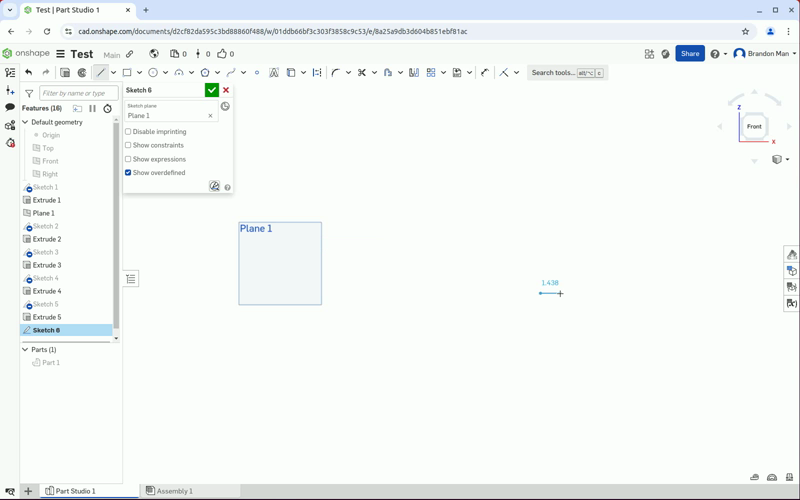
scroll(6)
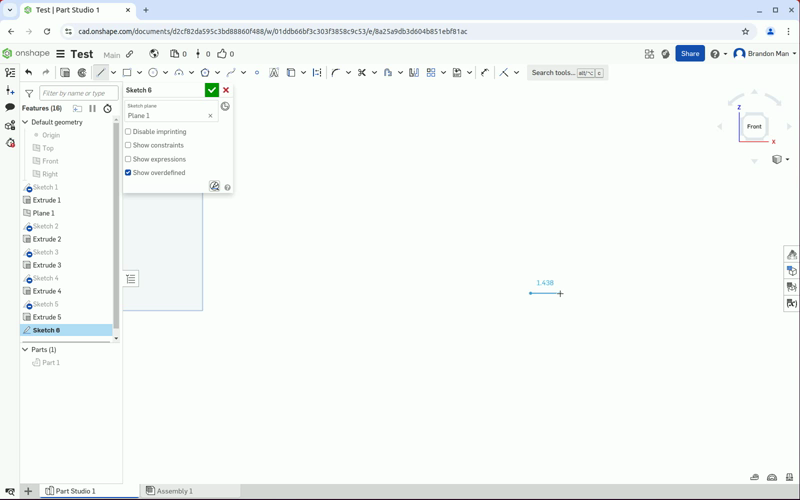
scroll(6)
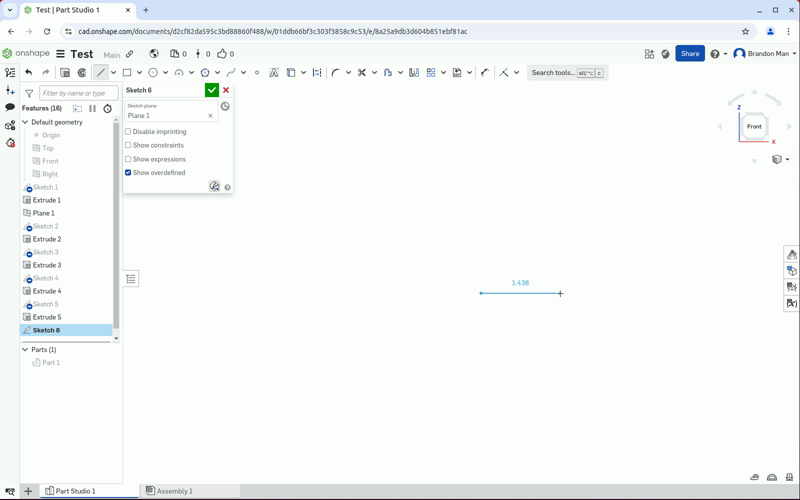
click(560, 293)
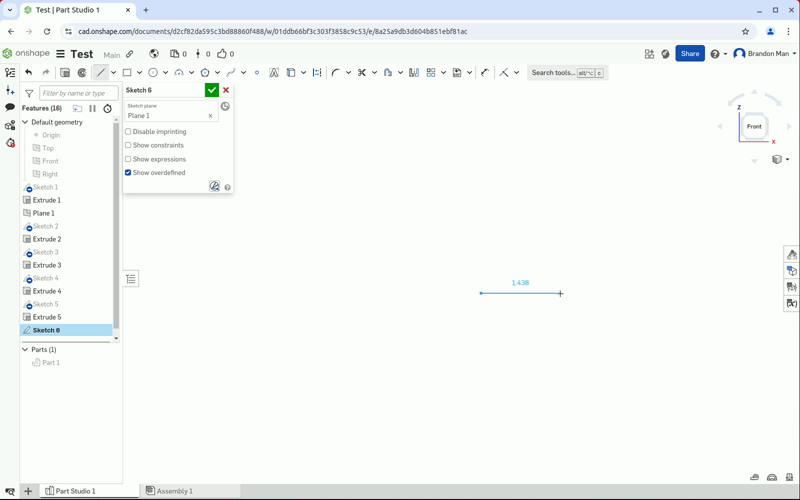
scroll(-6)
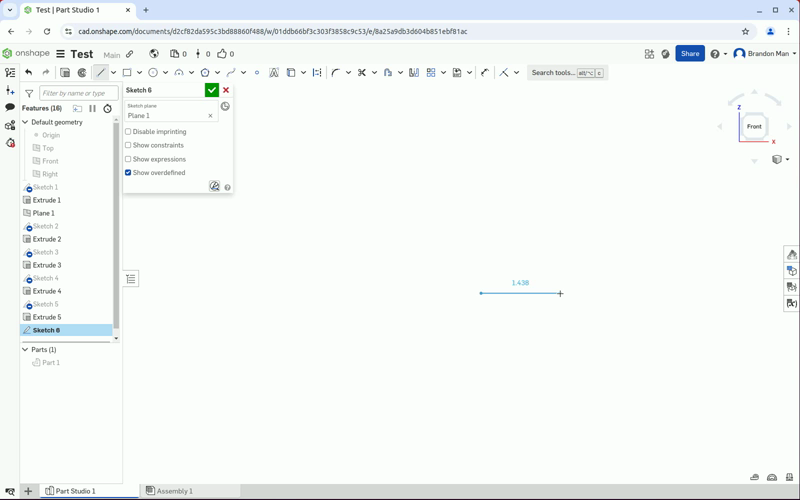
scroll(-6)
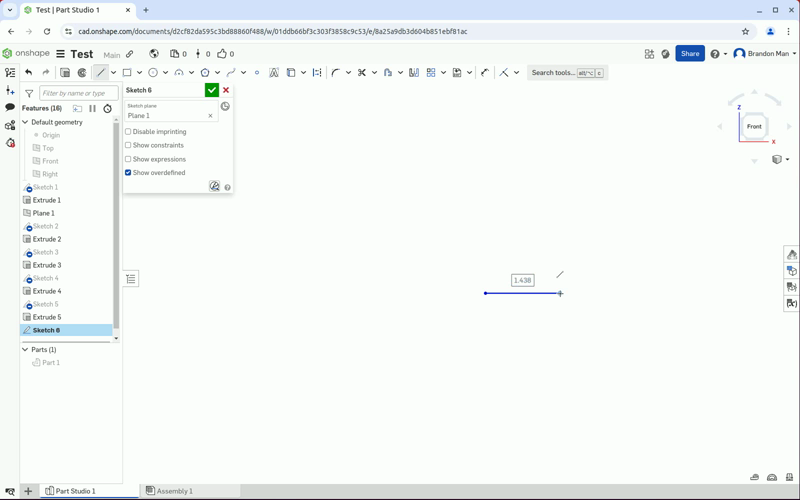
scroll(-6)
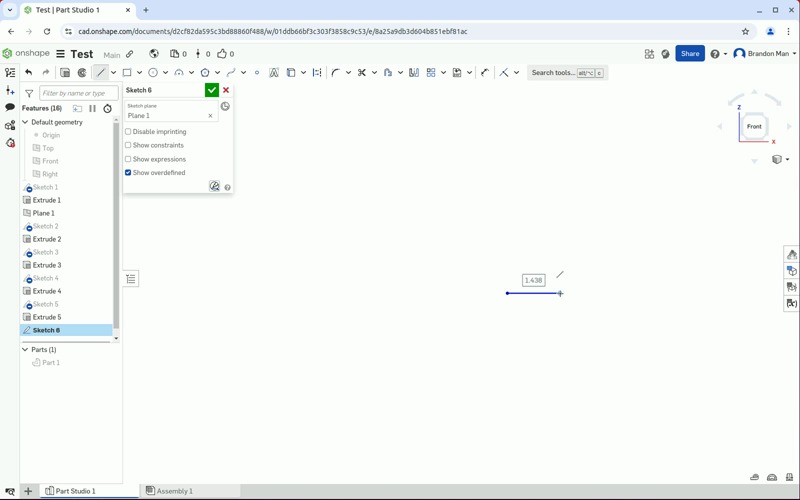
scroll(-6)
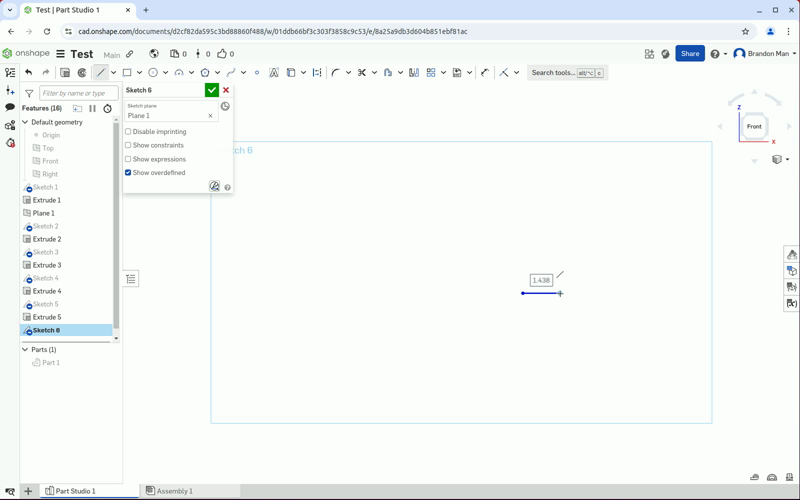
scroll(-6)
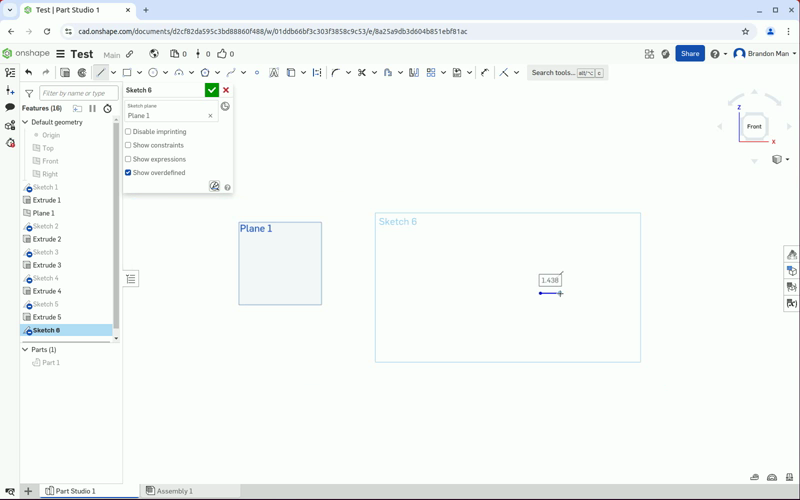
scroll(-6)
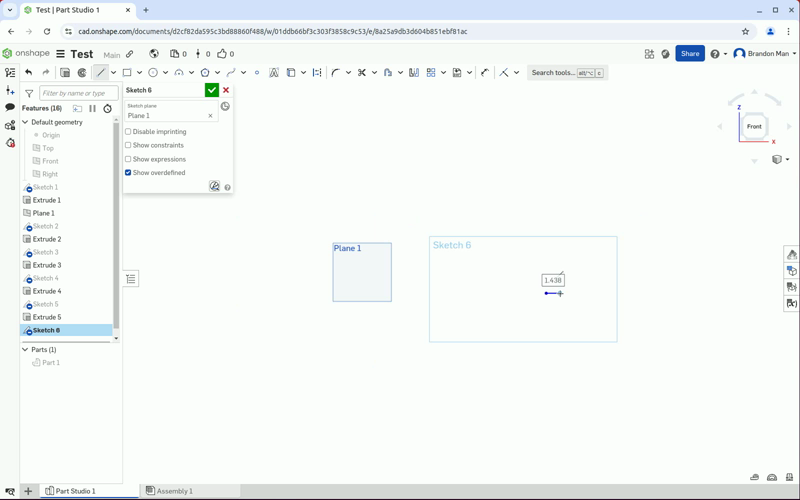
scroll(-6)
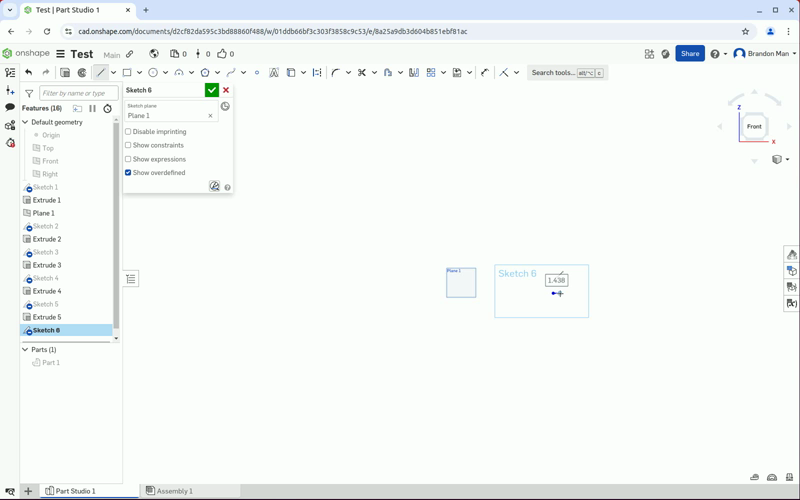
key_up(shift)
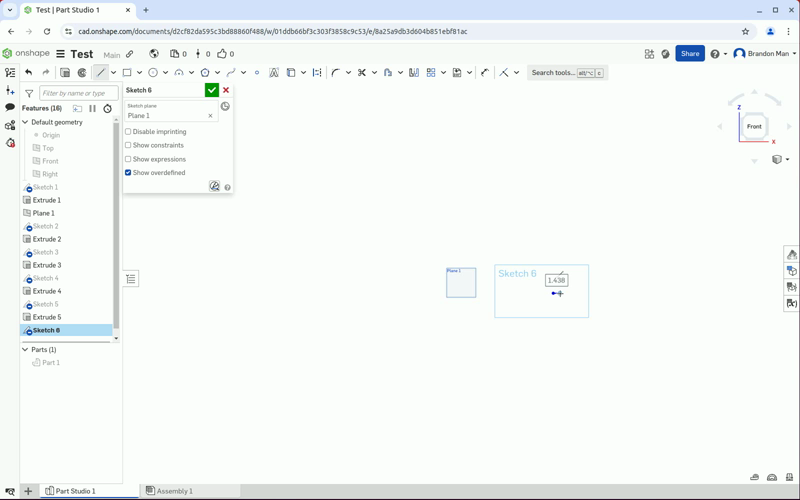
key_down(shift)
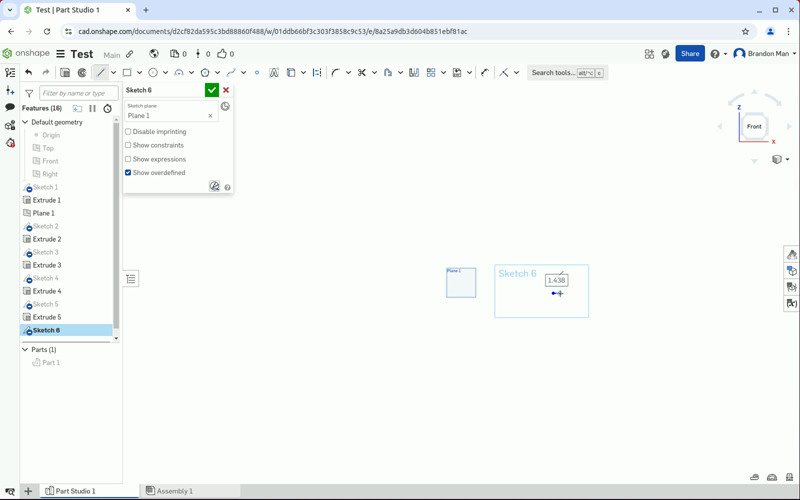
mouse_move(589, 293)
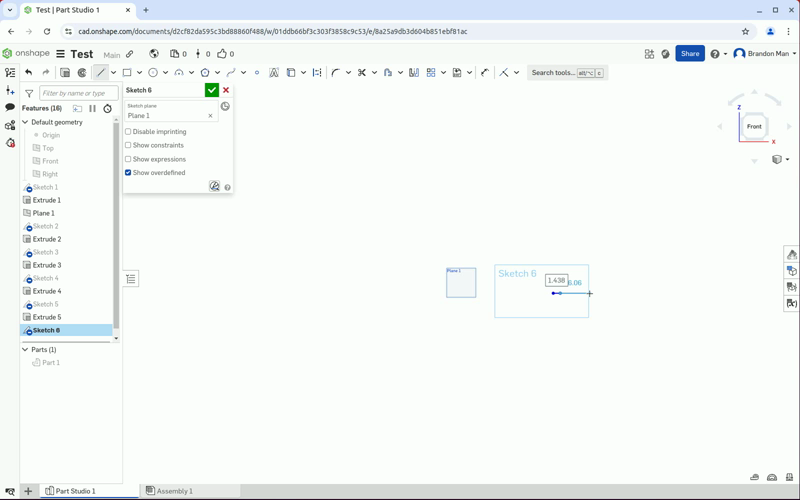
mouse_move(560, 292)
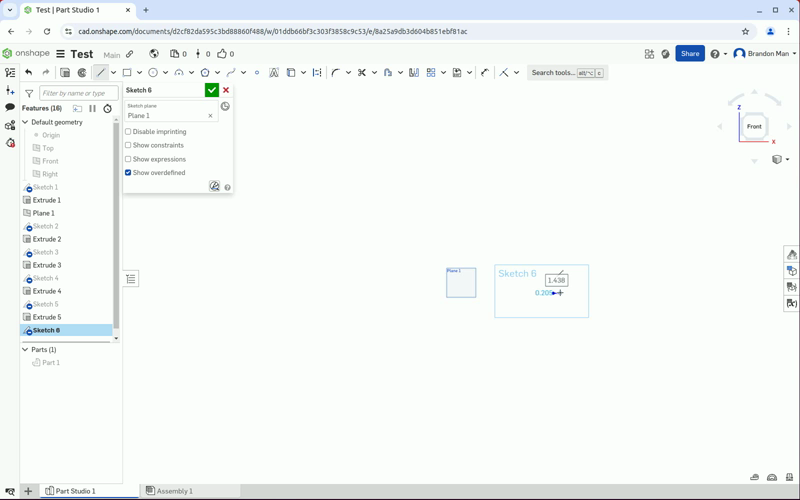
scroll(6)
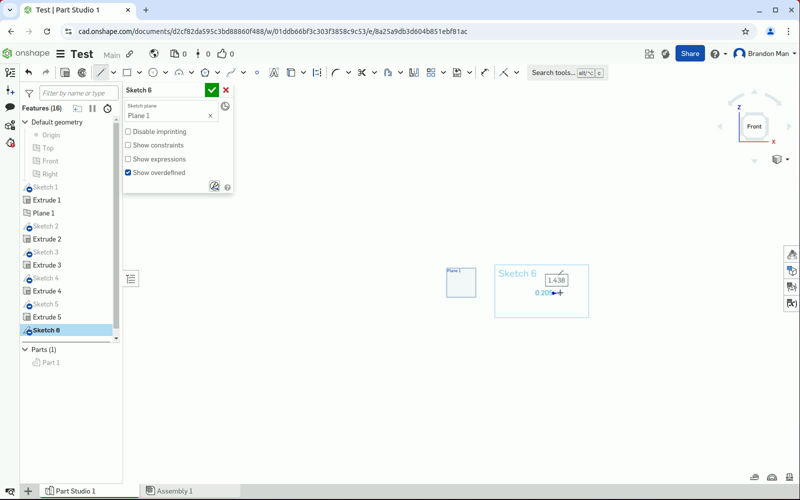
scroll(6)
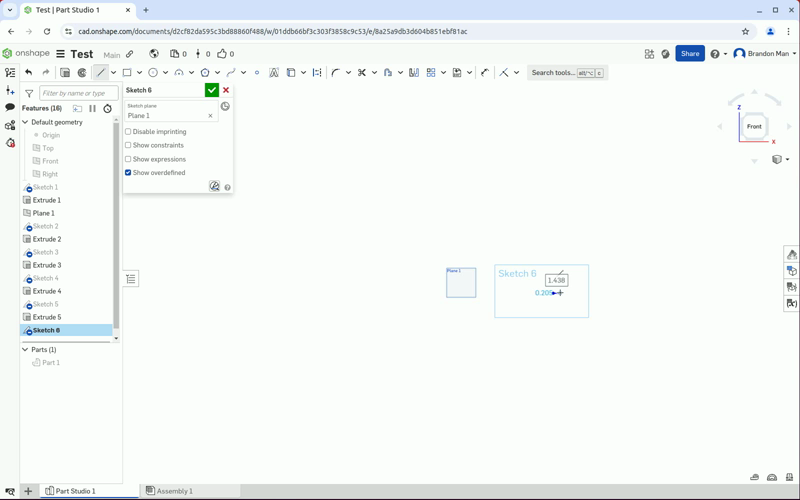
scroll(6)
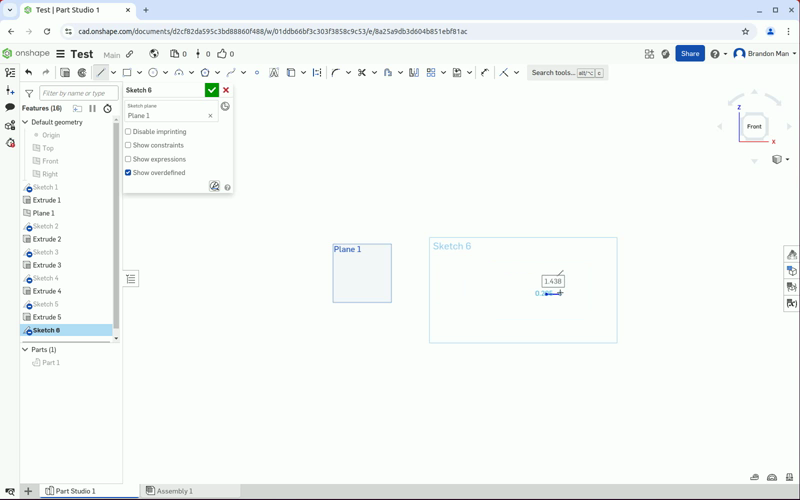
scroll(6)
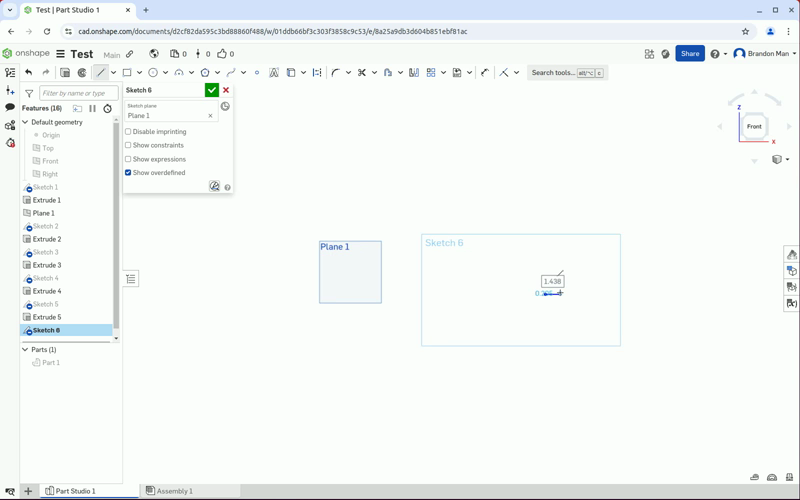
scroll(6)
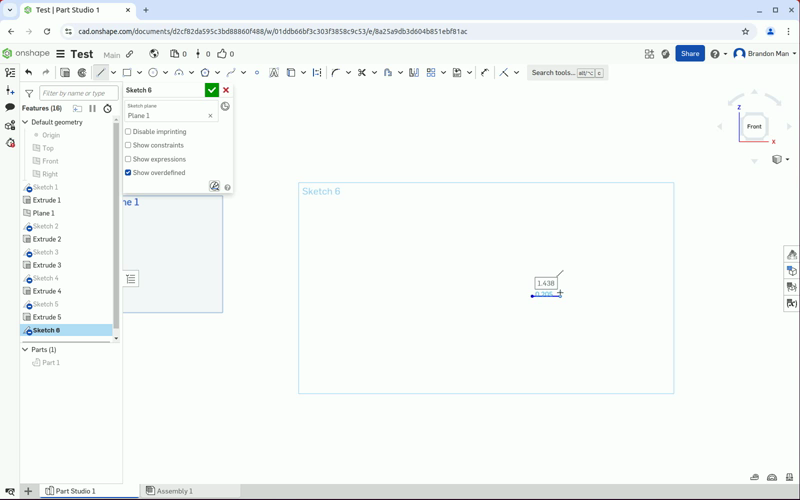
scroll(6)
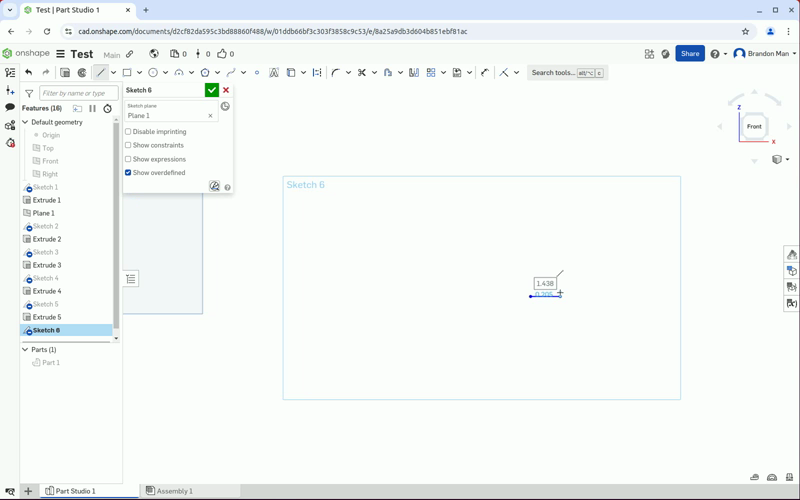
scroll(6)
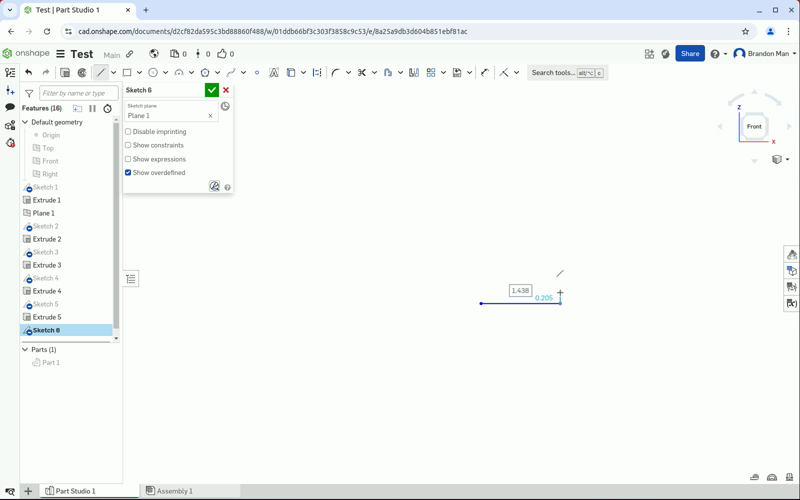
click(560, 292)
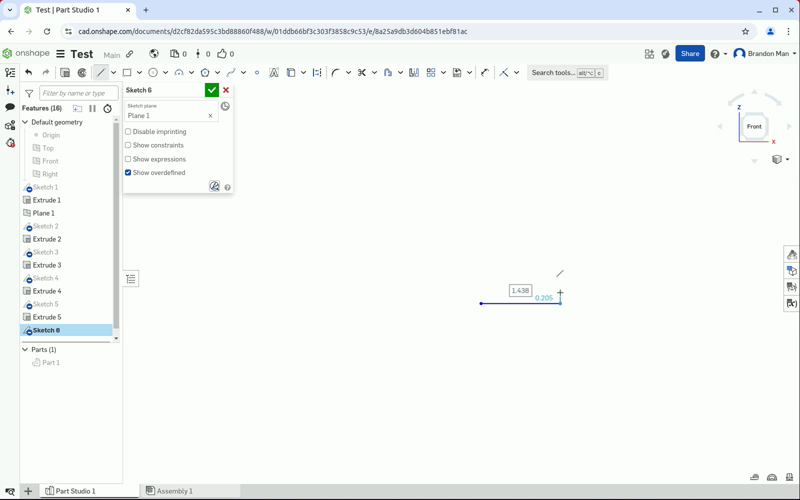
scroll(-6)
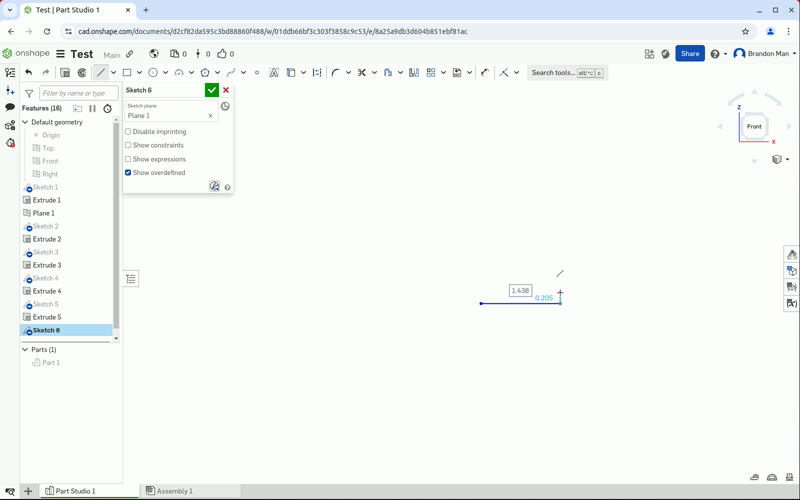
scroll(-6)
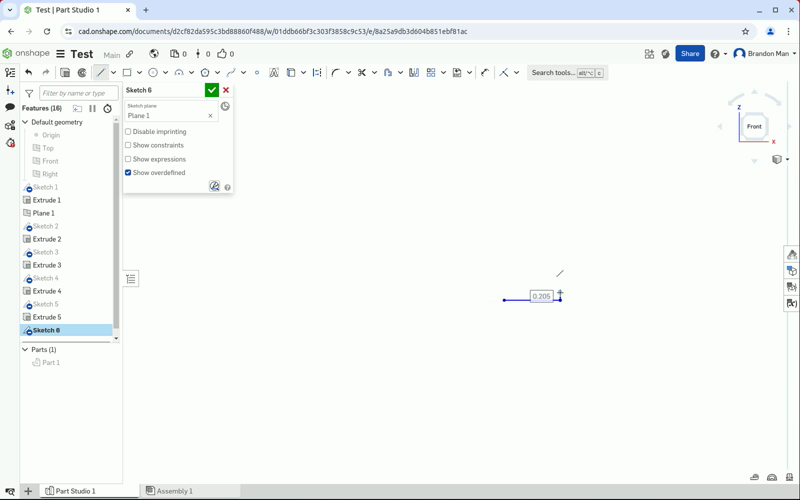
scroll(-6)
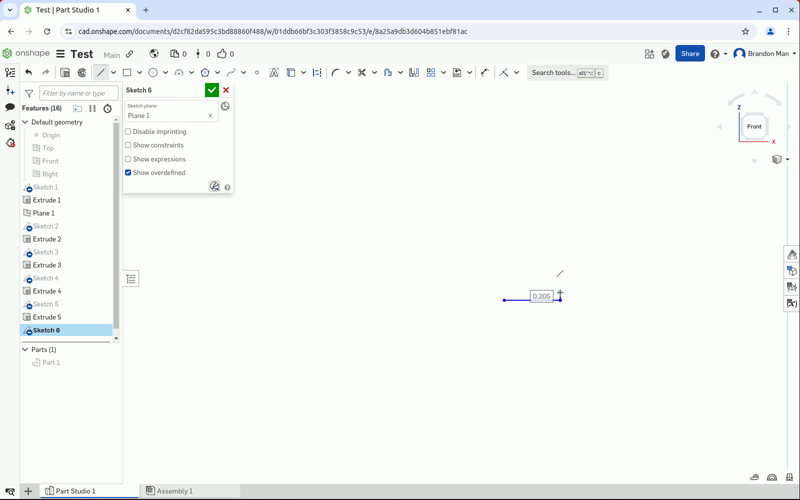
scroll(-6)
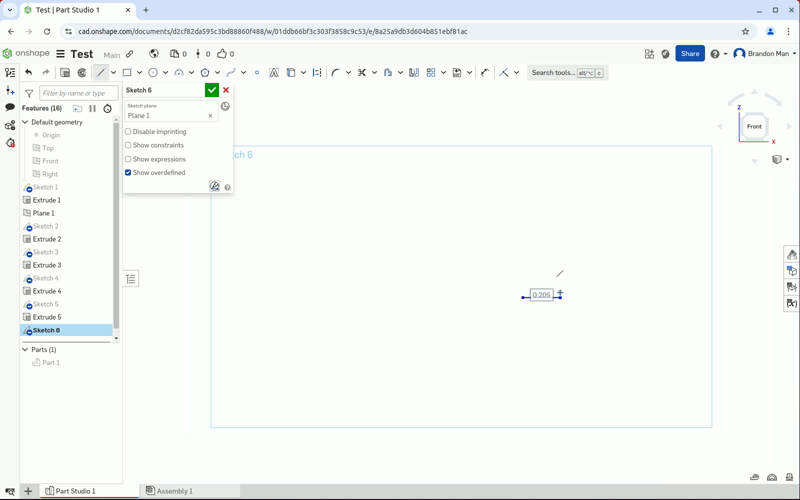
scroll(-6)
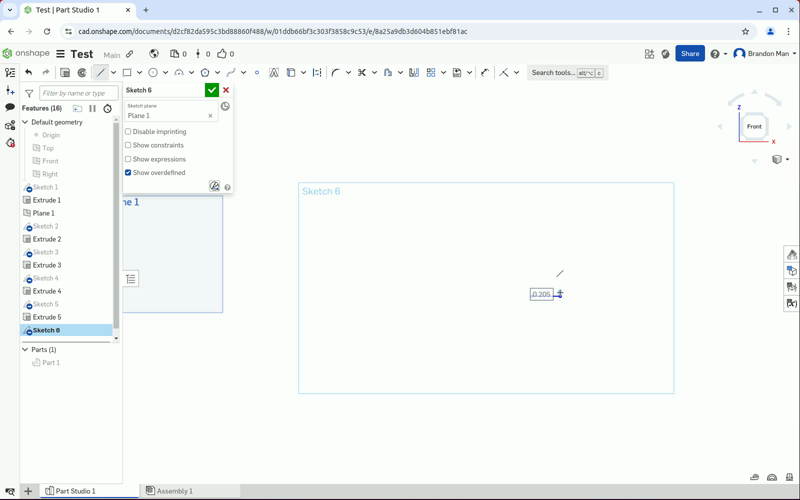
scroll(-6)
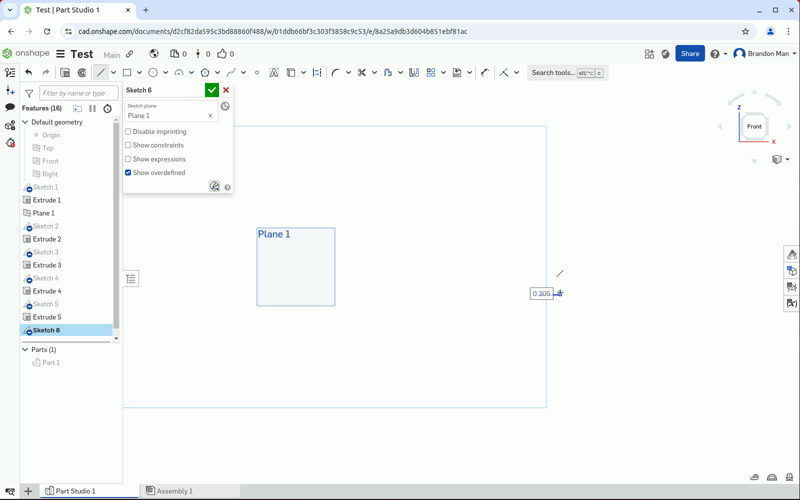
scroll(-6)
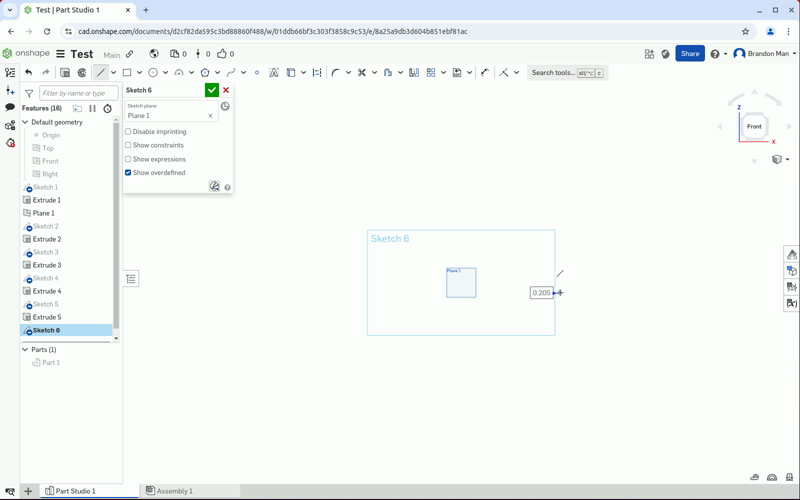
key_up(shift)
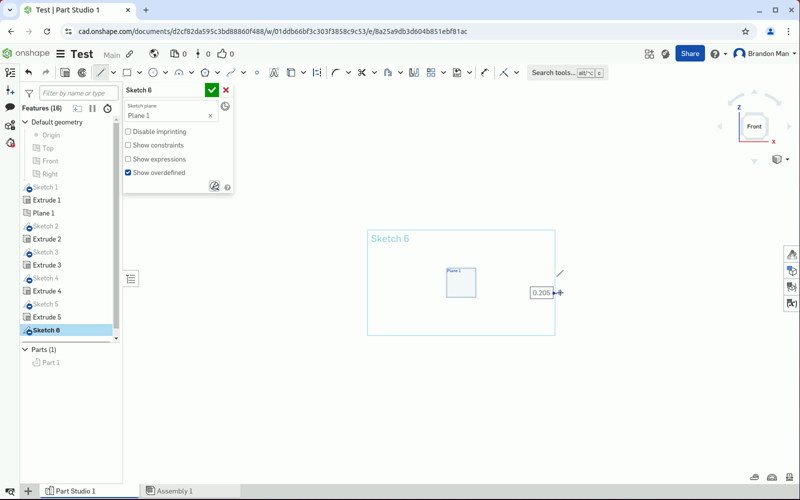
key_down(shift)
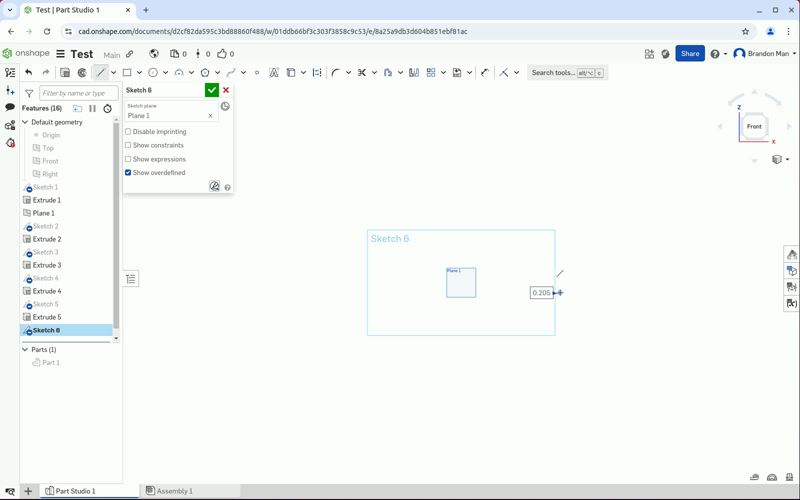
mouse_move(589, 292)
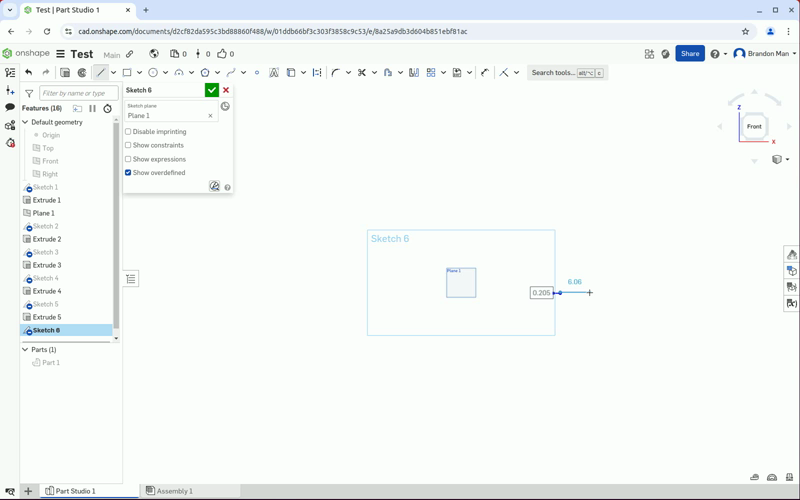
mouse_move(553, 292)
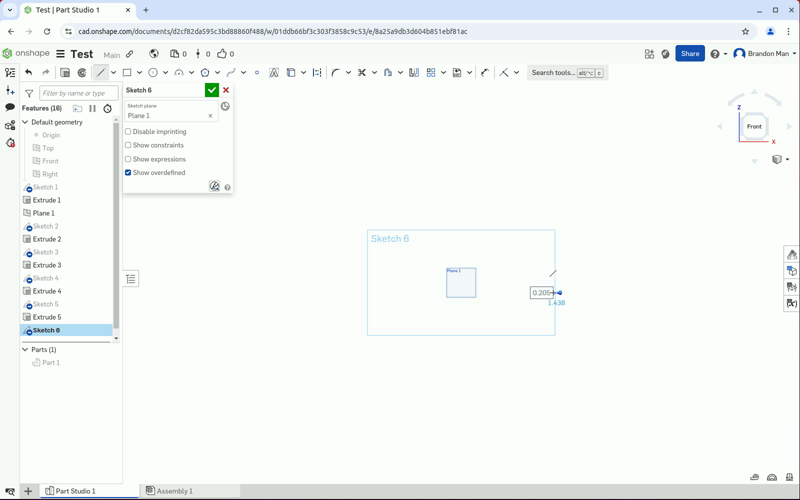
scroll(6)
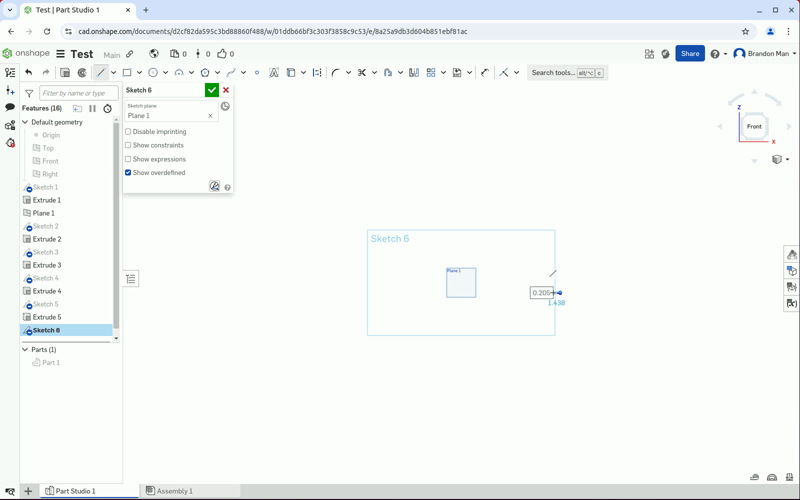
scroll(6)
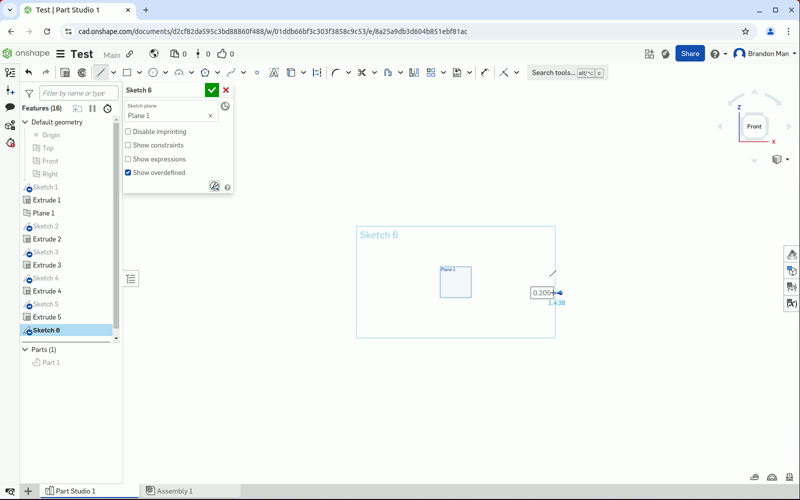
scroll(6)
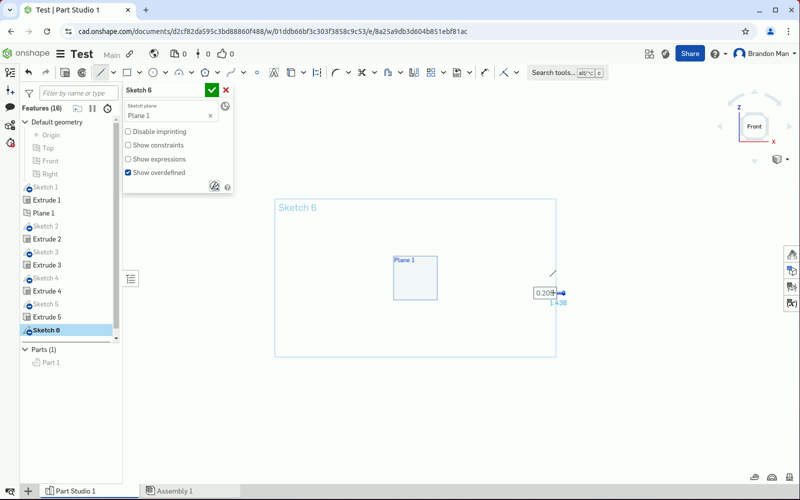
scroll(6)
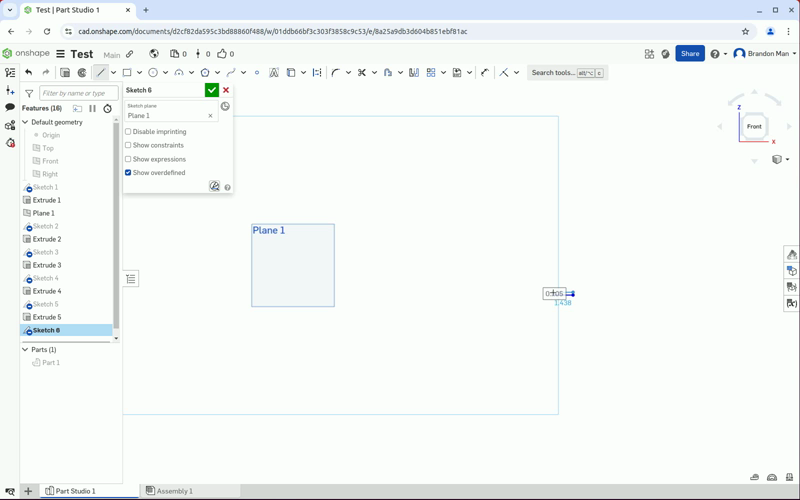
scroll(6)
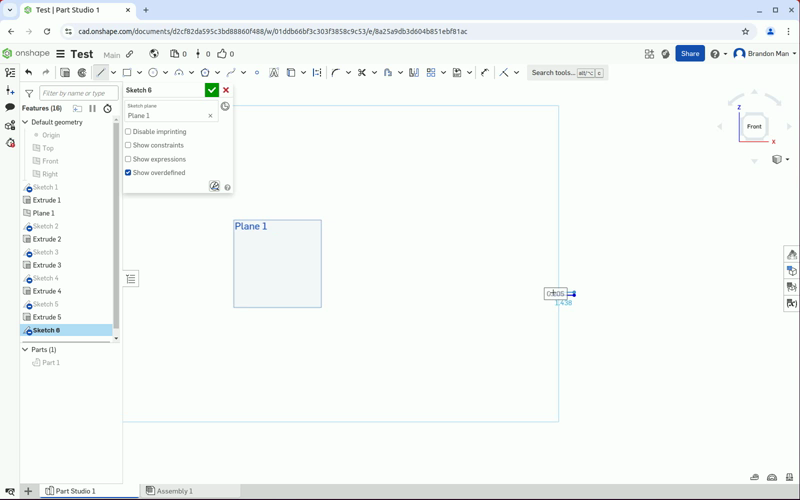
scroll(6)
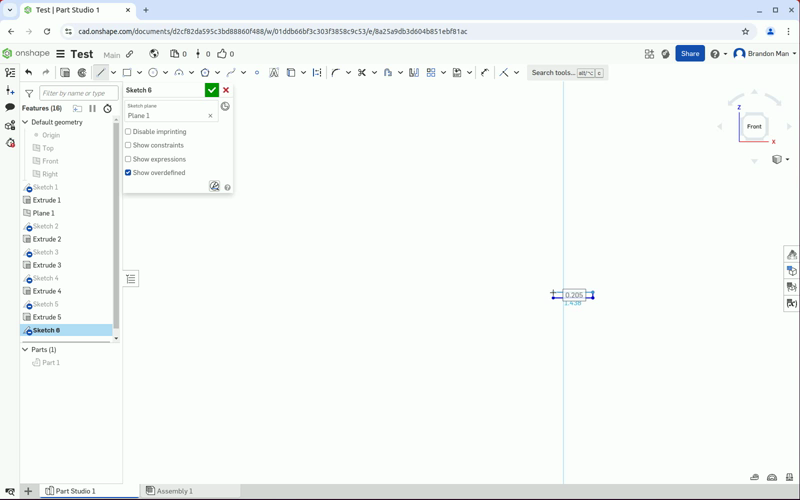
scroll(6)
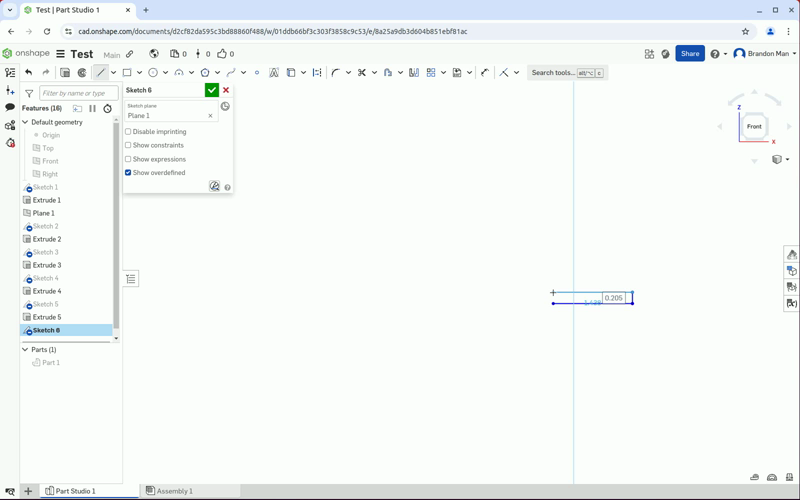
click(553, 292)
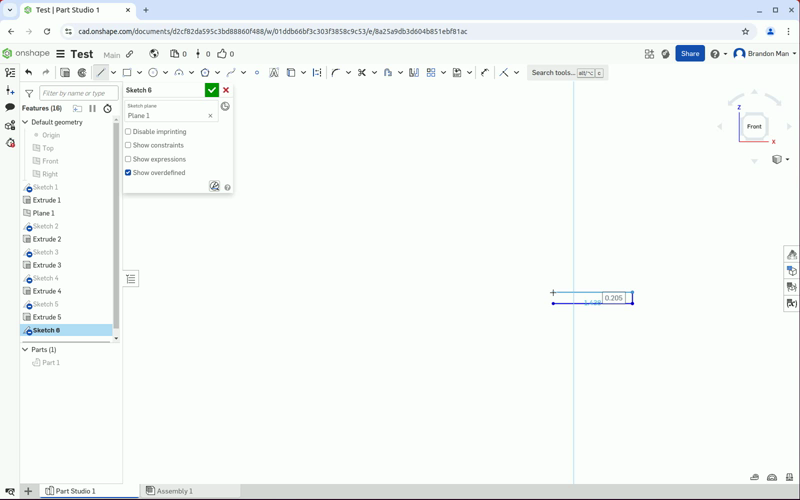
scroll(-6)
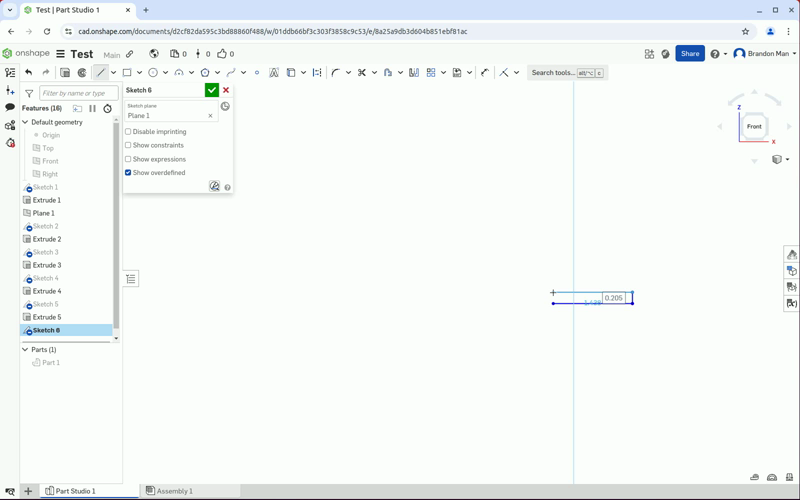
scroll(-6)
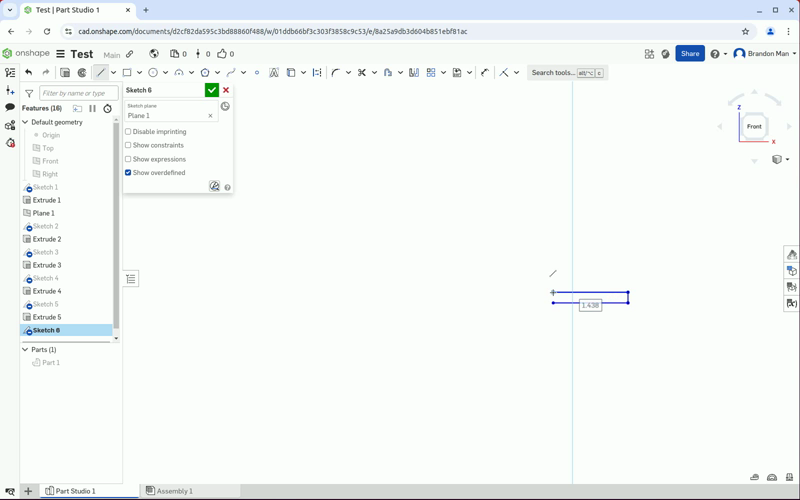
scroll(-6)
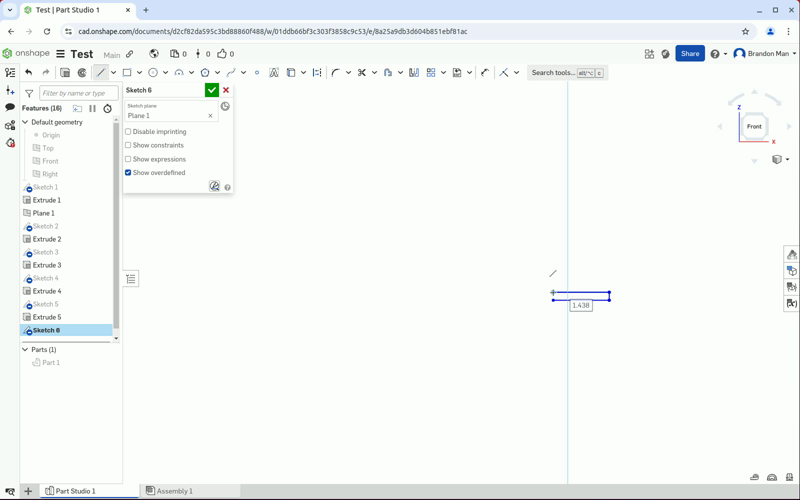
scroll(-6)
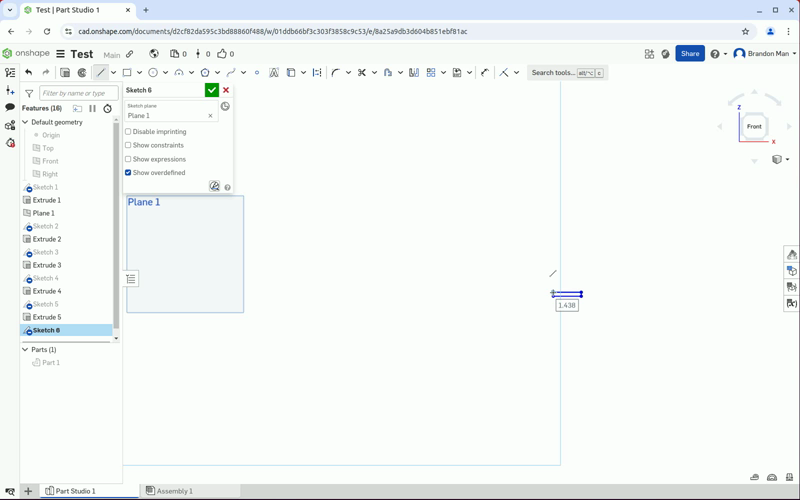
scroll(-6)
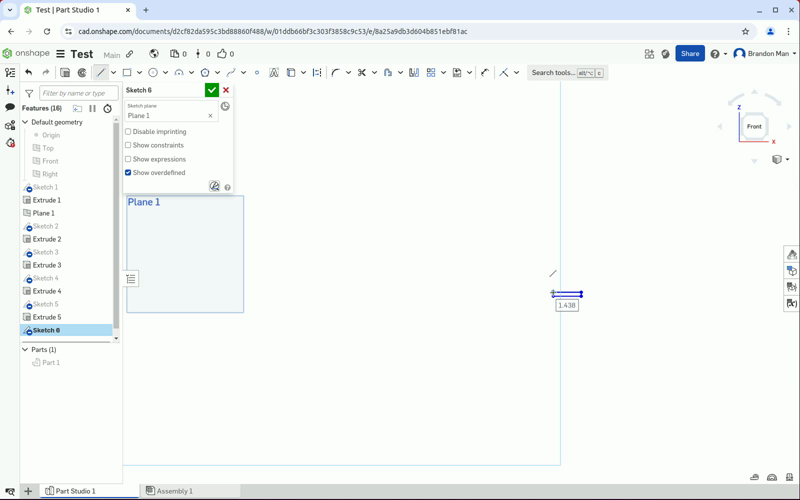
scroll(-6)
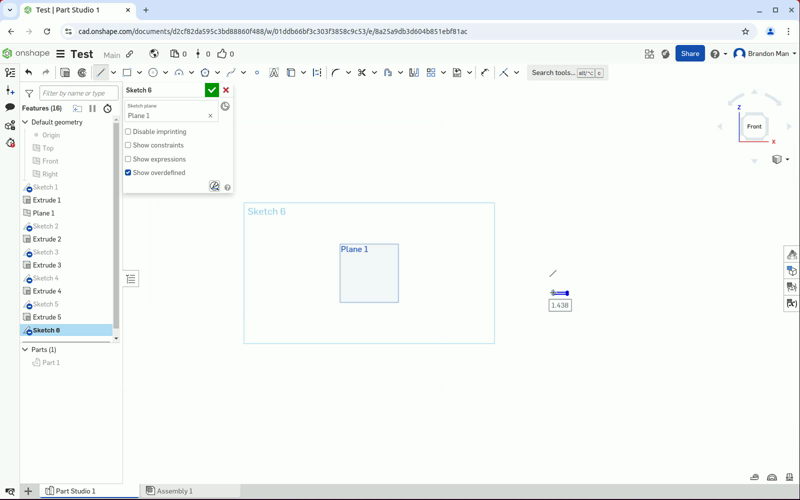
scroll(-6)
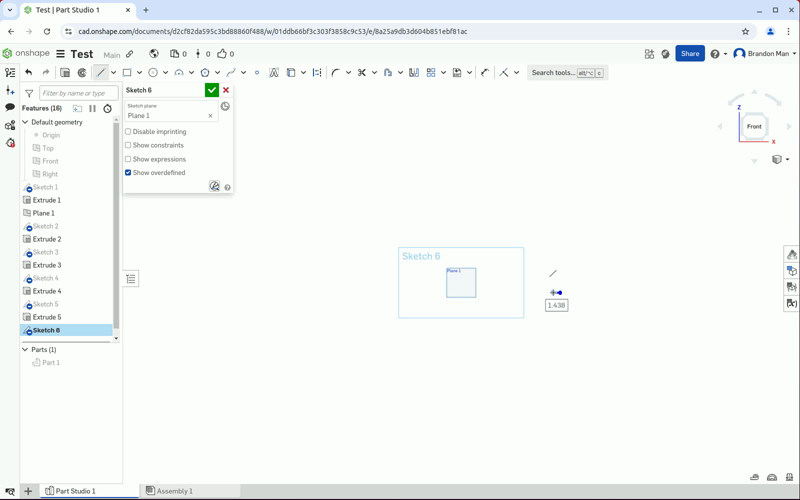
key_up(shift)
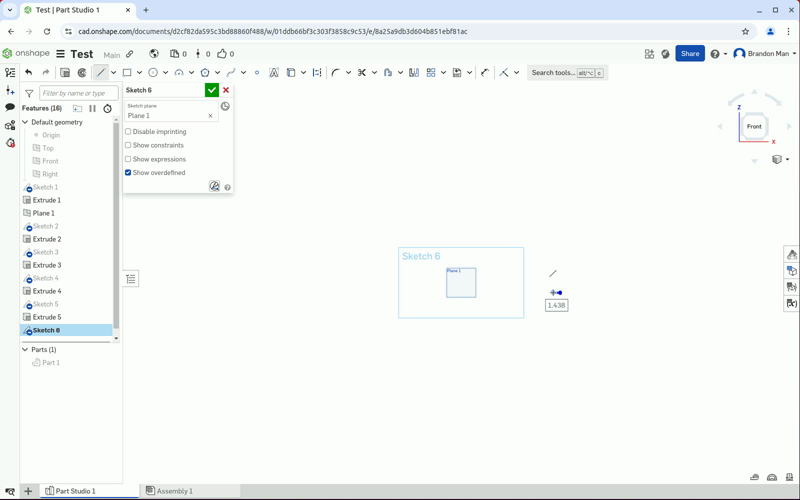
mouse_move(583, 292)
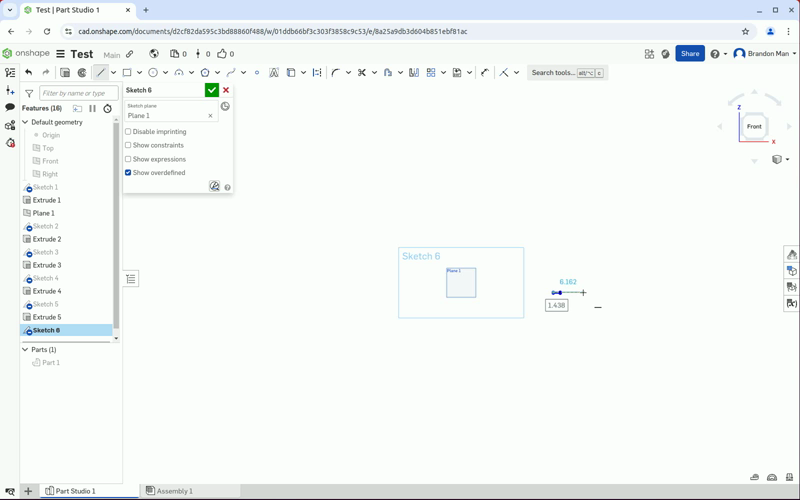
key_down(shift)
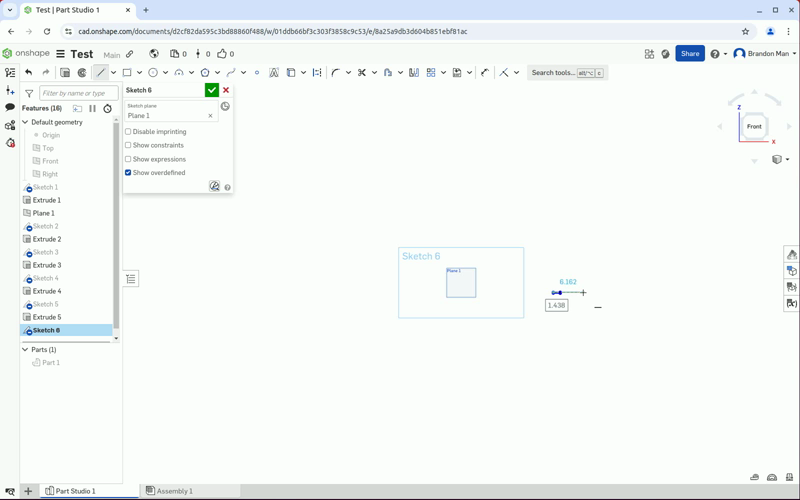
mouse_move(553, 293)
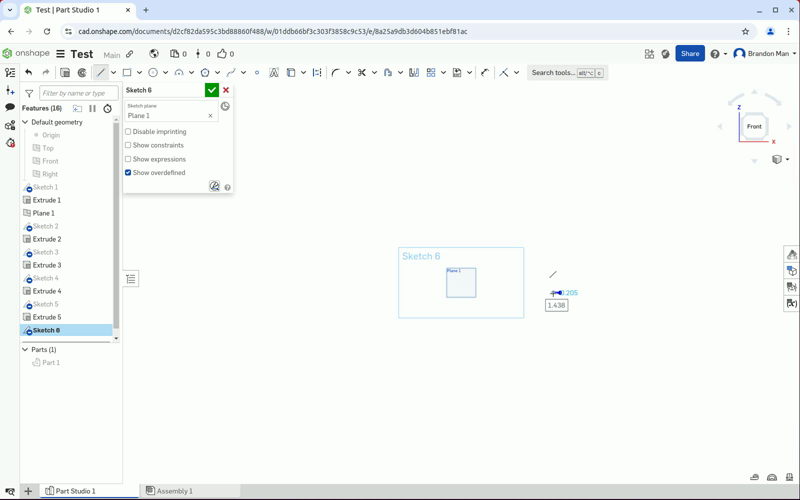
scroll(6)
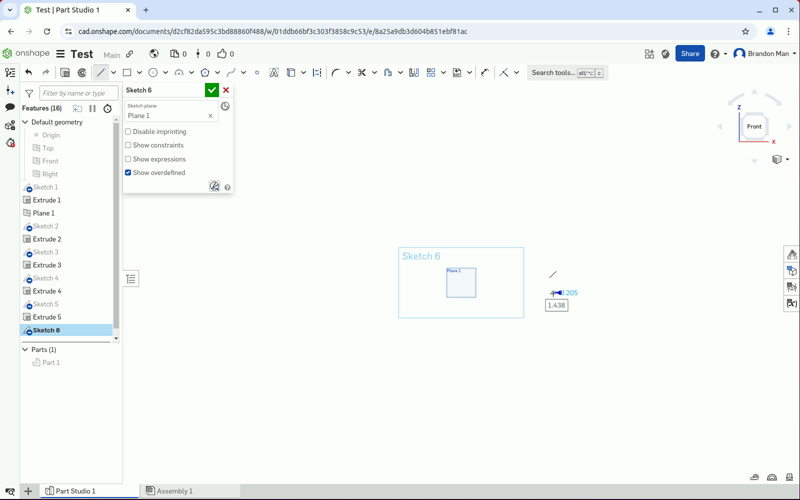
scroll(6)
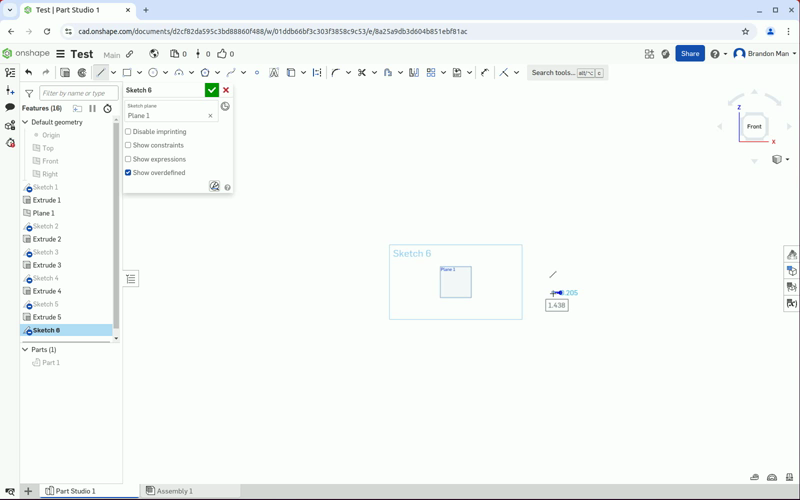
scroll(6)
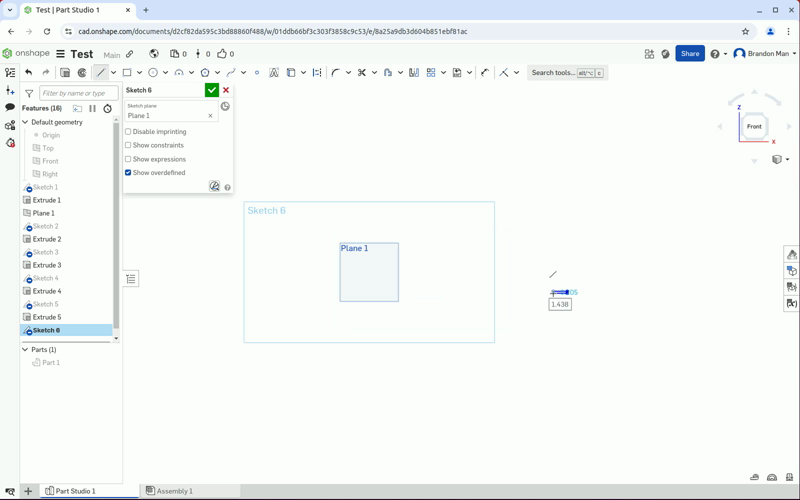
scroll(6)
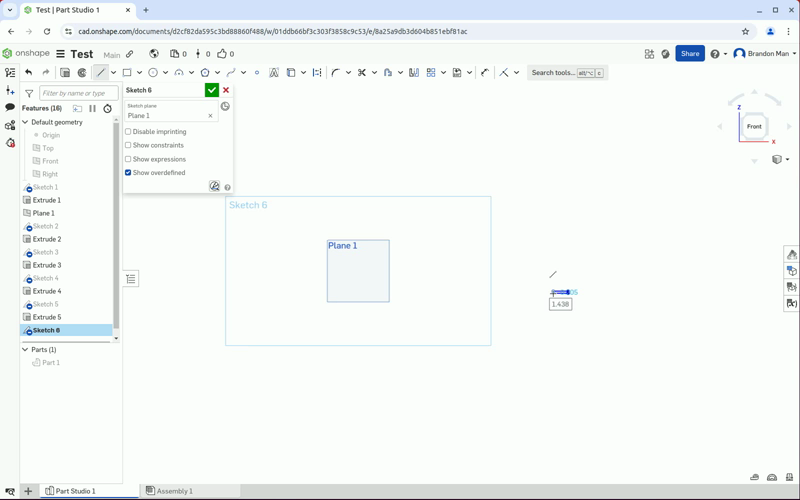
scroll(6)
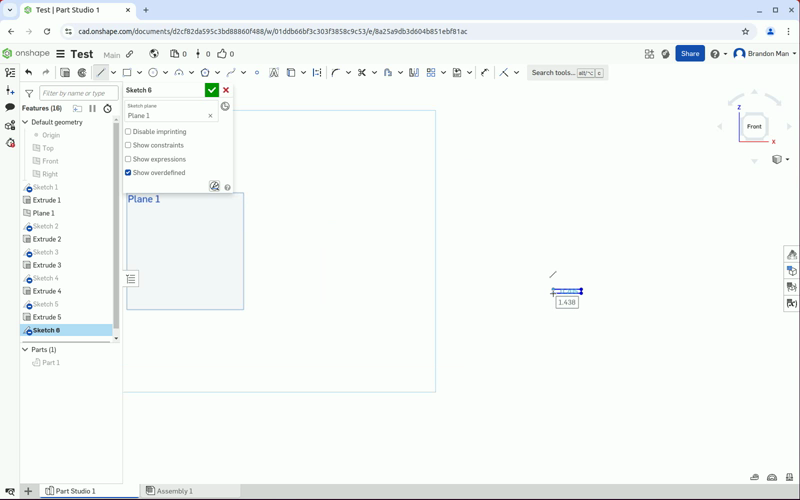
scroll(6)
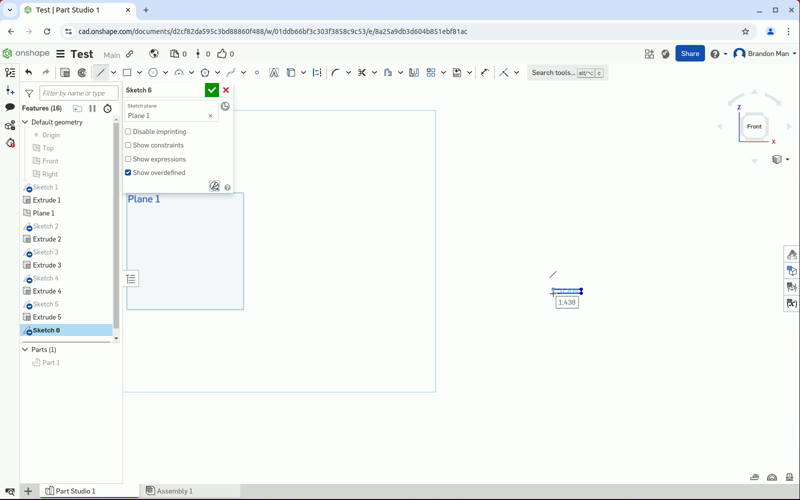
scroll(6)
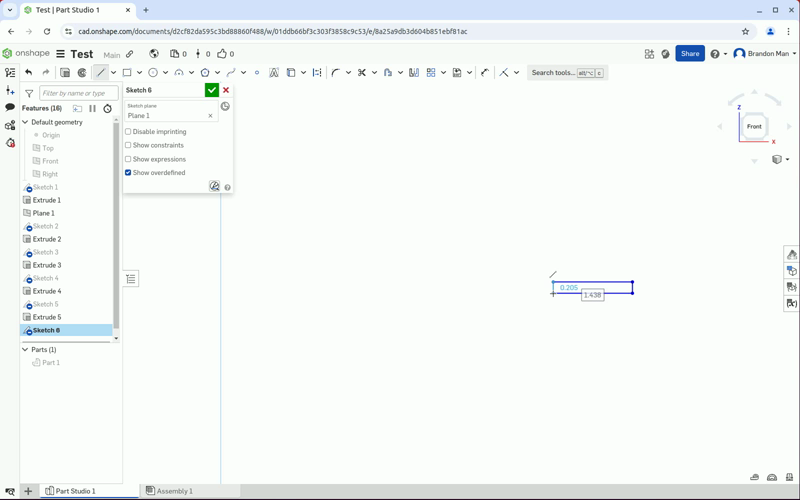
key_up(shift)
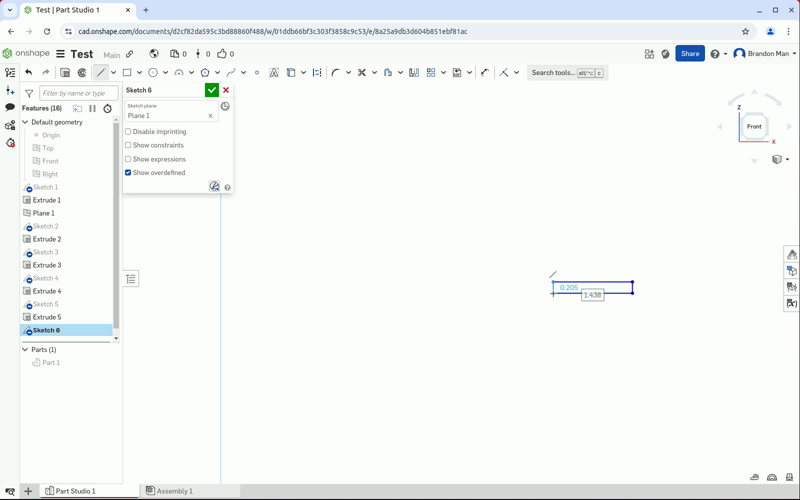
click(553, 293)
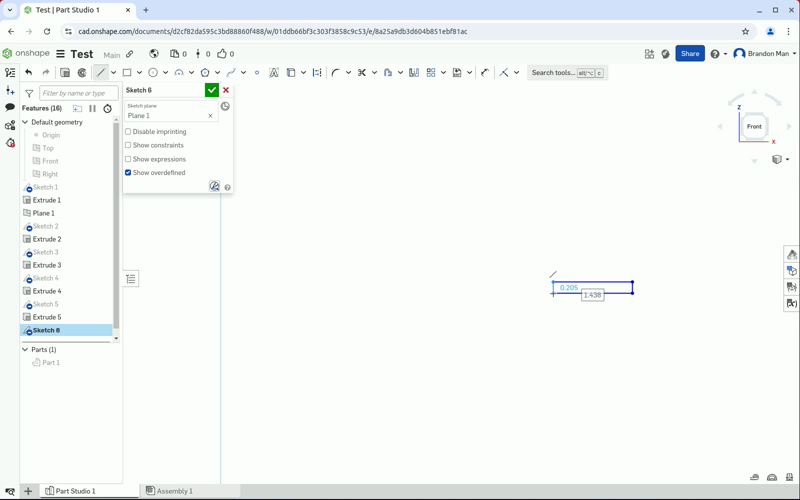
scroll(-6)
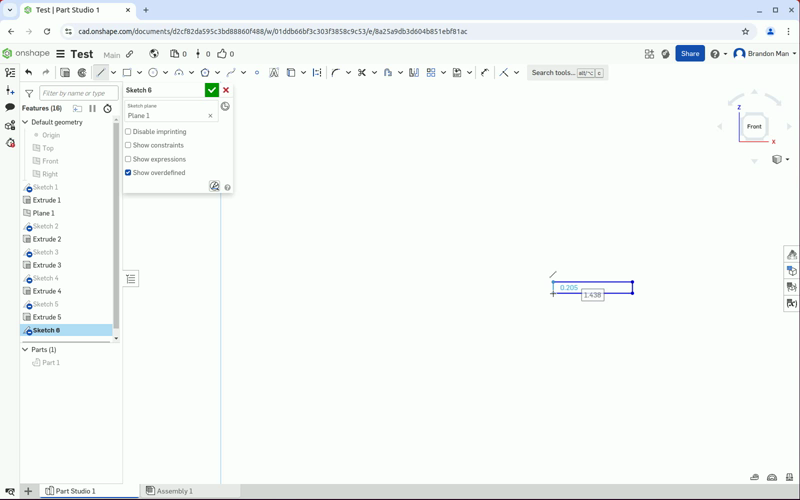
scroll(-6)
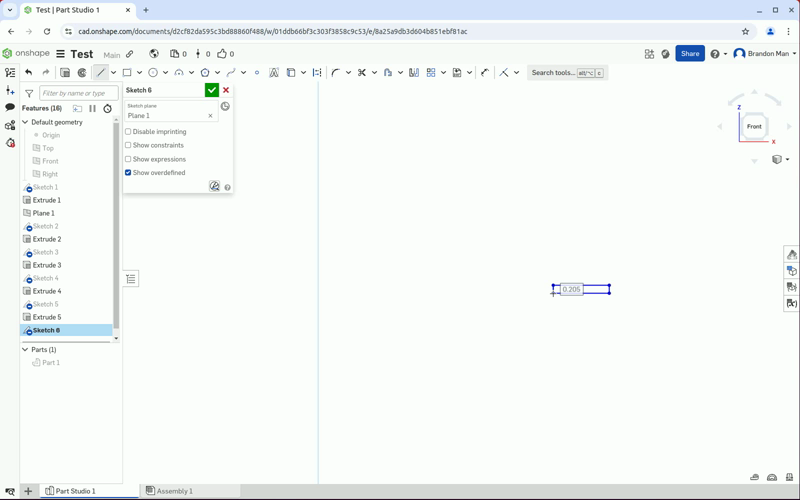
scroll(-6)
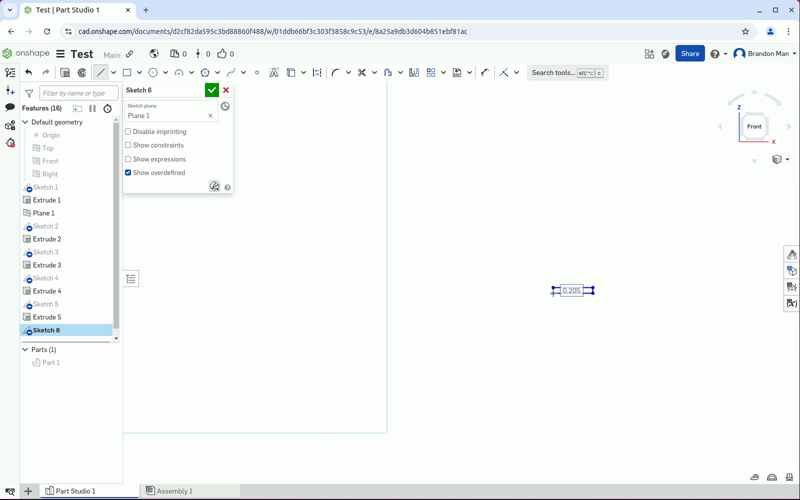
scroll(-6)
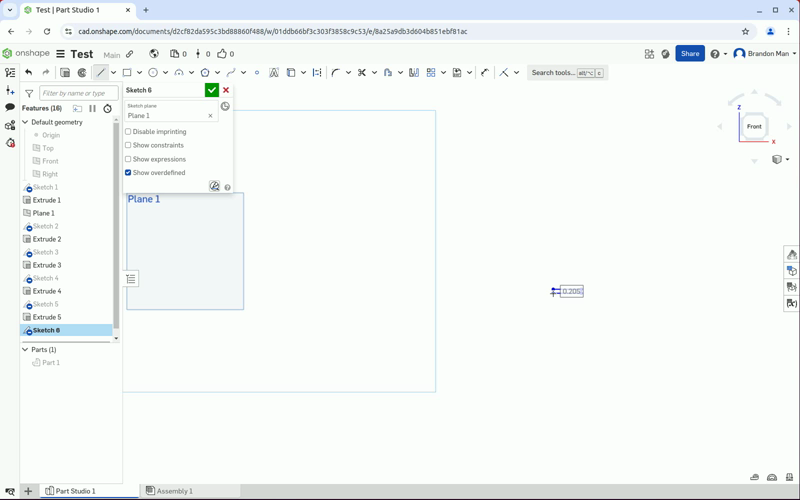
scroll(-6)
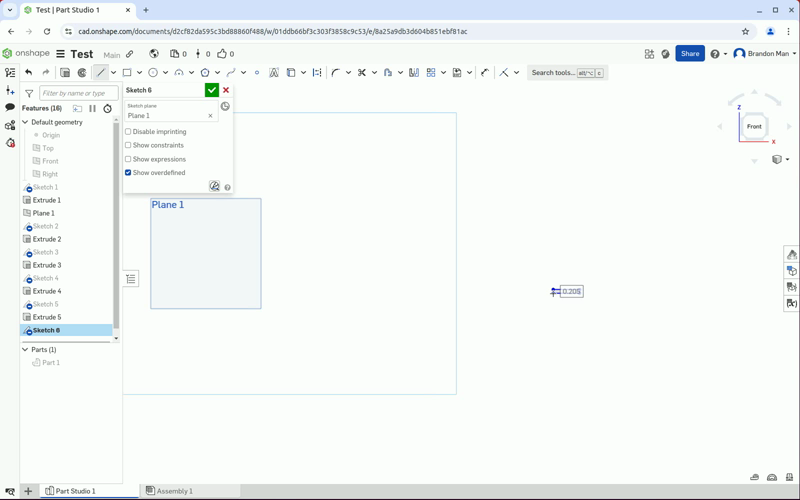
scroll(-6)
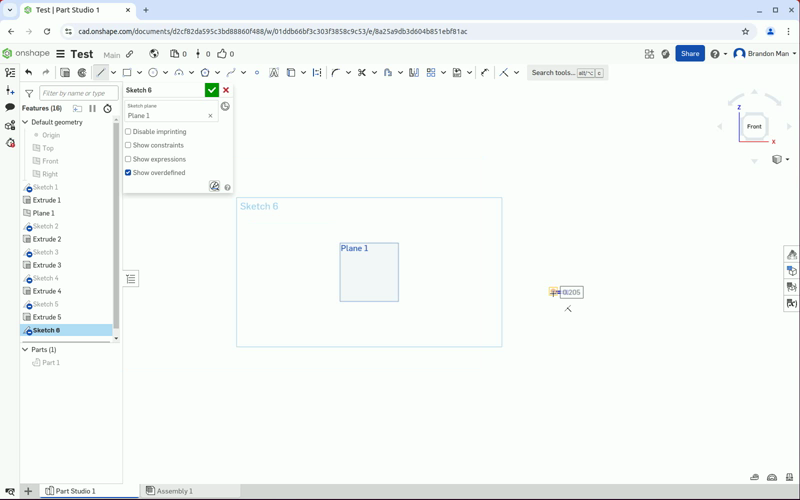
scroll(-6)
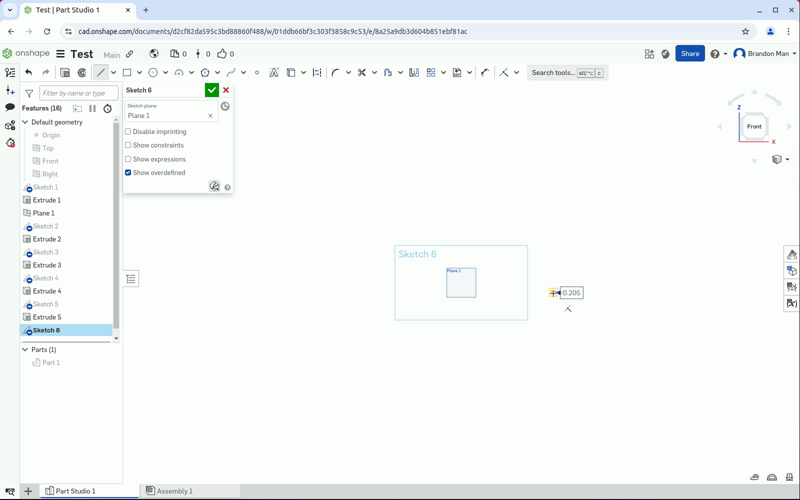
key(esc)
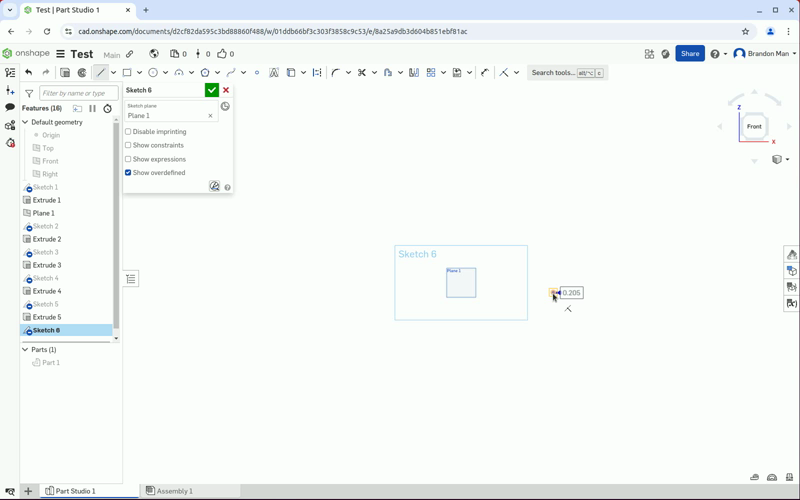
mouse_move(556, 292)
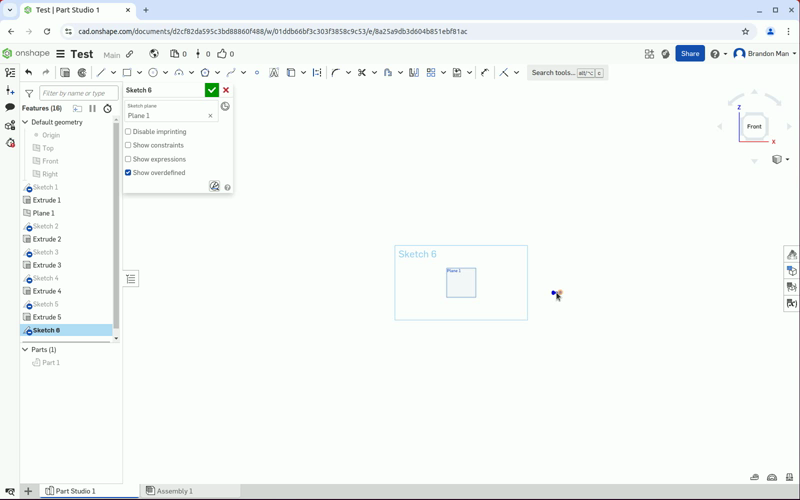
scroll(6)
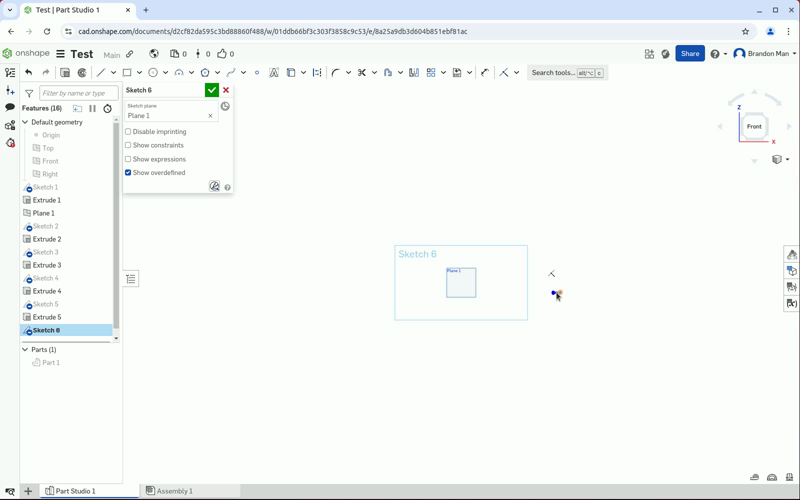
scroll(6)
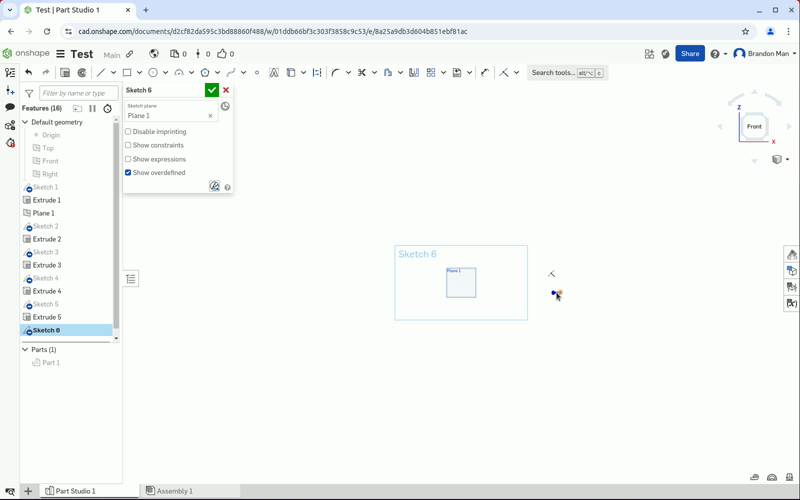
scroll(6)
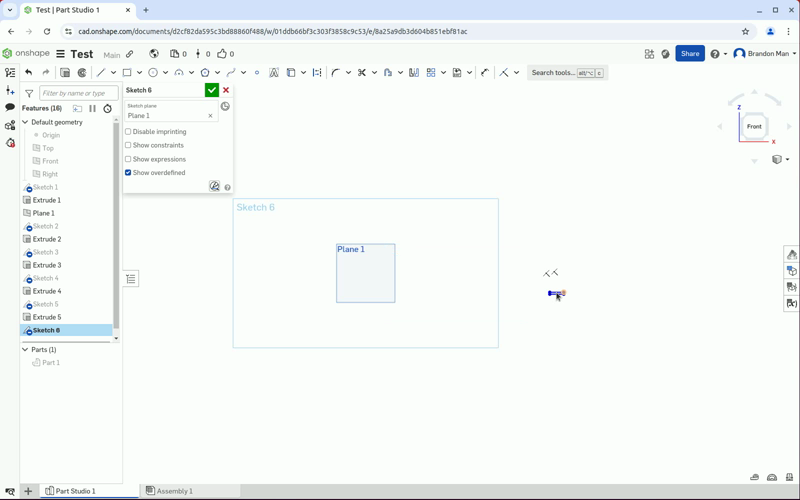
scroll(6)
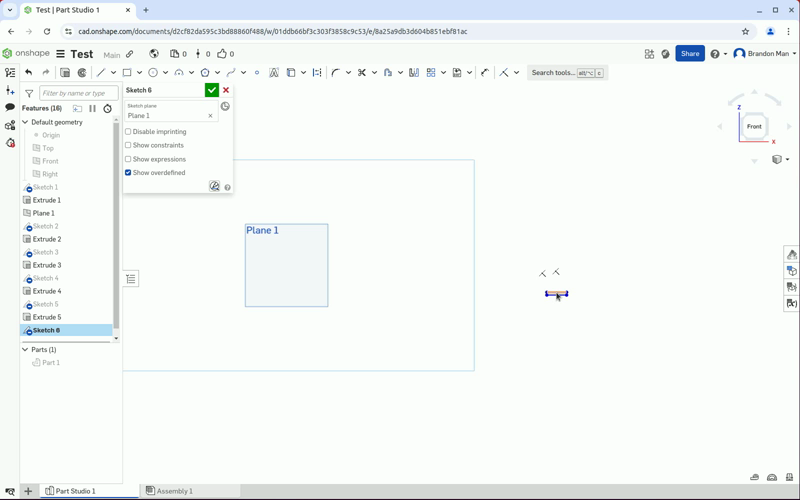
scroll(6)
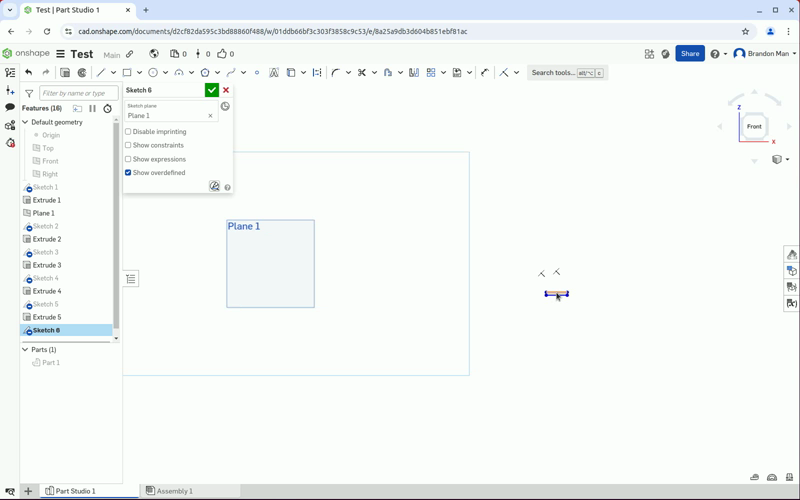
scroll(6)
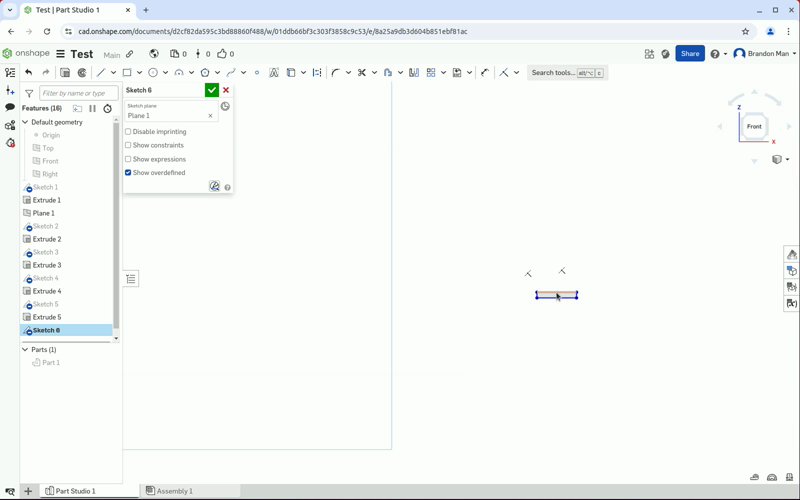
scroll(6)
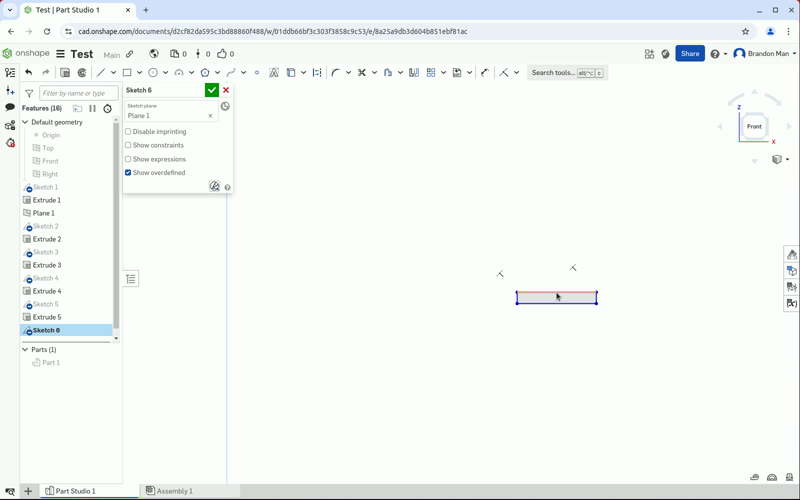
click(556, 292)
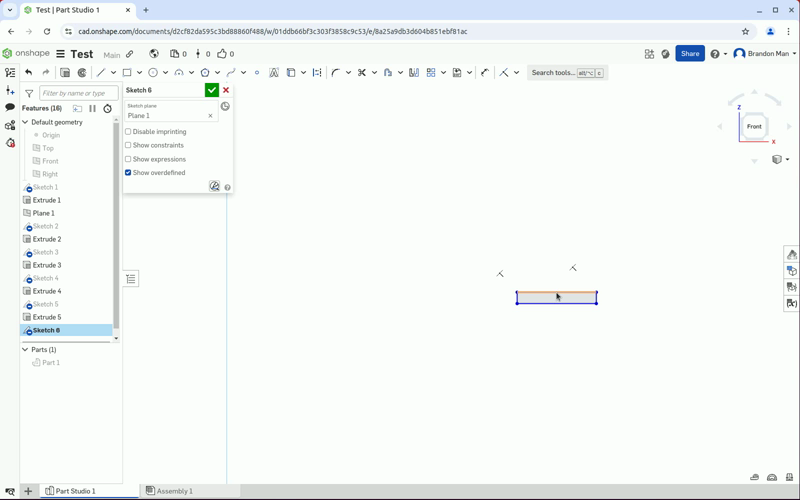
scroll(-6)
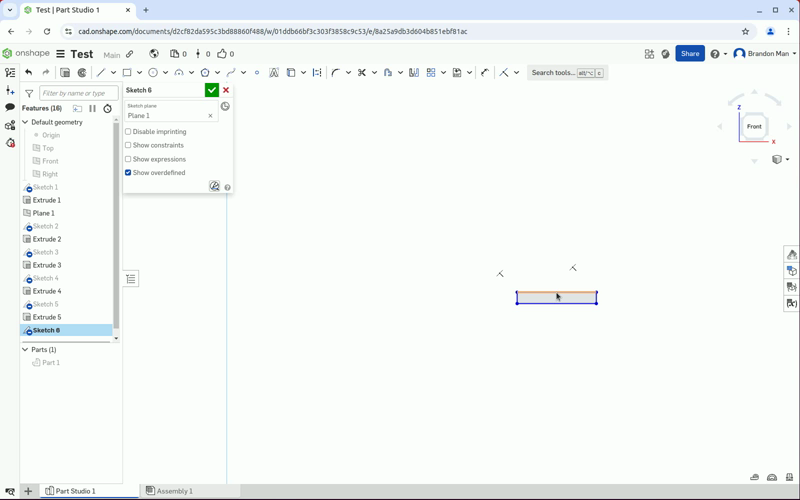
scroll(-6)
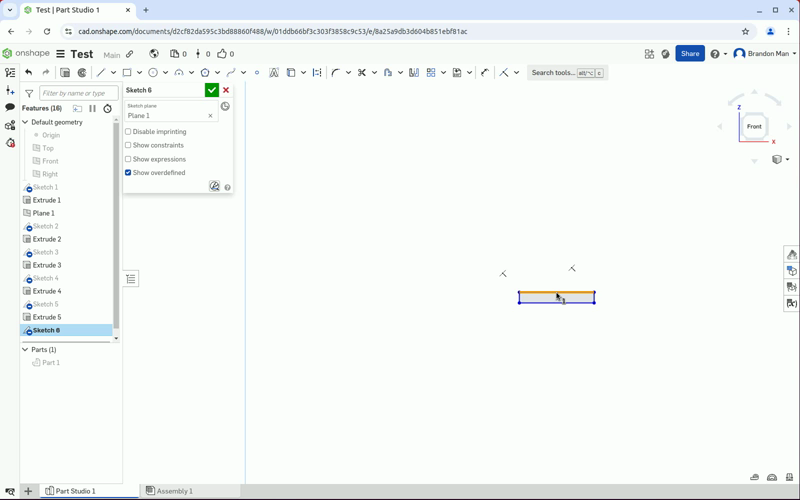
scroll(-6)
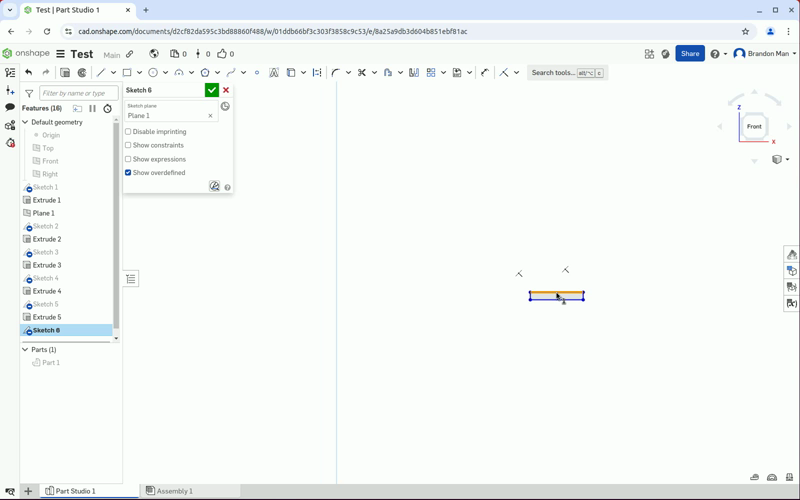
scroll(-6)
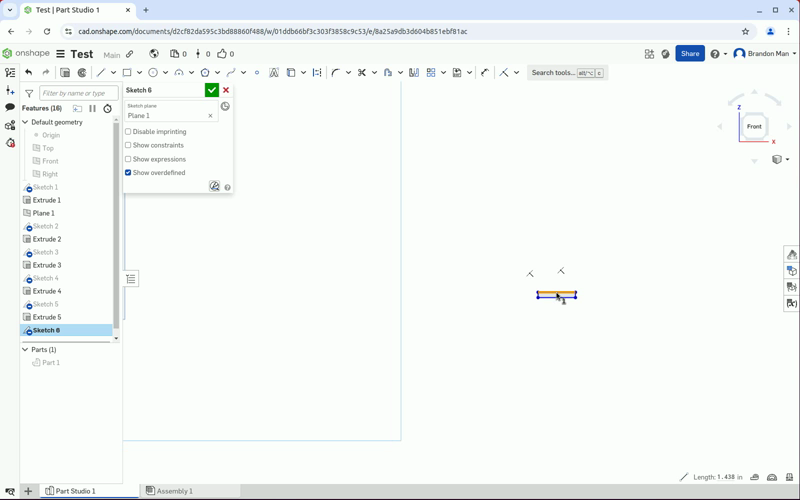
scroll(-6)
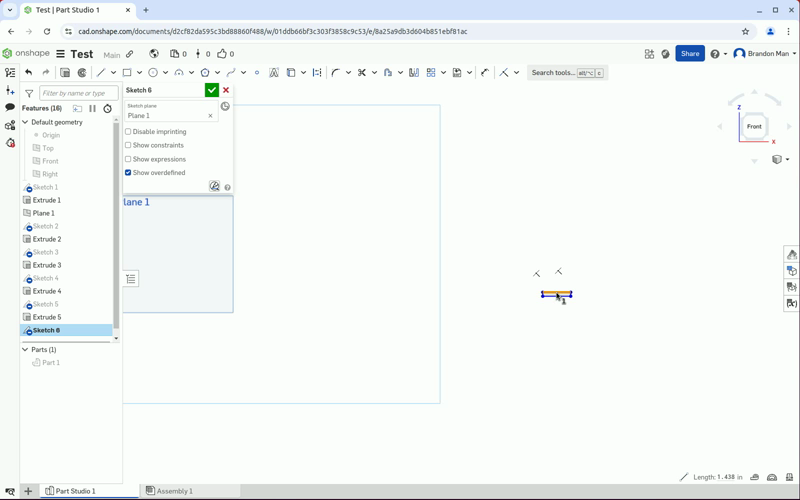
scroll(-6)
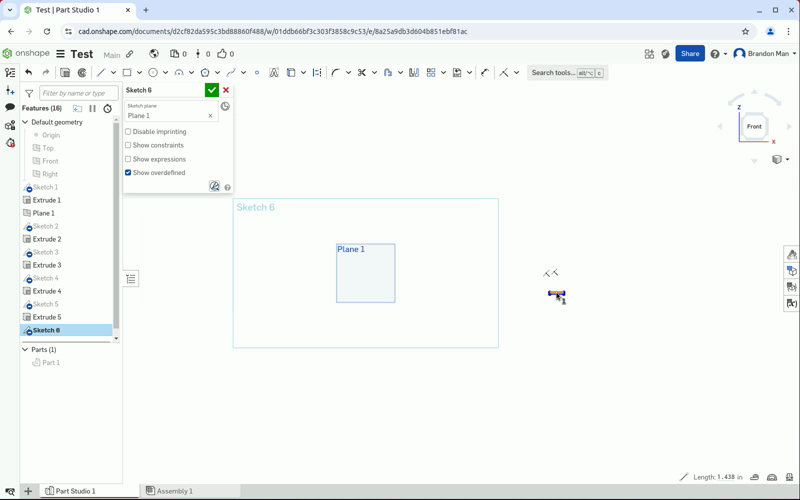
scroll(-6)
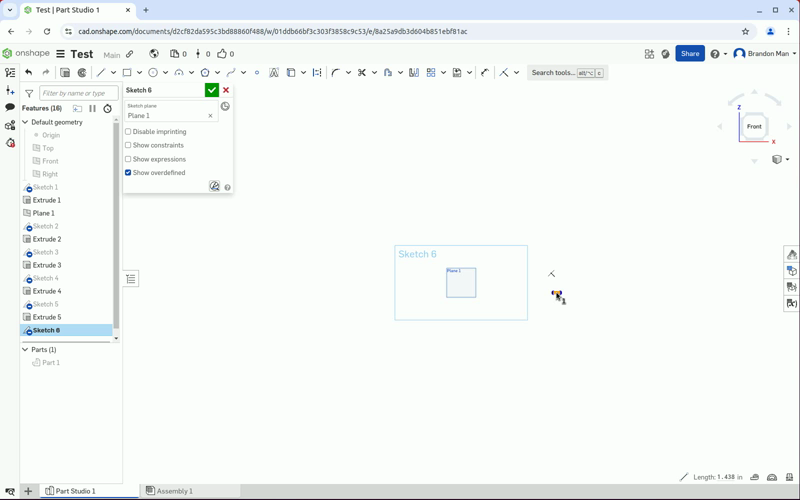
mouse_move(73, 352)
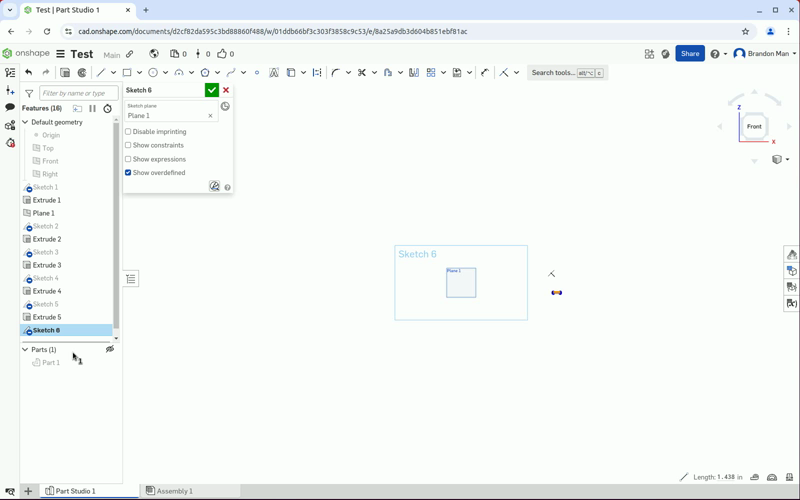
key(shift+y)
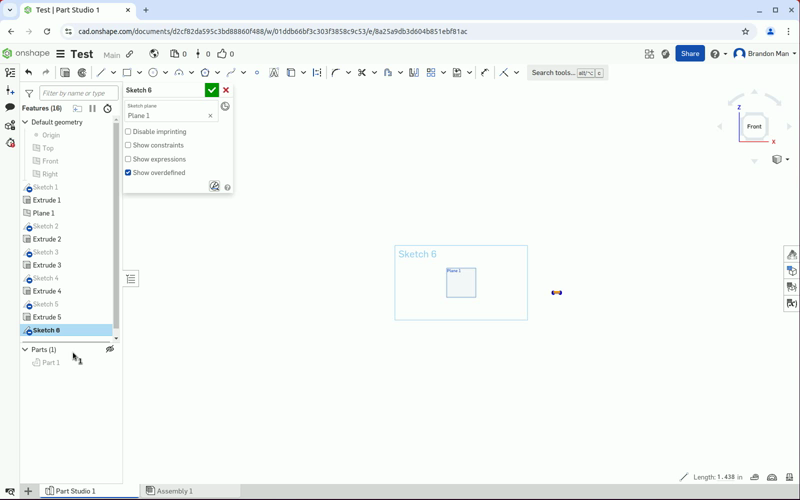
key(shift+e)
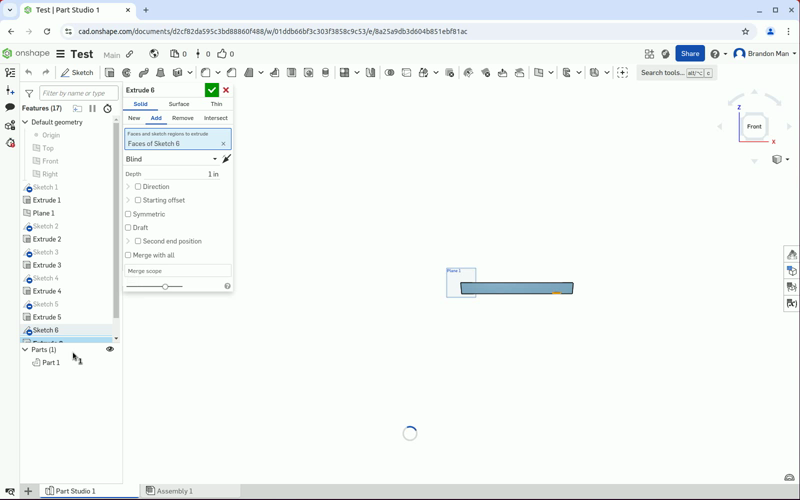
mouse_move(143, 106)
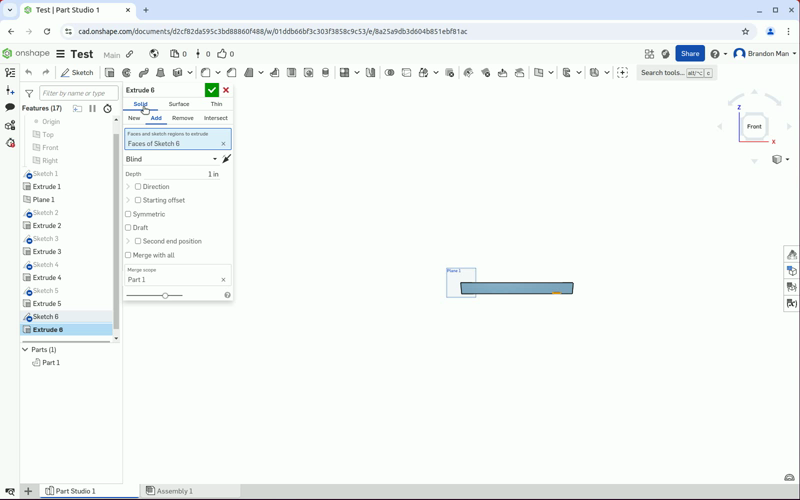
click(143, 106)
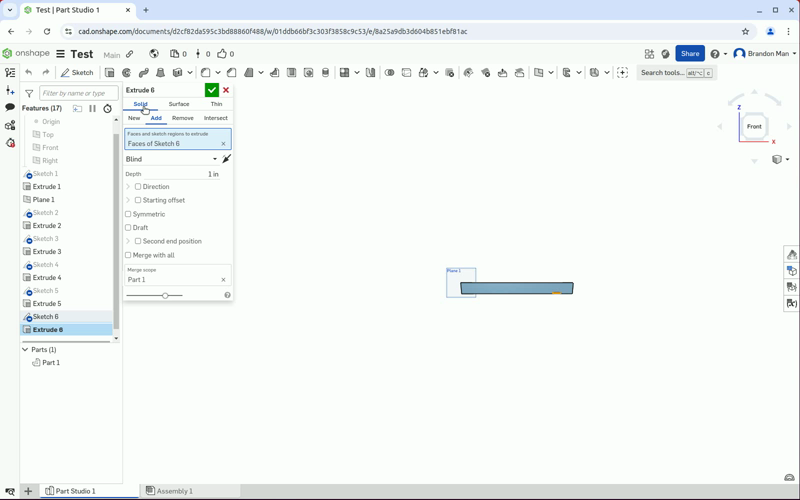
mouse_move(186, 120)
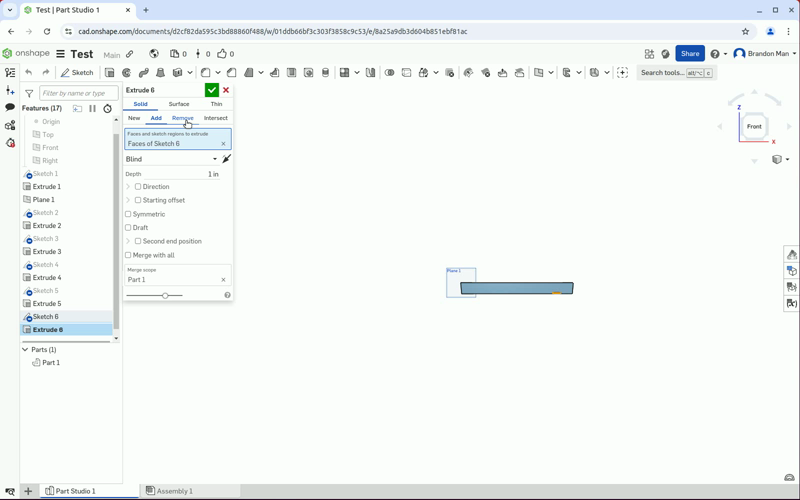
click(186, 120)
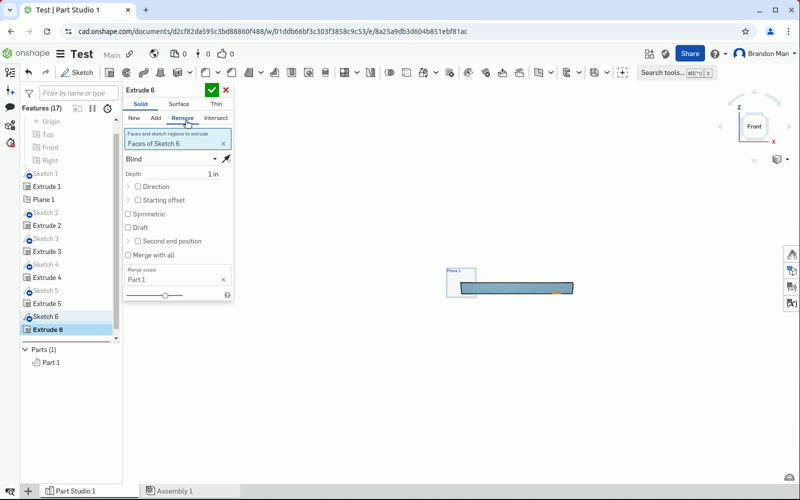
key(tab, 4)
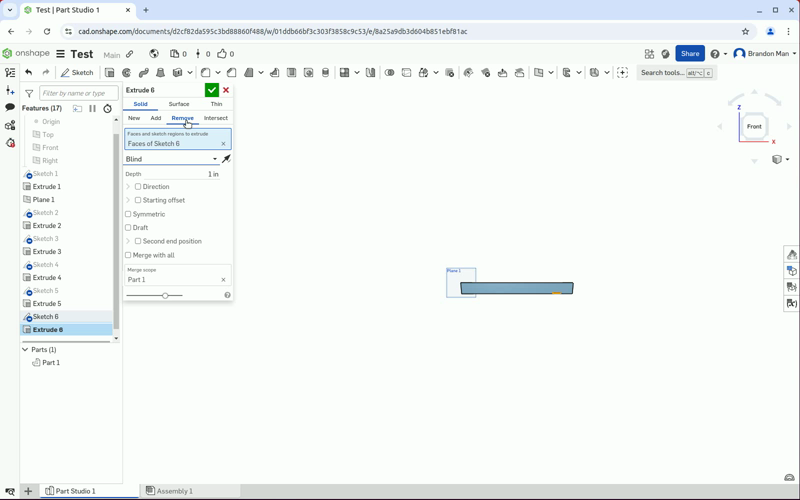
text(2.166)
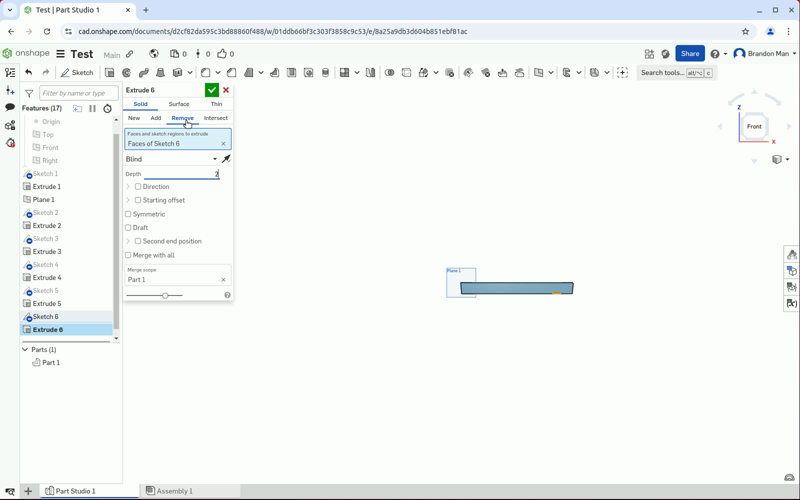
key(tab, 6)
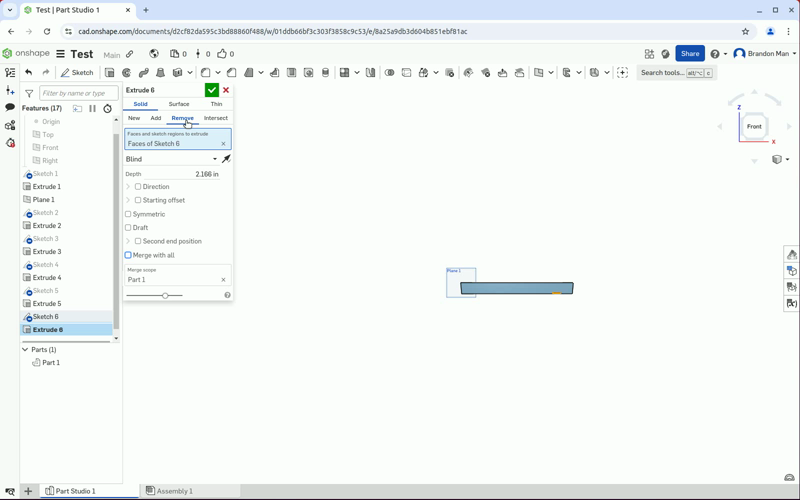
key(space)
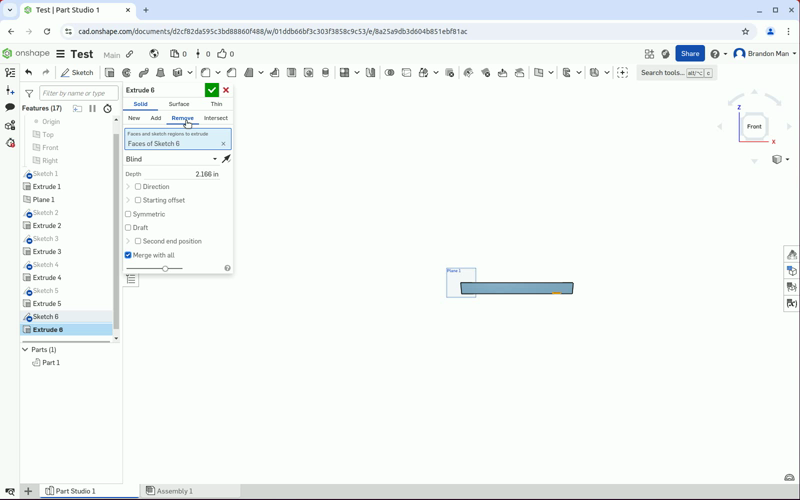
key(enter)
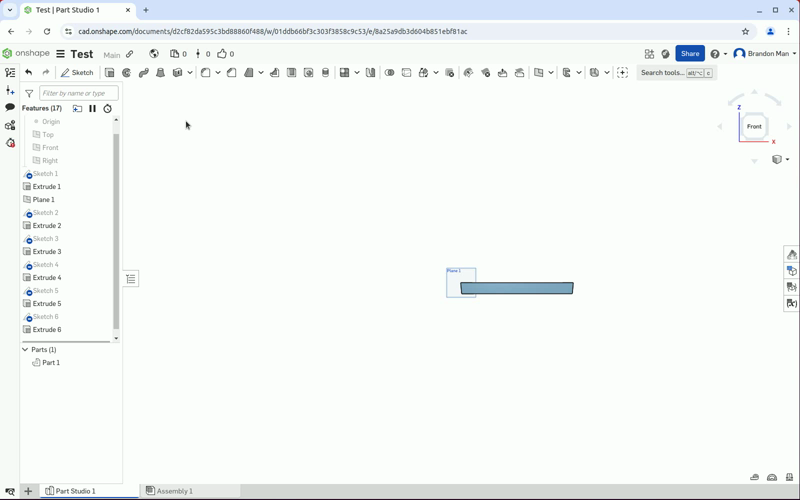
key(shift+h)
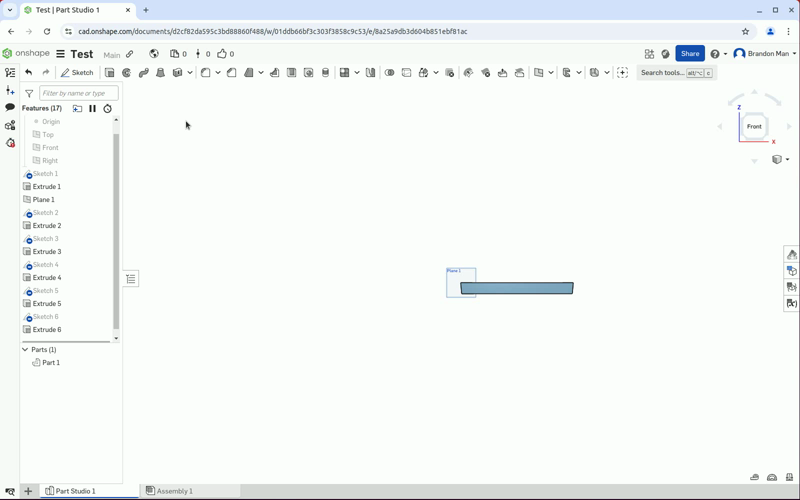
key(shift+h)
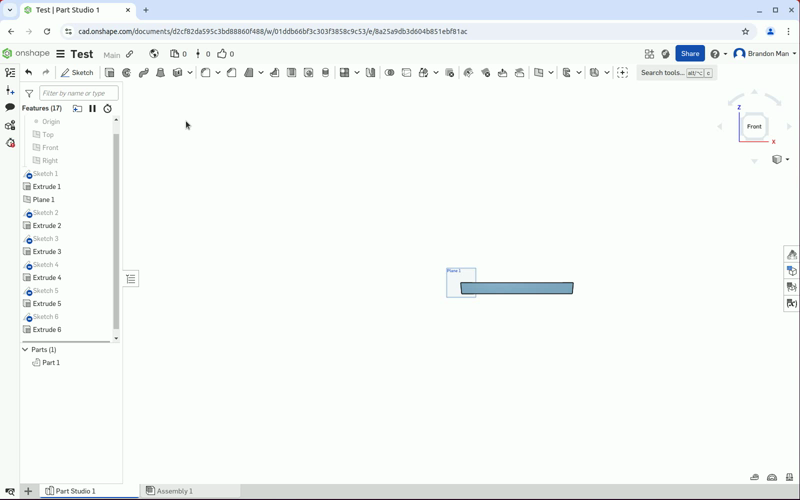
mouse_move(69, 176)
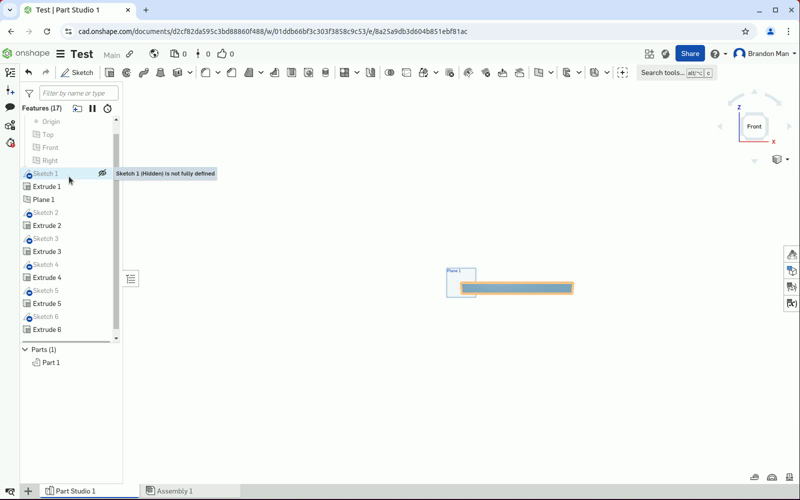
click(69, 176)
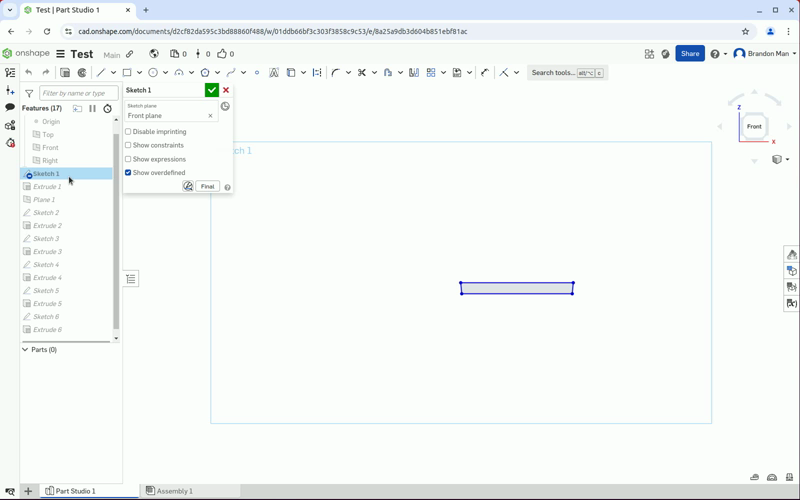
mouse_move(229, 92)
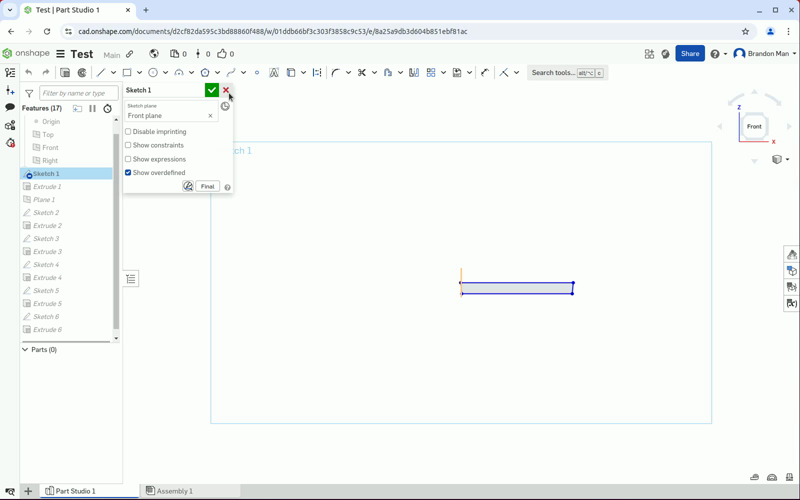
click(229, 92)
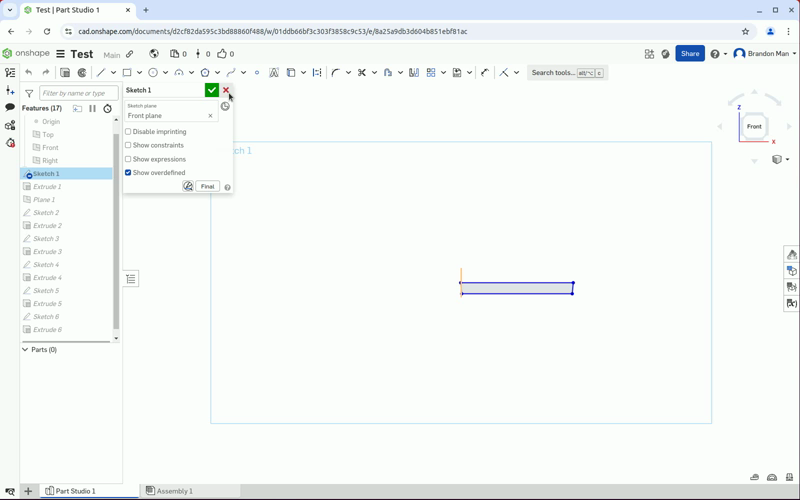
key(shift+s)
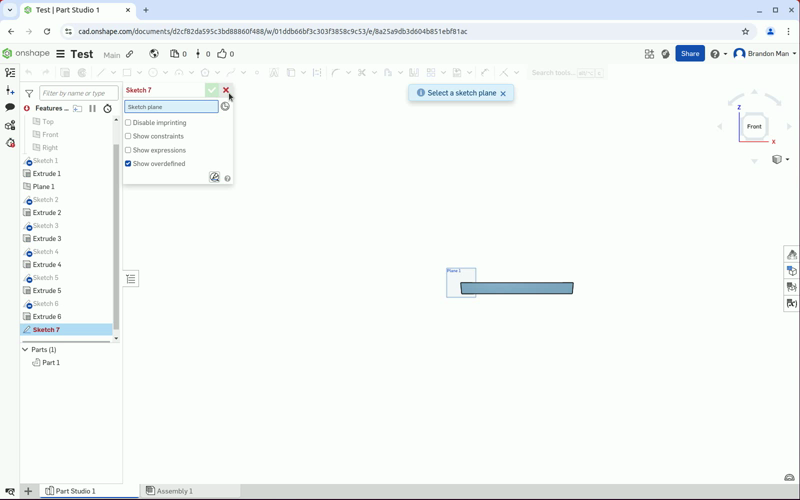
mouse_move(69, 189)
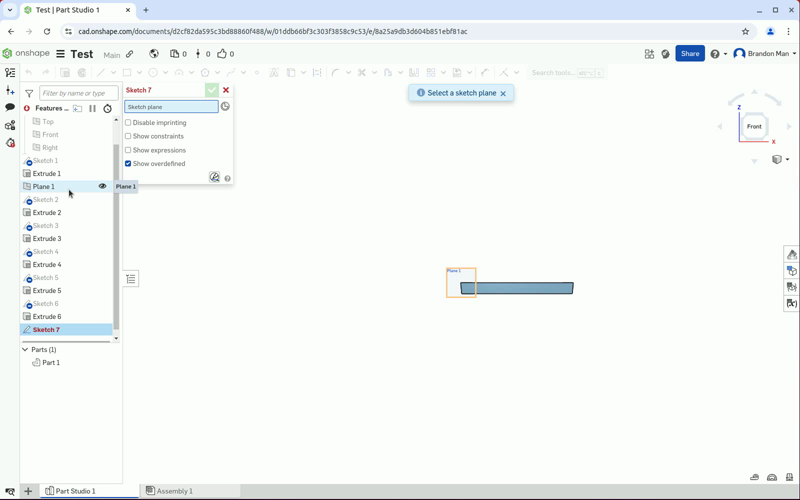
click(69, 189)
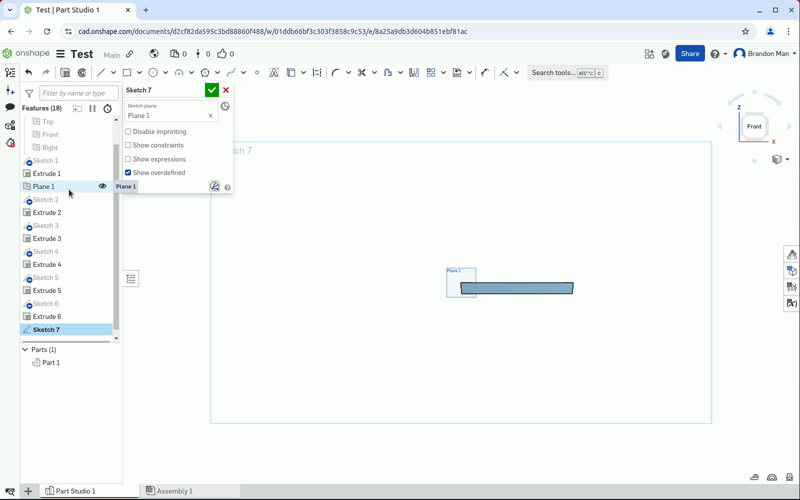
mouse_move(73, 352)
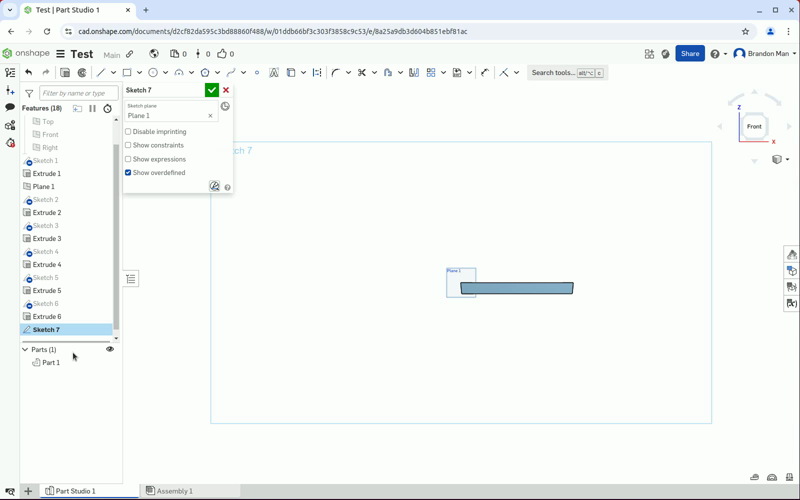
key(y)
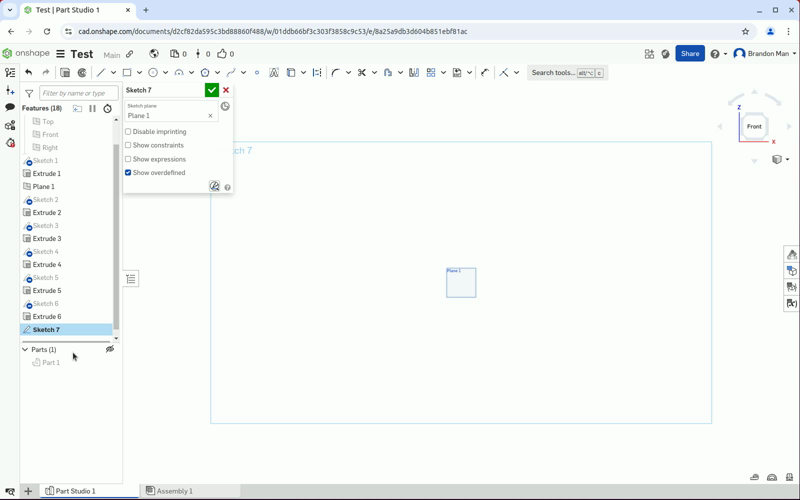
key(l)
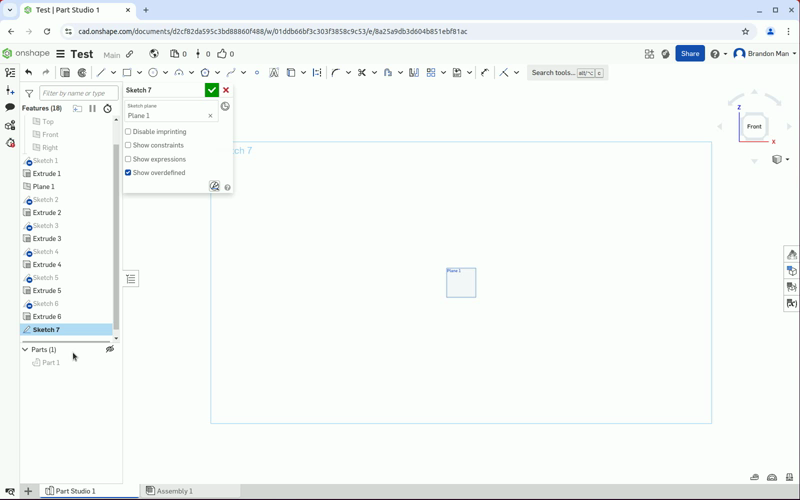
key_down(shift)
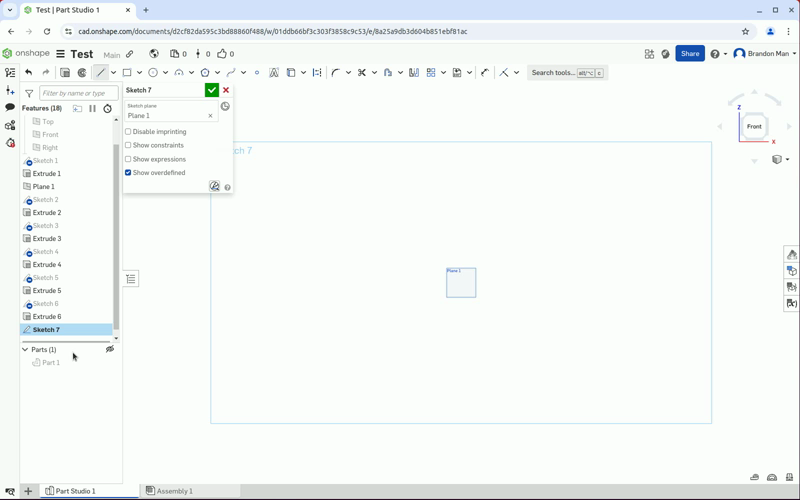
mouse_move(484, 288)
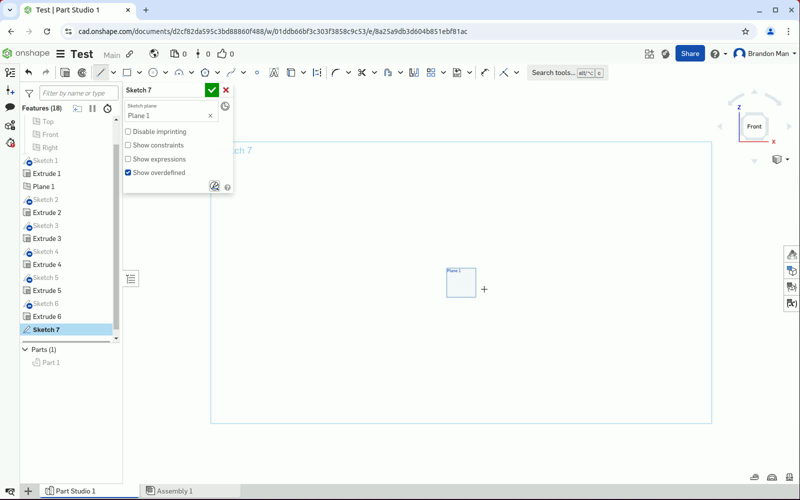
click(484, 288)
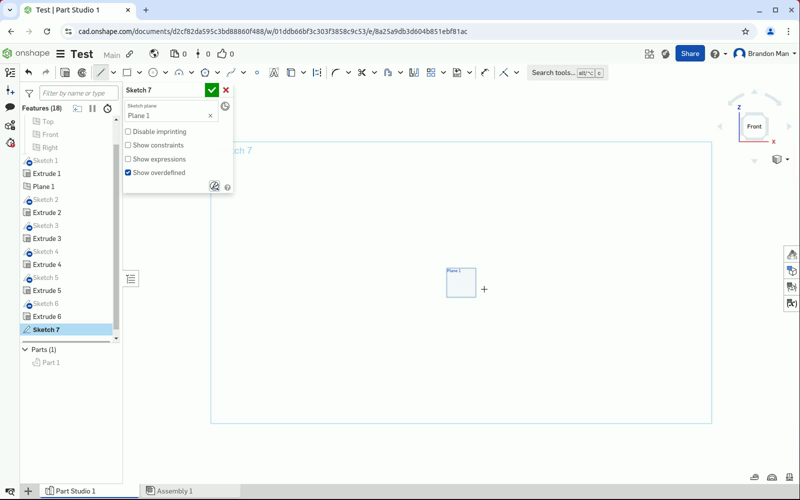
key_up(shift)
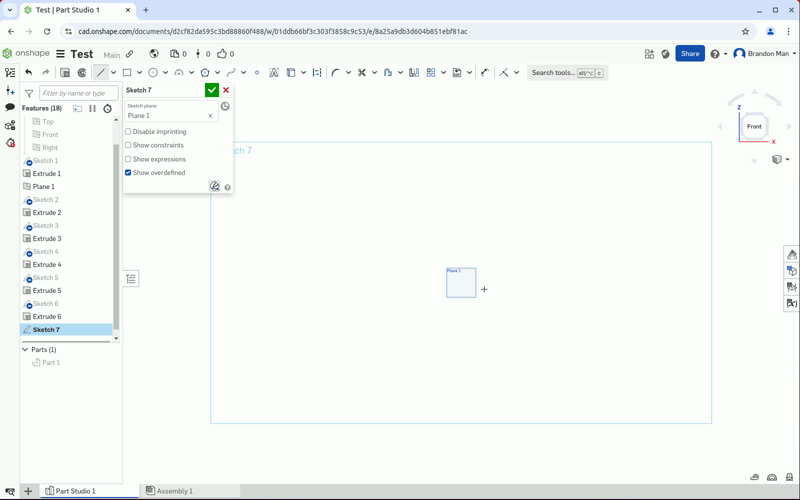
key_down(shift)
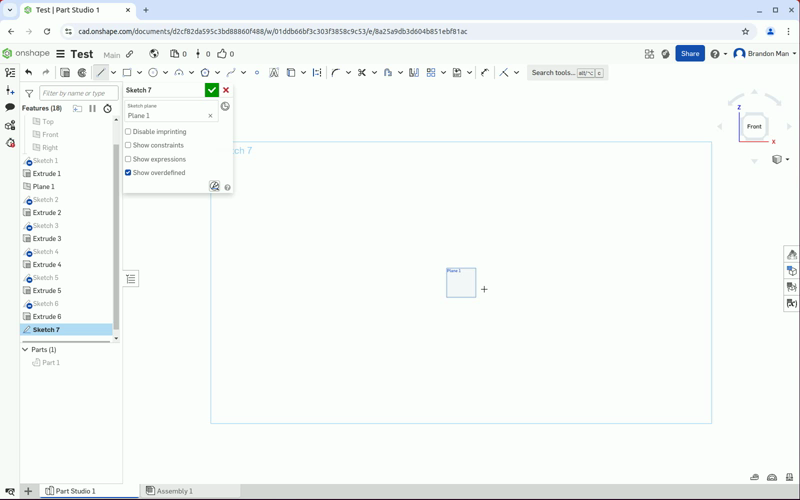
mouse_move(514, 288)
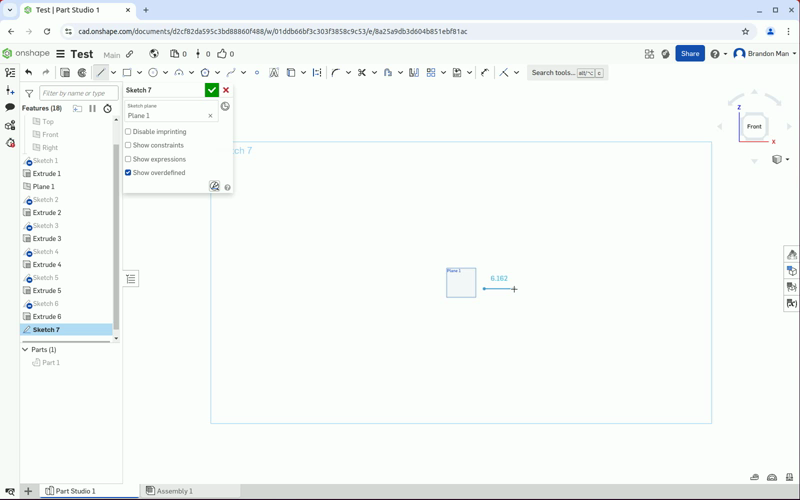
mouse_move(495, 288)
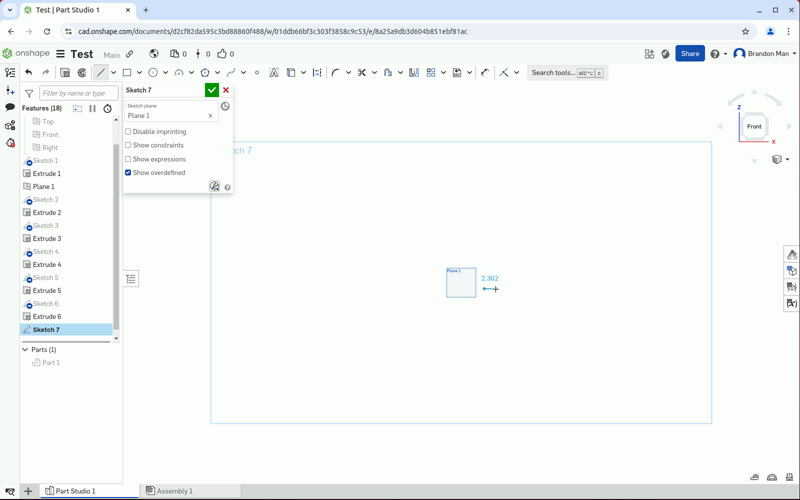
click(495, 288)
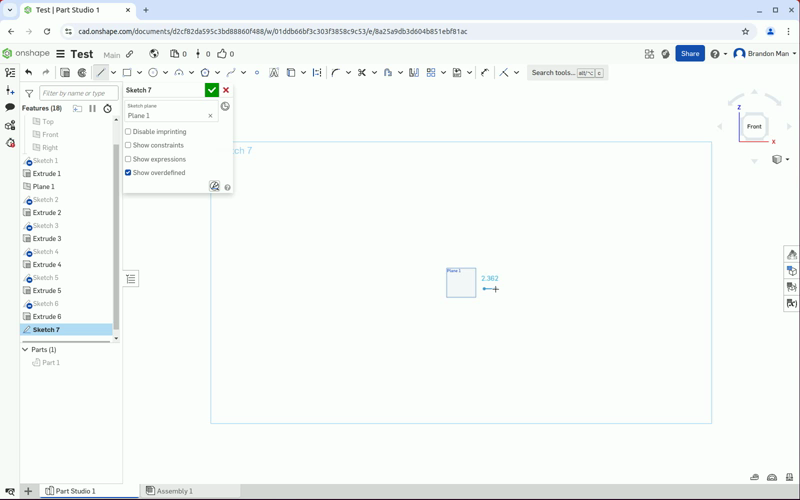
key_up(shift)
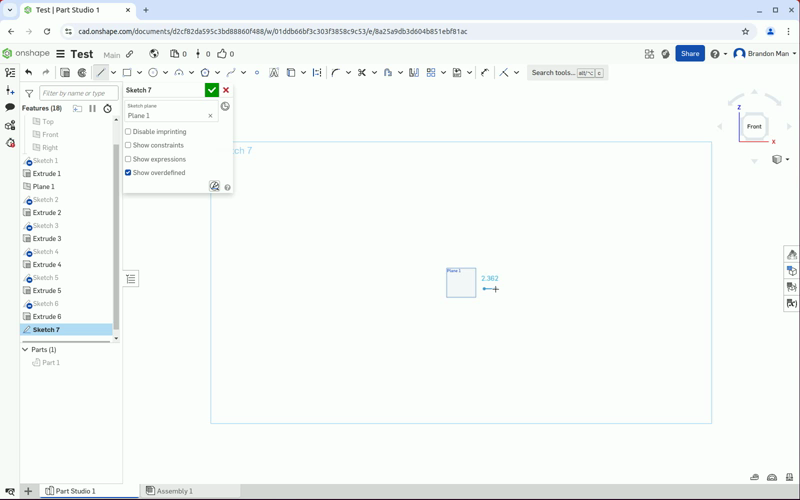
key_down(shift)
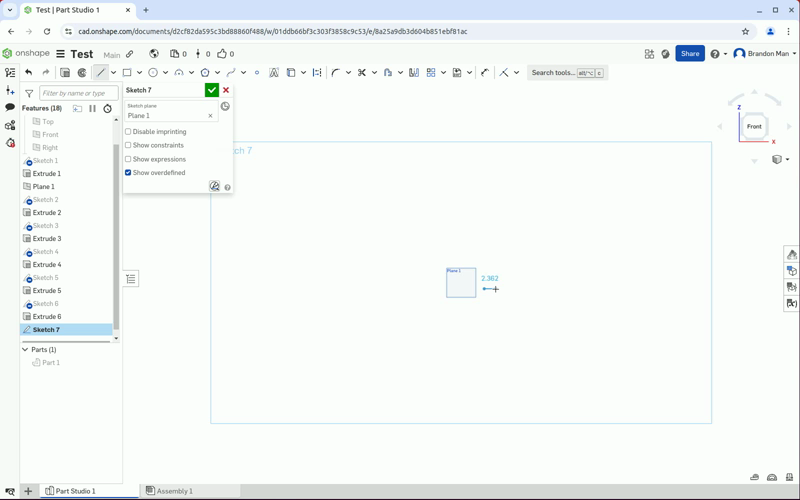
mouse_move(525, 288)
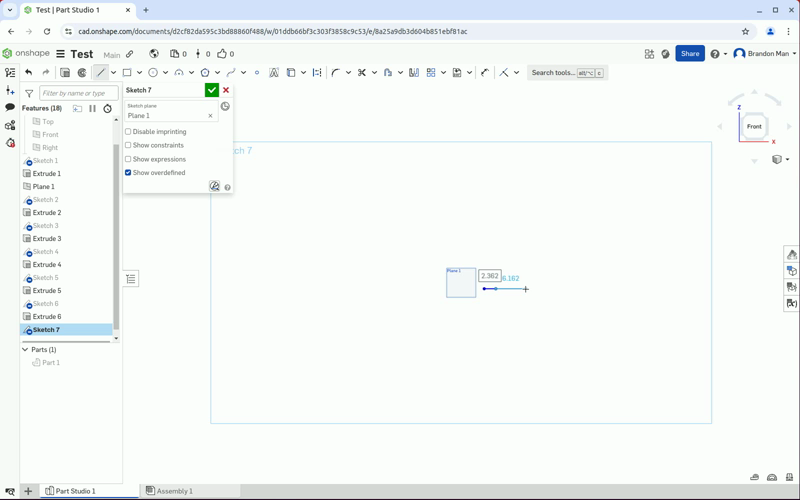
mouse_move(495, 282)
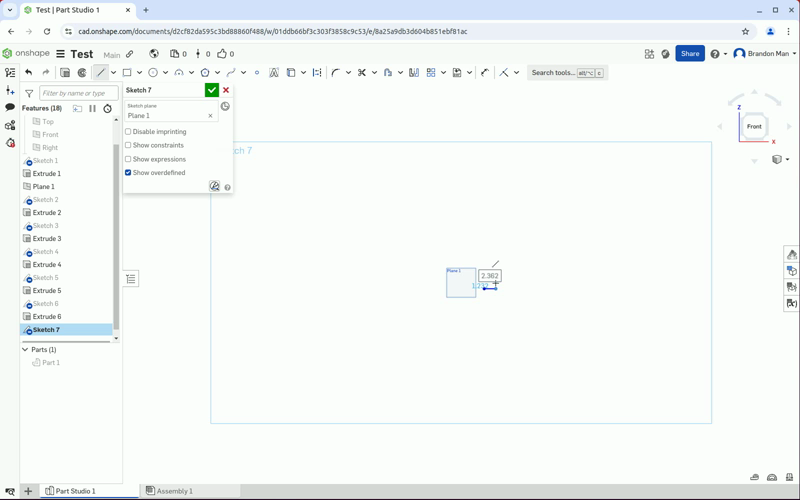
scroll(6)
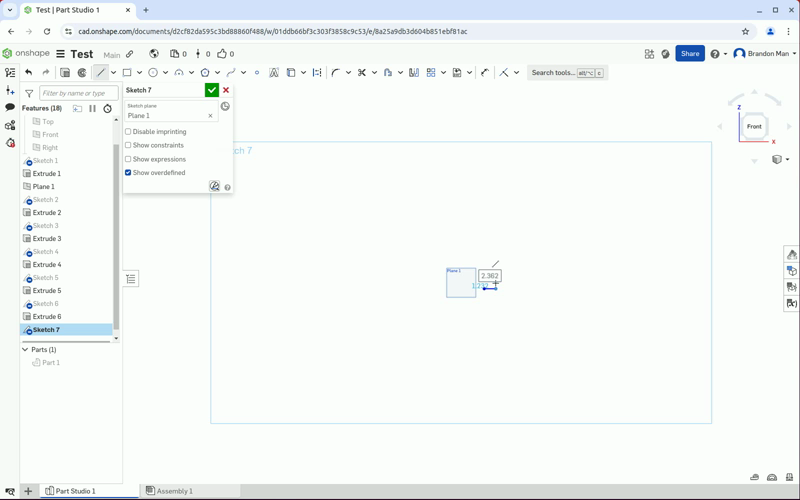
scroll(6)
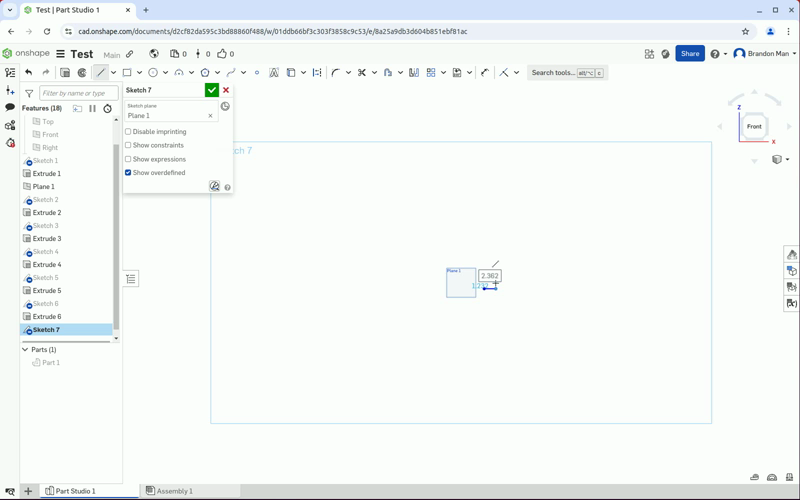
scroll(6)
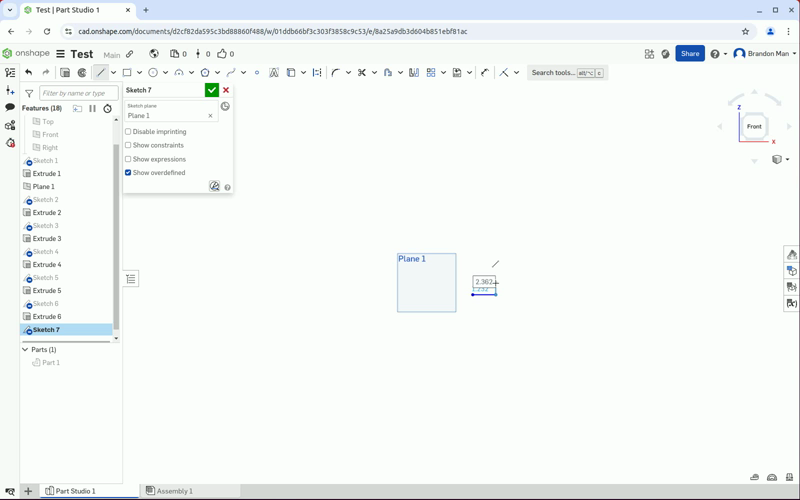
scroll(6)
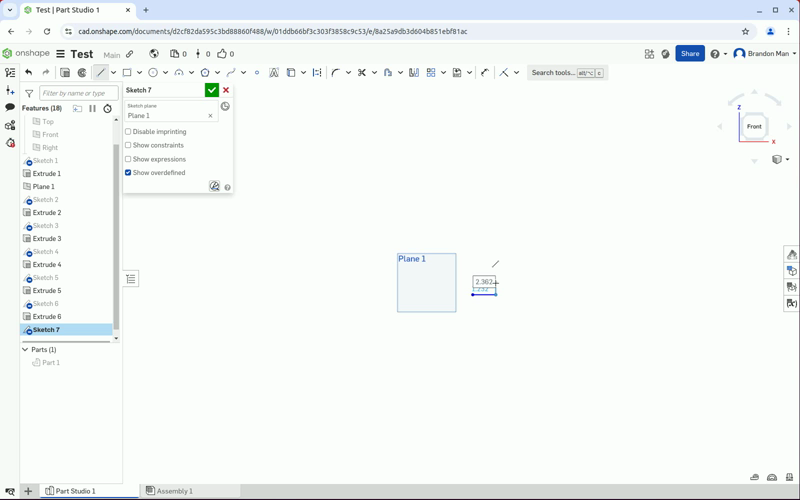
scroll(6)
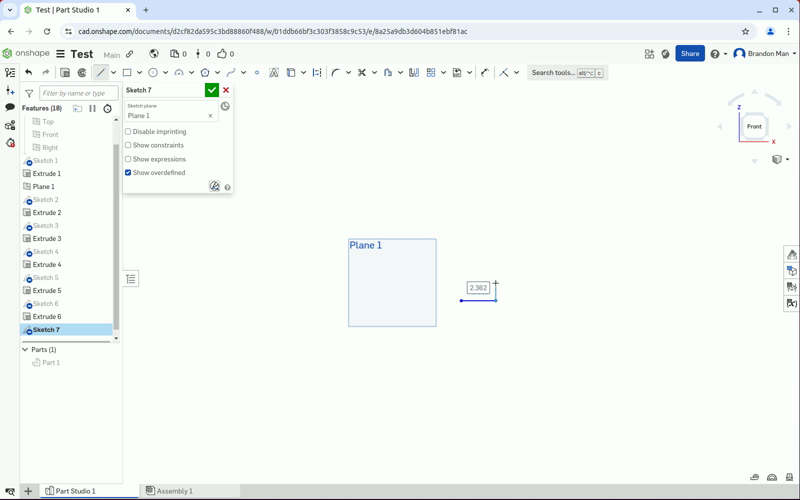
scroll(6)
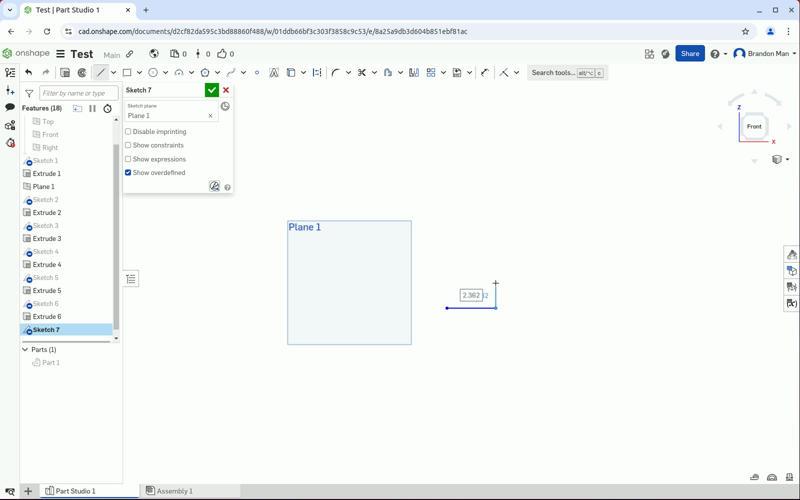
scroll(6)
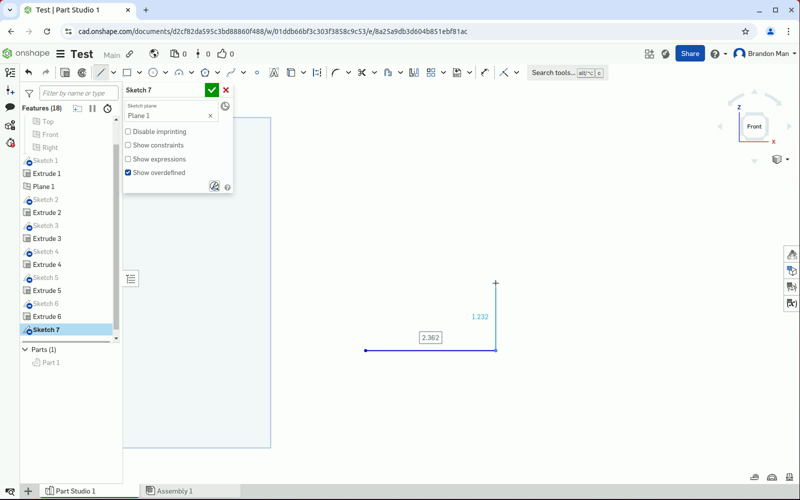
click(495, 282)
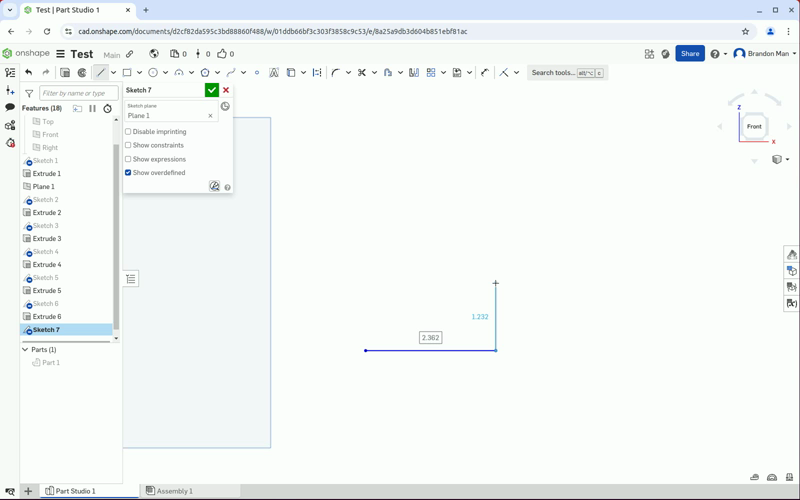
scroll(-6)
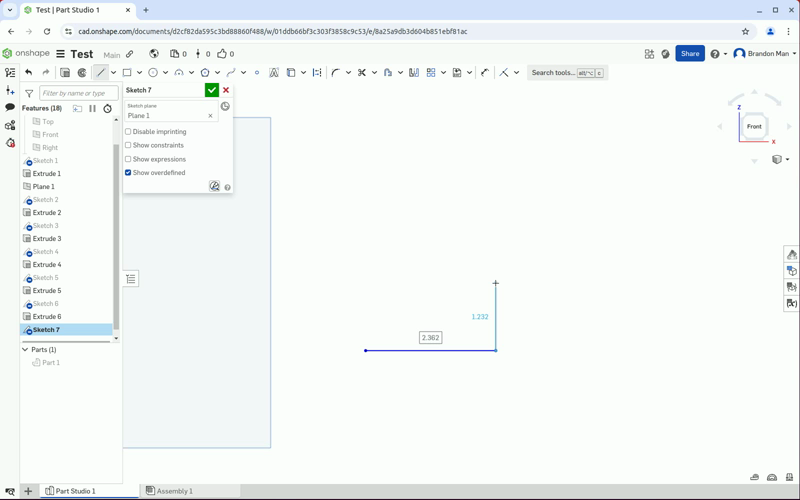
scroll(-6)
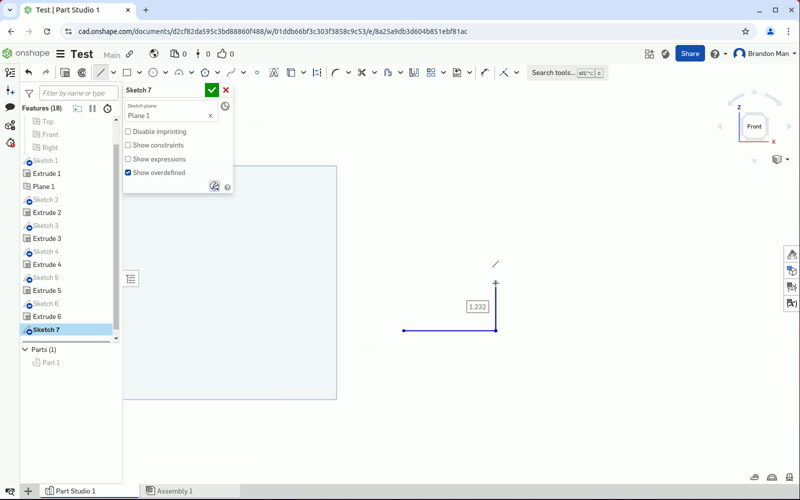
scroll(-6)
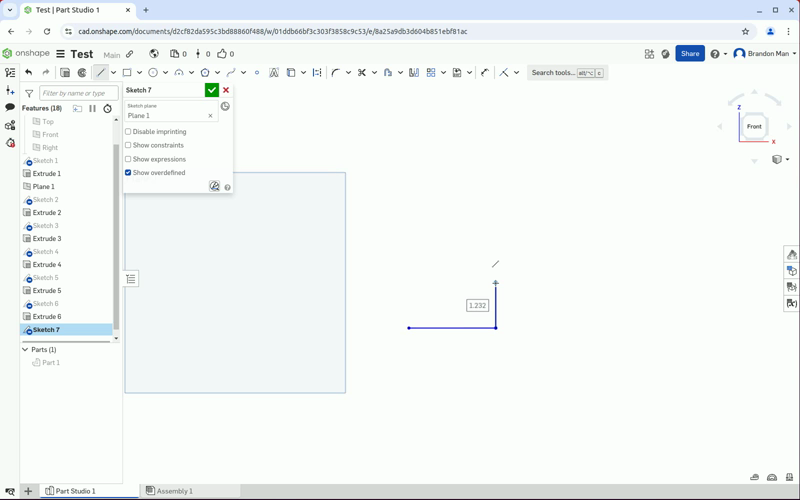
scroll(-6)
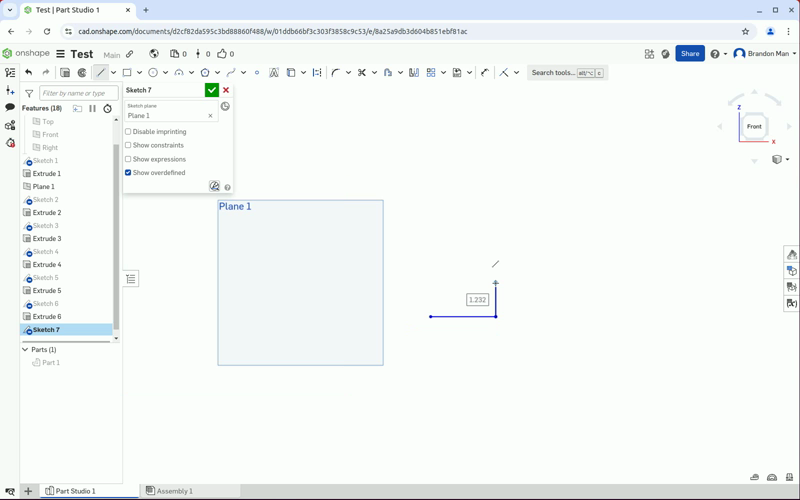
scroll(-6)
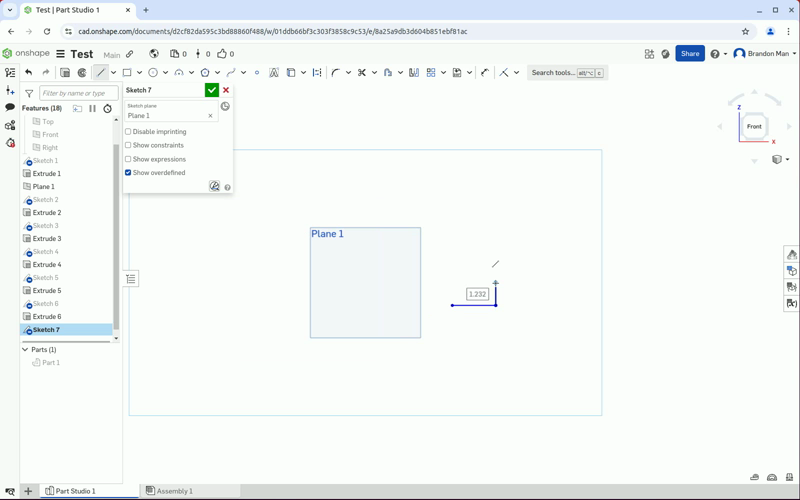
scroll(-6)
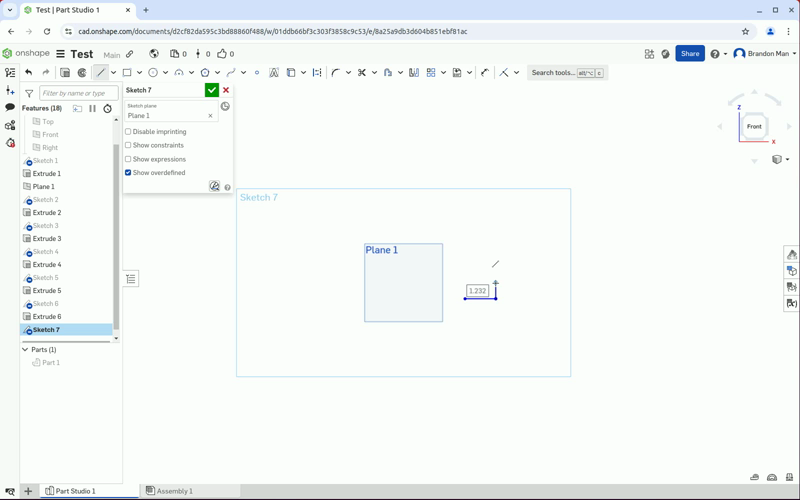
scroll(-6)
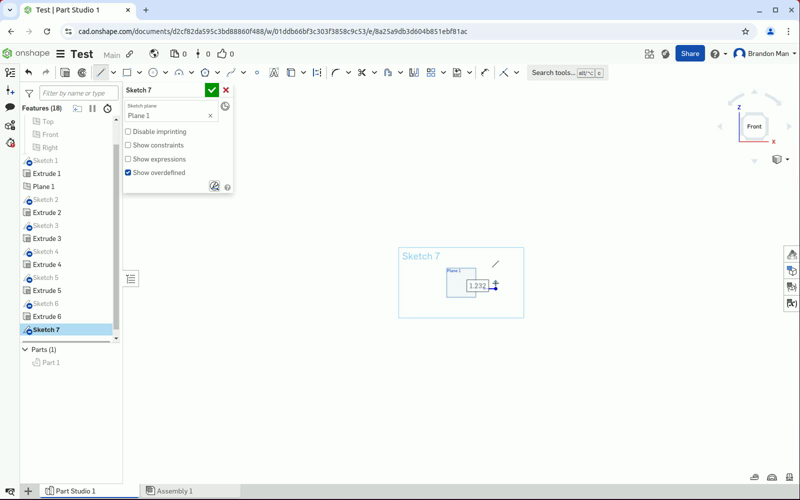
key_up(shift)
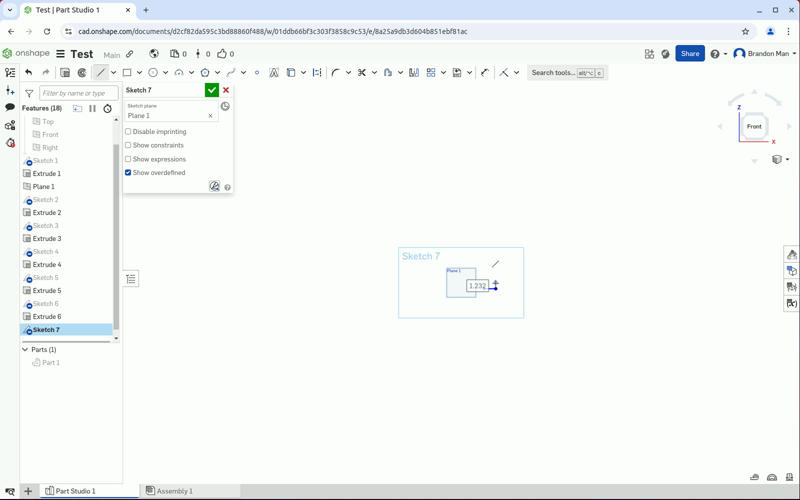
key_down(shift)
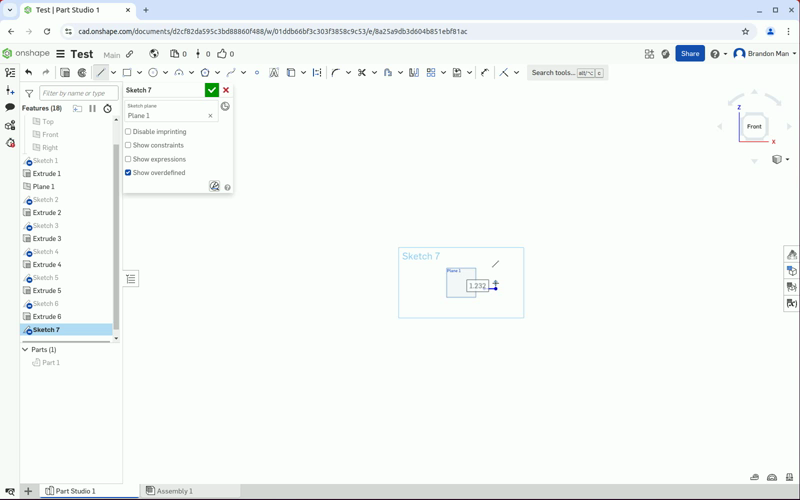
mouse_move(525, 282)
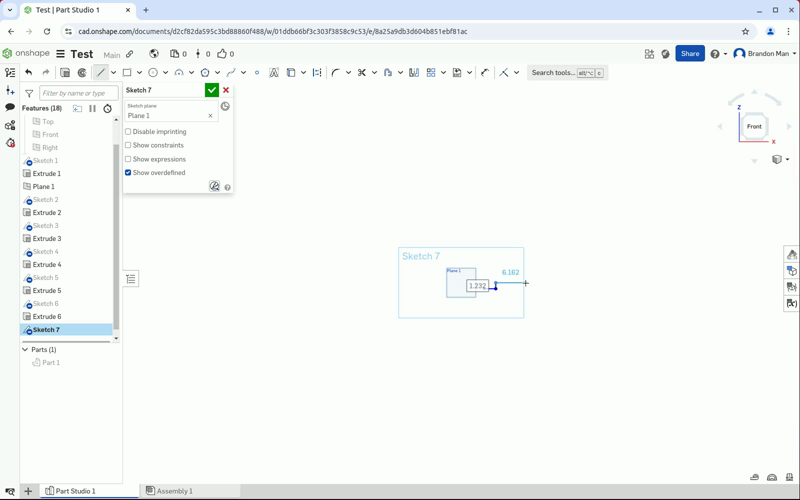
mouse_move(484, 282)
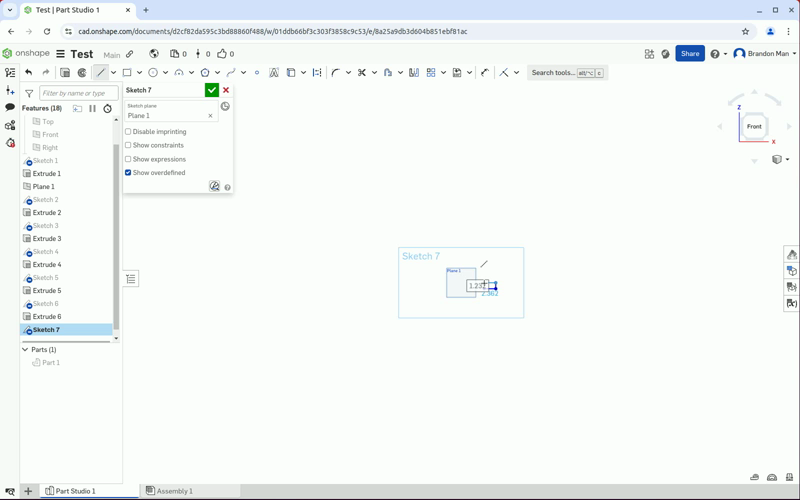
click(484, 282)
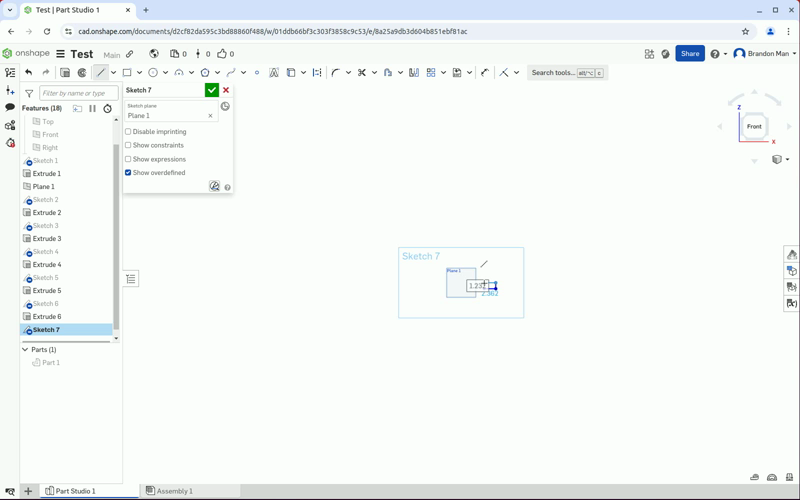
key_up(shift)
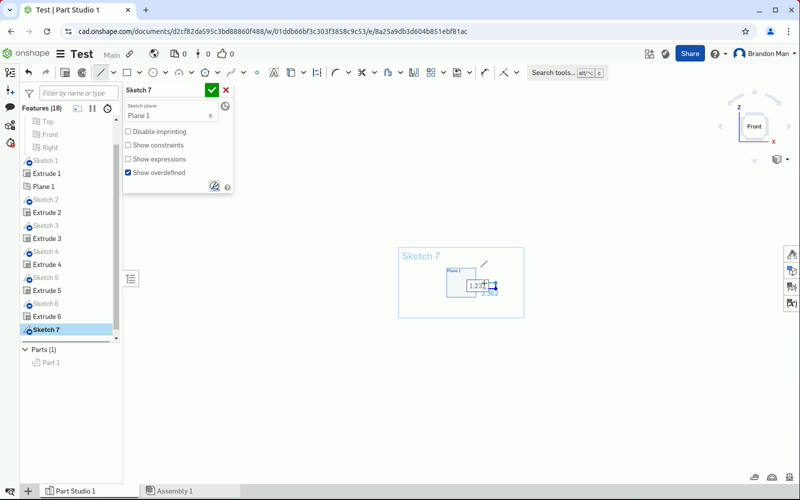
mouse_move(514, 282)
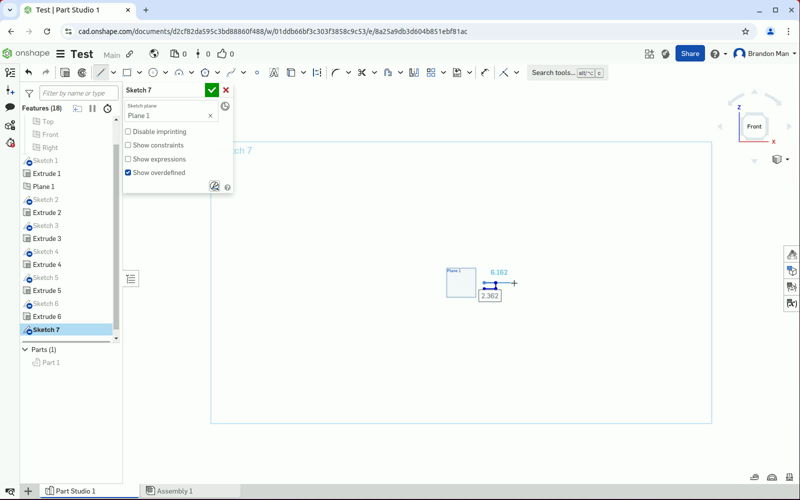
key_down(shift)
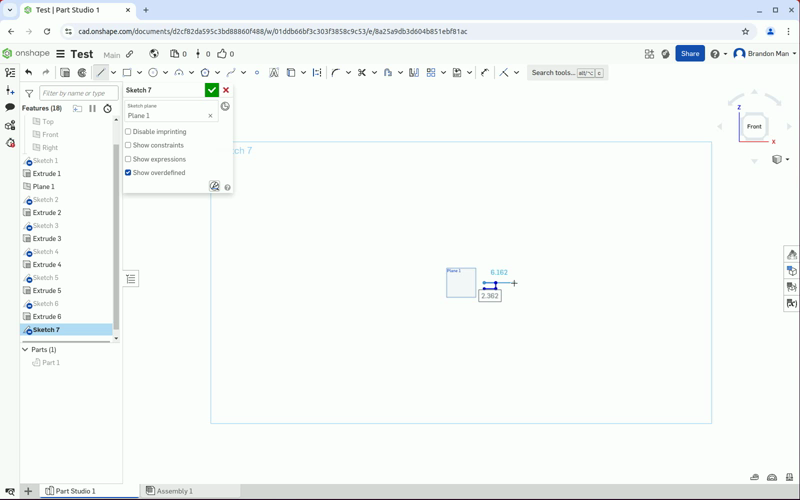
mouse_move(484, 288)
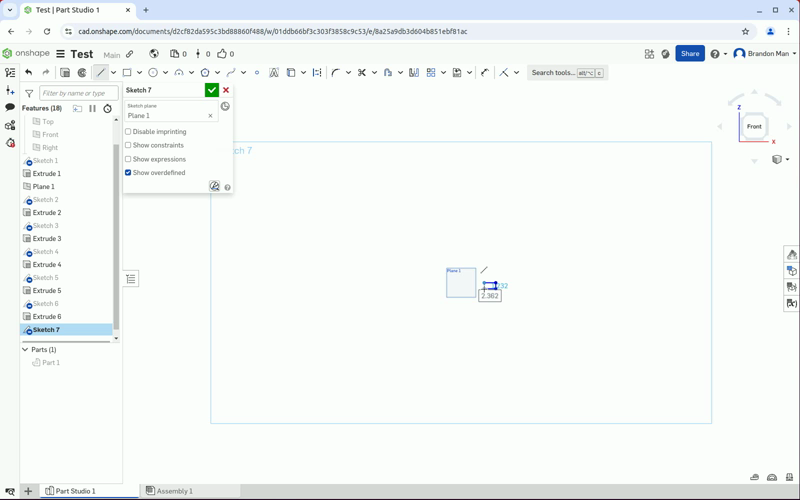
scroll(6)
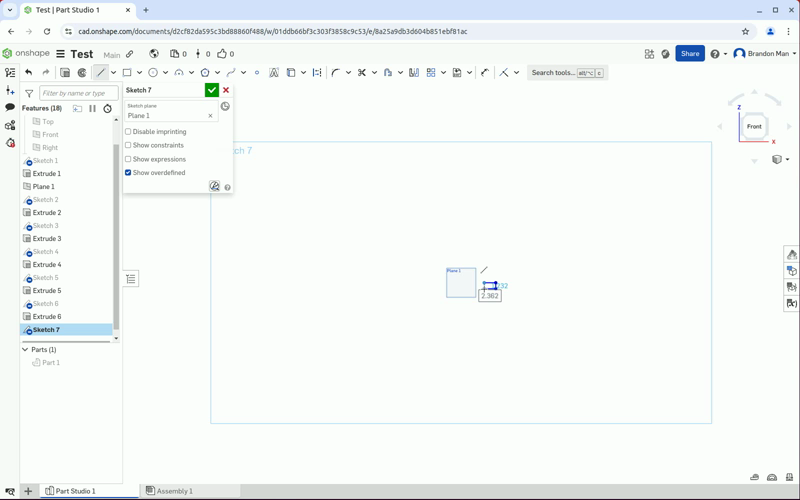
scroll(6)
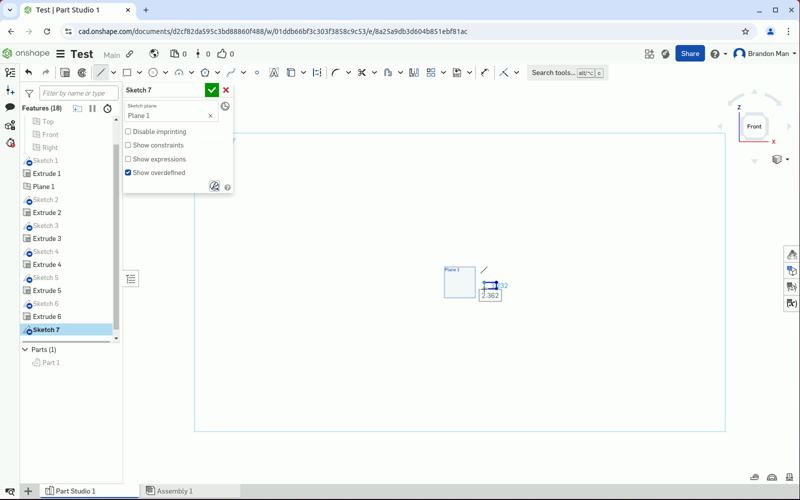
scroll(6)
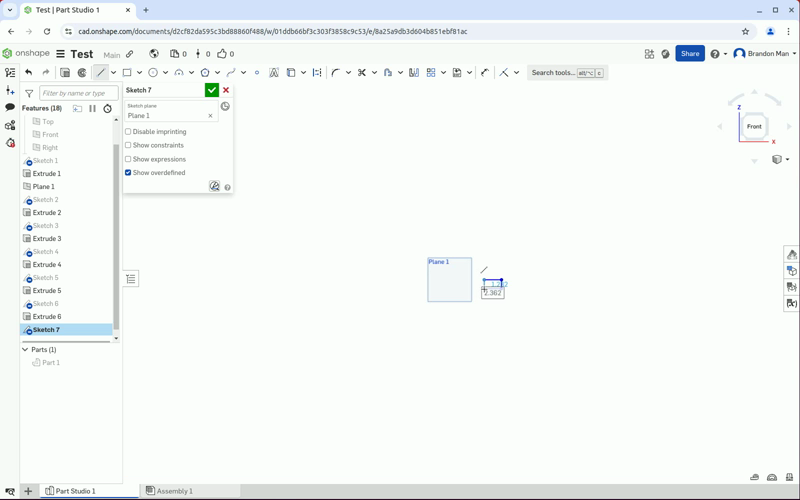
scroll(6)
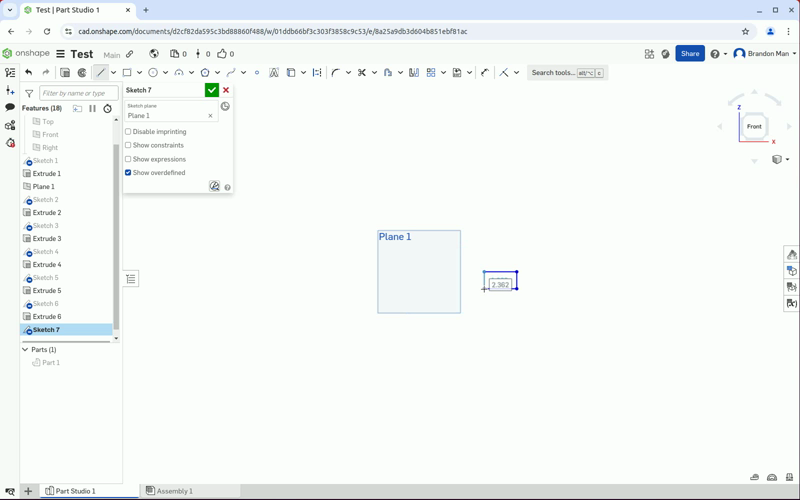
scroll(6)
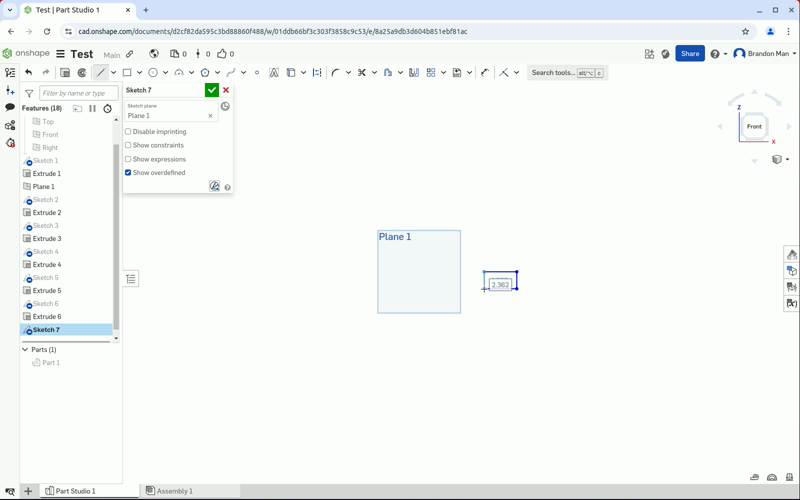
scroll(6)
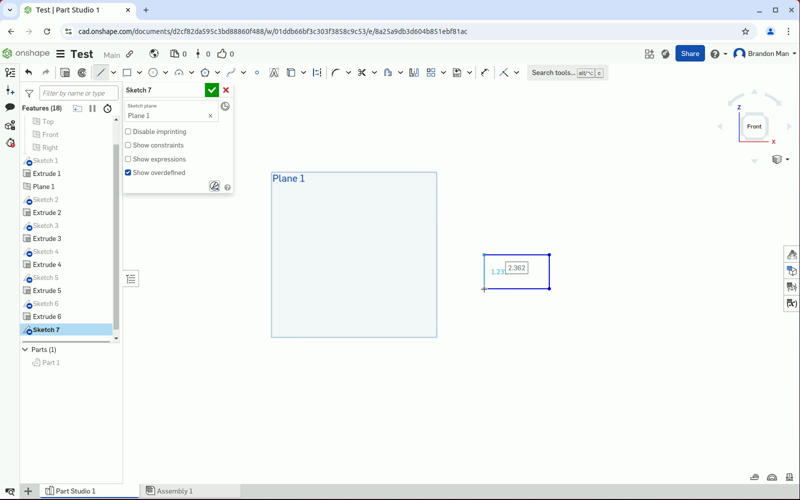
scroll(6)
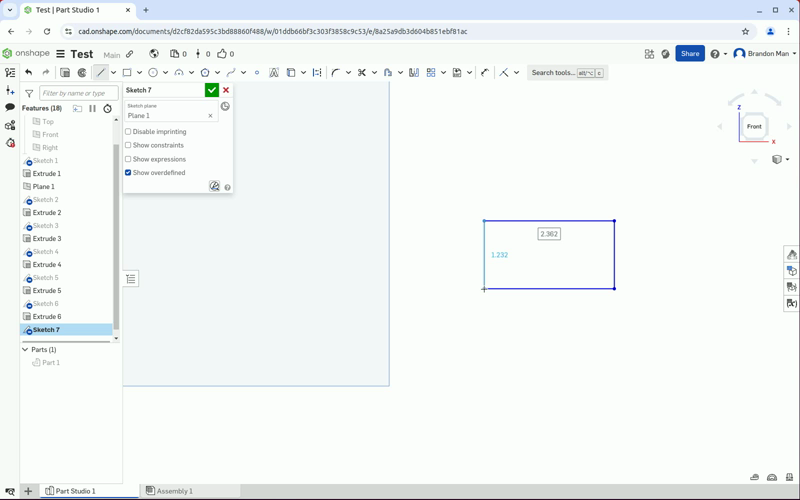
key_up(shift)
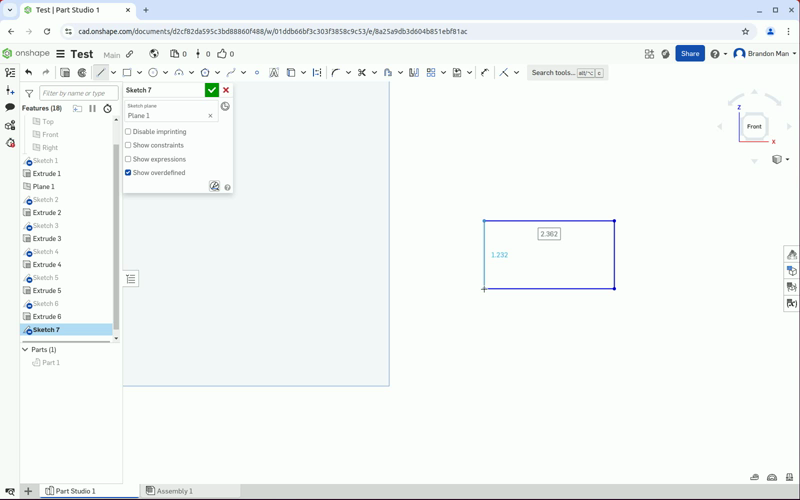
click(484, 288)
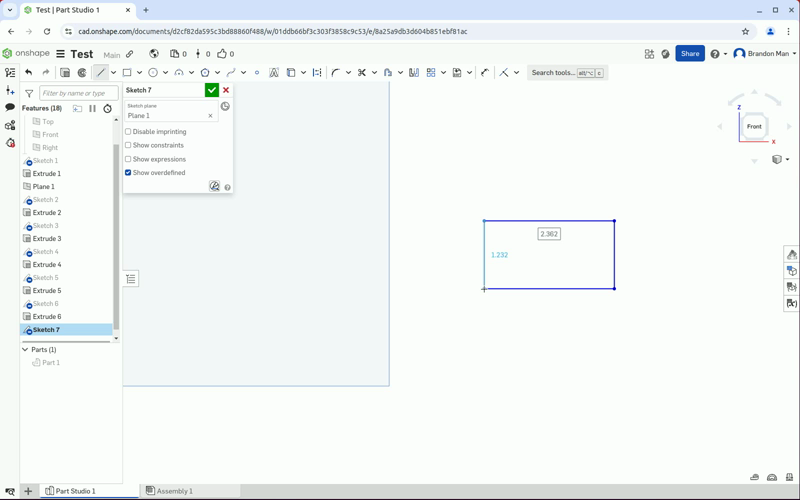
scroll(-6)
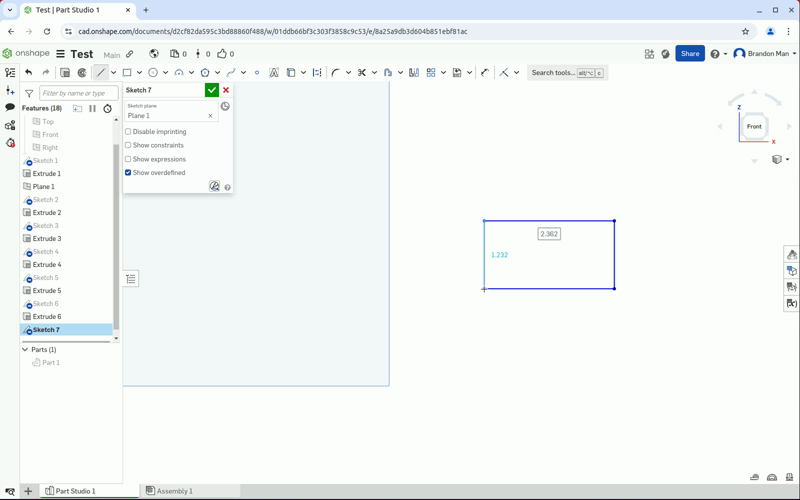
scroll(-6)
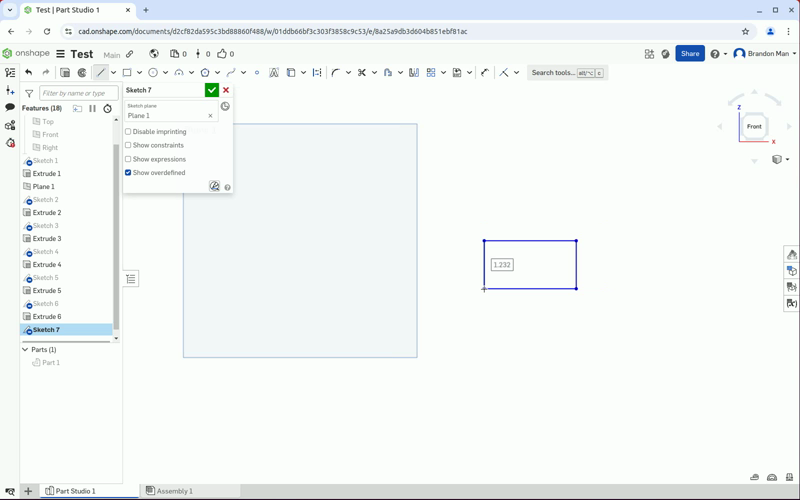
scroll(-6)
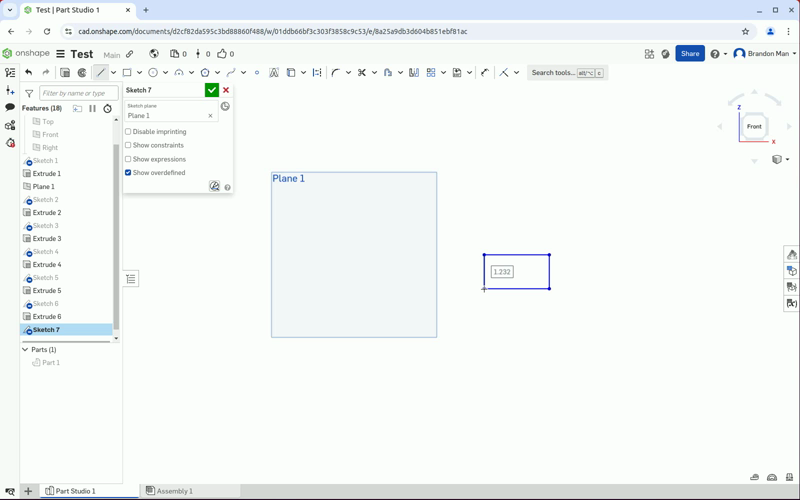
scroll(-6)
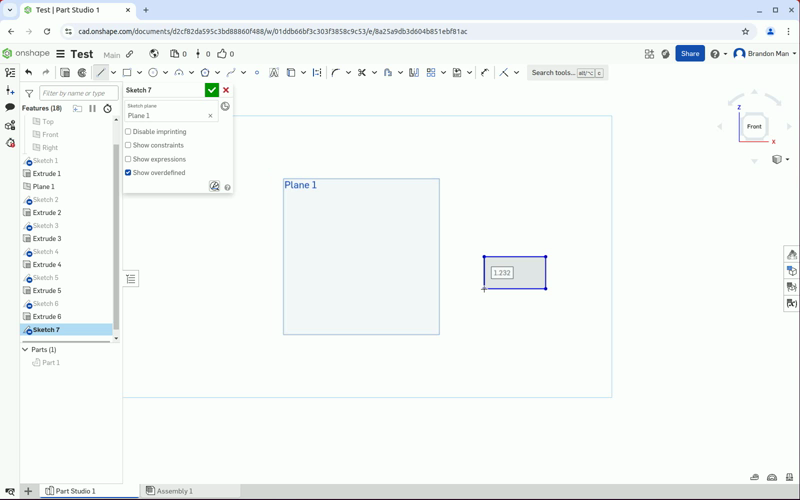
scroll(-6)
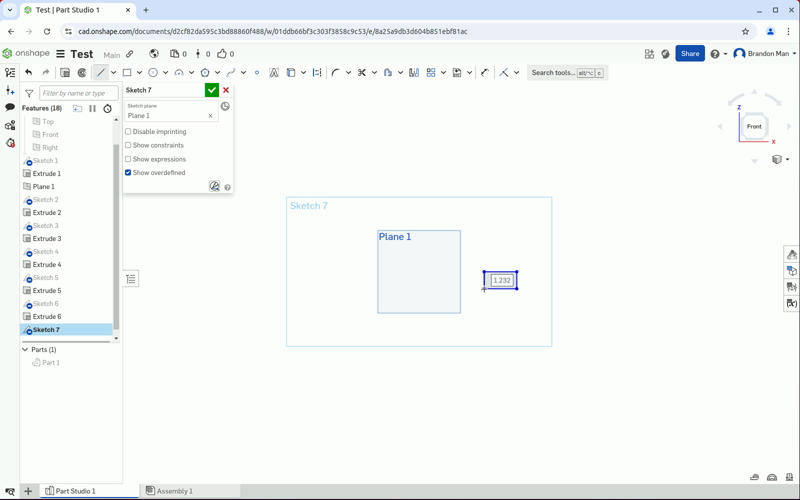
scroll(-6)
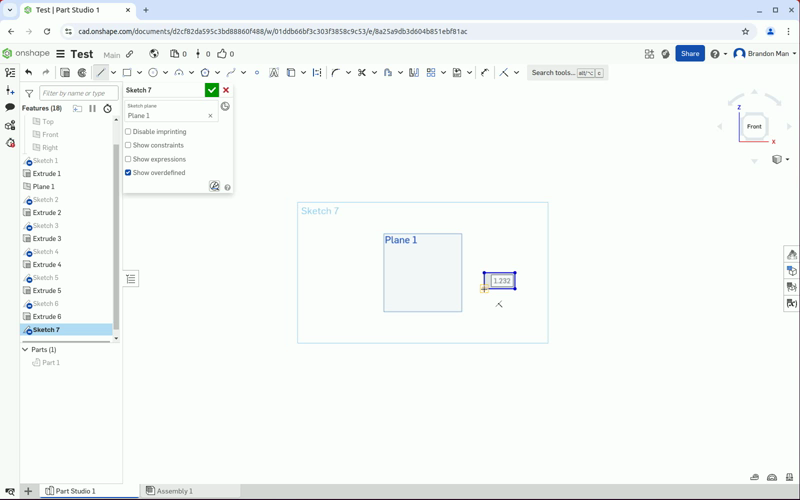
scroll(-6)
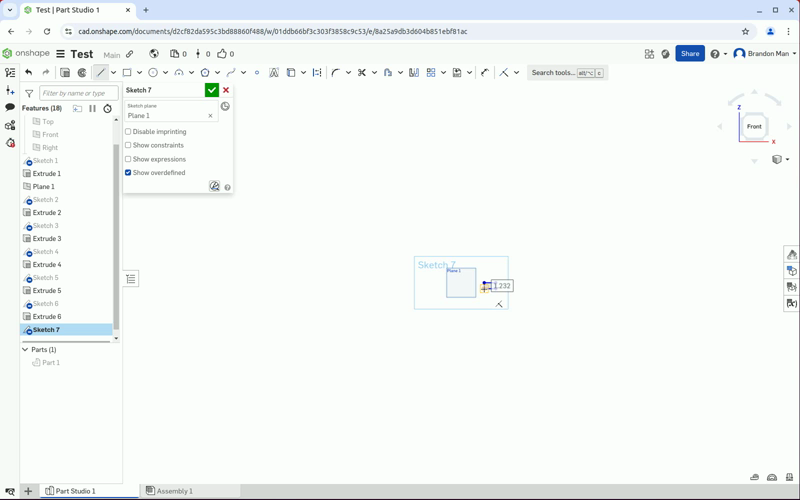
key(esc)
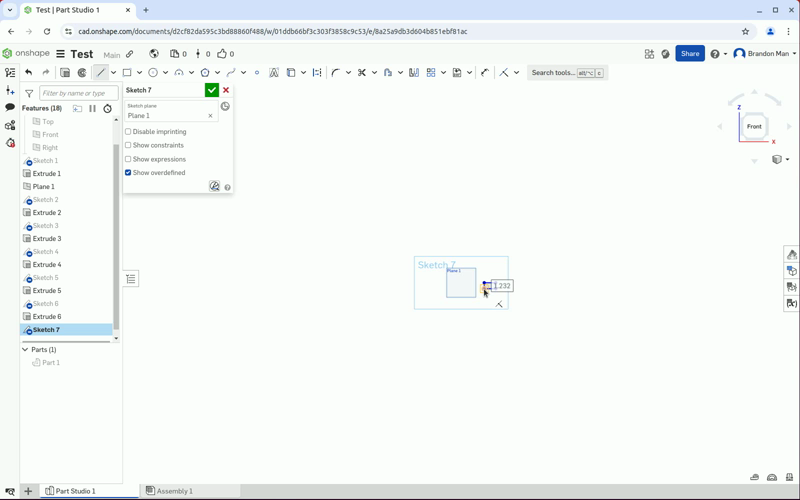
mouse_move(490, 283)
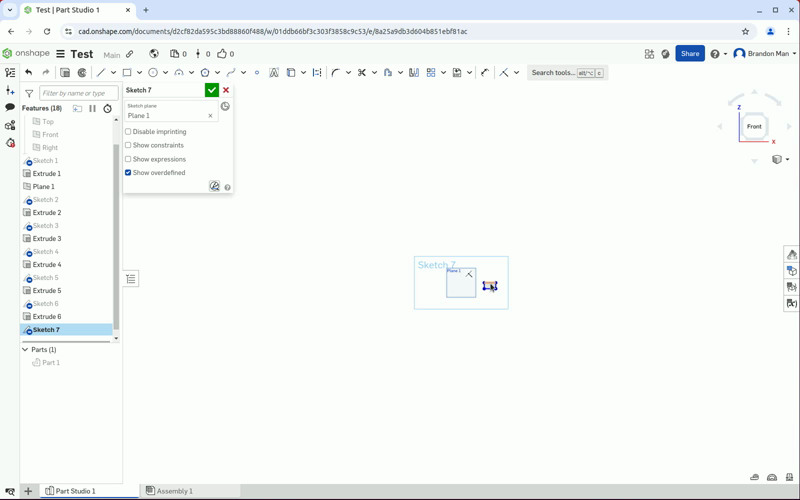
scroll(6)
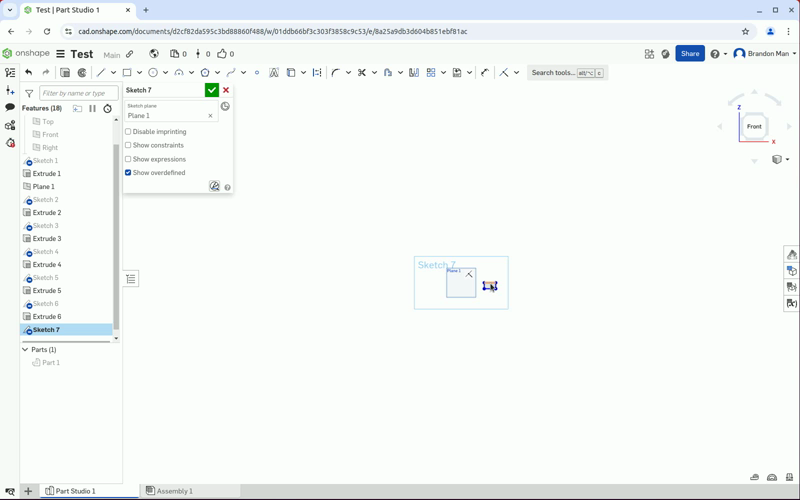
scroll(6)
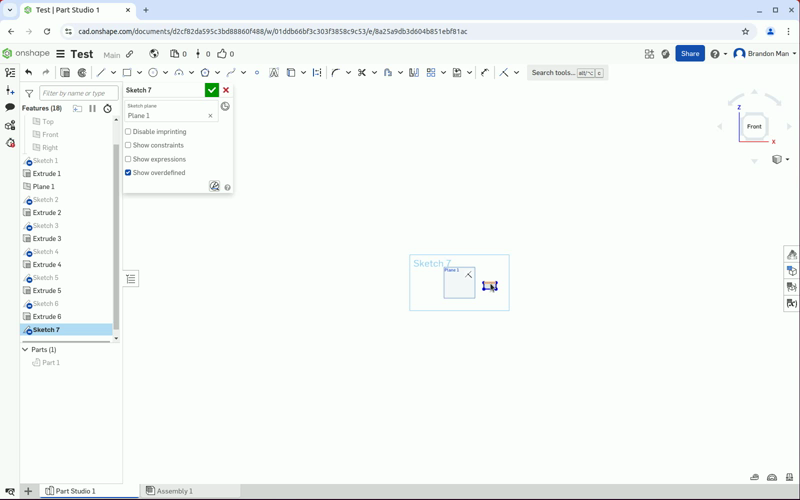
scroll(6)
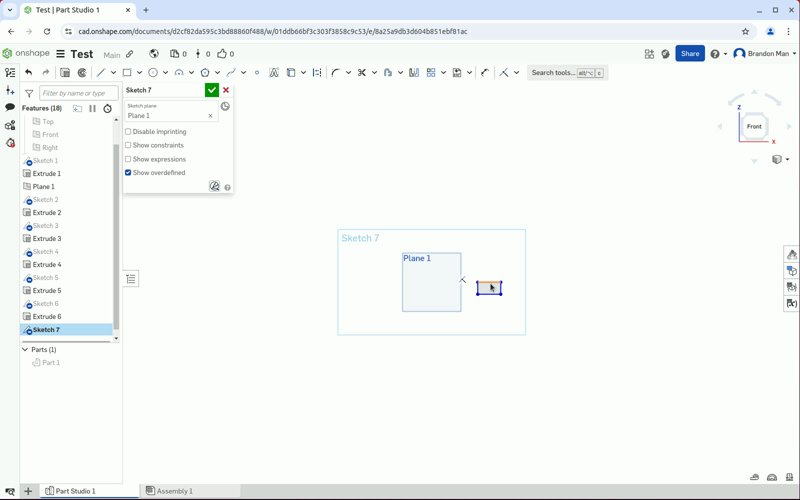
scroll(6)
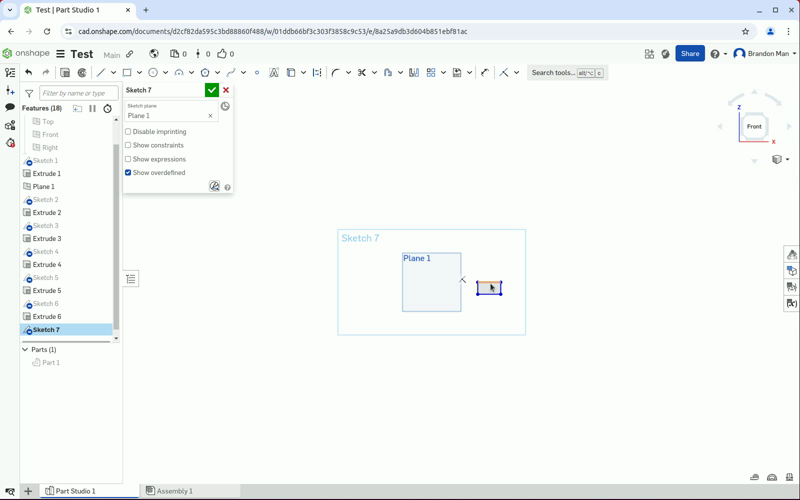
scroll(6)
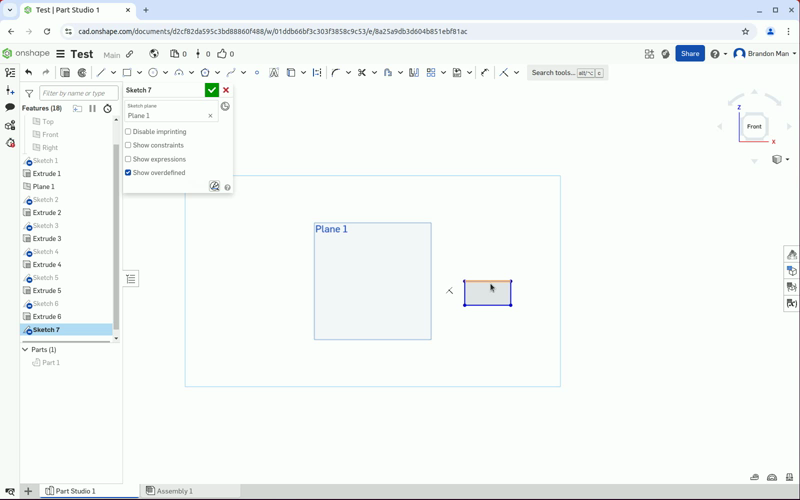
scroll(6)
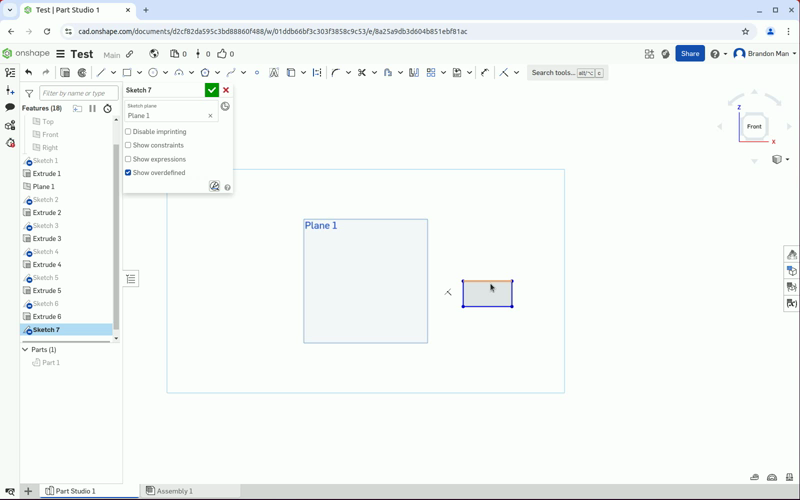
scroll(6)
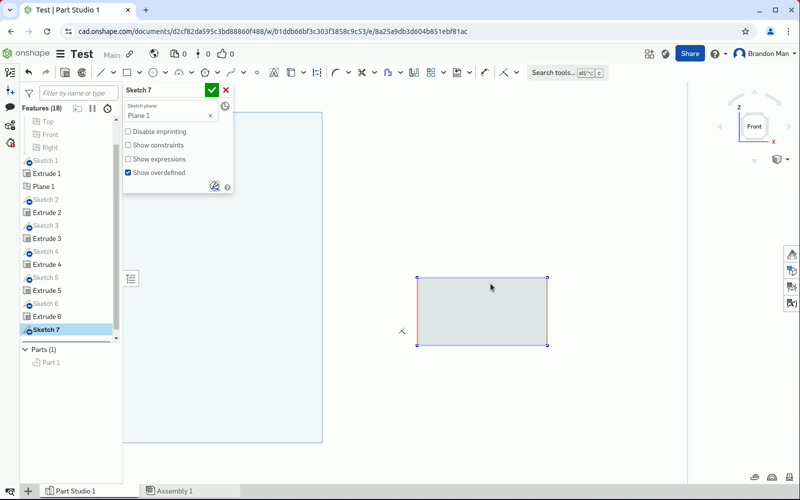
click(490, 283)
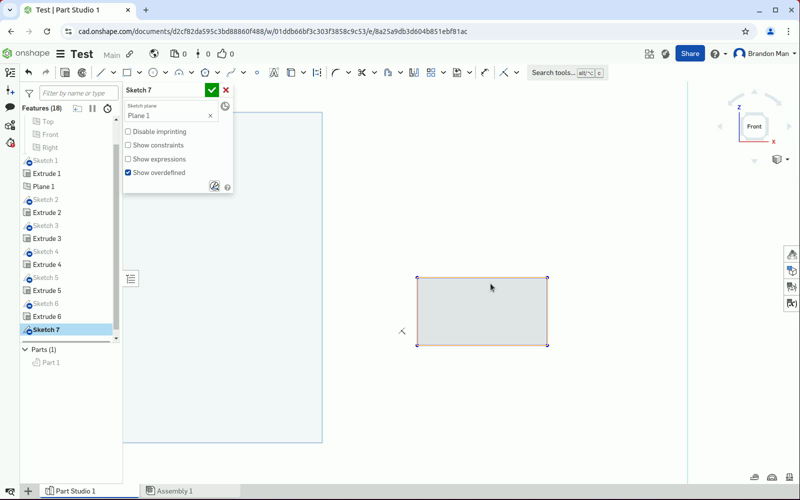
scroll(-6)
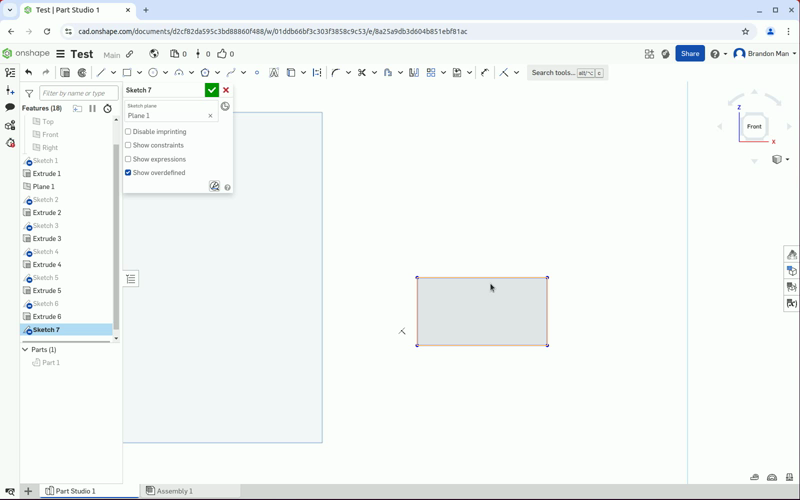
scroll(-6)
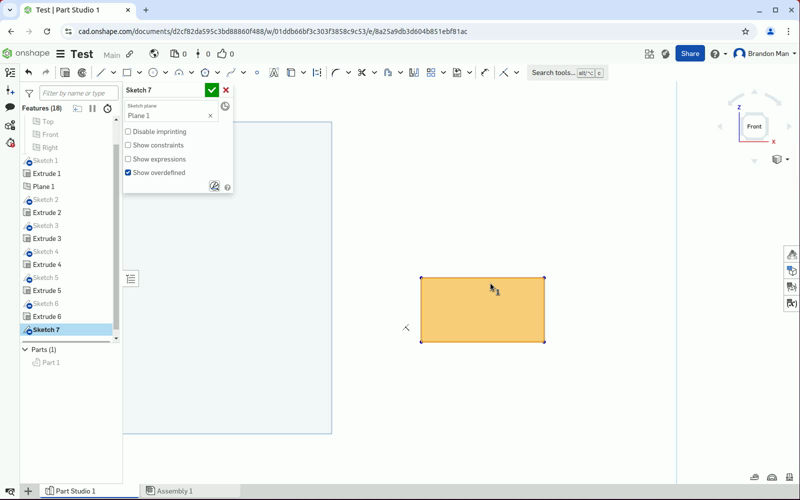
scroll(-6)
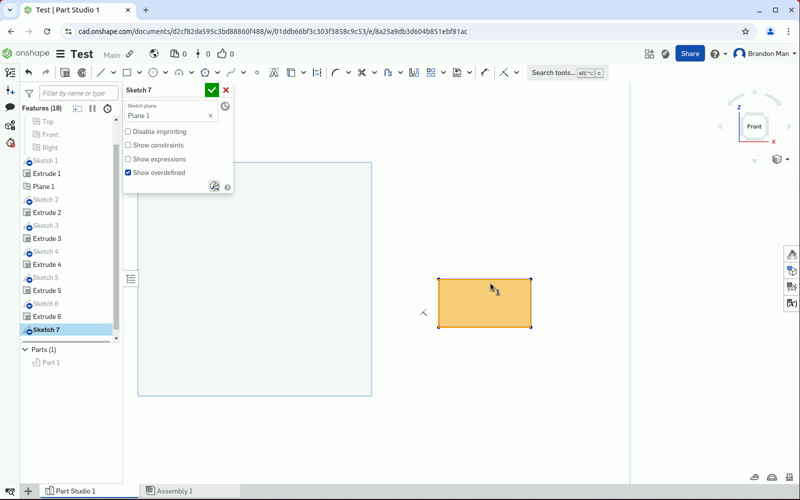
scroll(-6)
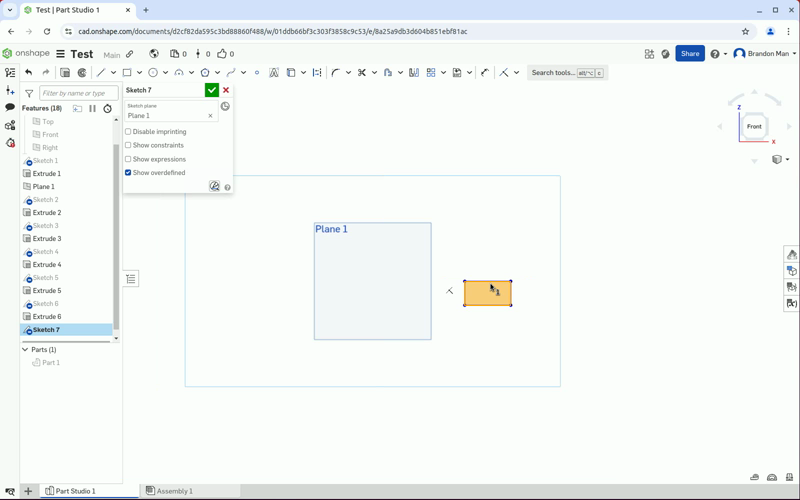
scroll(-6)
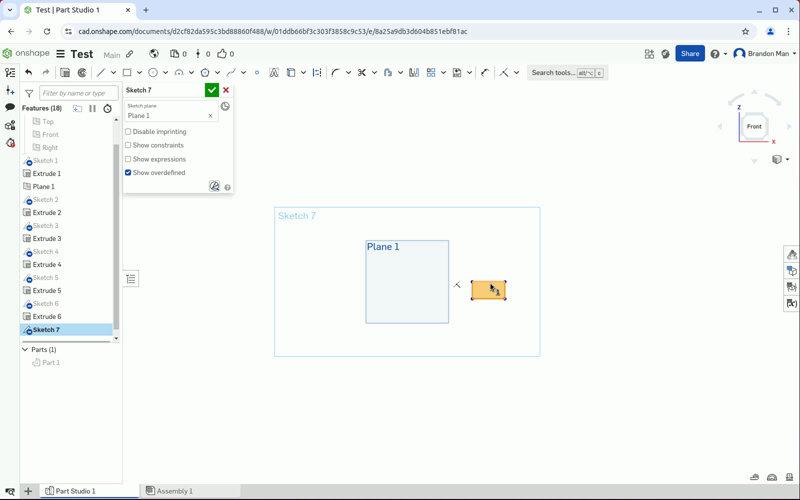
scroll(-6)
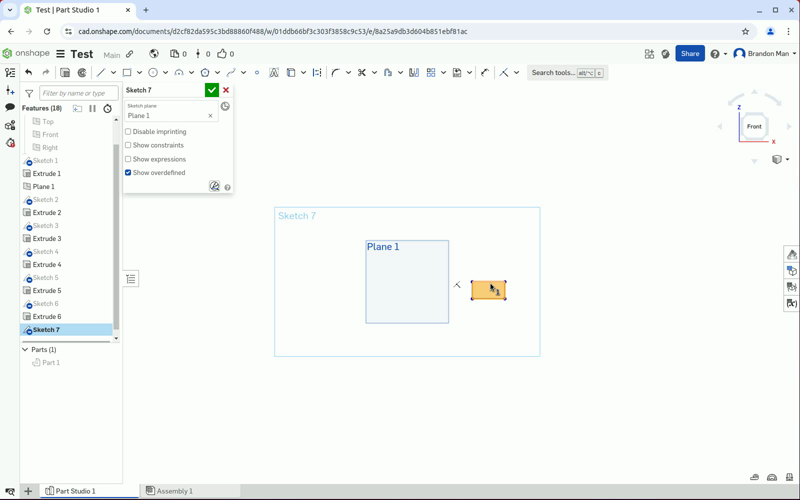
scroll(-6)
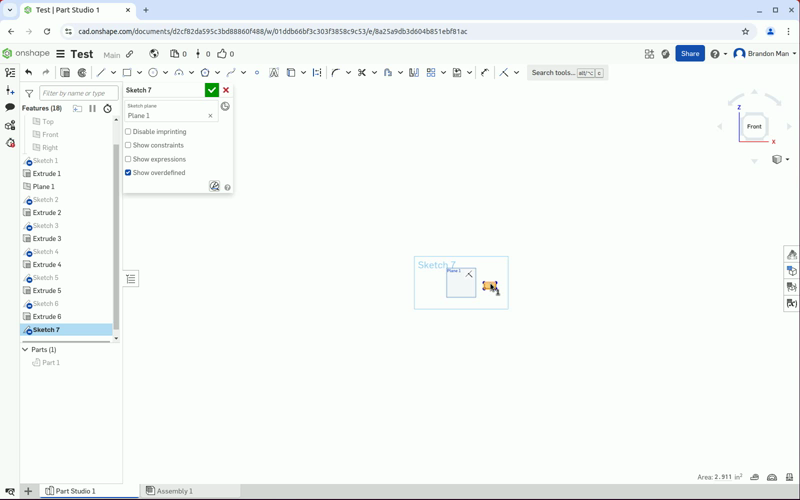
mouse_move(73, 352)
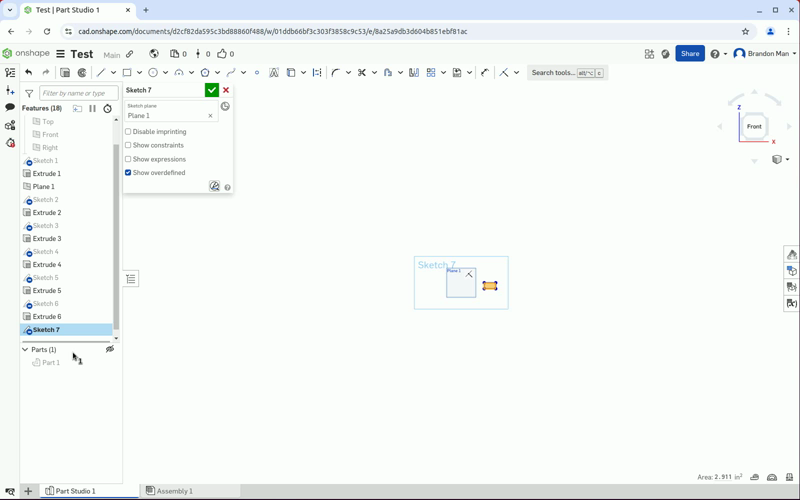
key(shift+y)
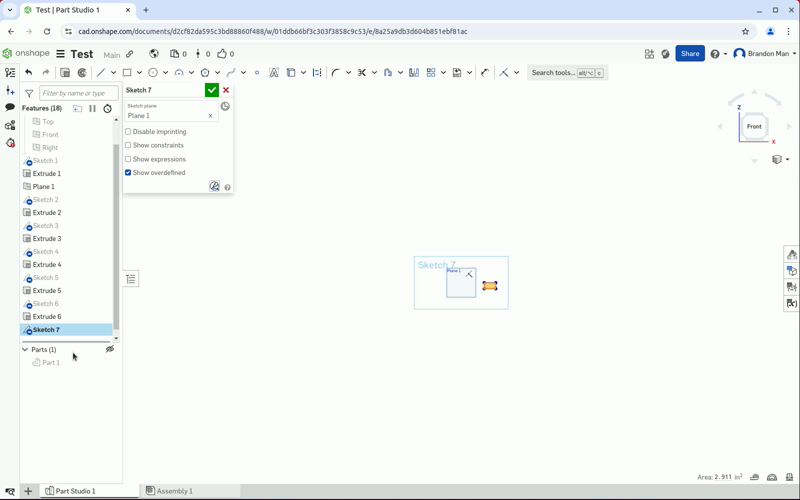
key(shift+e)
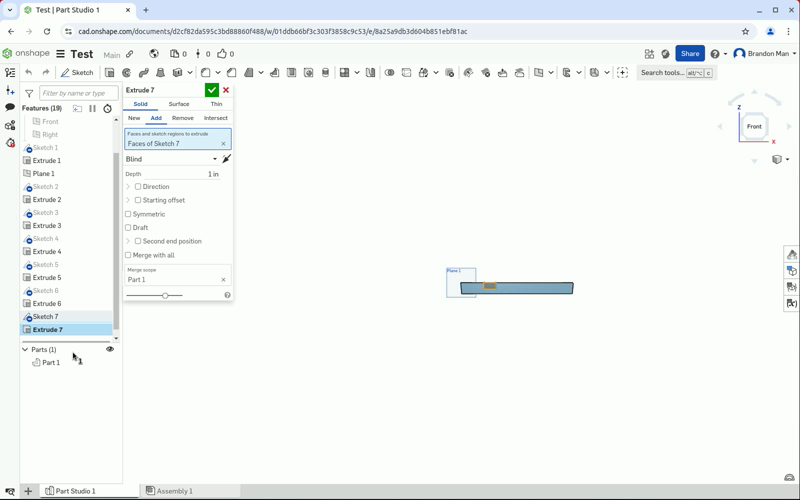
mouse_move(143, 106)
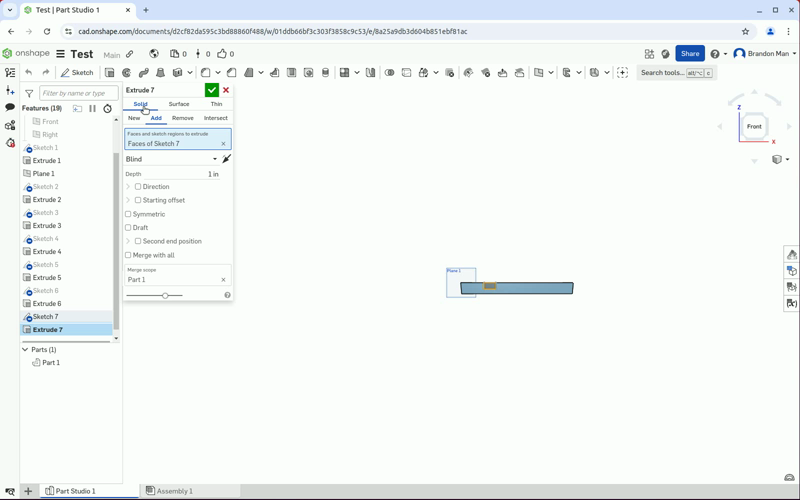
click(143, 106)
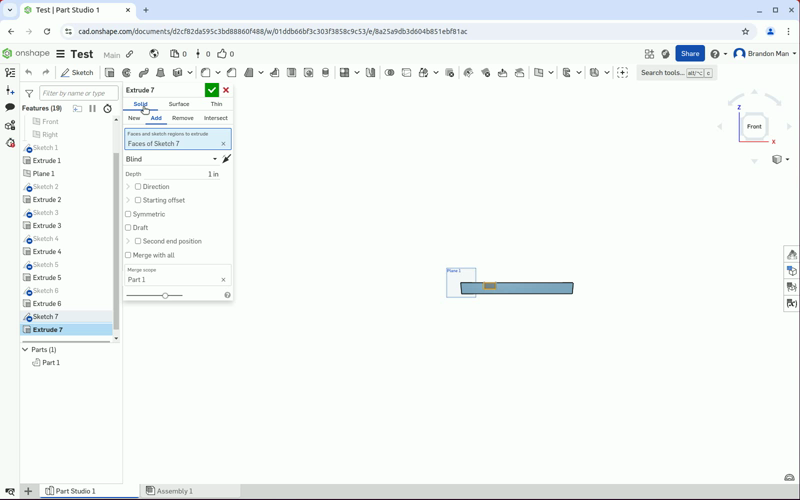
mouse_move(186, 120)
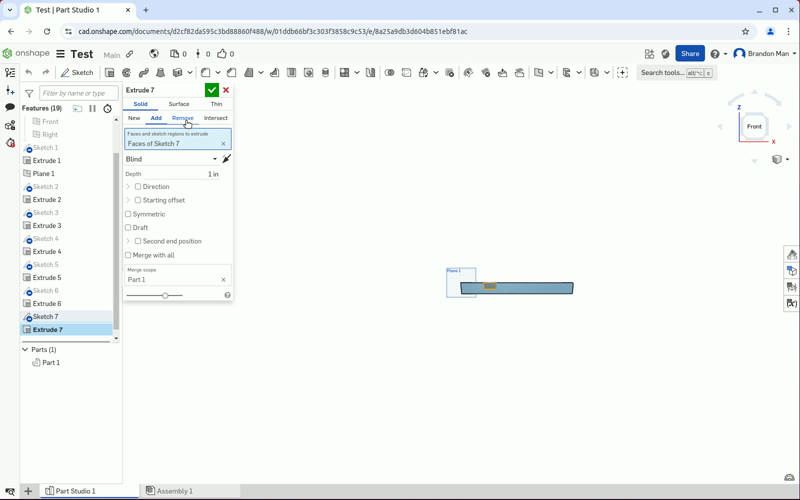
click(186, 120)
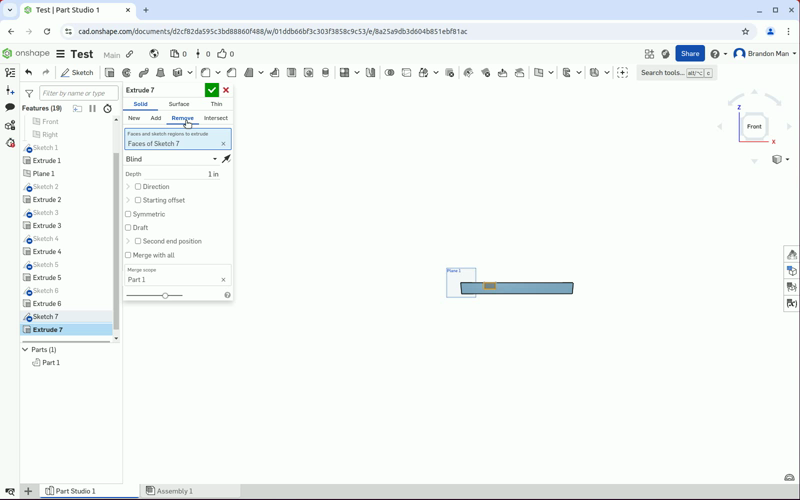
key(tab, 4)
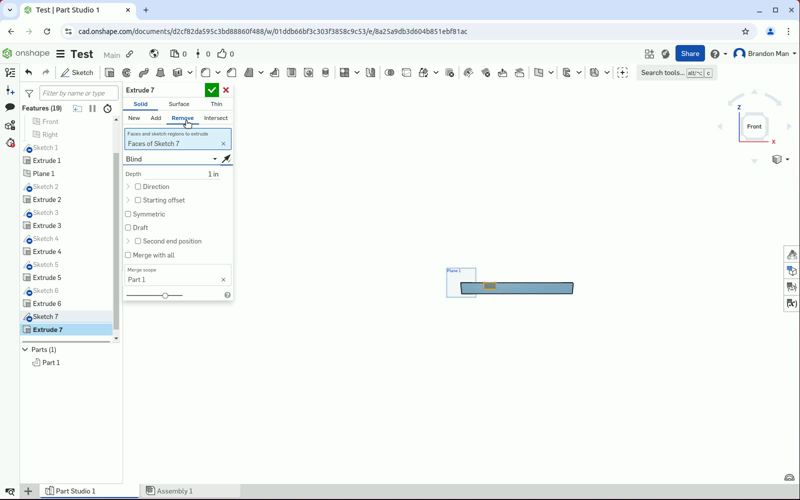
text(2.166)
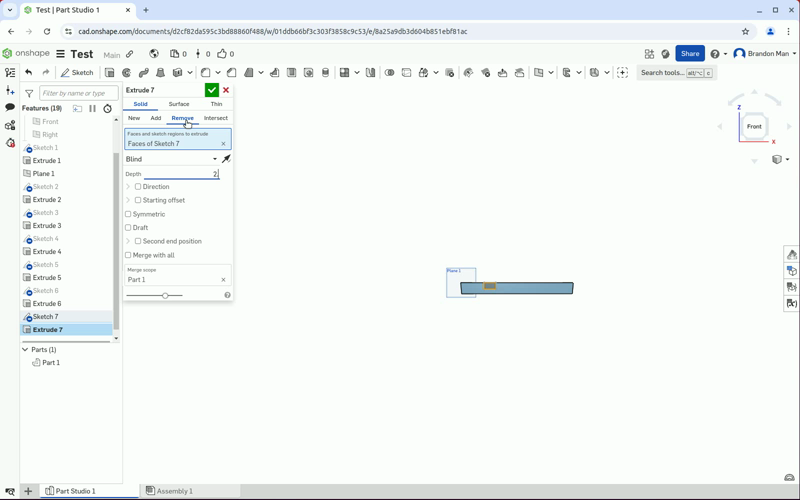
key(tab, 6)
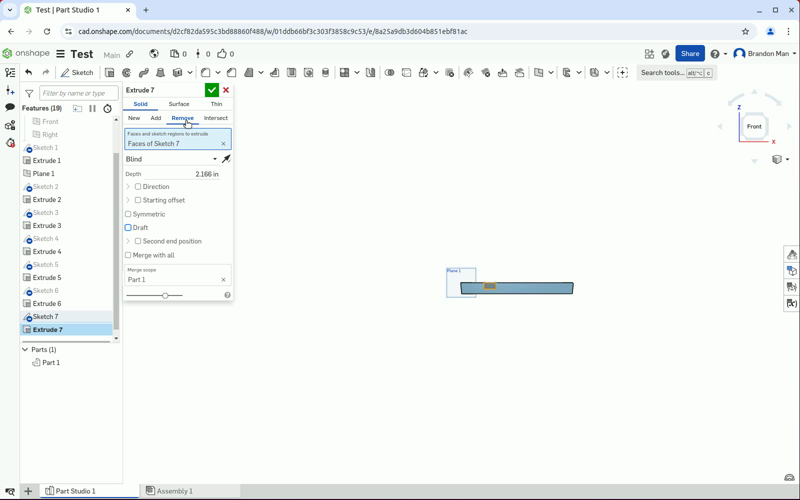
key(space)
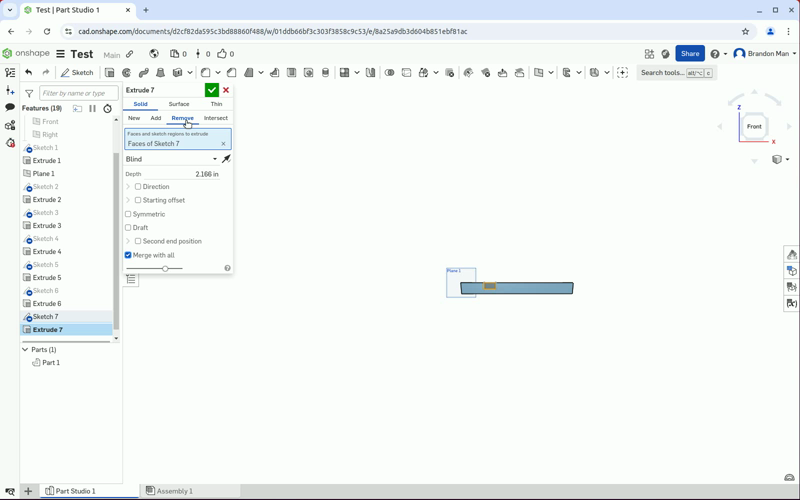
key(enter)
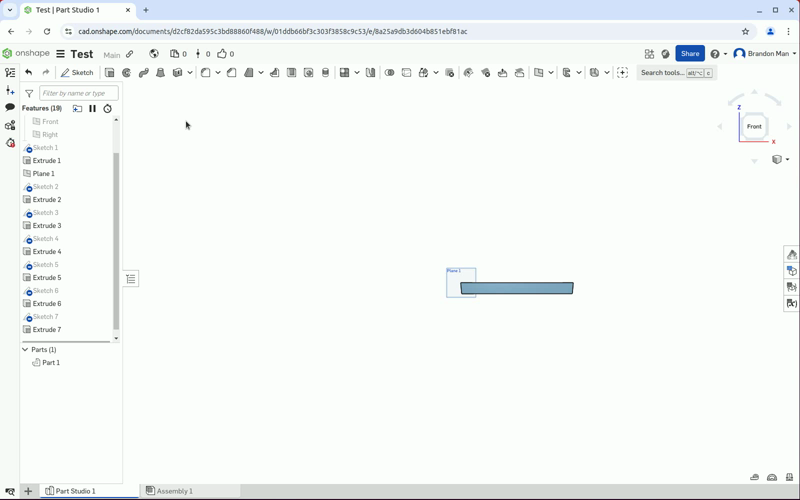
key(shift+h)
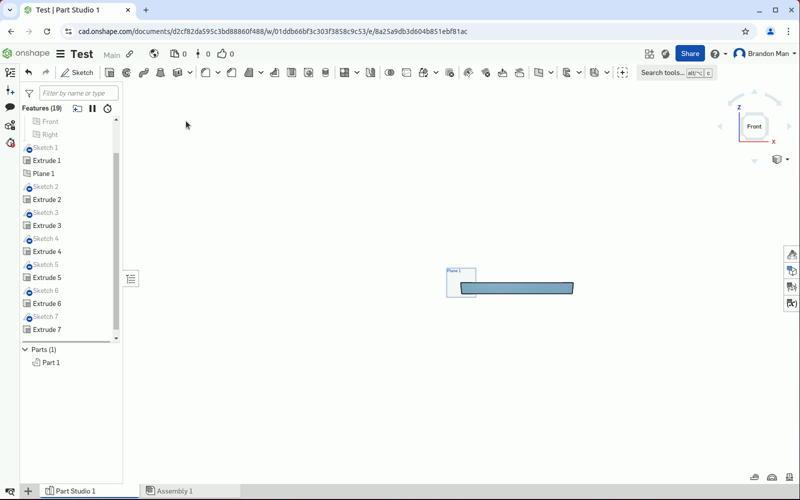
key(shift+h)
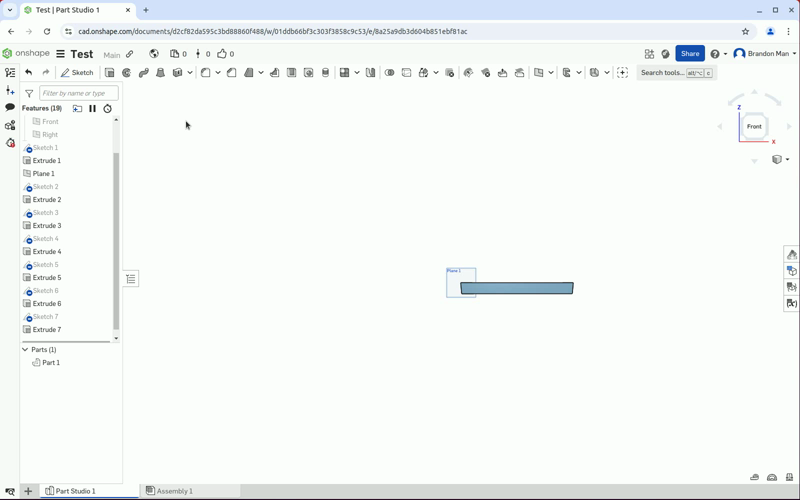
key(shift+7)
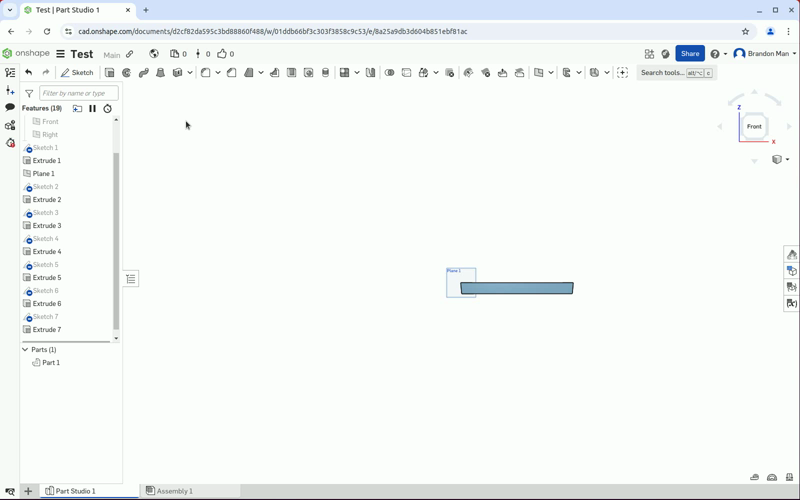
key(left, 2)
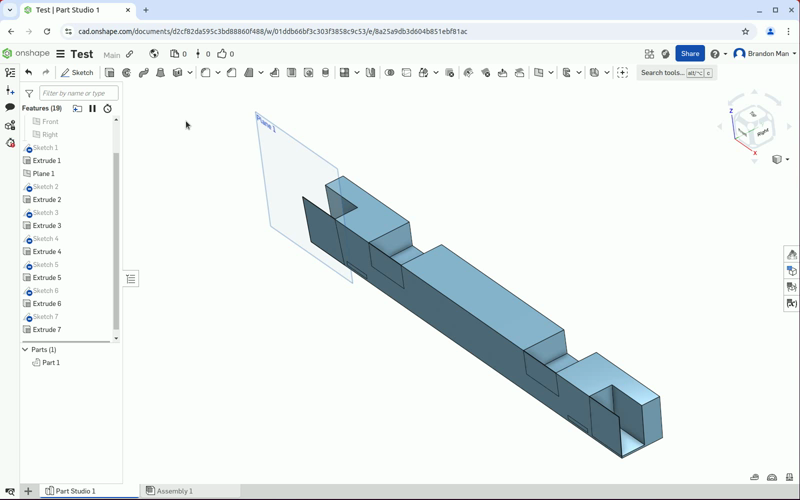
key(down, 2)
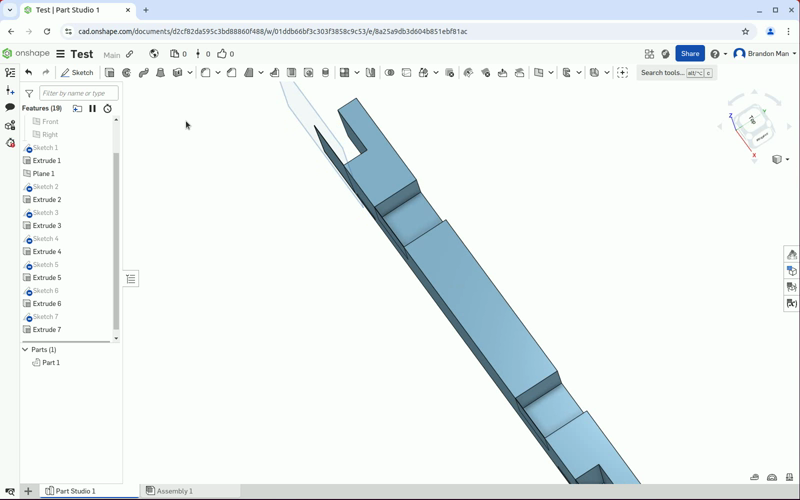
key(up, 2)
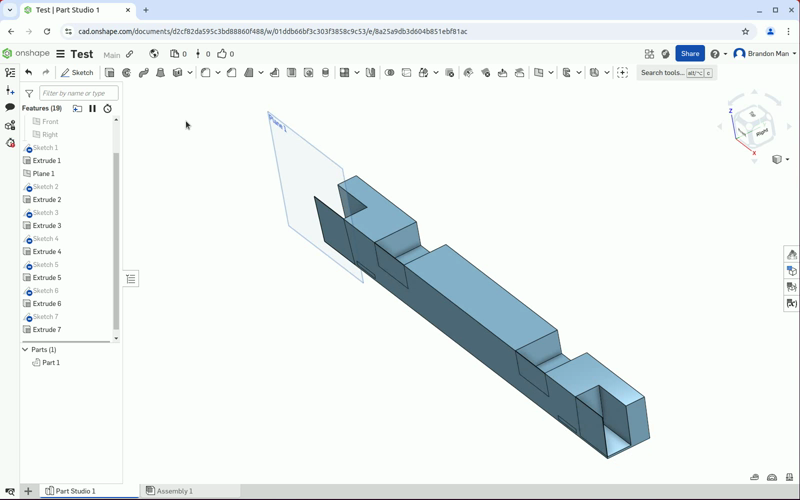
key(right, 2)
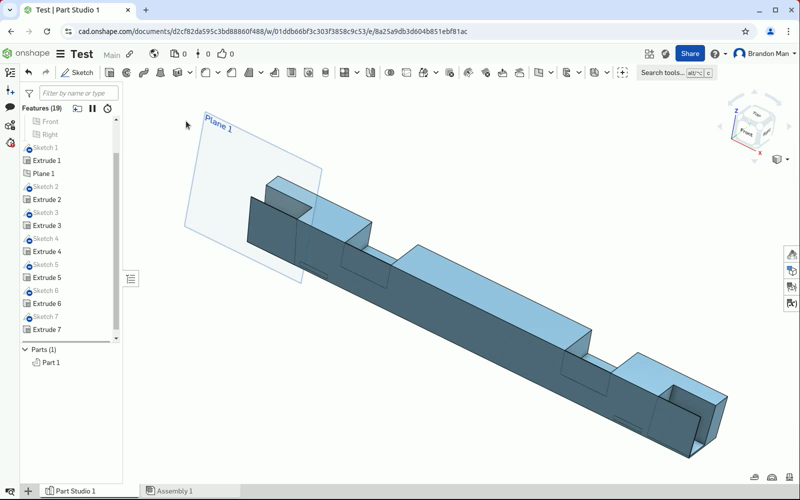
mouse_move(69, 150)
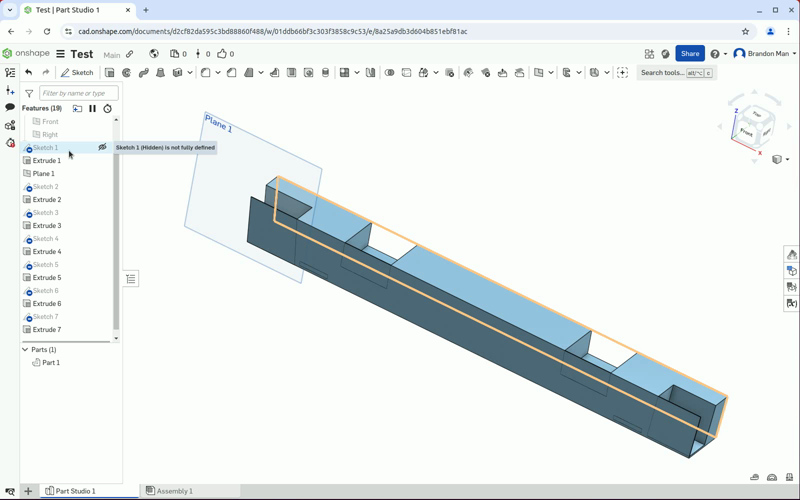
click(69, 150)